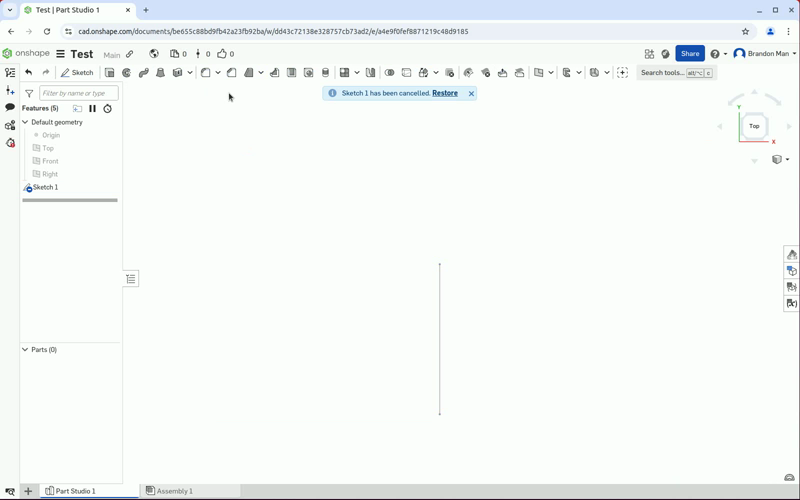
key(shift+h)
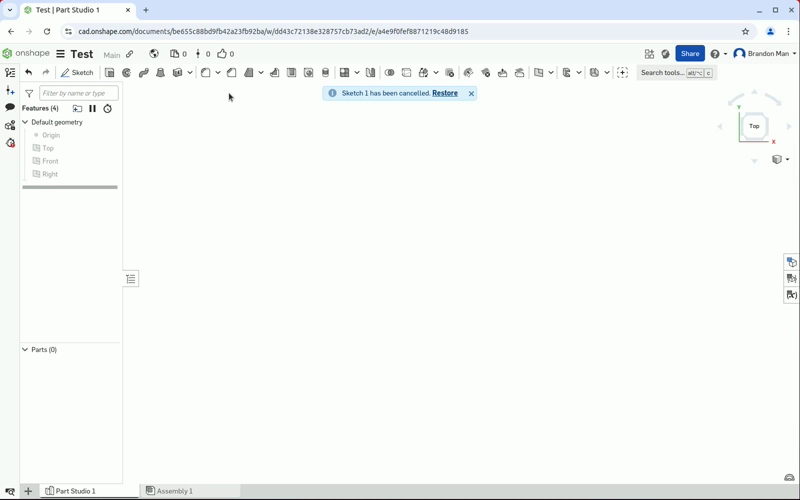
mouse_move(73, 352)
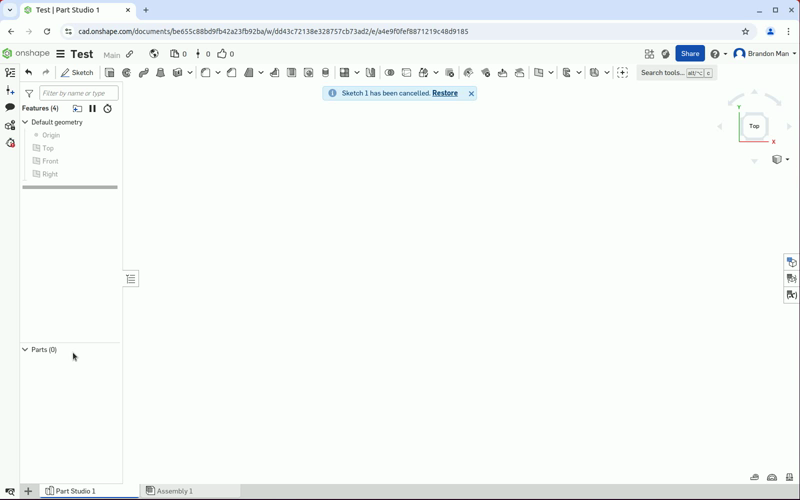
key(y)
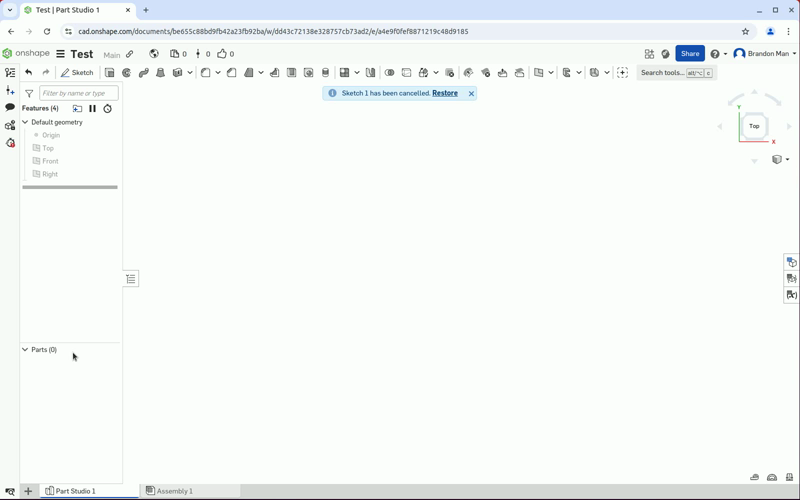
key(shift+p)
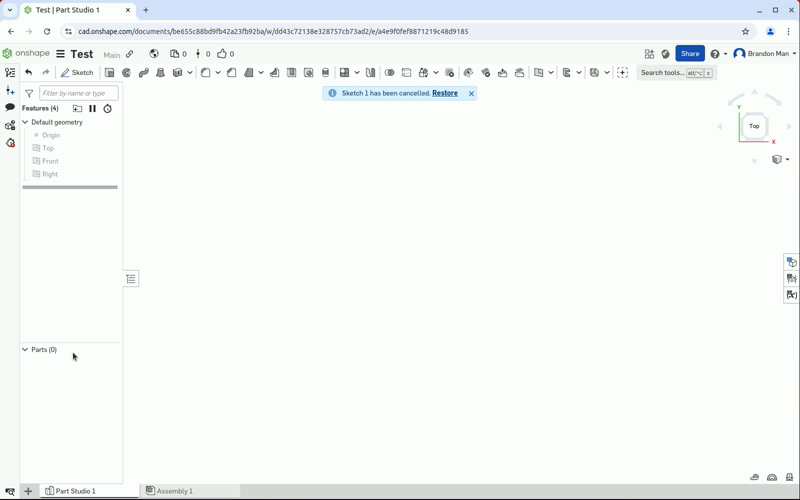
key(space)
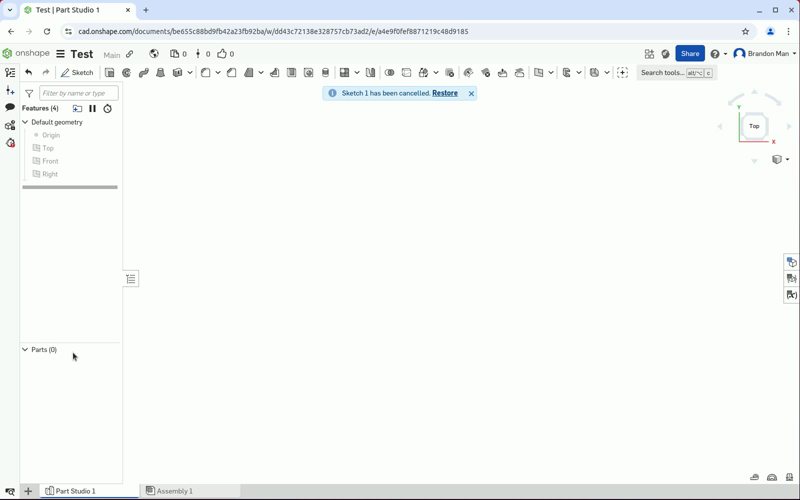
key_down(shift)
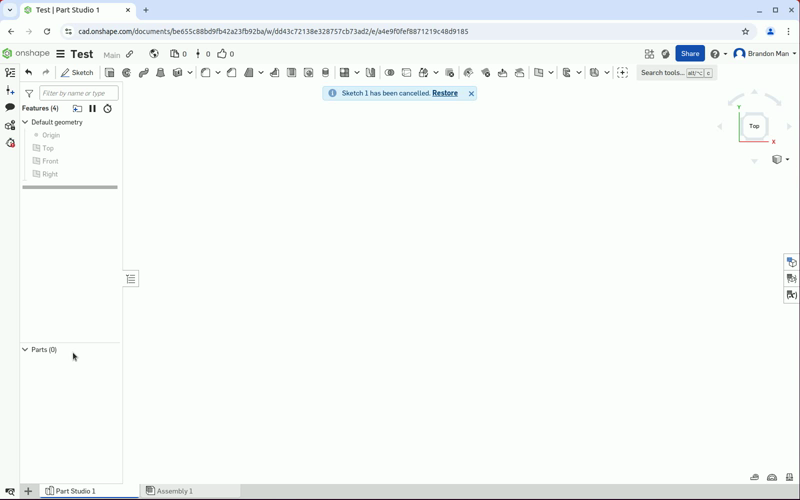
key(up)
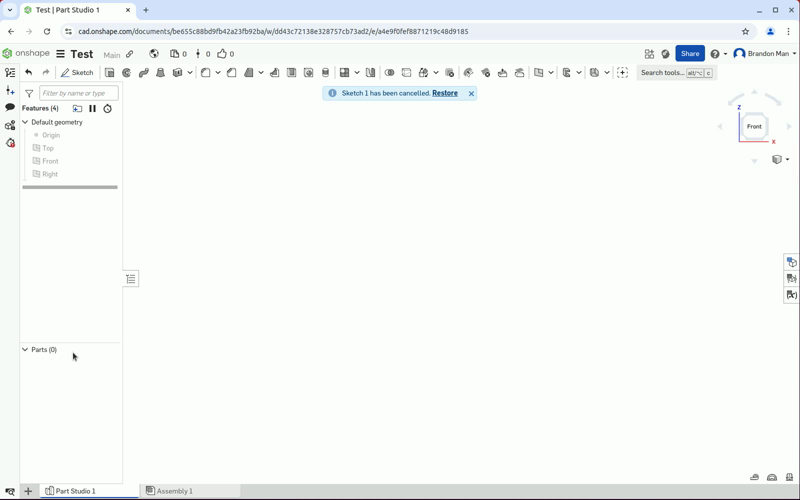
key_up(shift)
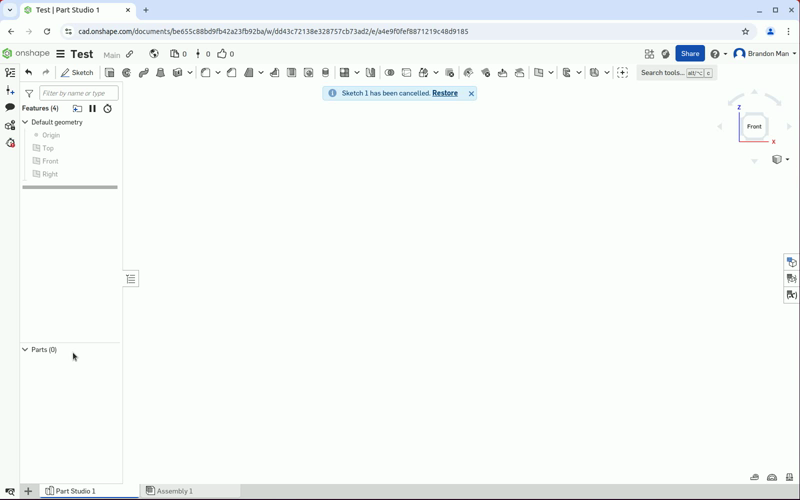
mouse_move(73, 352)
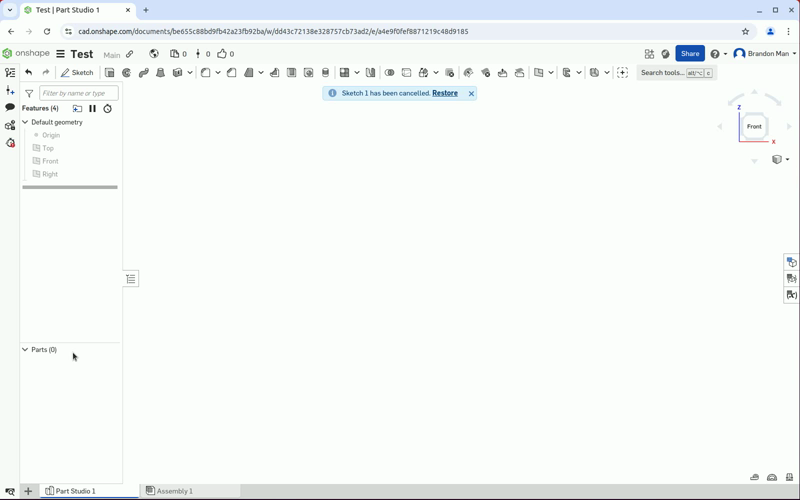
key(shift+y)
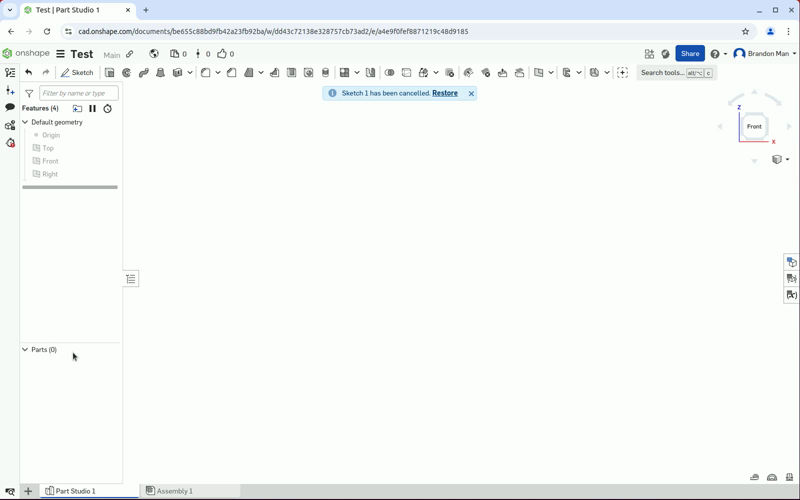
key(shift+s)
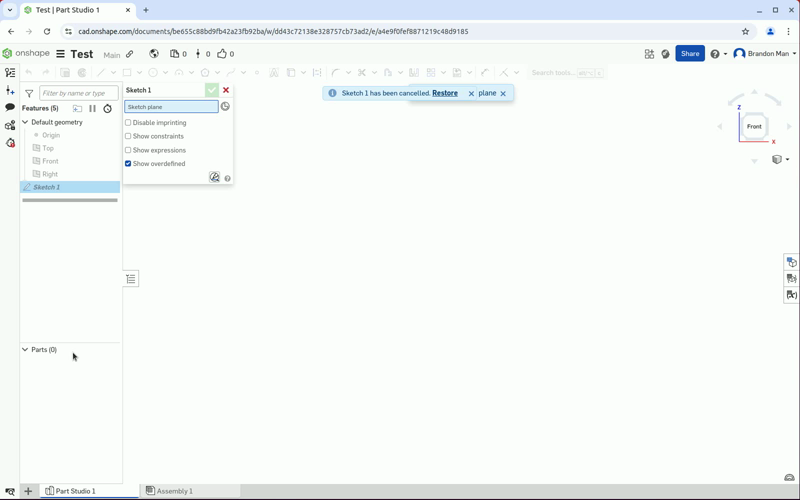
mouse_move(73, 163)
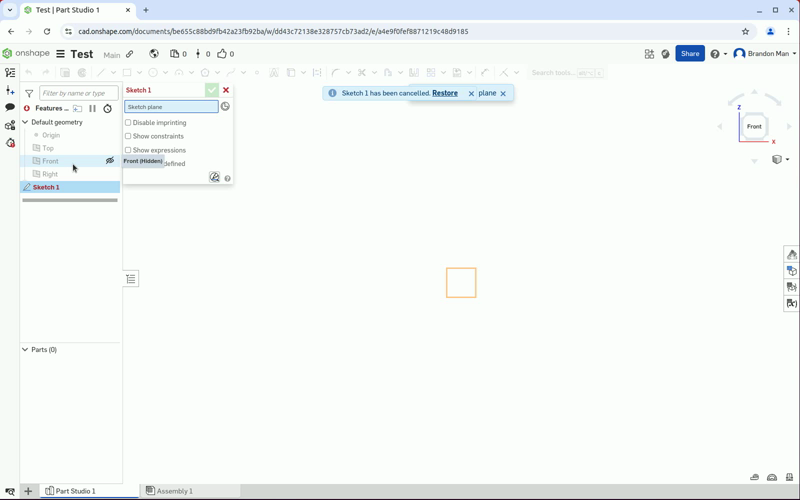
click(73, 163)
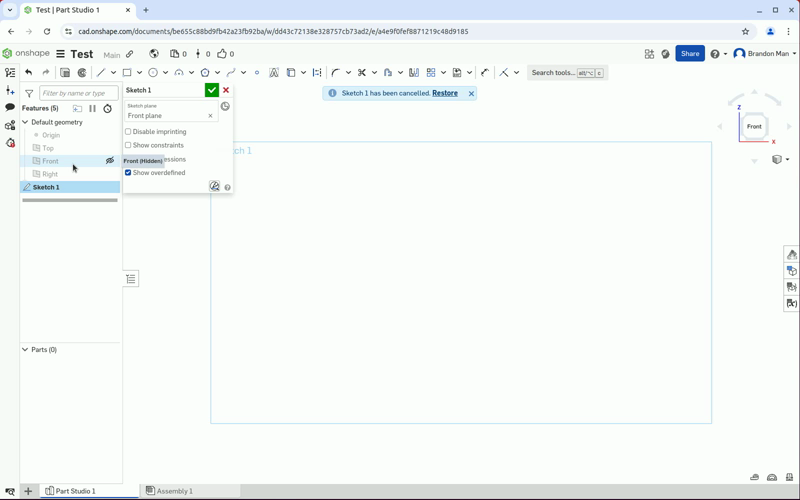
mouse_move(73, 352)
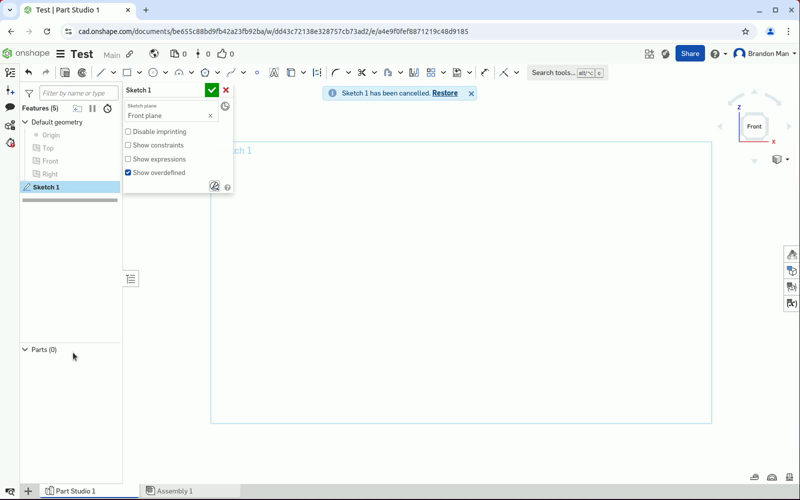
key(y)
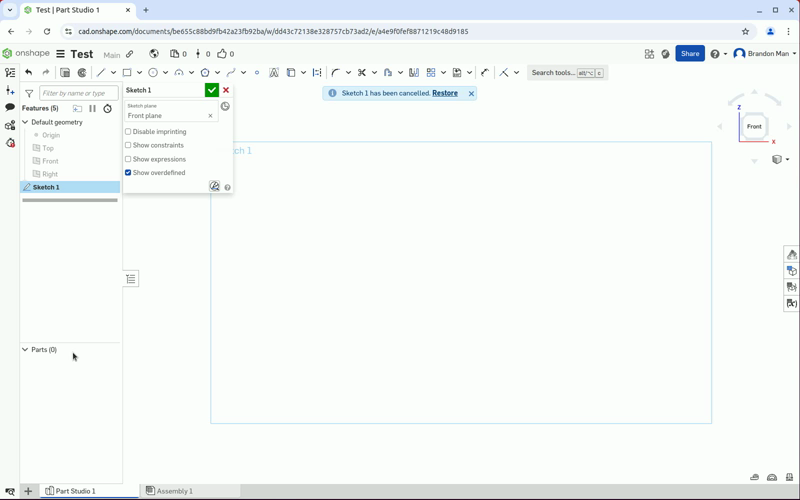
key(l)
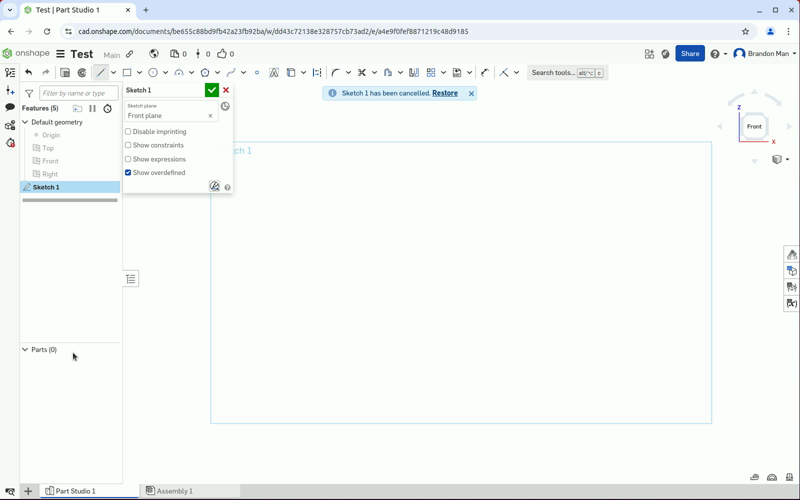
key_down(shift)
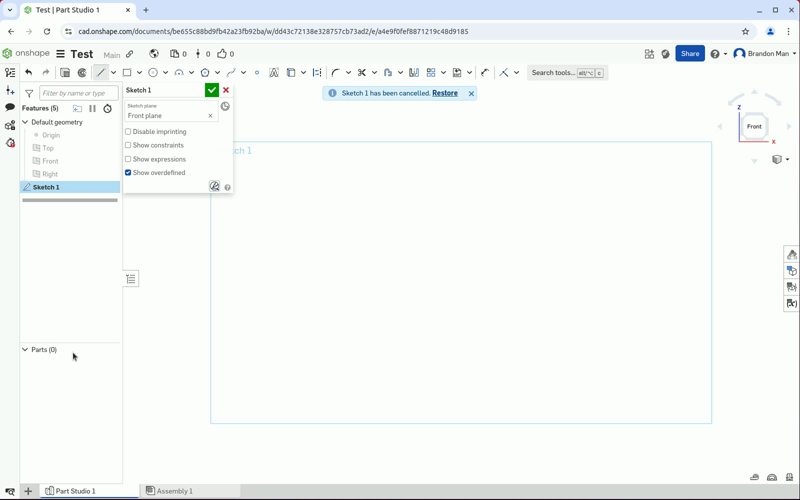
mouse_move(348, 306)
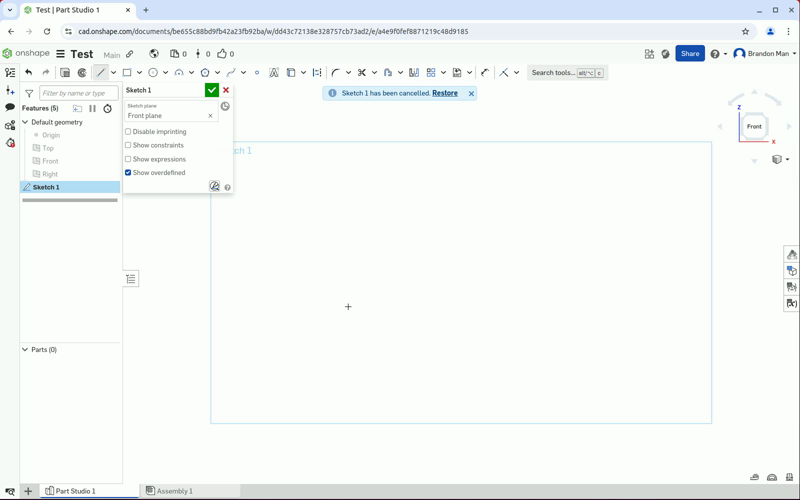
click(348, 306)
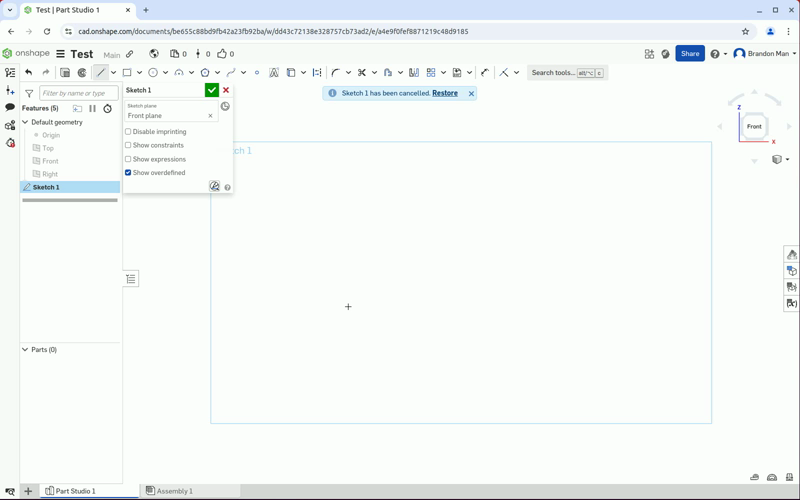
key_up(shift)
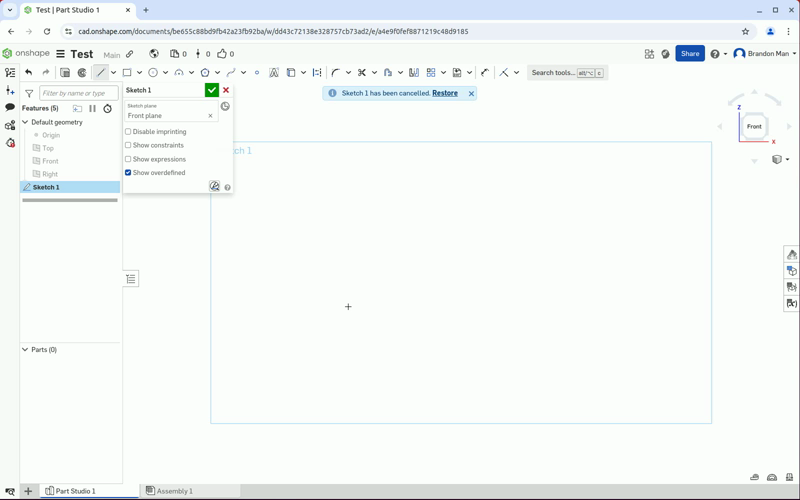
key_down(shift)
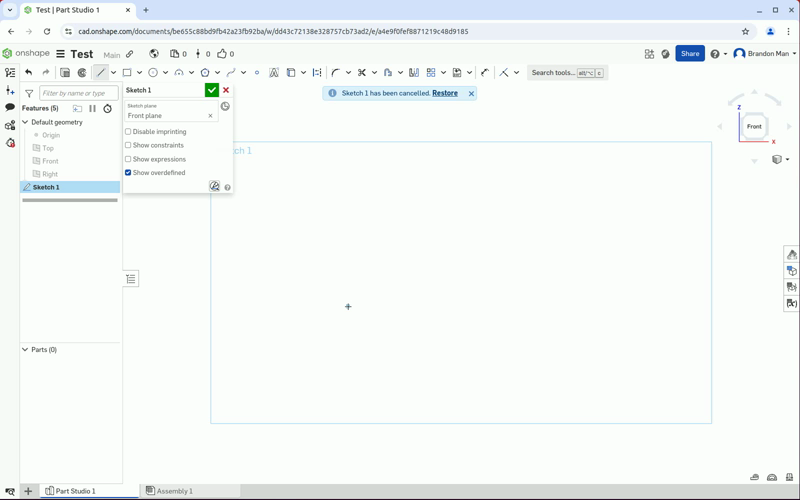
mouse_move(572, 306)
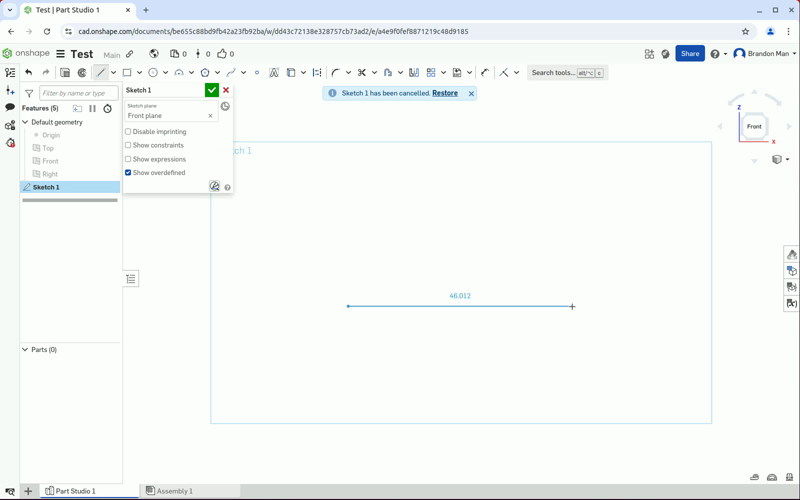
click(572, 306)
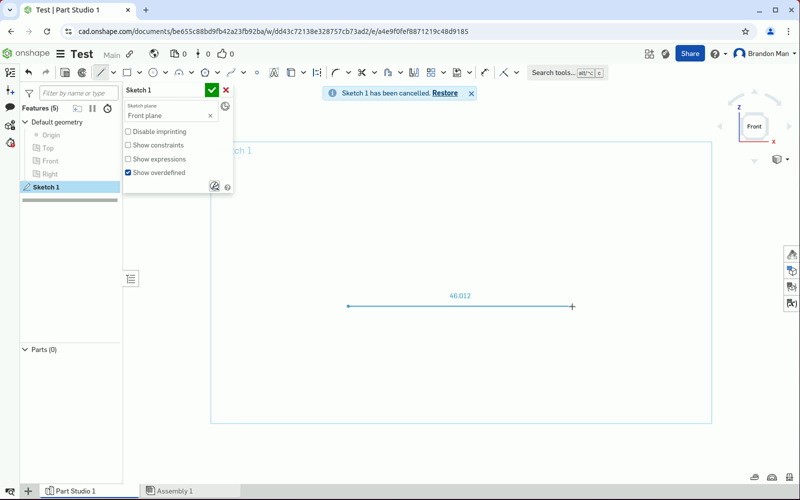
key_up(shift)
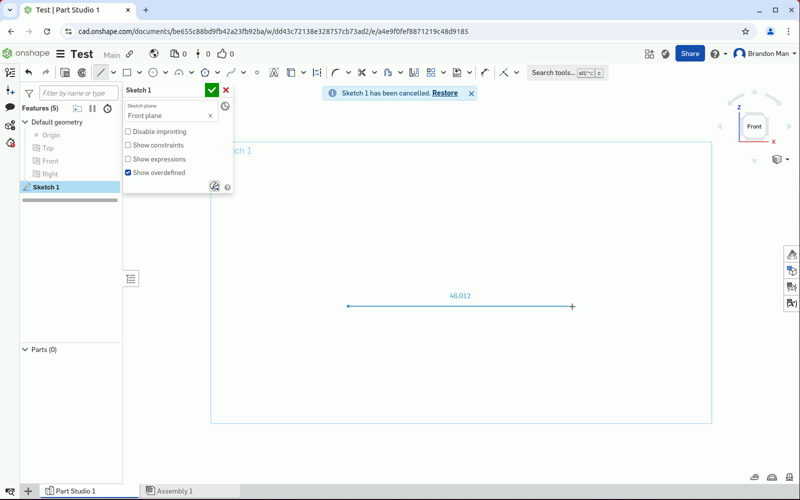
key_down(shift)
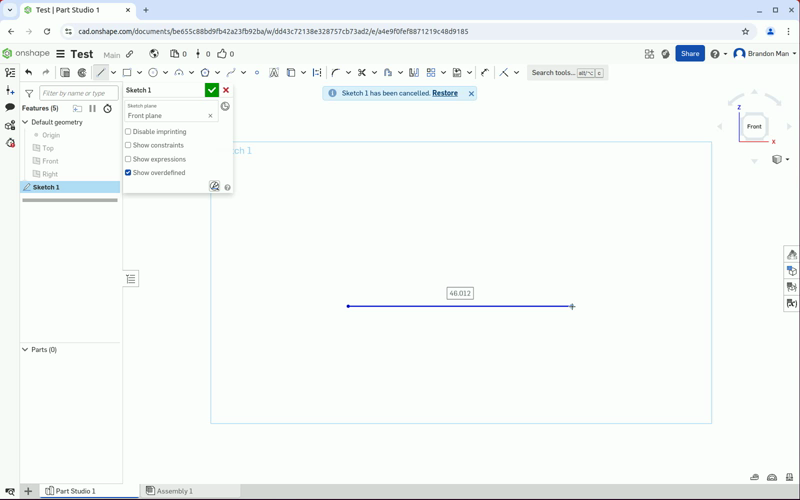
mouse_move(589, 306)
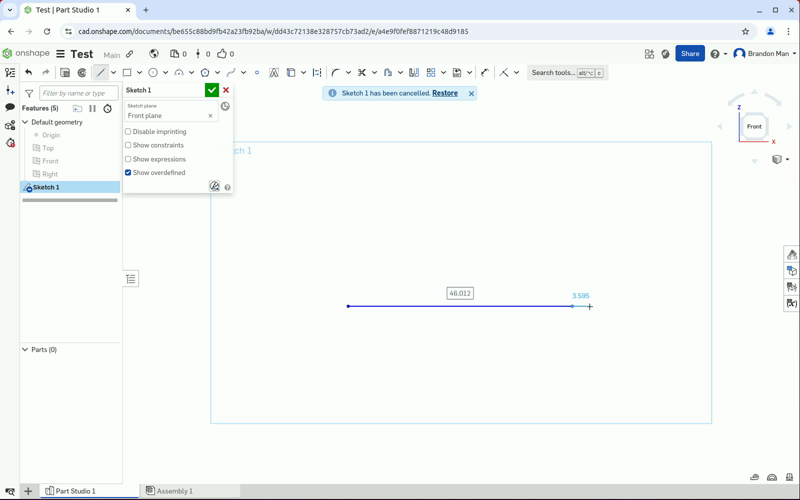
mouse_move(572, 259)
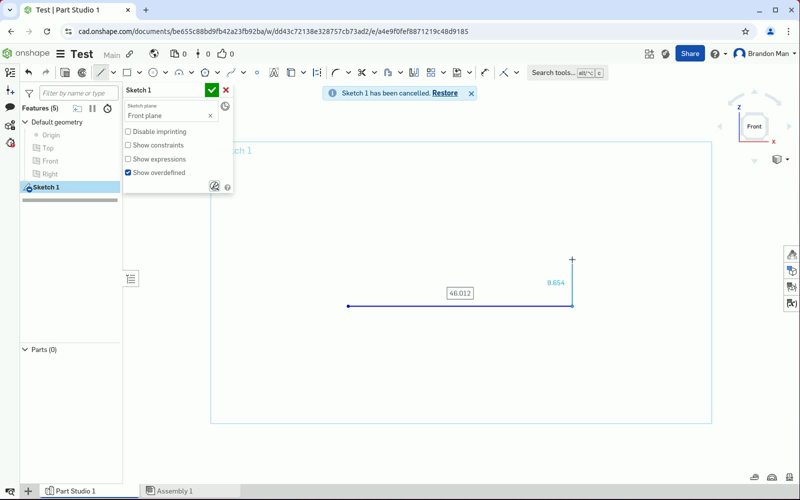
click(572, 259)
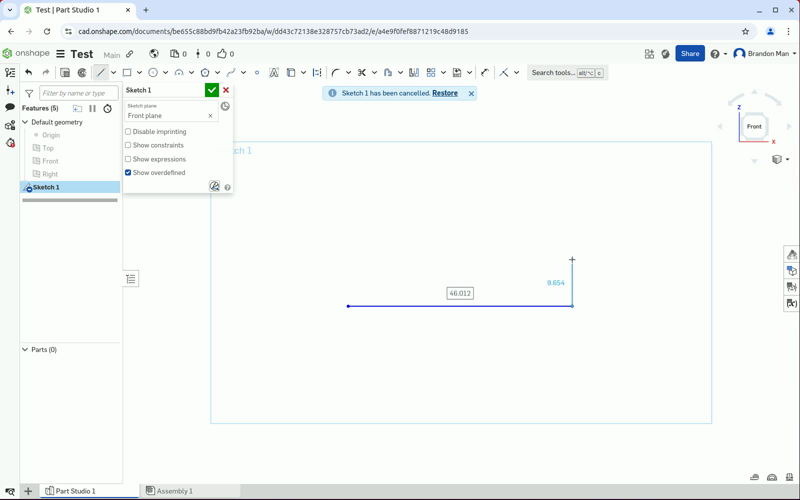
key_up(shift)
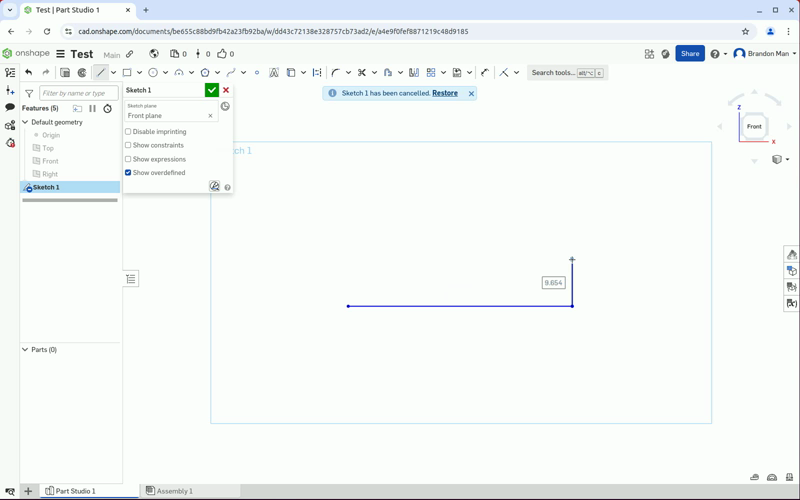
key_down(shift)
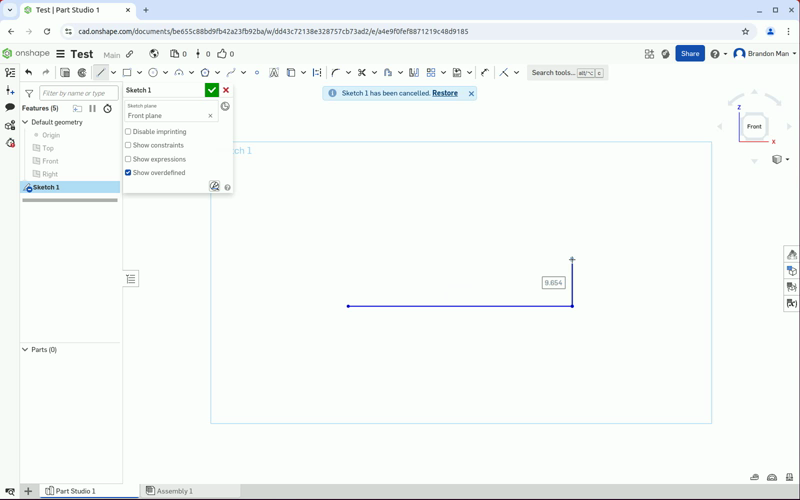
mouse_move(348, 259)
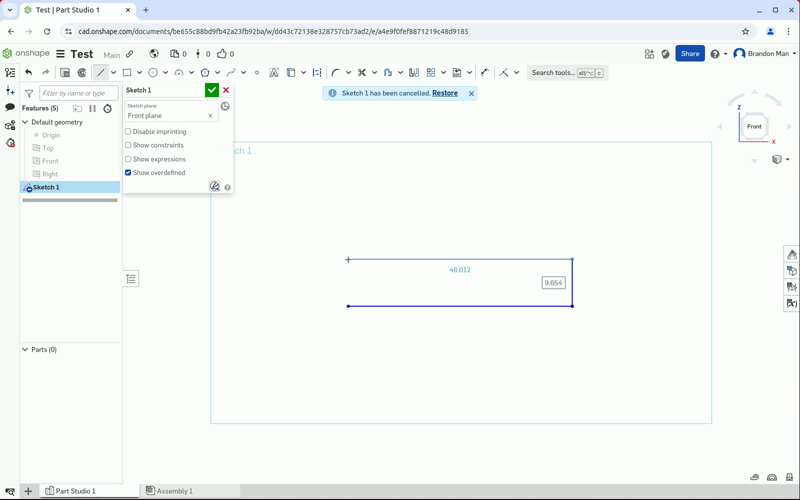
click(348, 259)
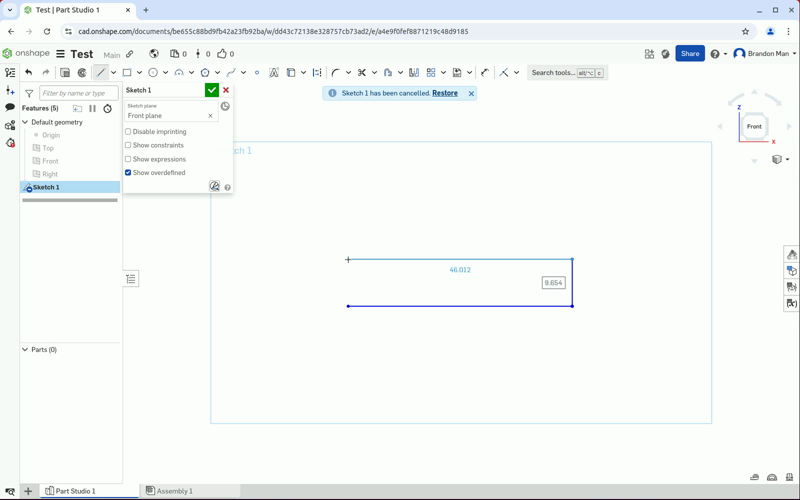
key_up(shift)
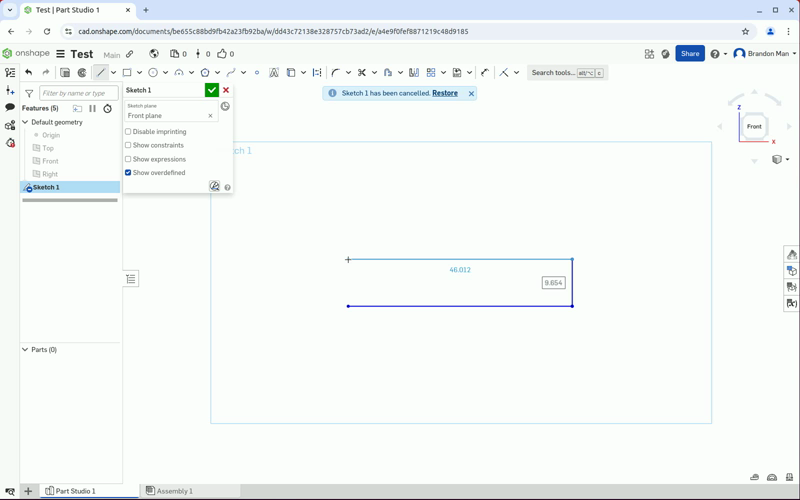
mouse_move(378, 259)
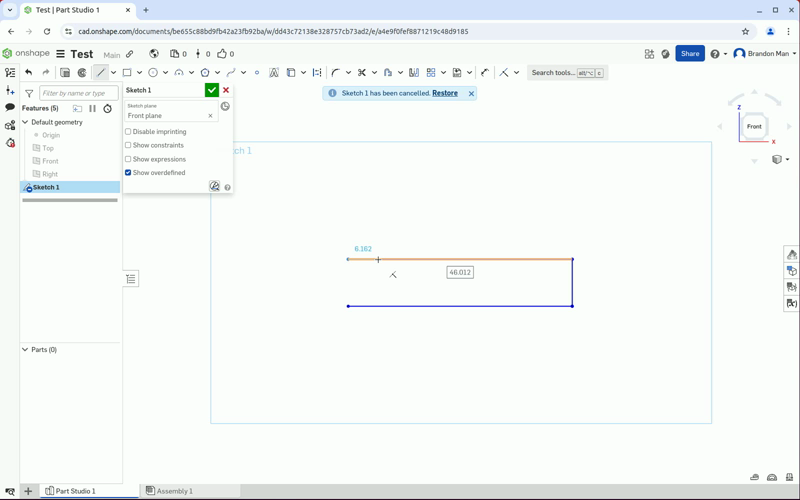
key_down(shift)
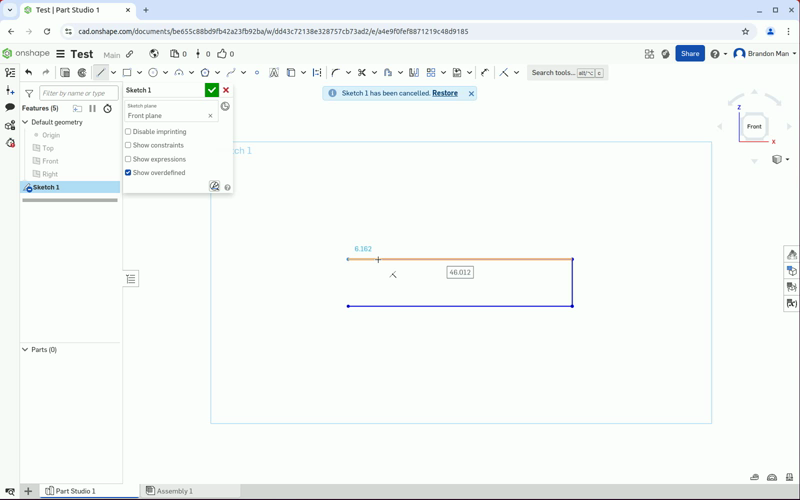
mouse_move(348, 306)
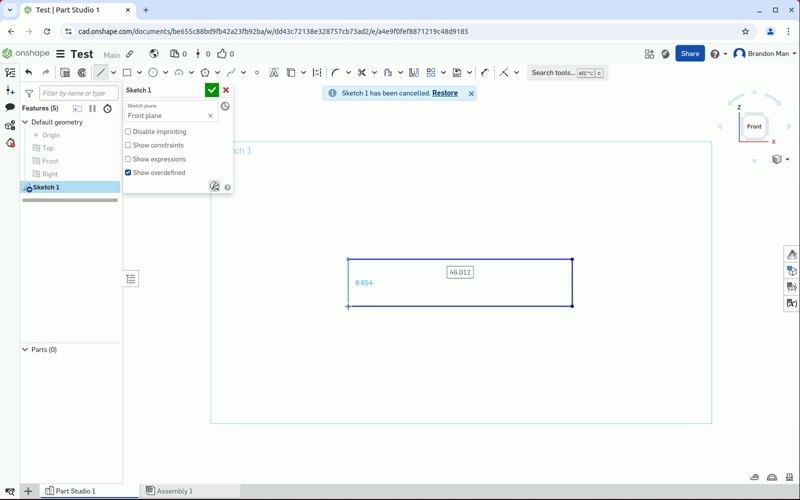
key_up(shift)
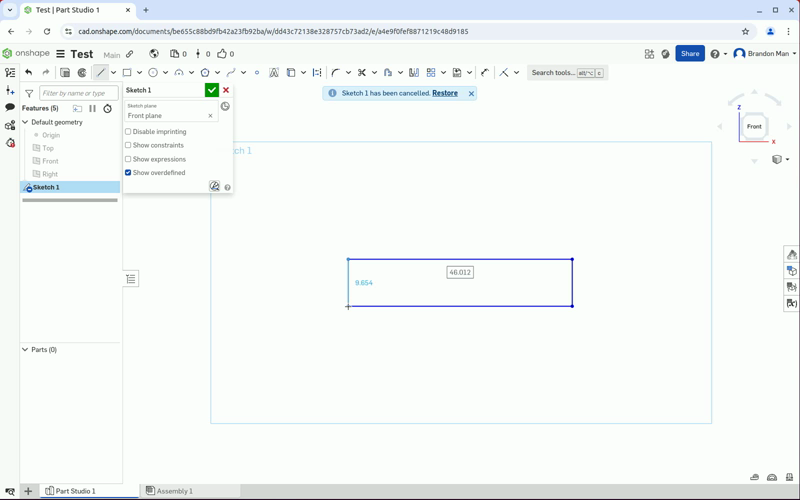
click(348, 306)
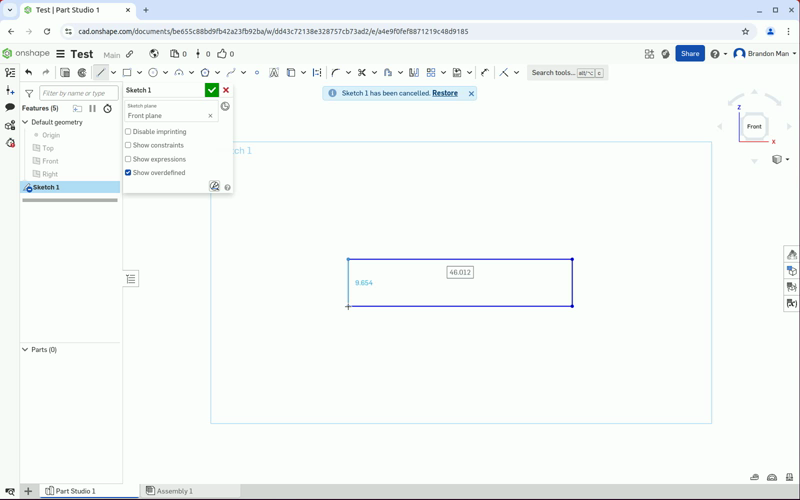
key(esc)
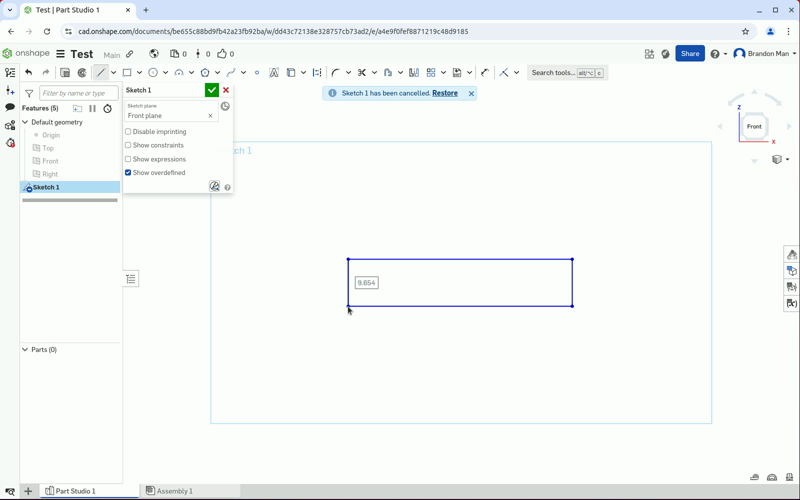
key(l)
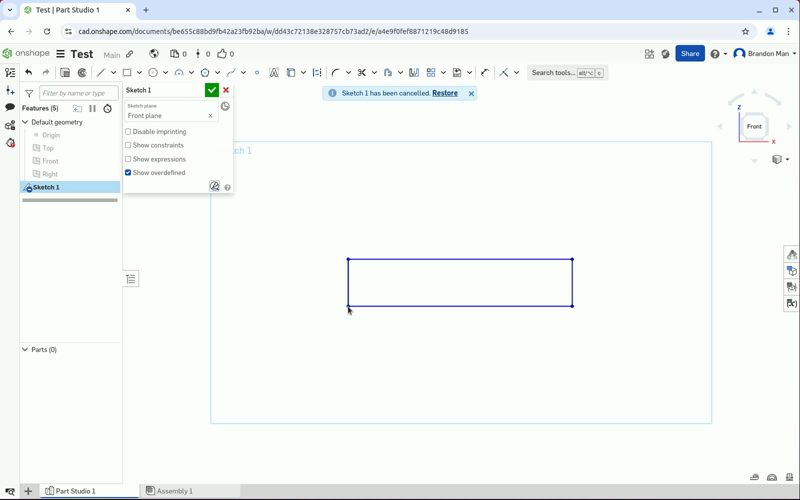
key_down(shift)
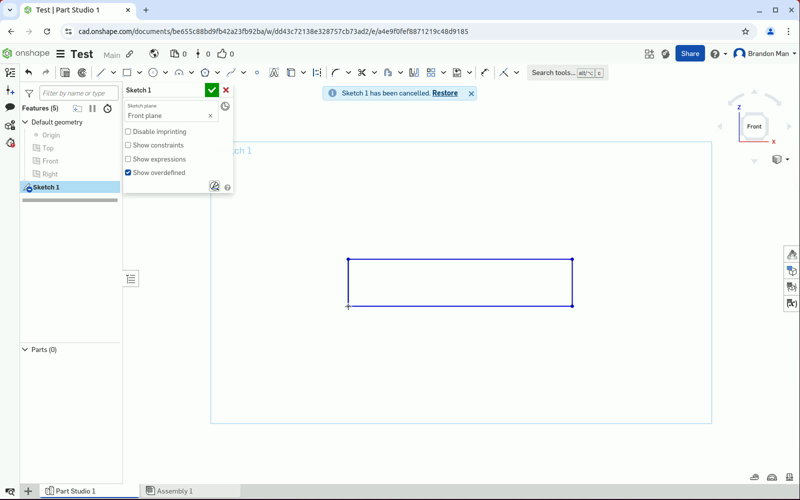
mouse_move(369, 301)
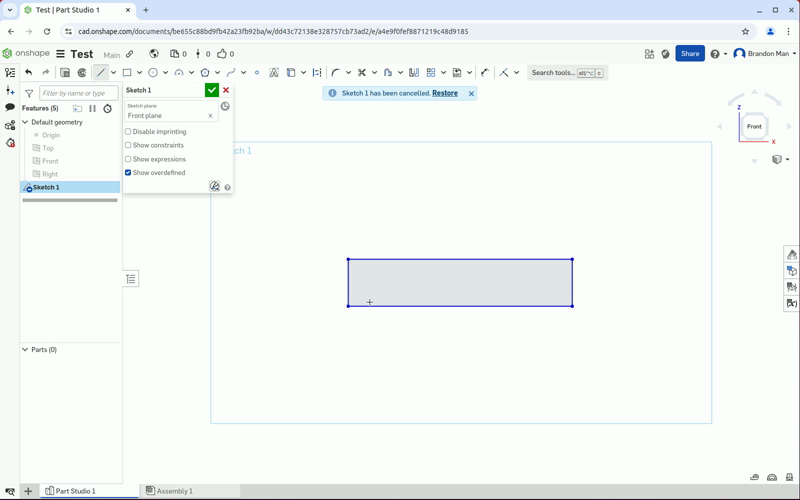
click(369, 301)
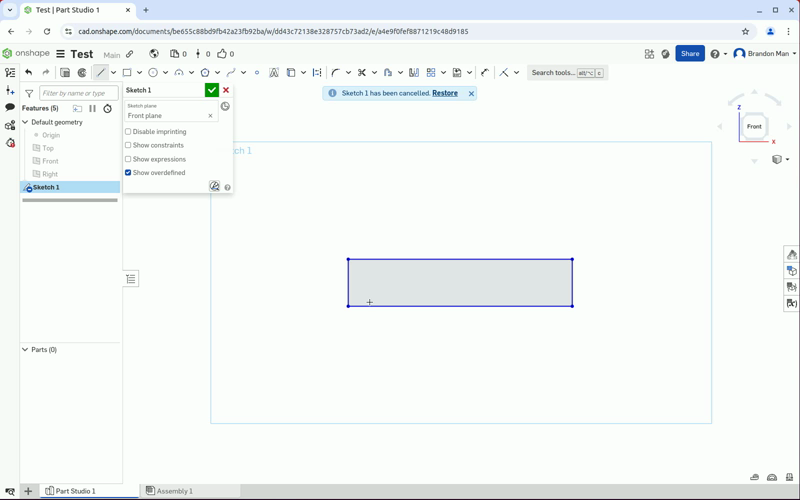
key_up(shift)
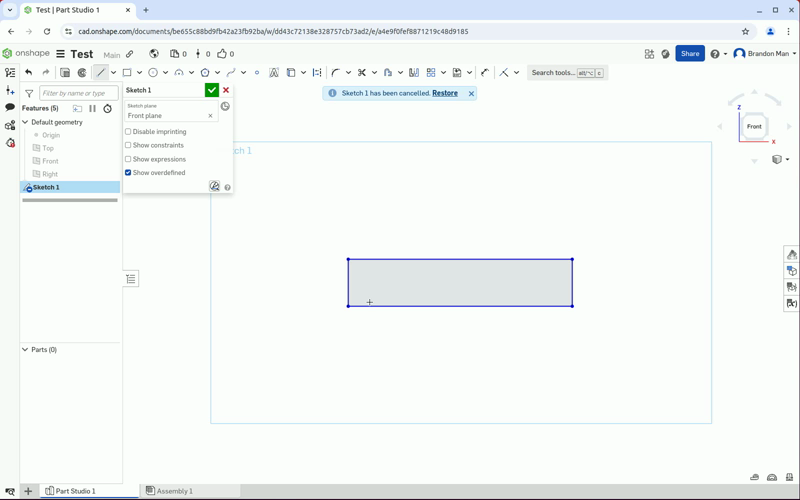
key_down(shift)
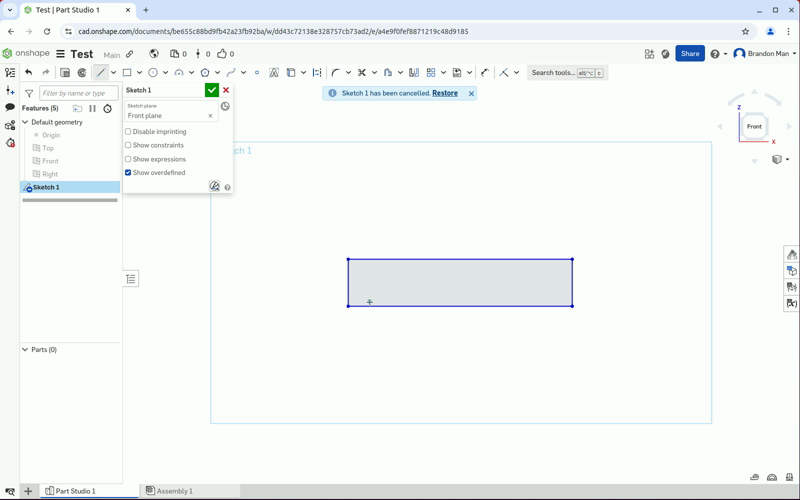
mouse_move(399, 301)
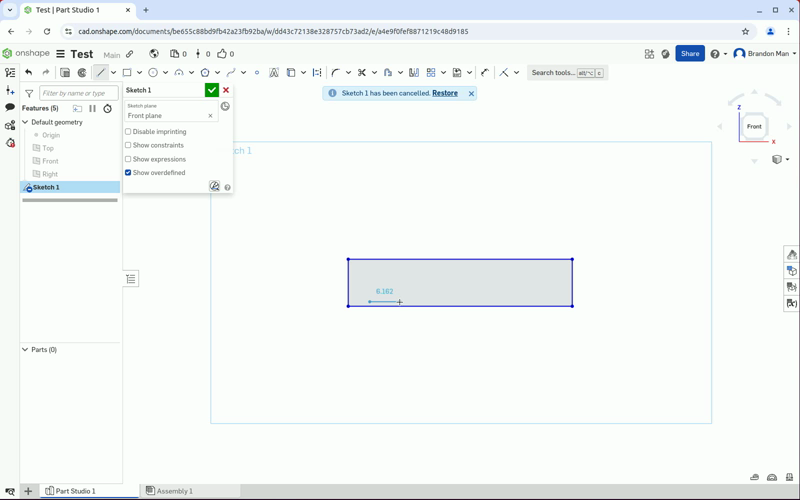
mouse_move(374, 301)
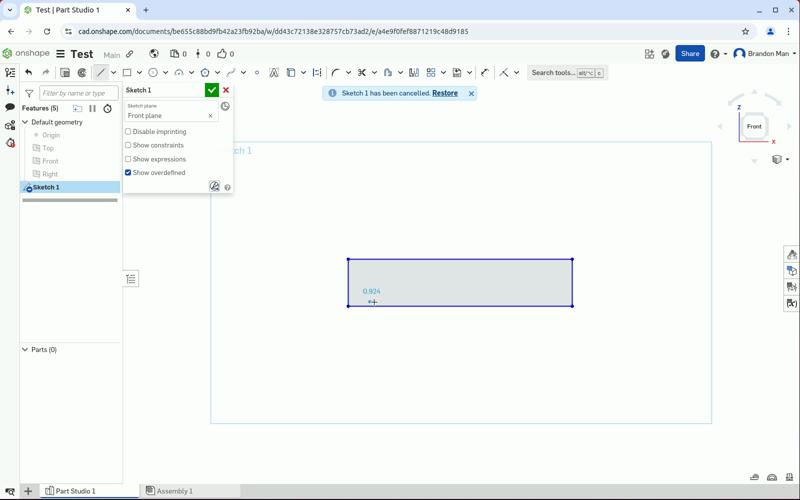
scroll(6)
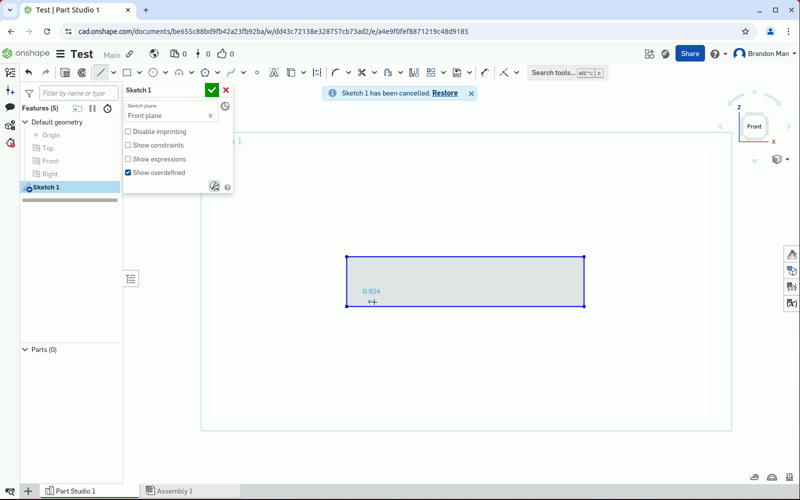
scroll(6)
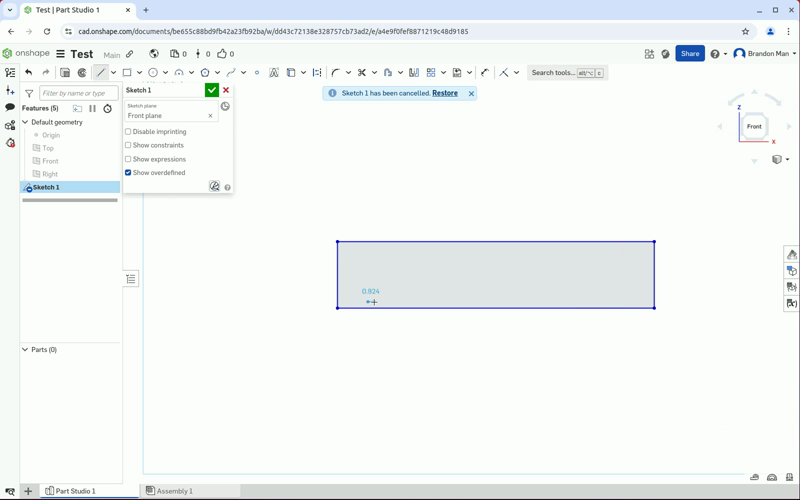
scroll(6)
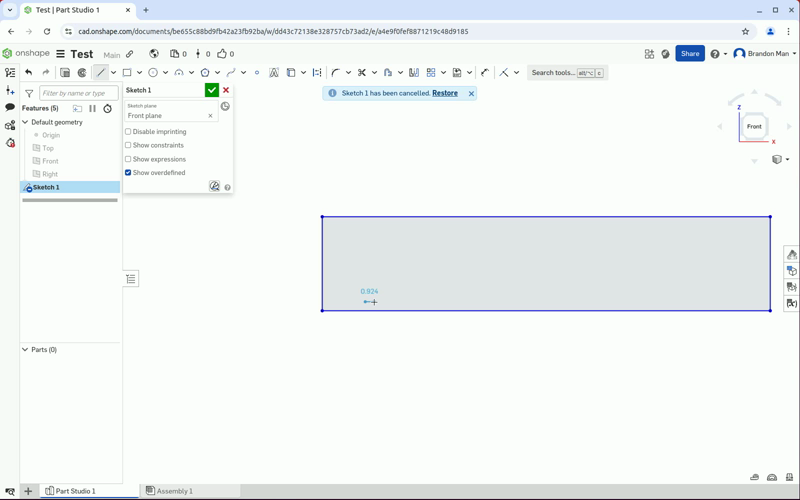
scroll(6)
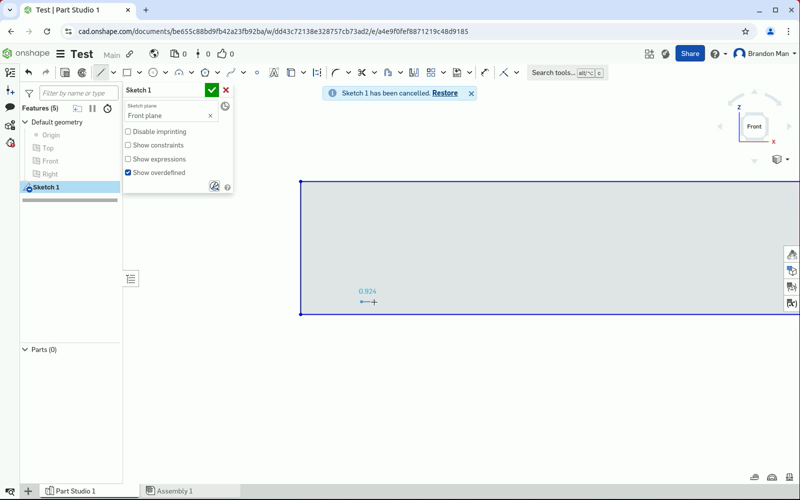
scroll(6)
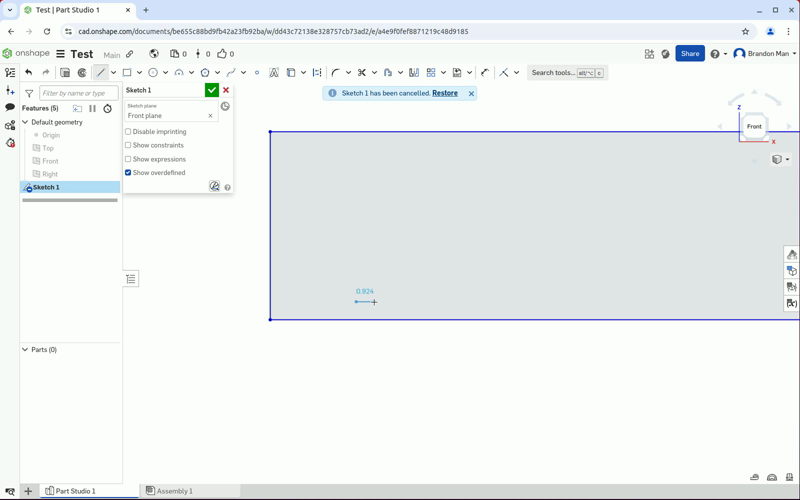
scroll(6)
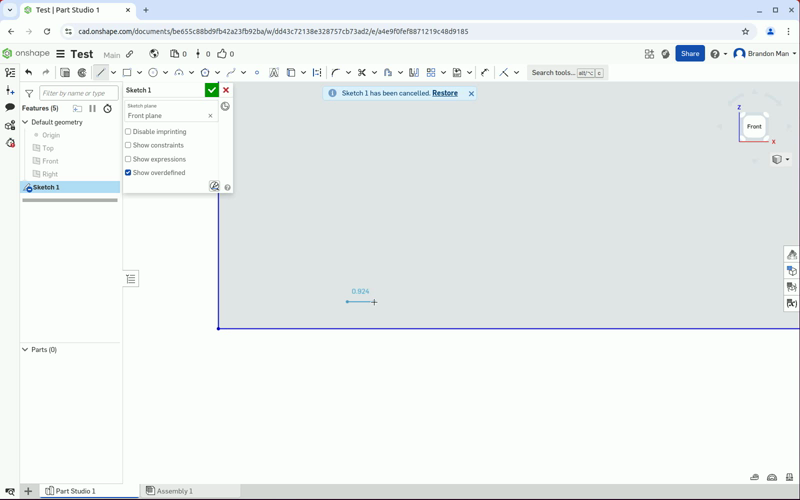
scroll(6)
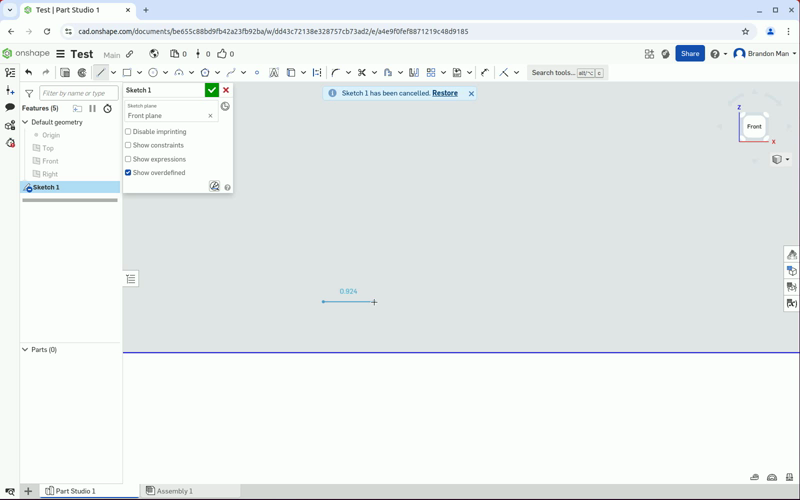
click(374, 301)
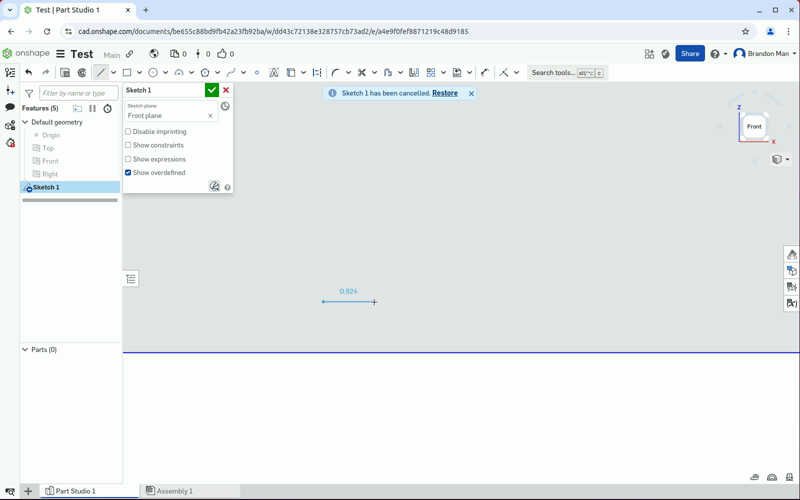
scroll(-6)
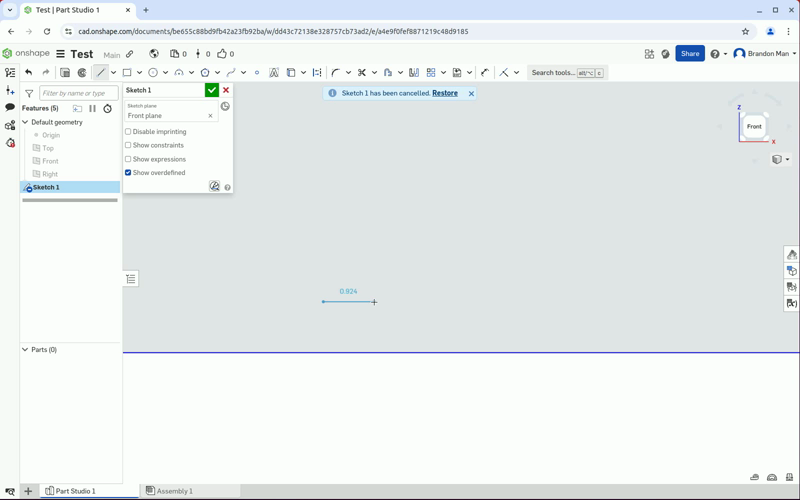
scroll(-6)
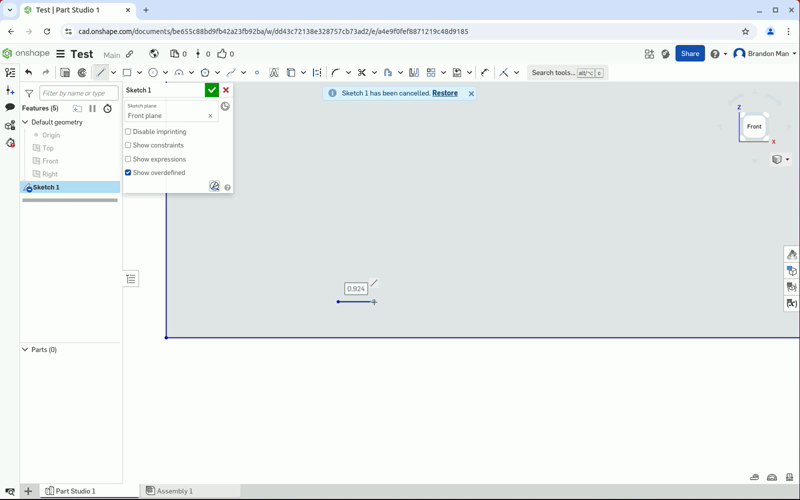
scroll(-6)
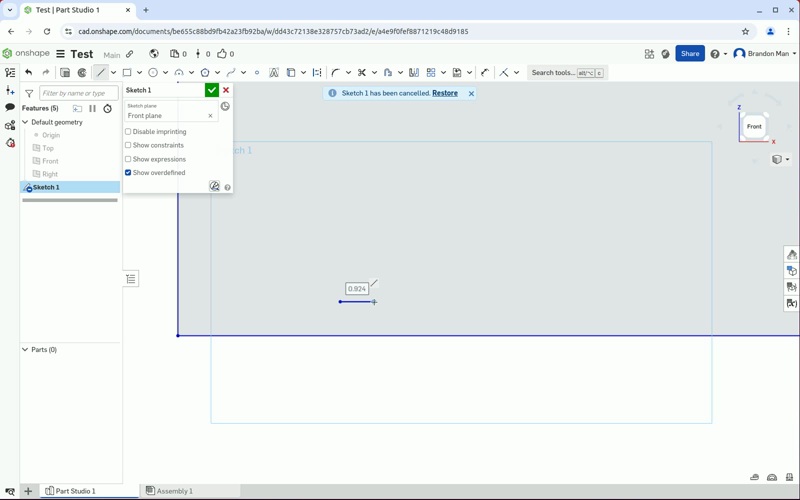
scroll(-6)
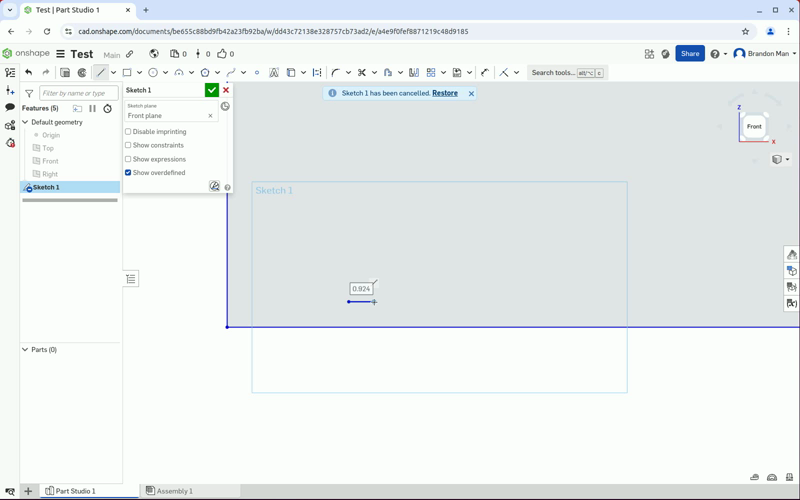
scroll(-6)
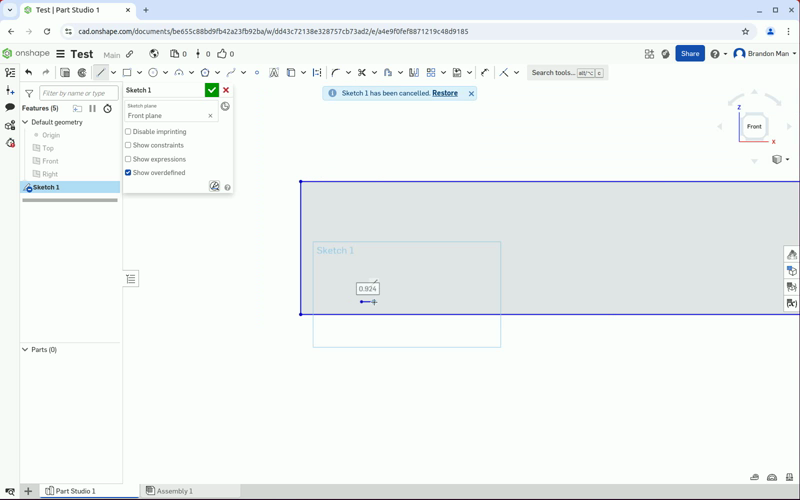
scroll(-6)
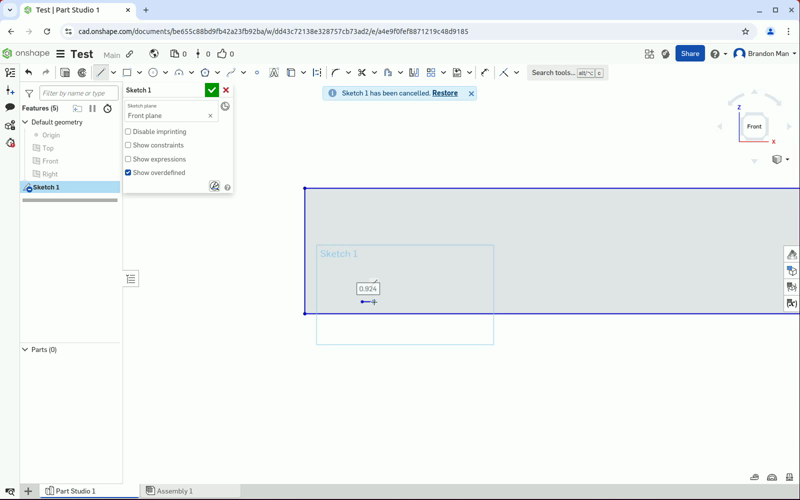
scroll(-6)
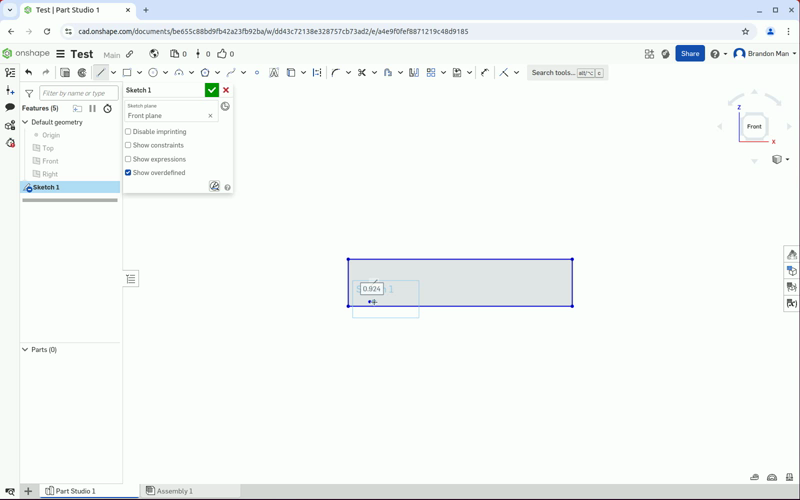
key_up(shift)
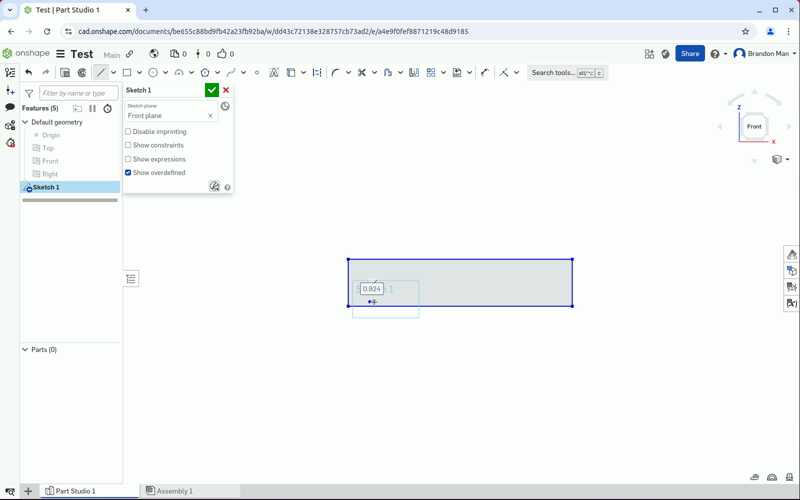
key_down(shift)
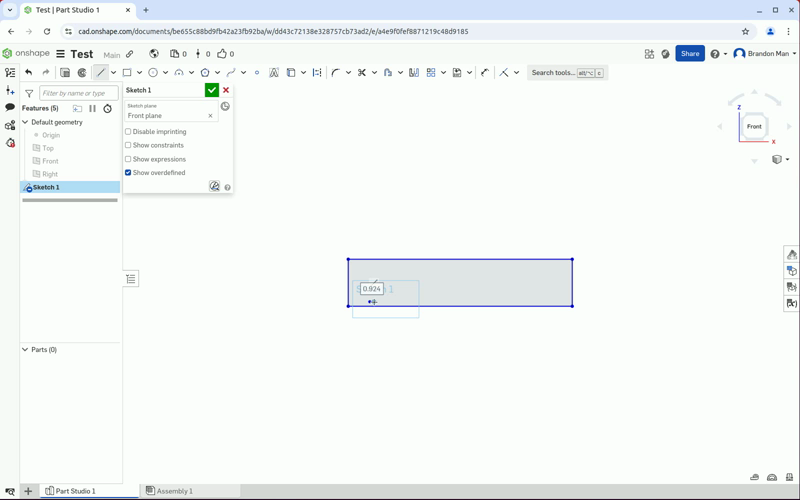
mouse_move(404, 301)
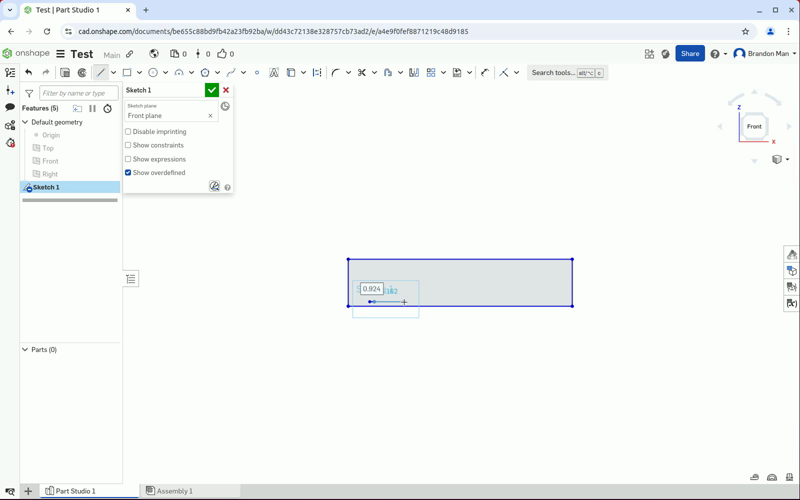
mouse_move(374, 278)
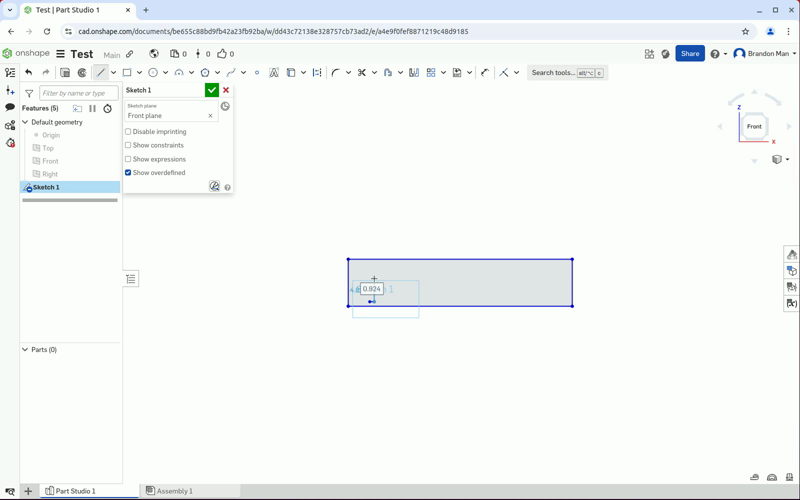
click(374, 278)
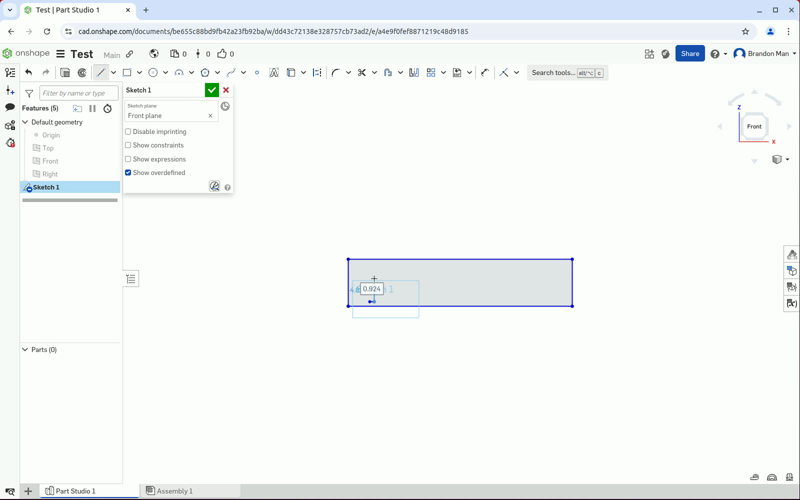
key_up(shift)
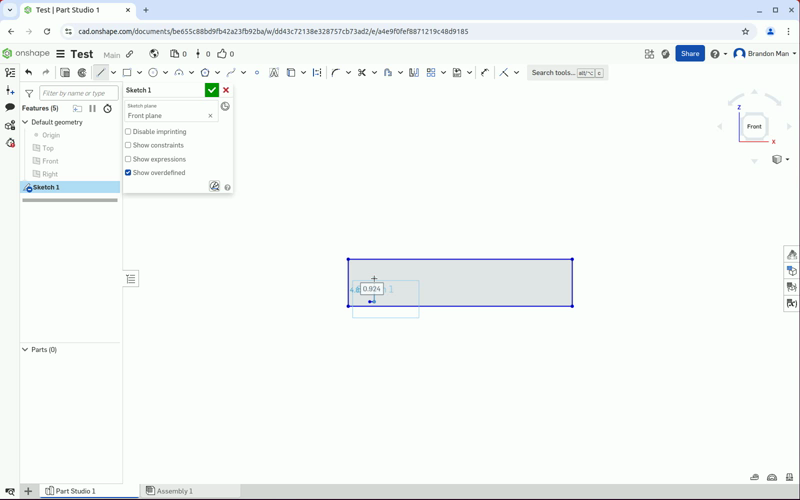
key_down(shift)
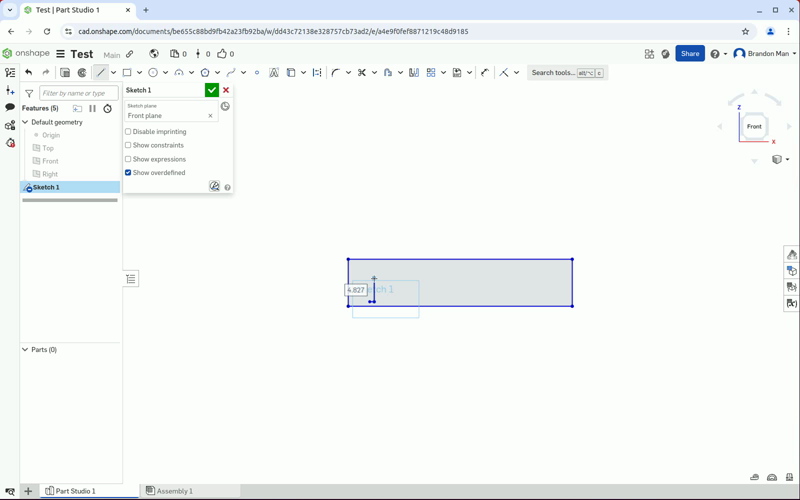
mouse_move(404, 278)
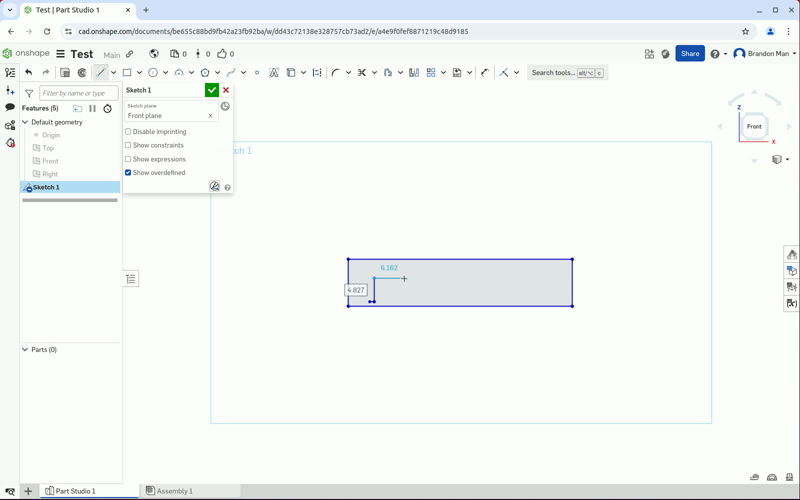
mouse_move(369, 278)
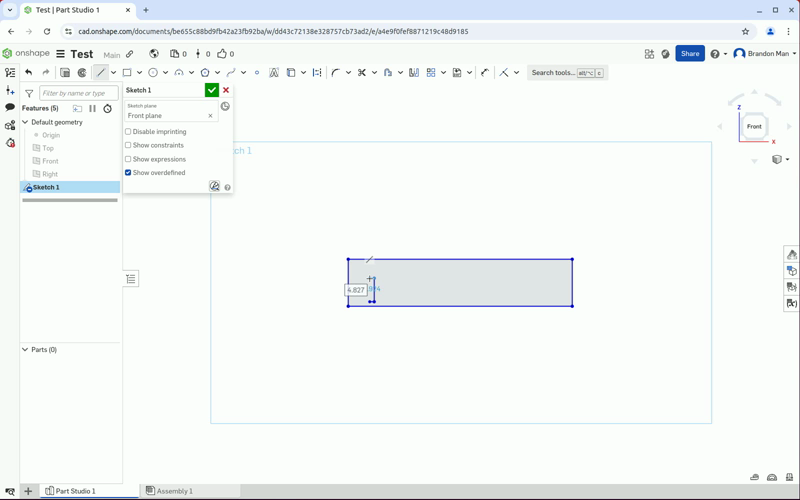
scroll(6)
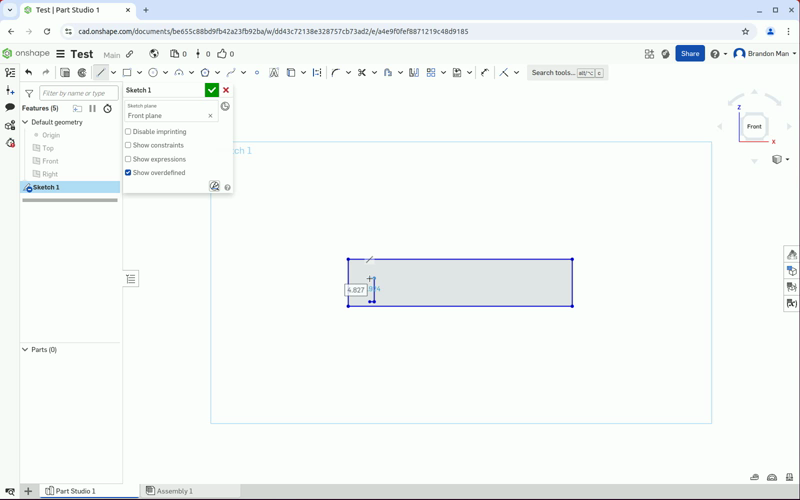
scroll(6)
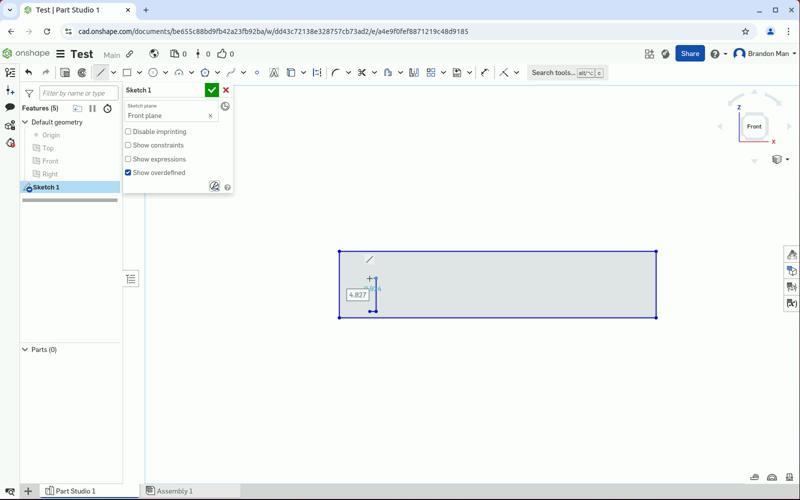
scroll(6)
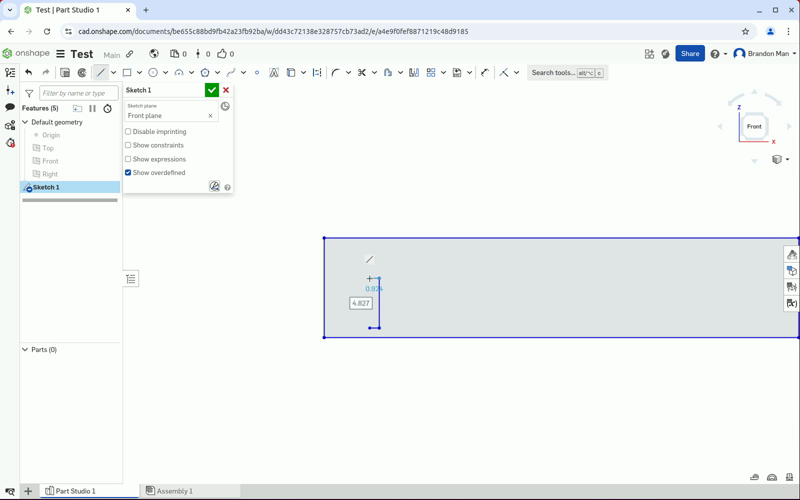
scroll(6)
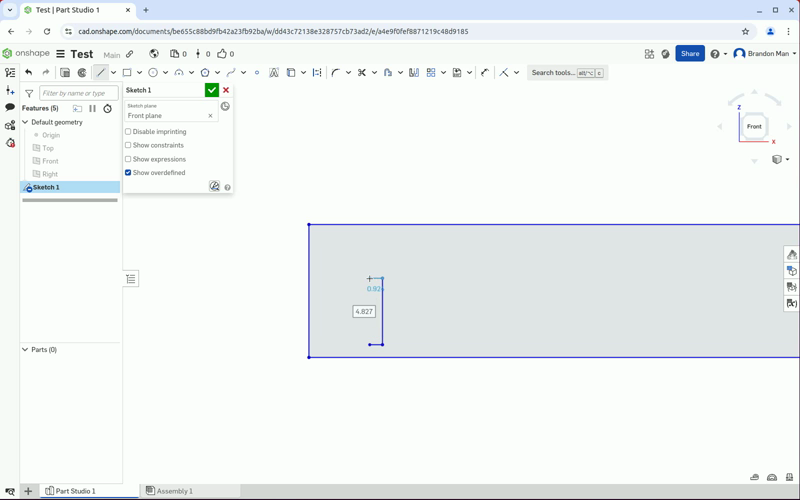
scroll(6)
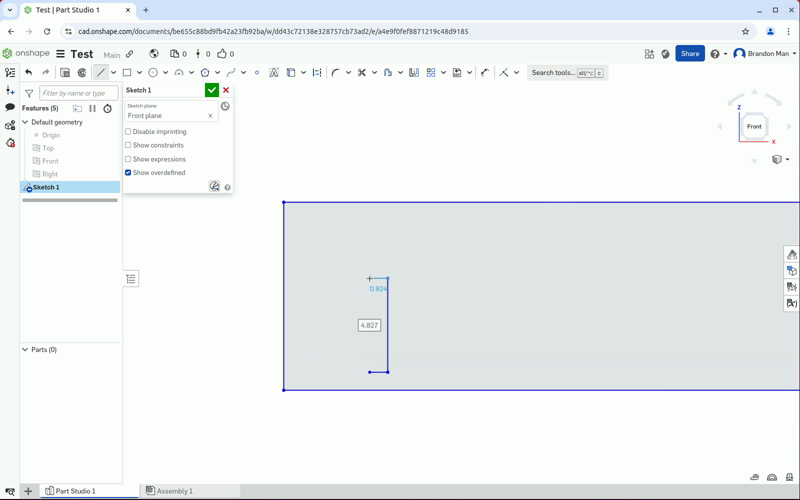
scroll(6)
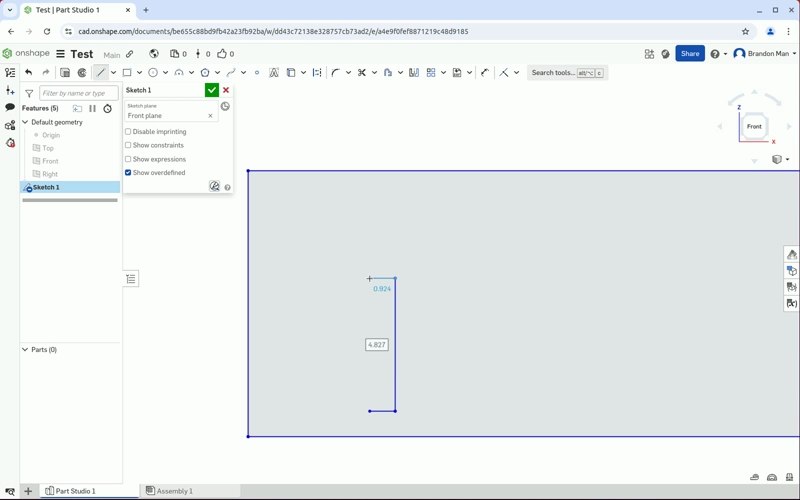
scroll(6)
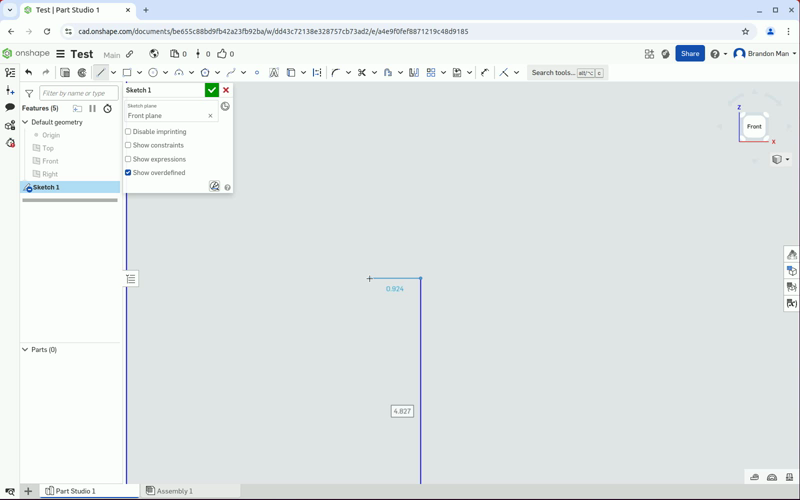
click(369, 278)
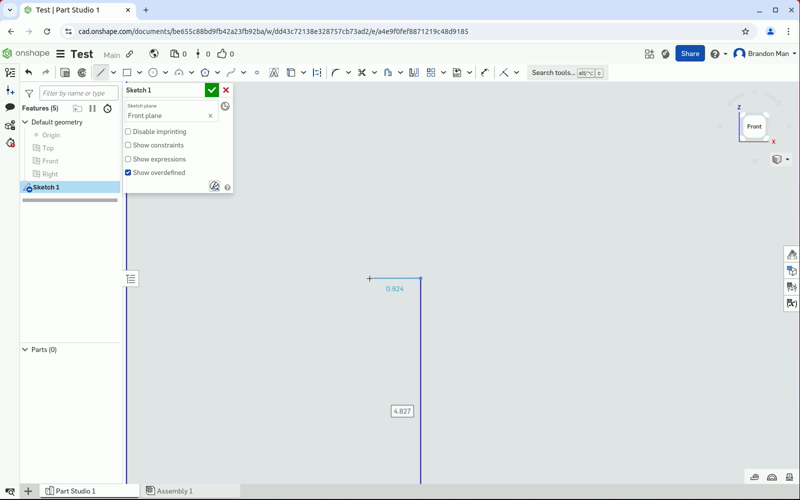
scroll(-6)
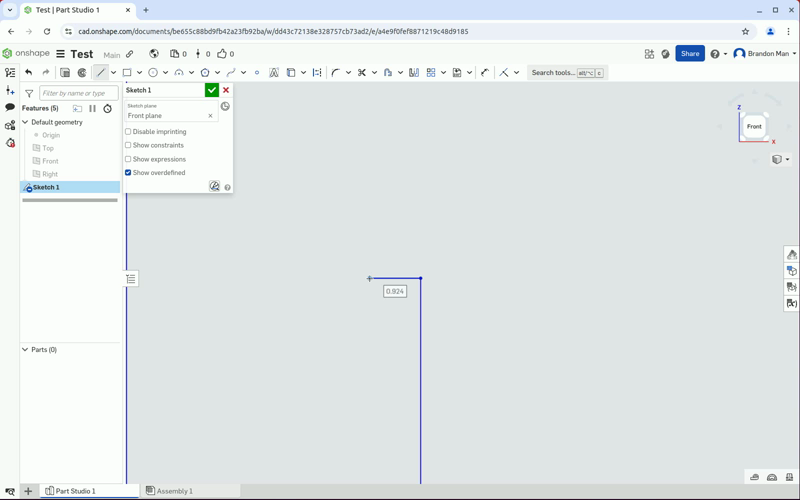
scroll(-6)
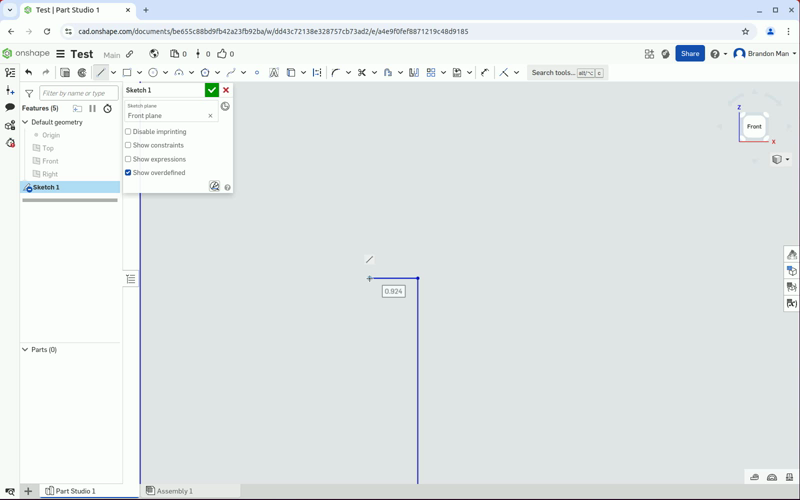
scroll(-6)
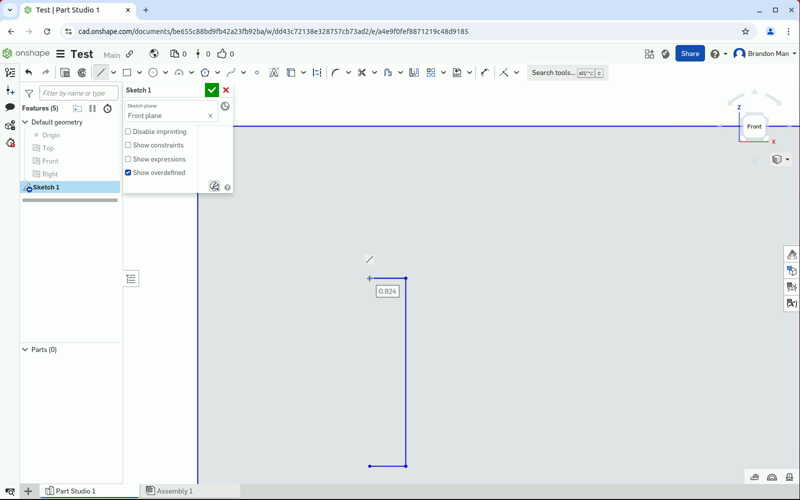
scroll(-6)
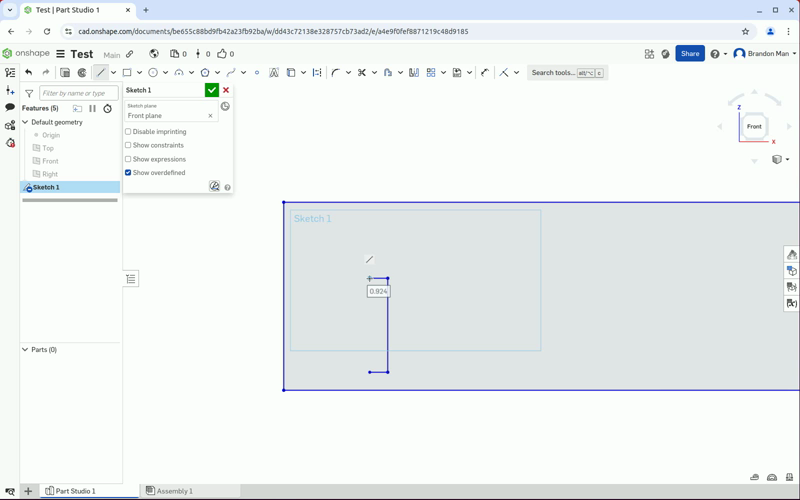
scroll(-6)
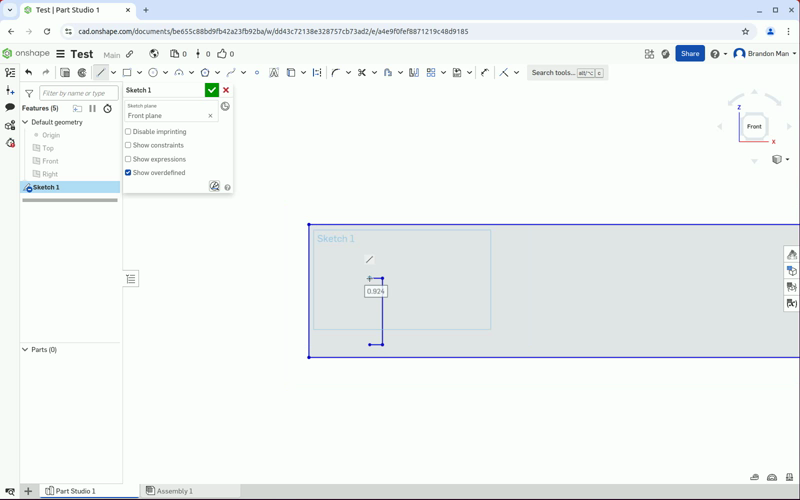
scroll(-6)
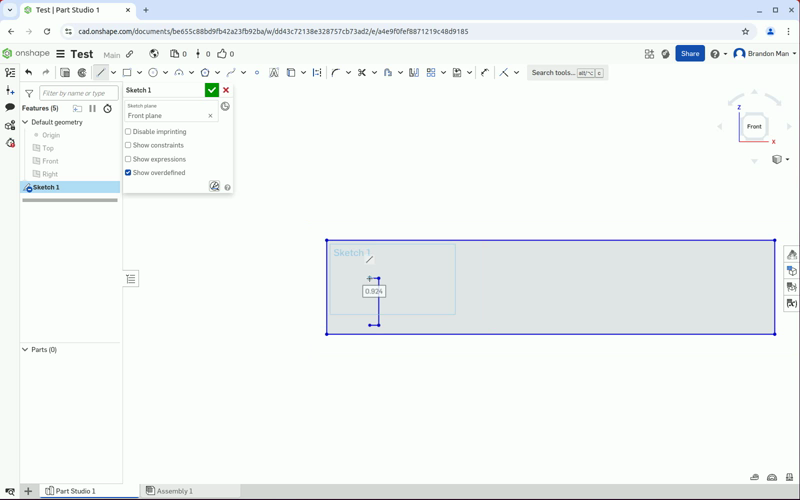
scroll(-6)
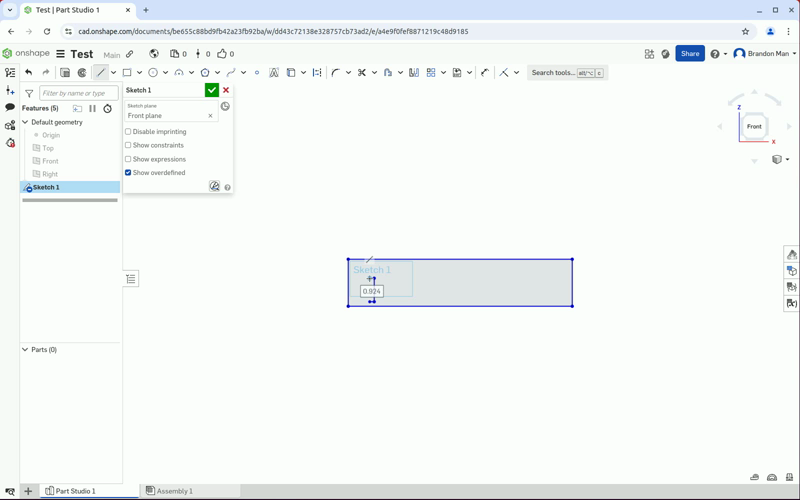
key_up(shift)
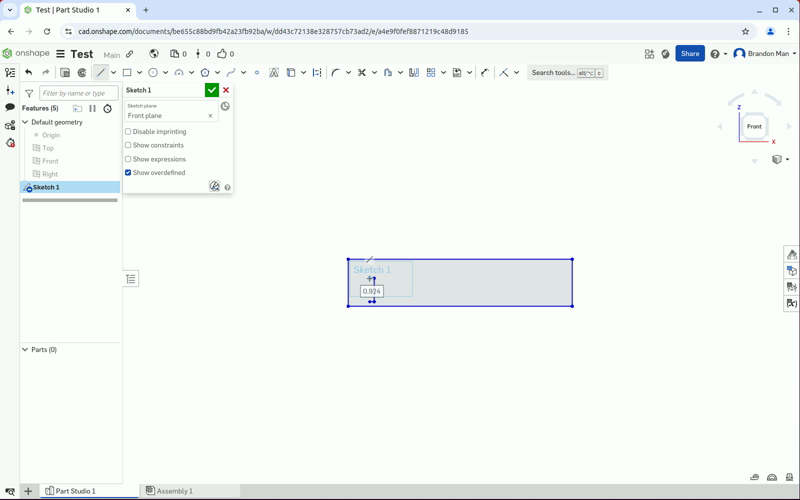
mouse_move(399, 278)
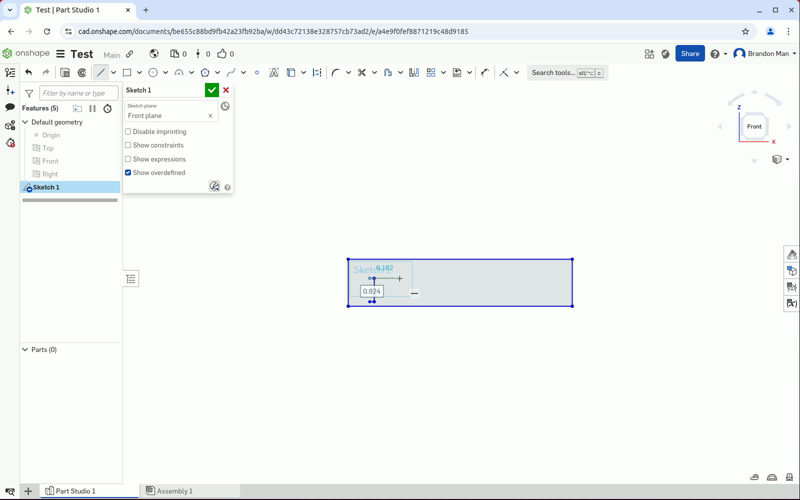
key_down(shift)
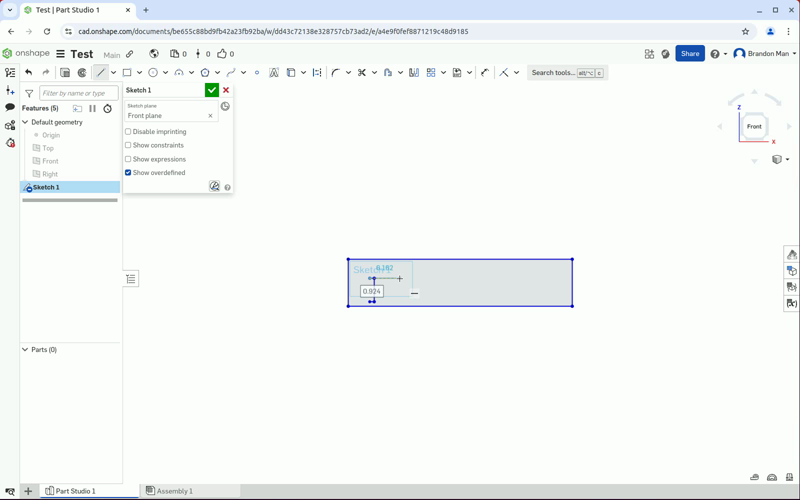
mouse_move(369, 301)
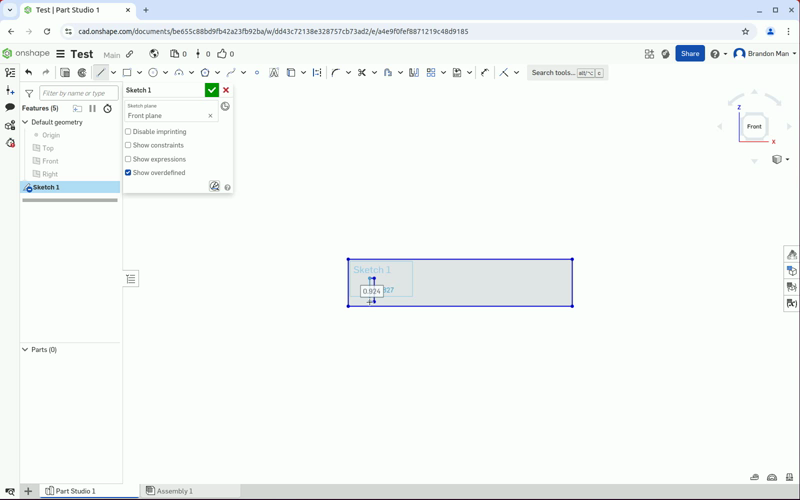
key_up(shift)
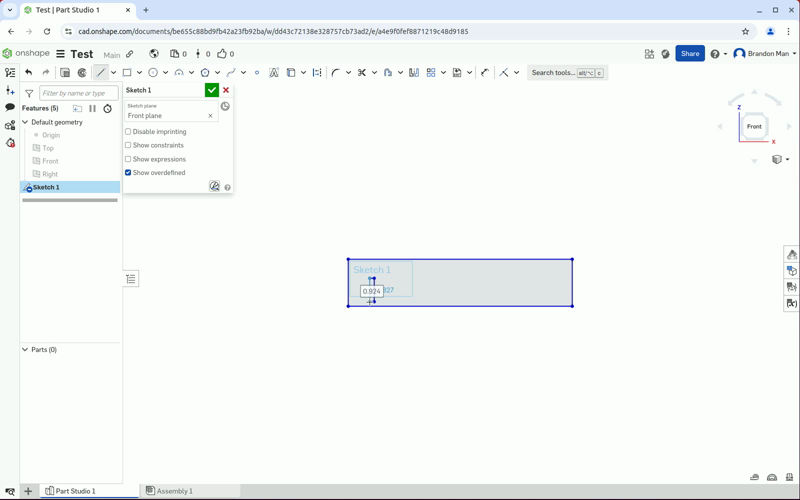
click(369, 301)
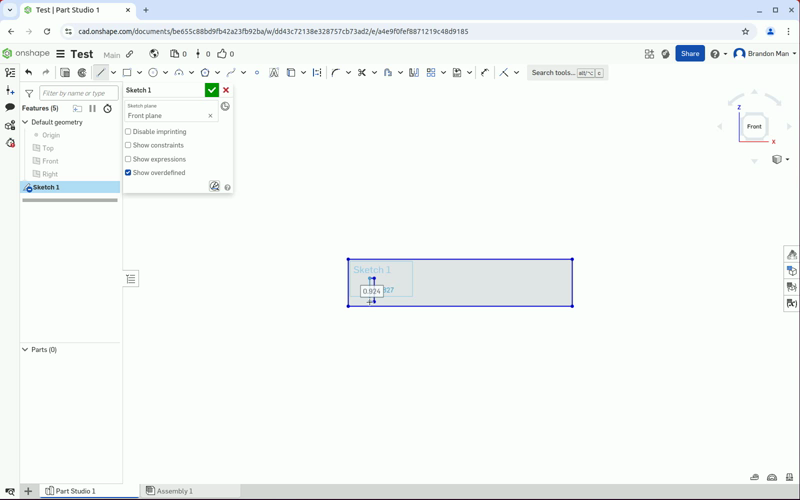
key(esc)
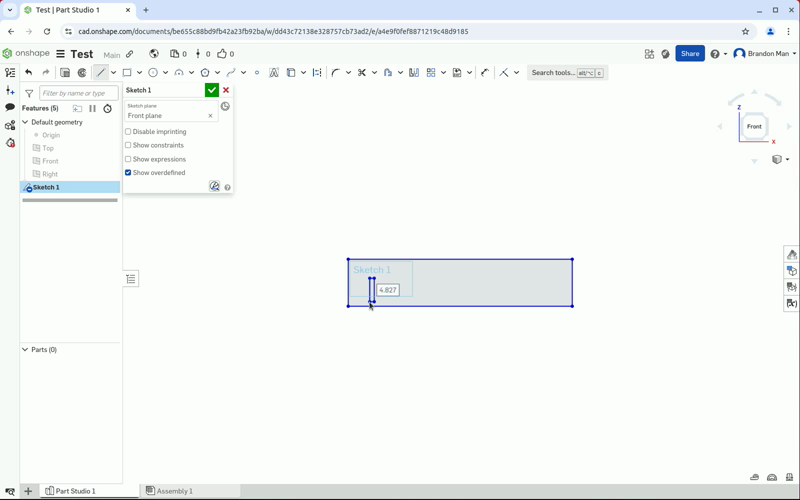
key(l)
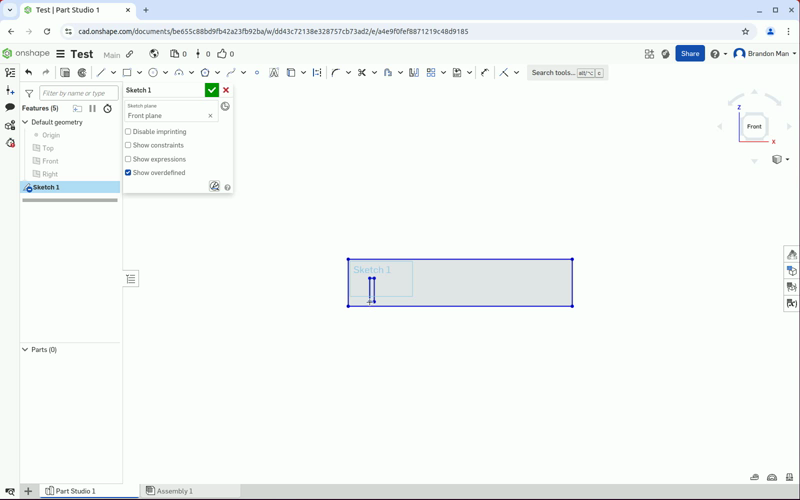
key_down(shift)
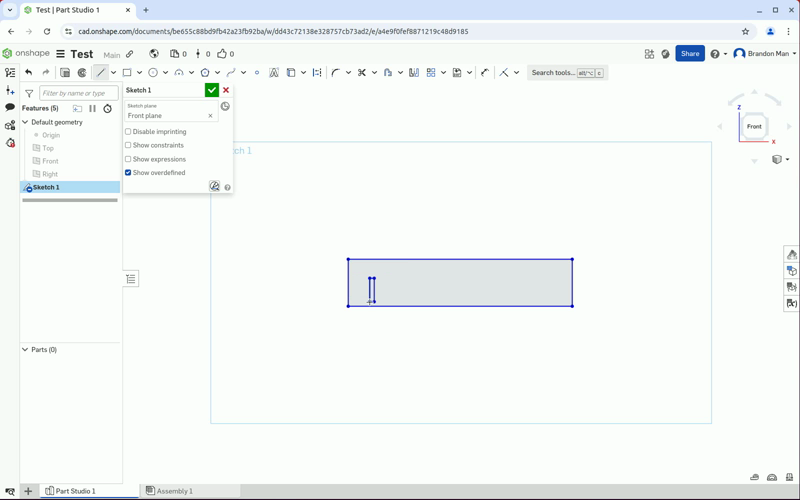
mouse_move(546, 301)
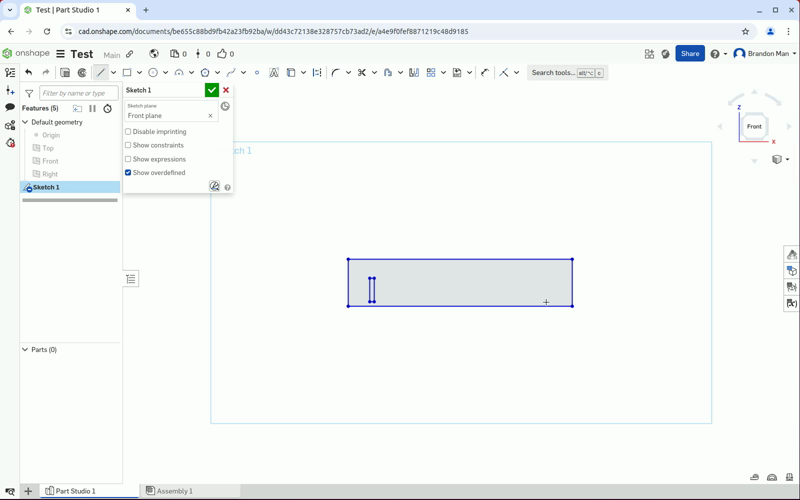
click(546, 301)
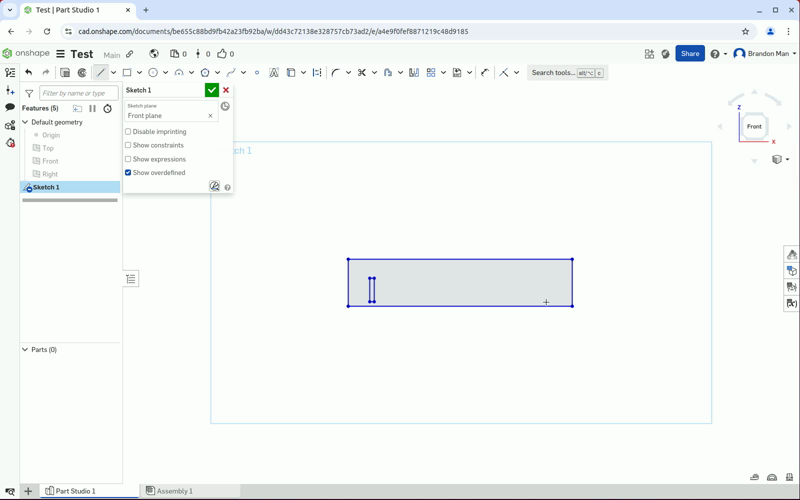
key_up(shift)
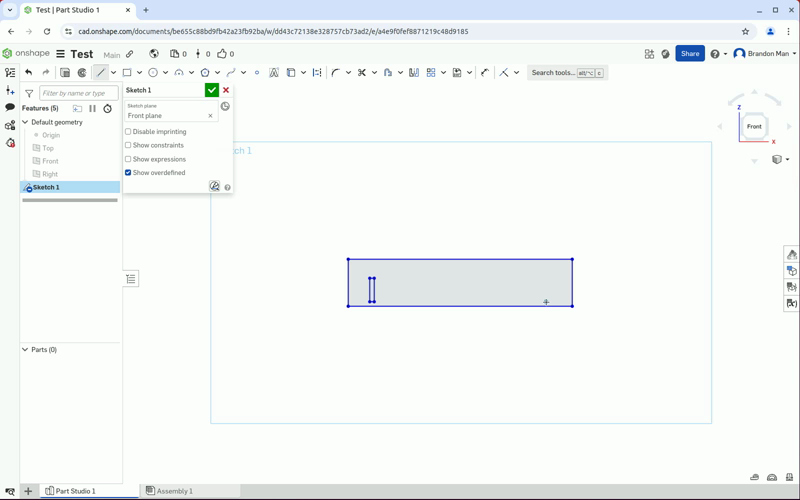
key_down(shift)
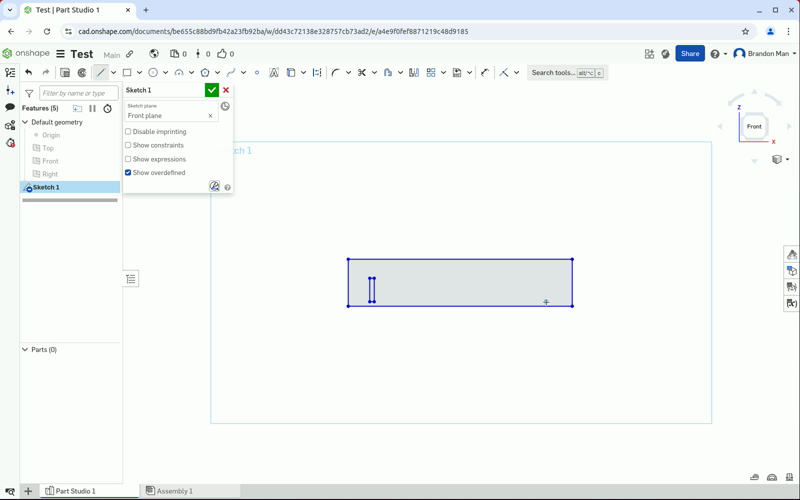
mouse_move(576, 301)
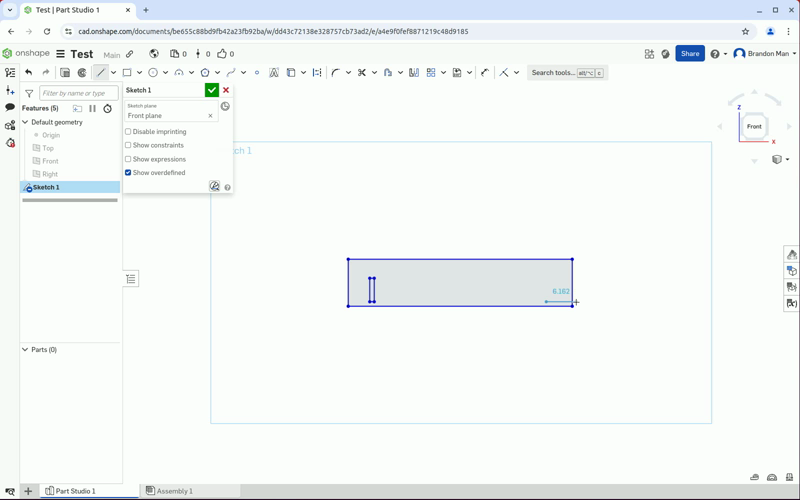
mouse_move(550, 301)
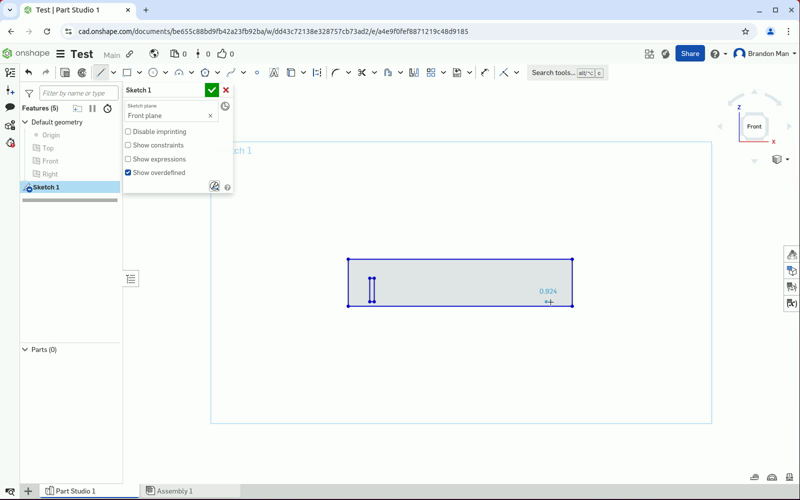
scroll(6)
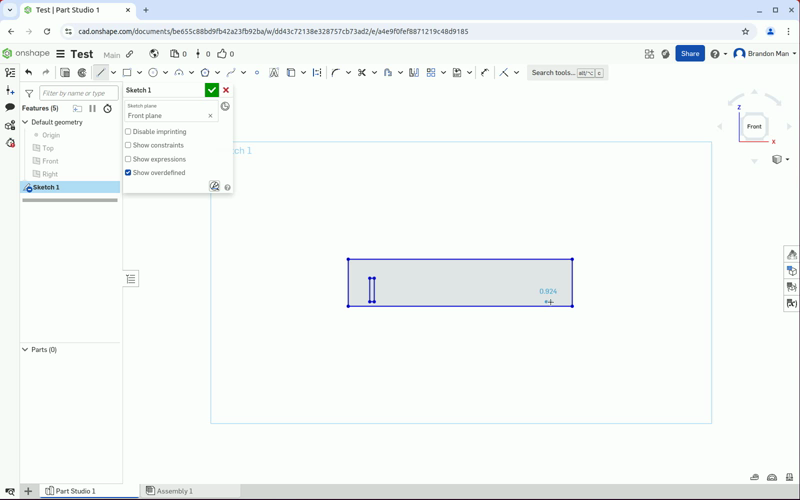
scroll(6)
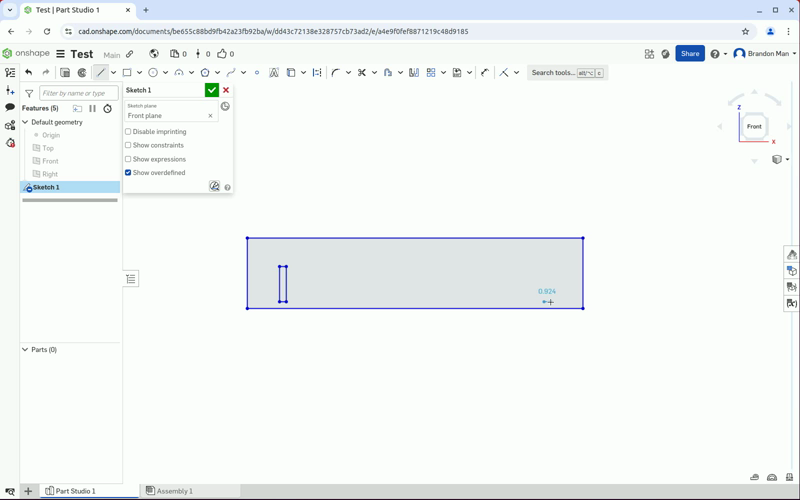
scroll(6)
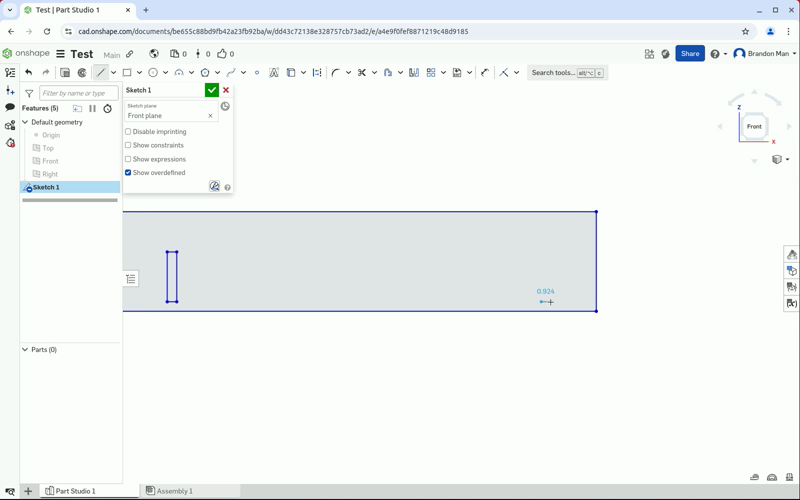
scroll(6)
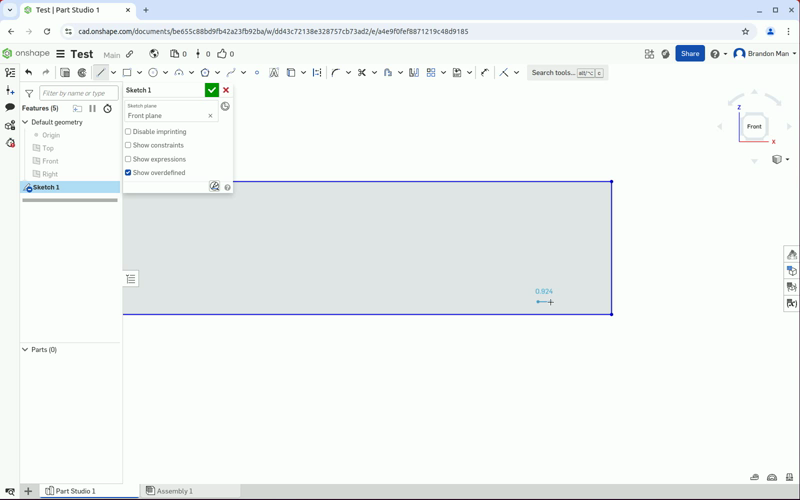
scroll(6)
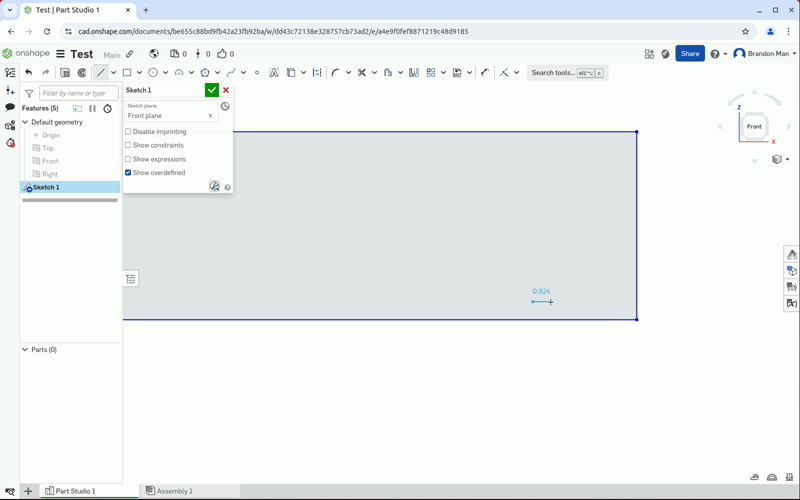
scroll(6)
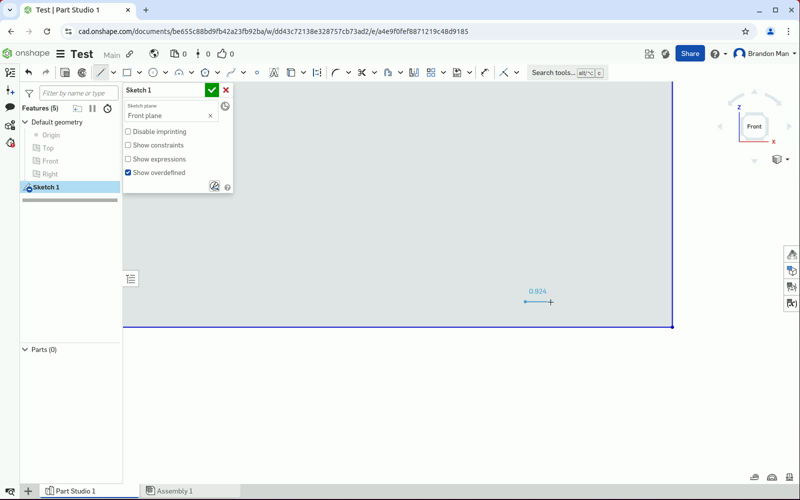
scroll(6)
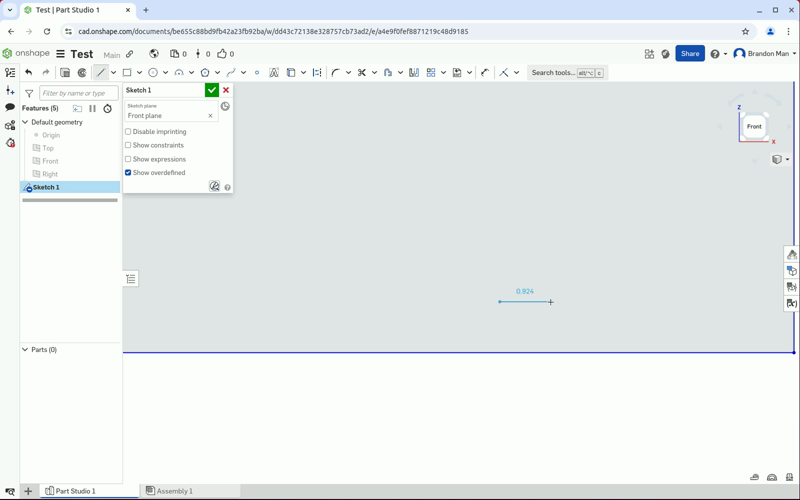
click(550, 301)
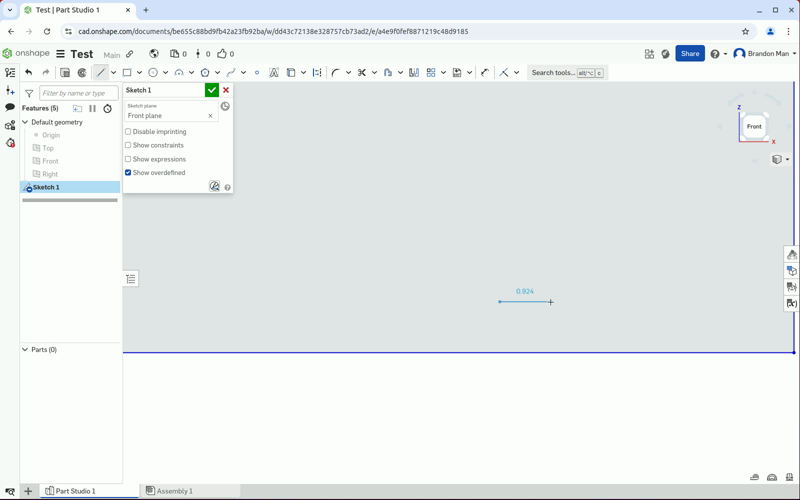
scroll(-6)
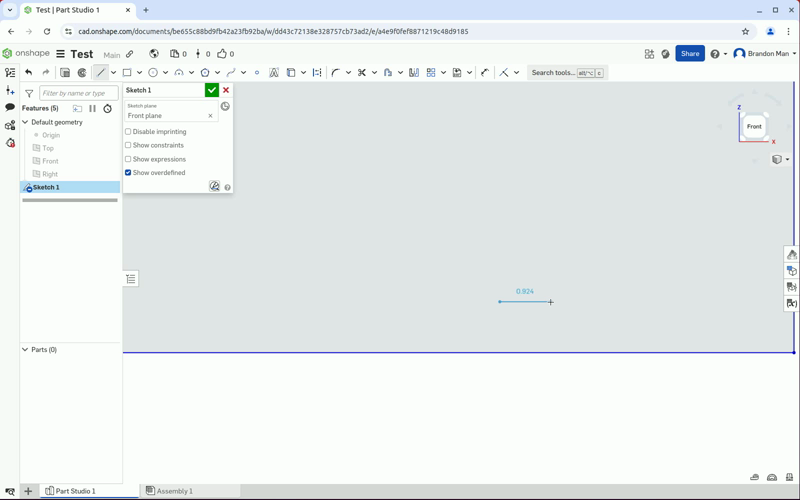
scroll(-6)
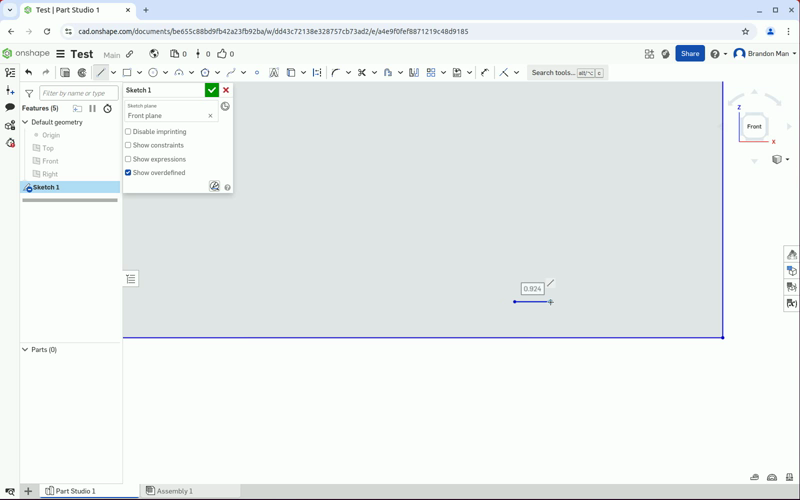
scroll(-6)
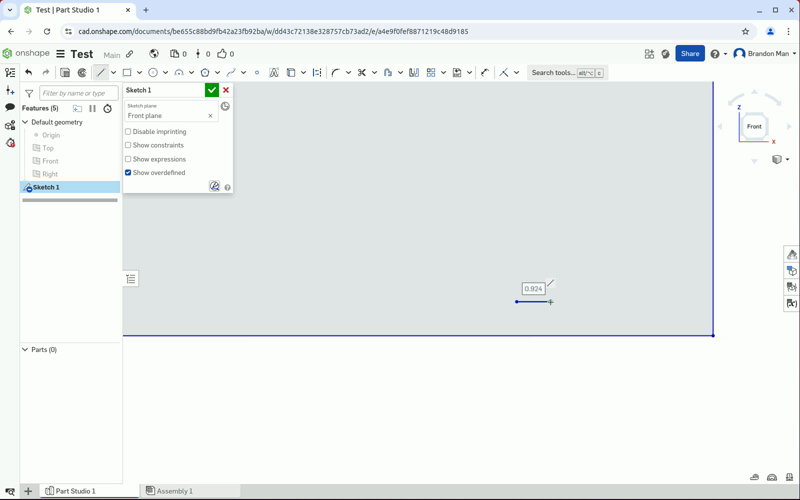
scroll(-6)
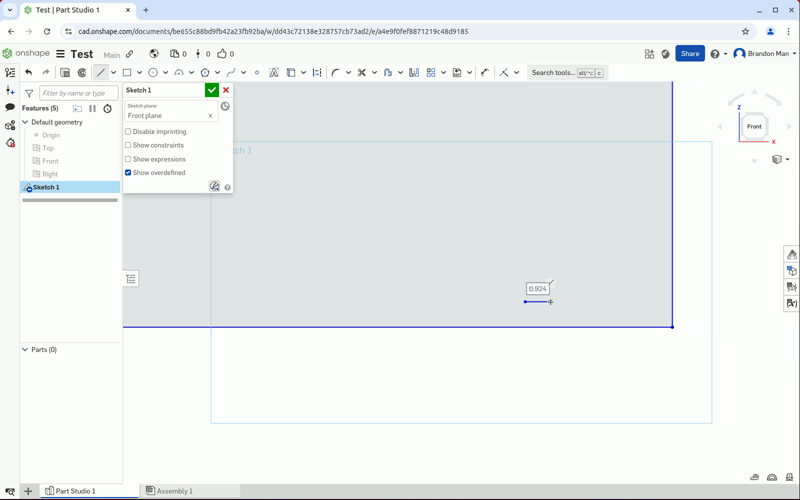
scroll(-6)
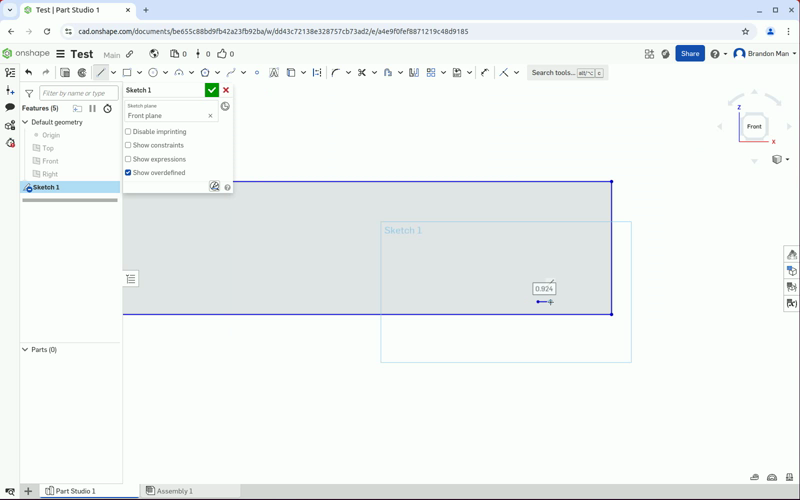
scroll(-6)
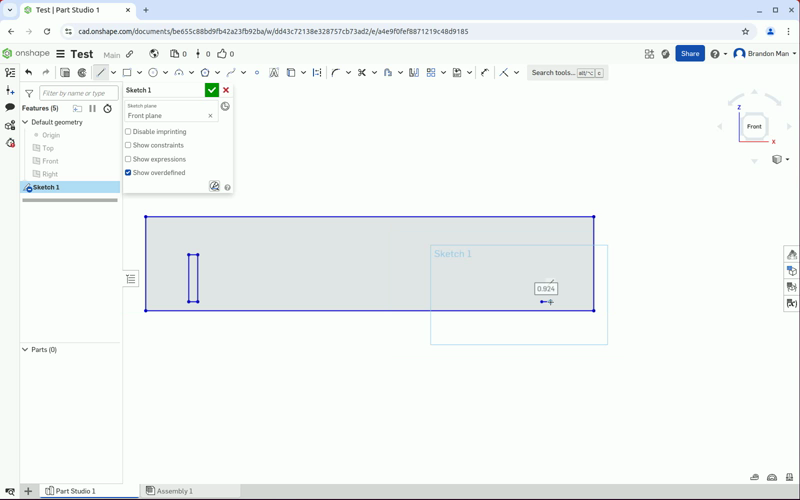
scroll(-6)
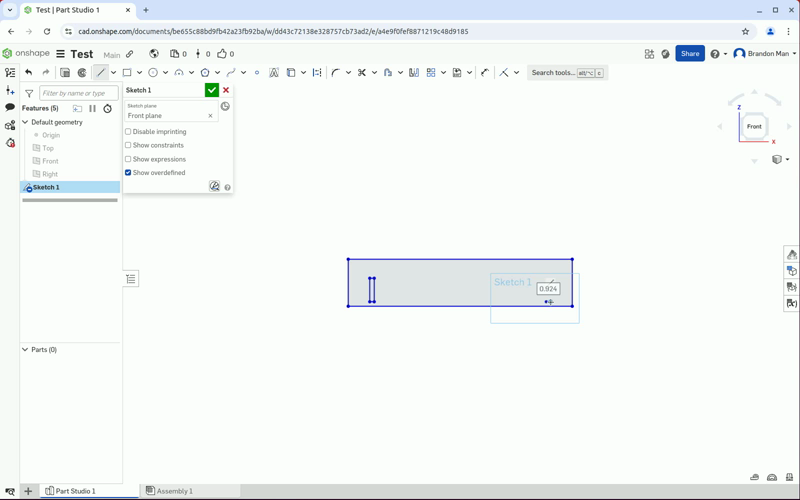
key_up(shift)
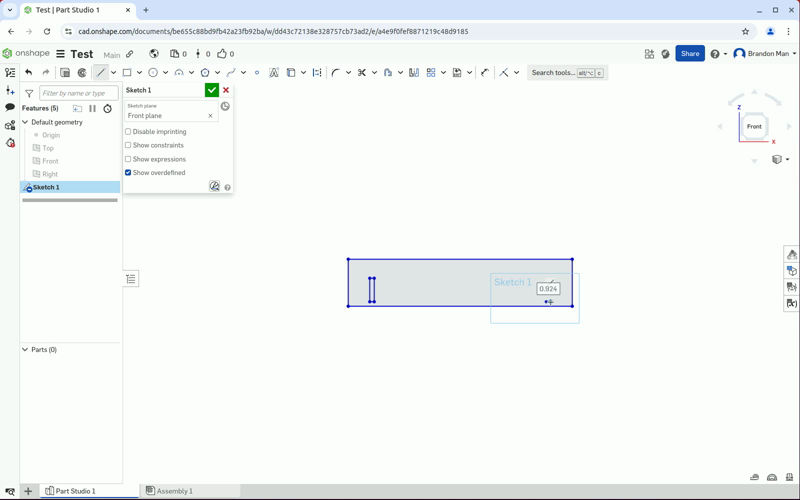
key_down(shift)
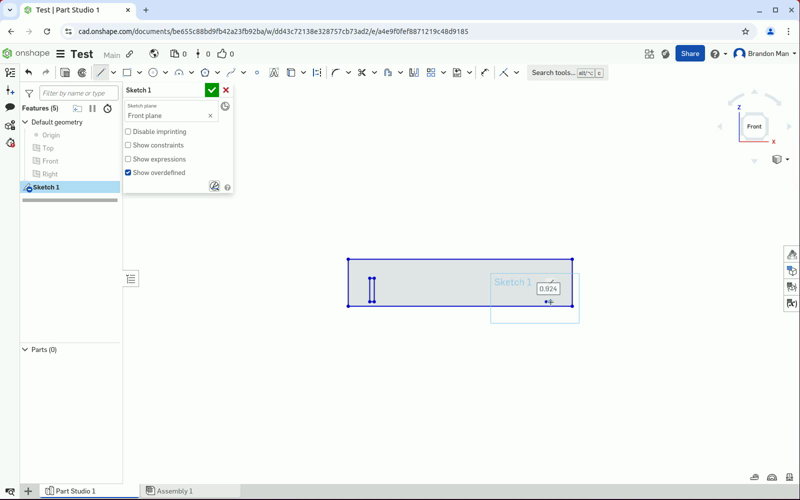
mouse_move(580, 301)
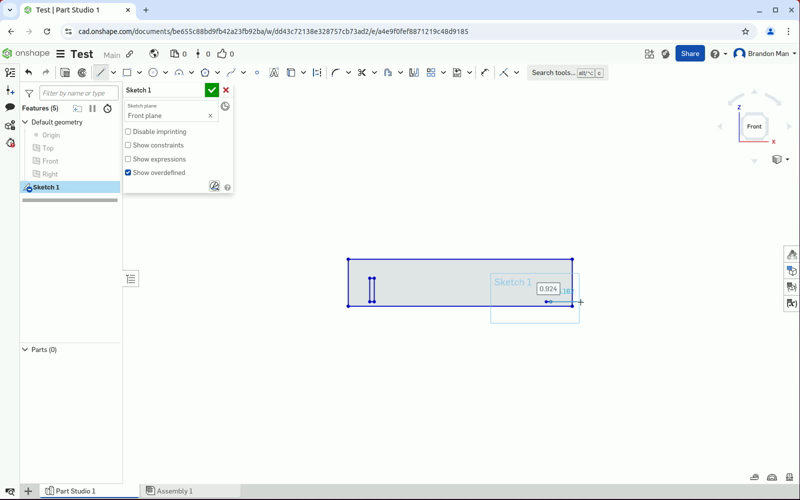
mouse_move(550, 278)
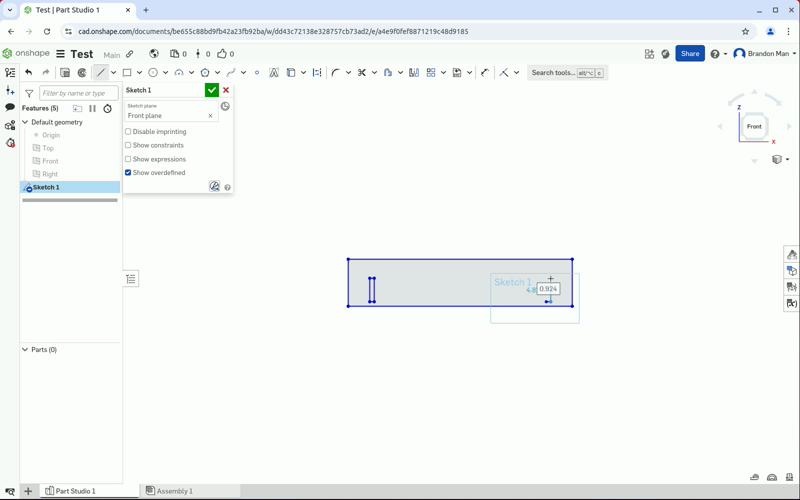
click(550, 278)
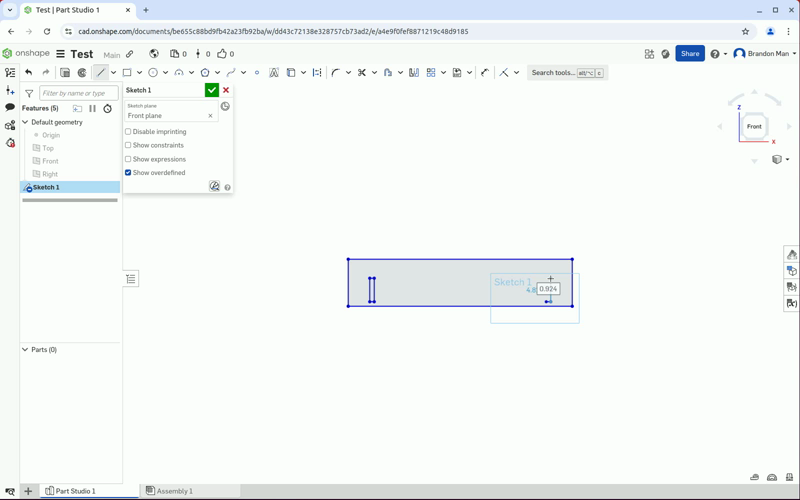
key_up(shift)
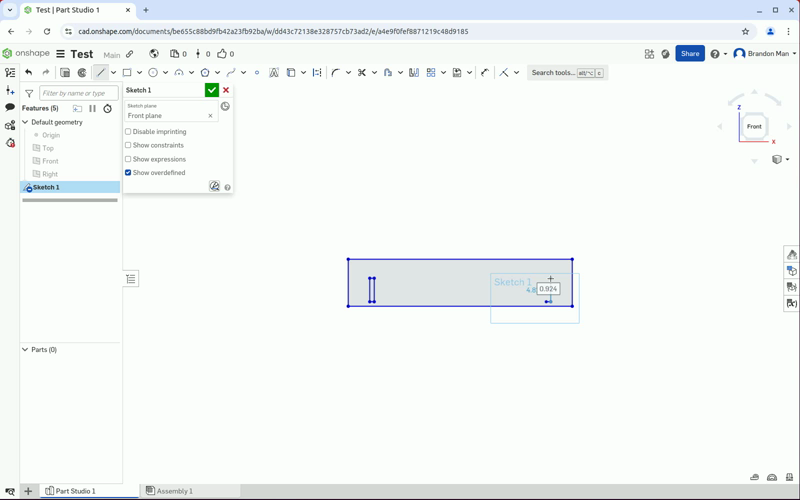
key_down(shift)
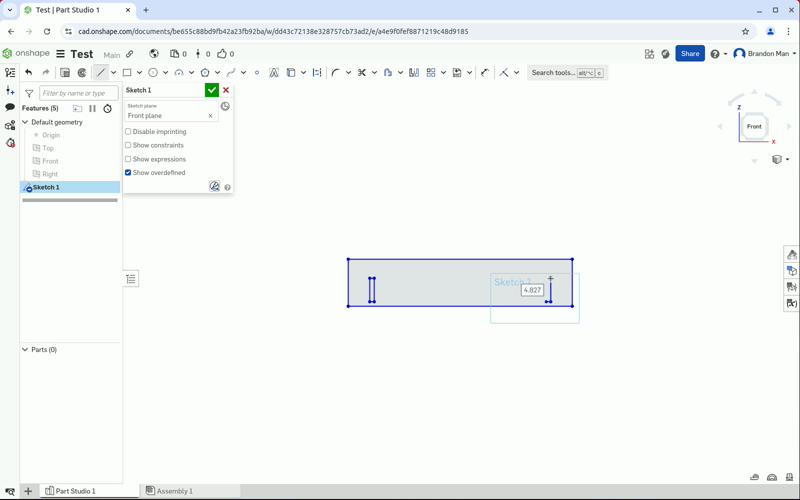
mouse_move(580, 278)
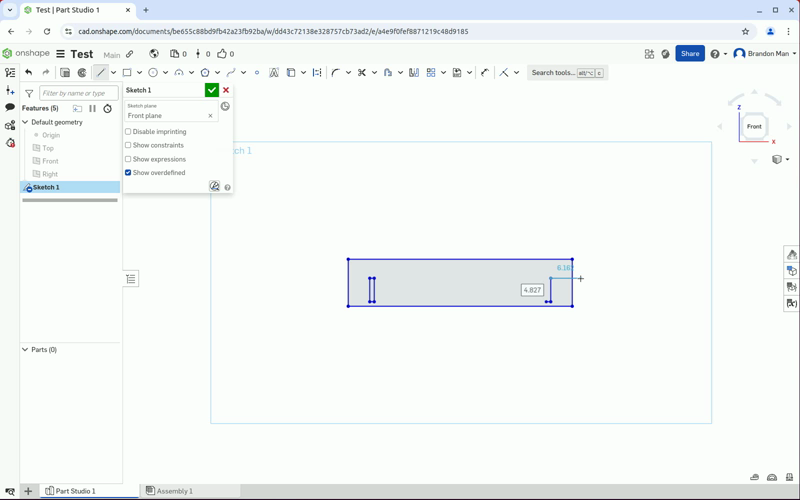
mouse_move(546, 278)
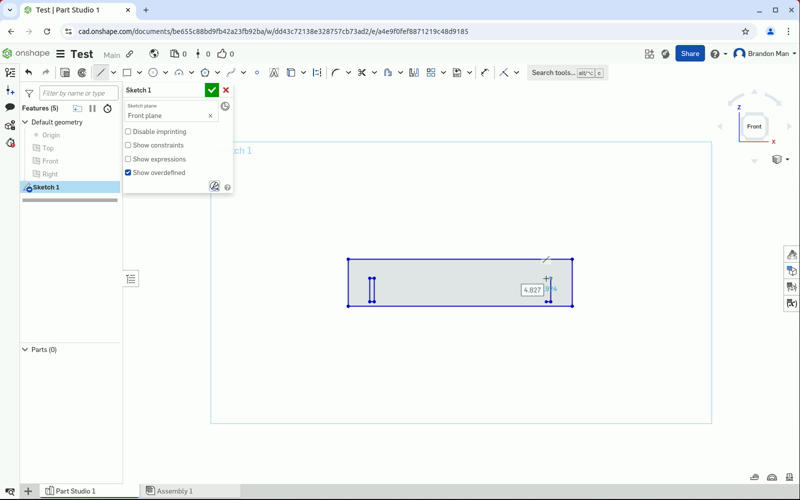
scroll(6)
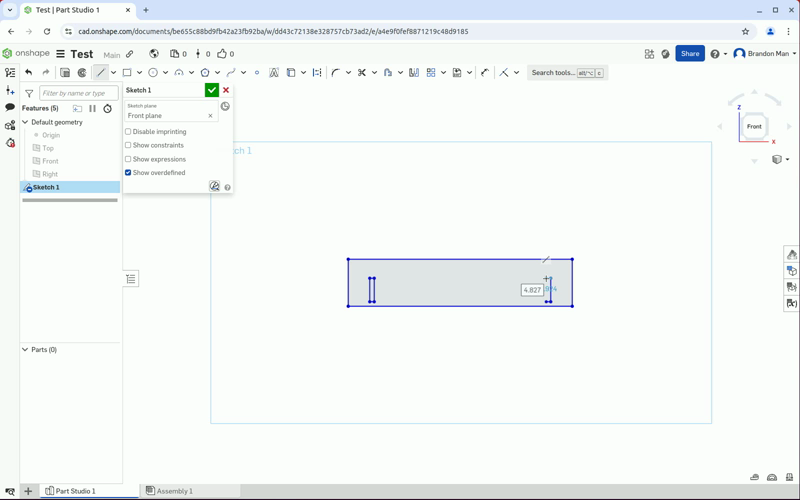
scroll(6)
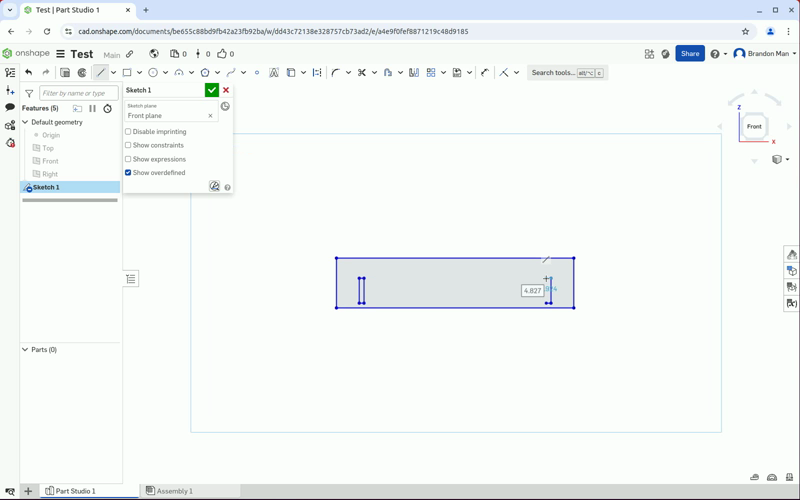
scroll(6)
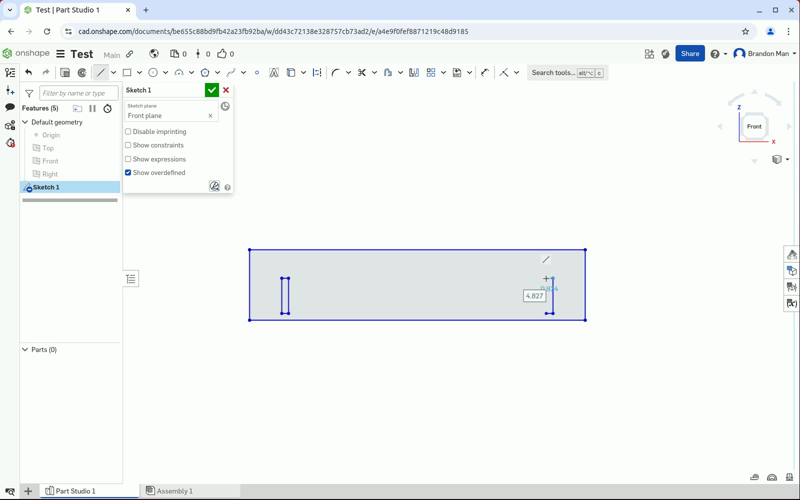
scroll(6)
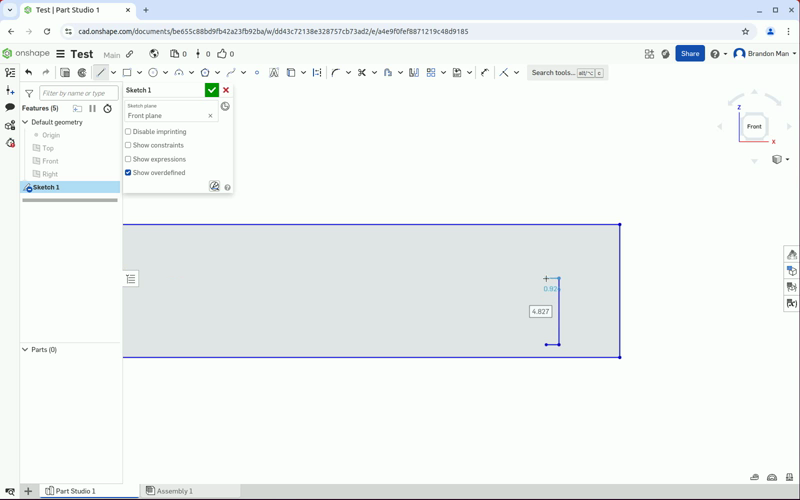
scroll(6)
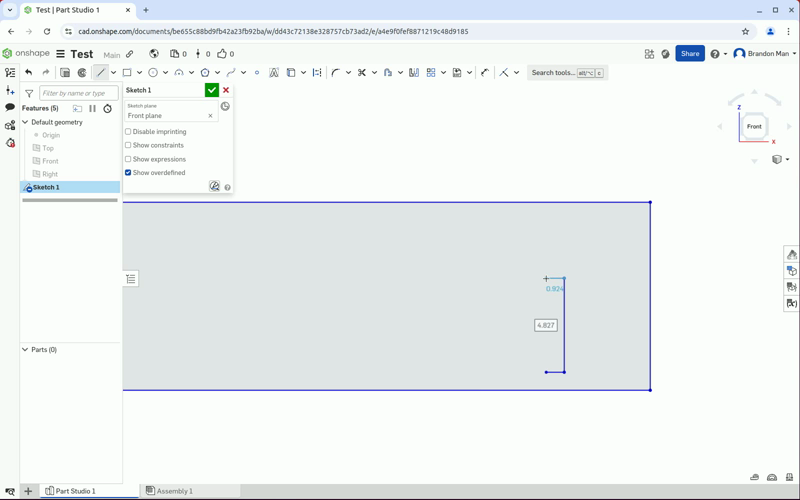
scroll(6)
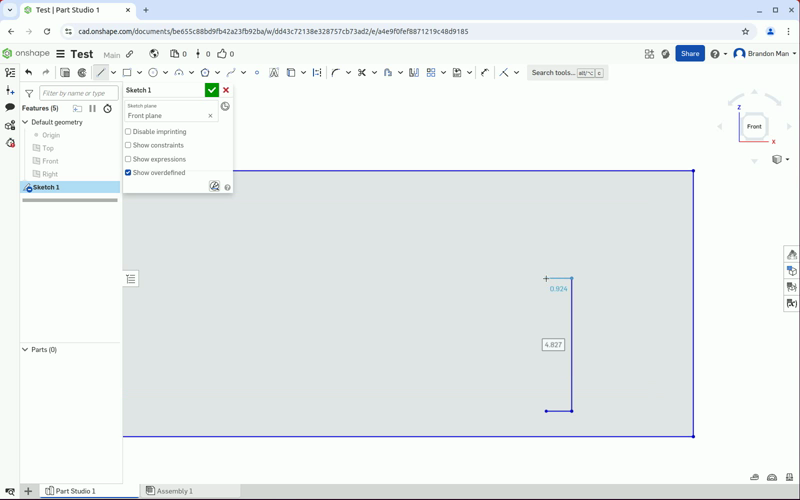
scroll(6)
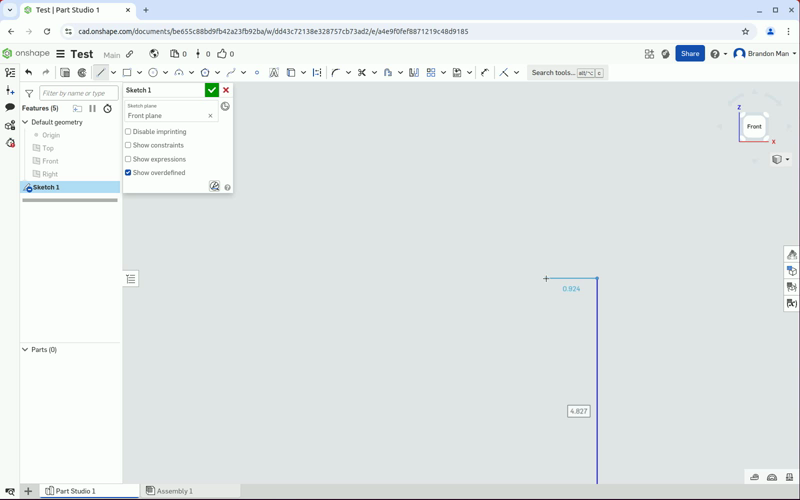
click(546, 278)
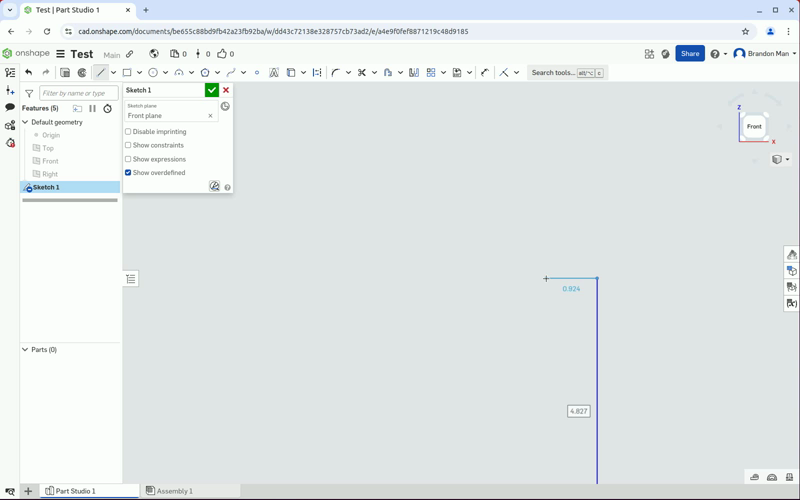
scroll(-6)
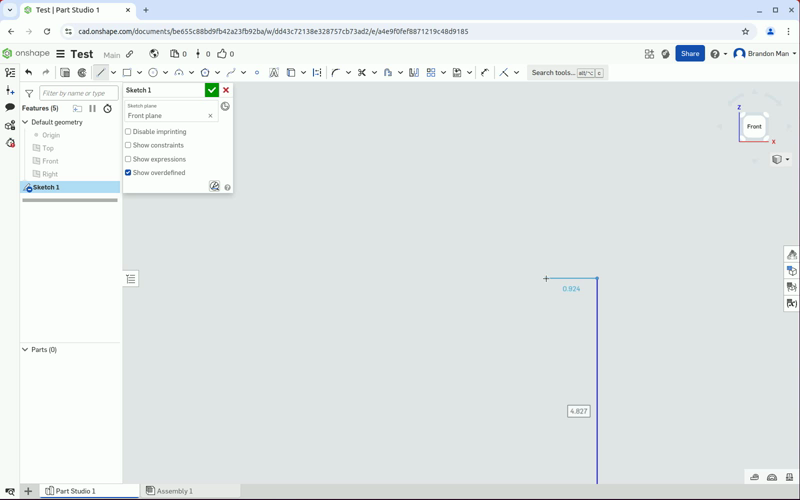
scroll(-6)
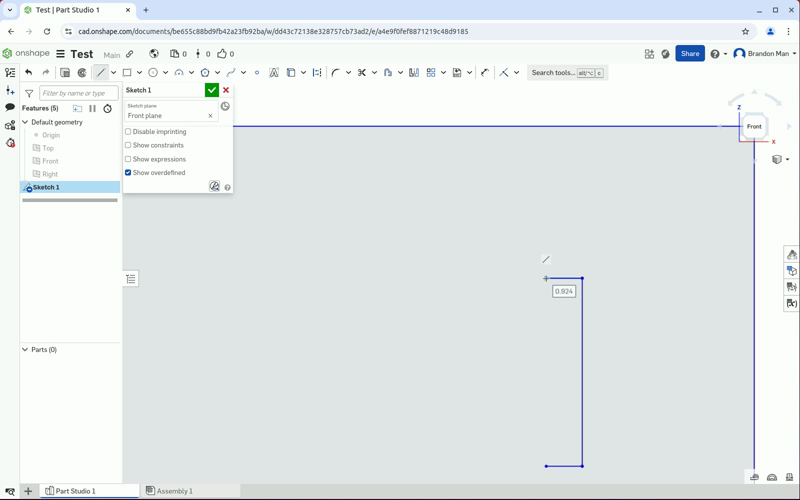
scroll(-6)
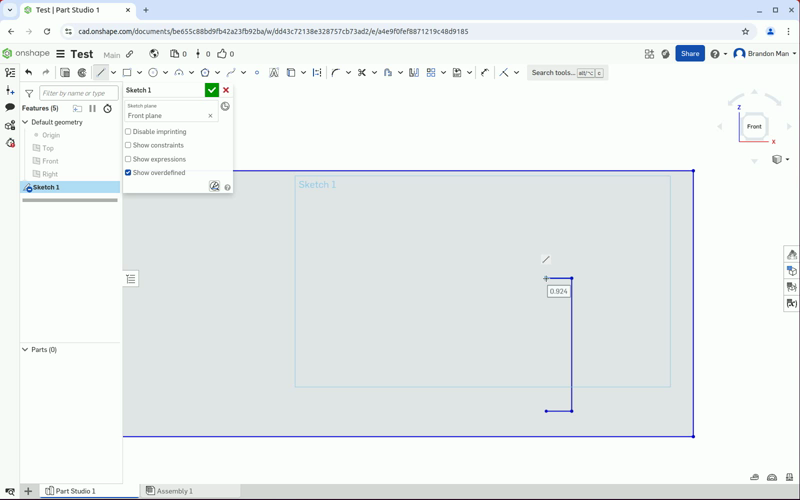
scroll(-6)
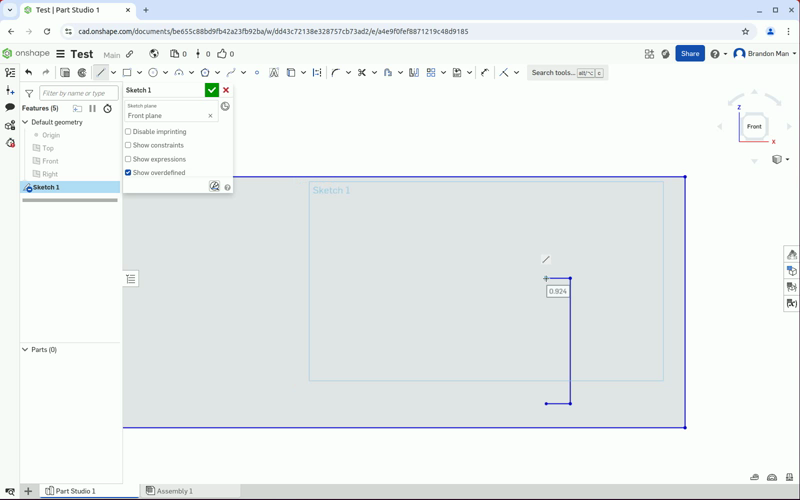
scroll(-6)
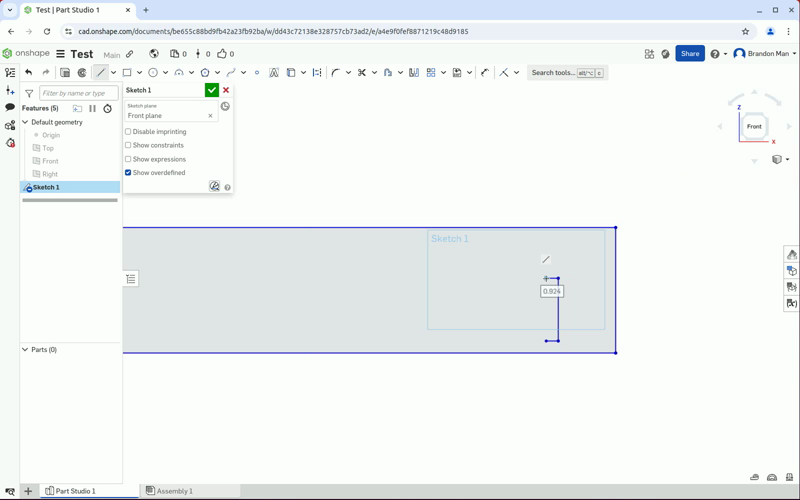
scroll(-6)
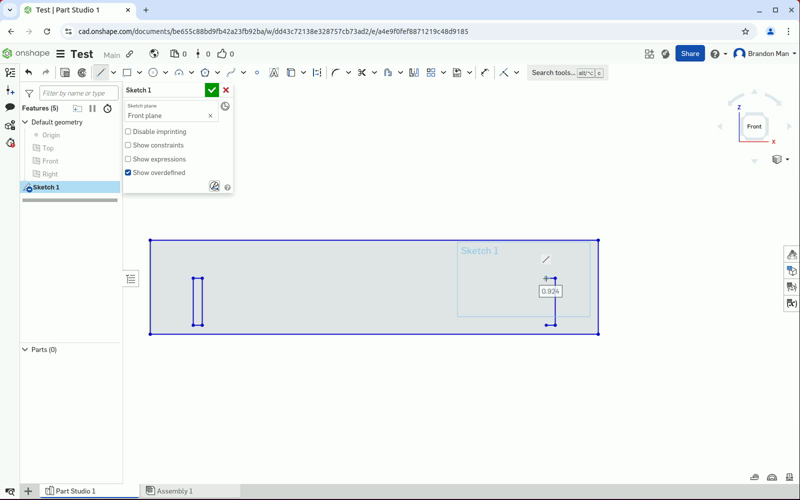
scroll(-6)
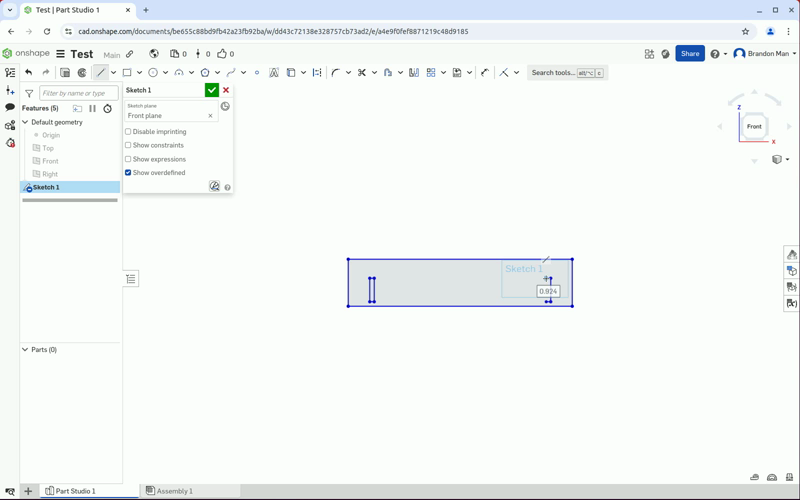
key_up(shift)
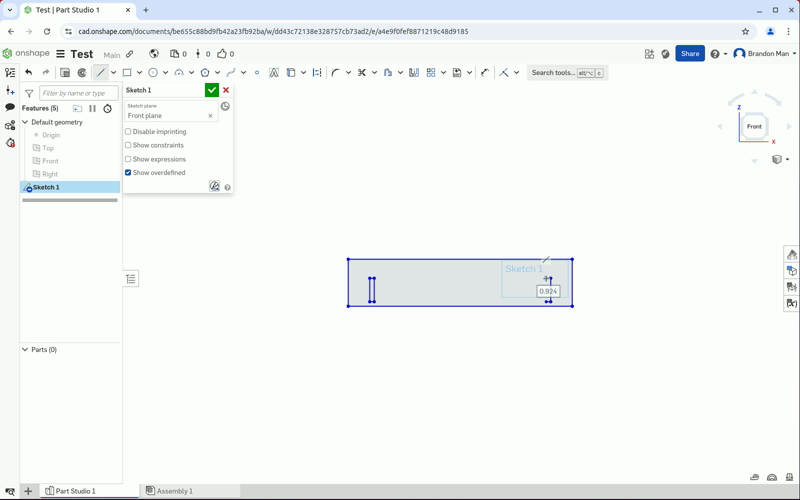
mouse_move(576, 278)
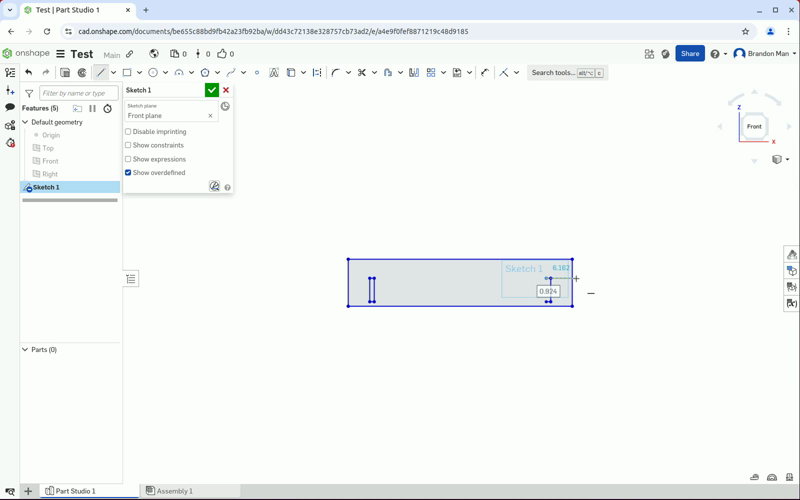
key_down(shift)
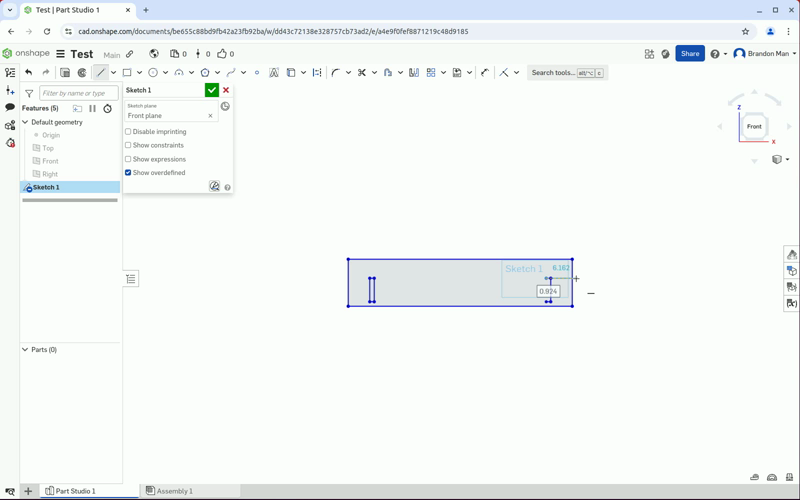
mouse_move(546, 301)
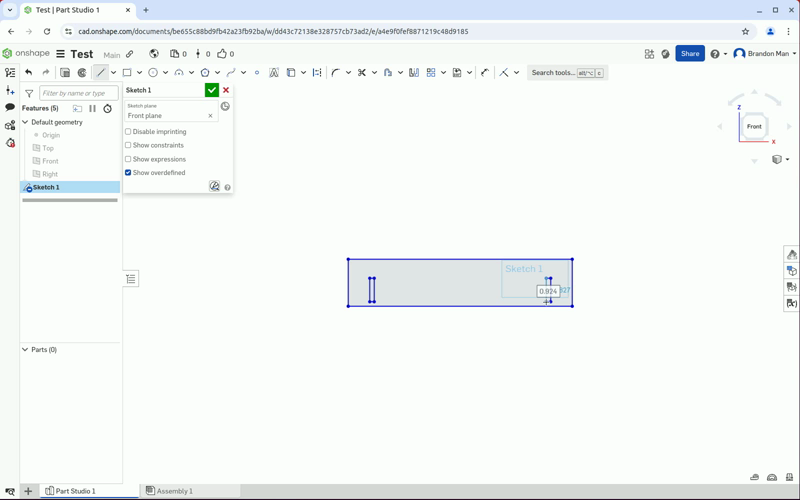
key_up(shift)
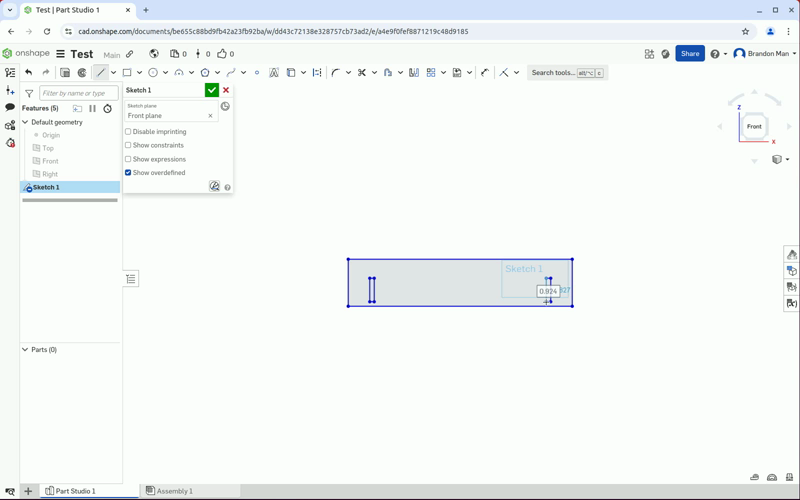
click(546, 301)
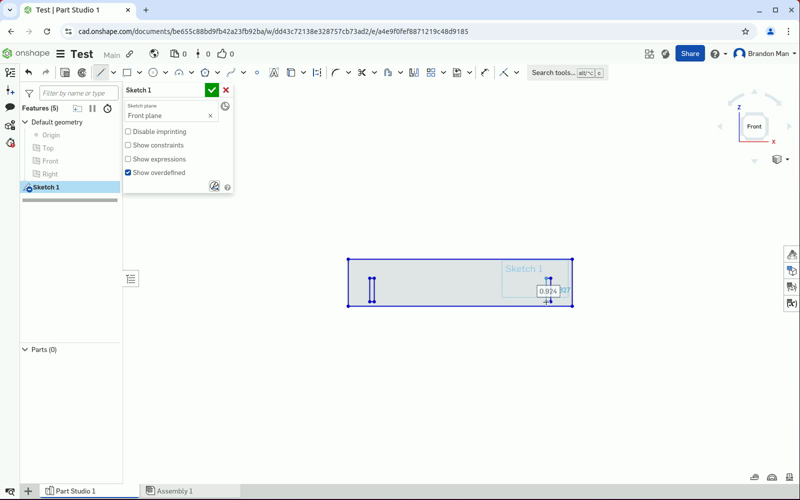
key(esc)
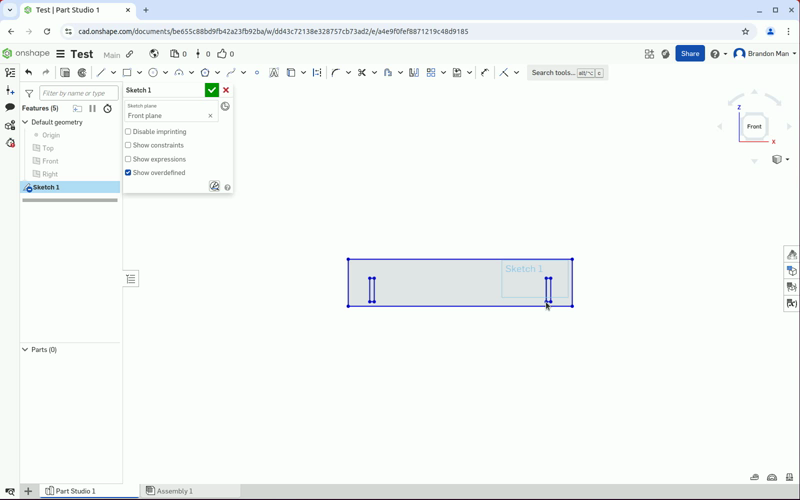
mouse_move(456, 293)
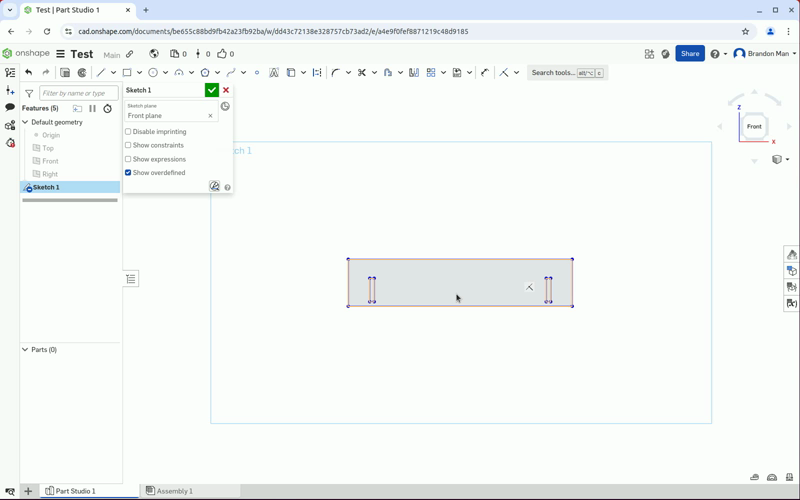
click(456, 293)
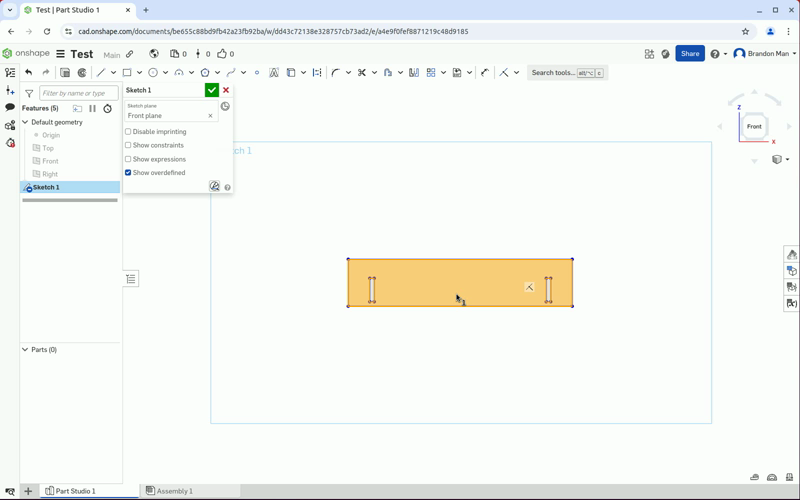
mouse_move(73, 352)
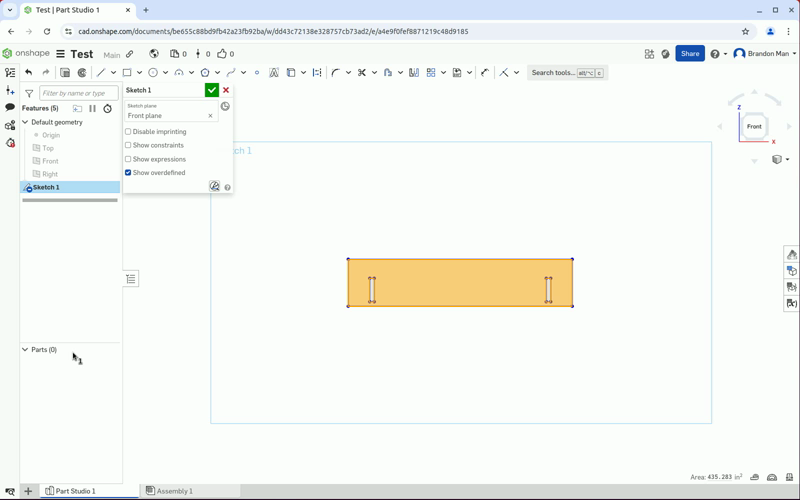
key(shift+y)
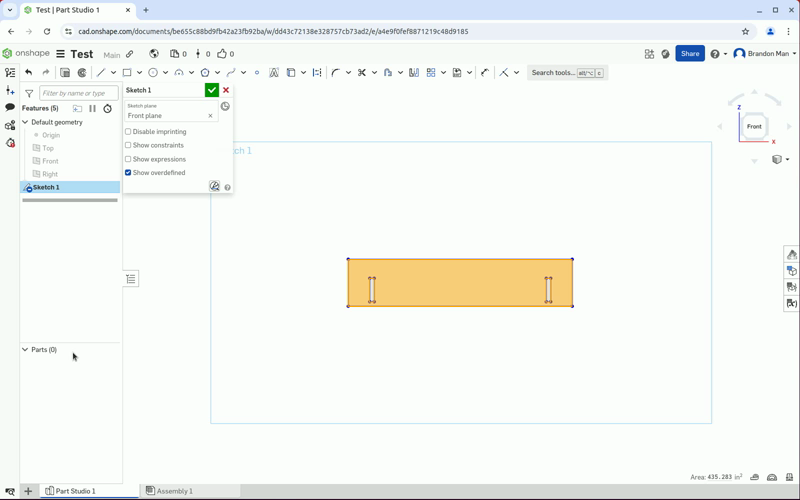
key(shift+e)
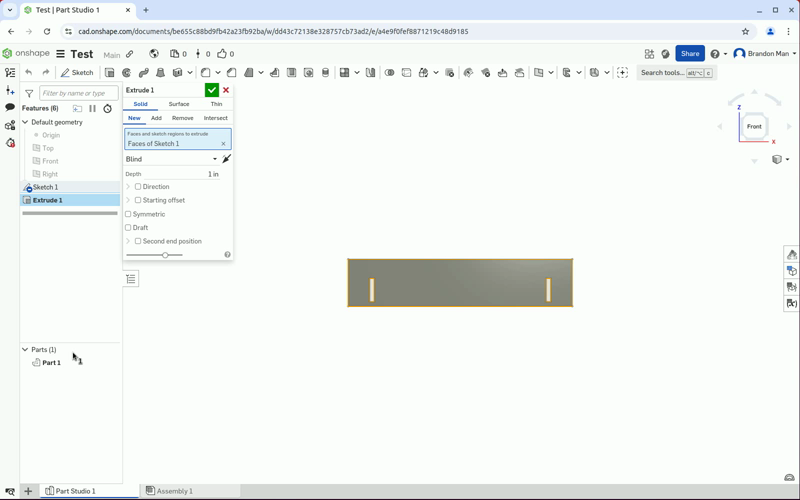
mouse_move(143, 106)
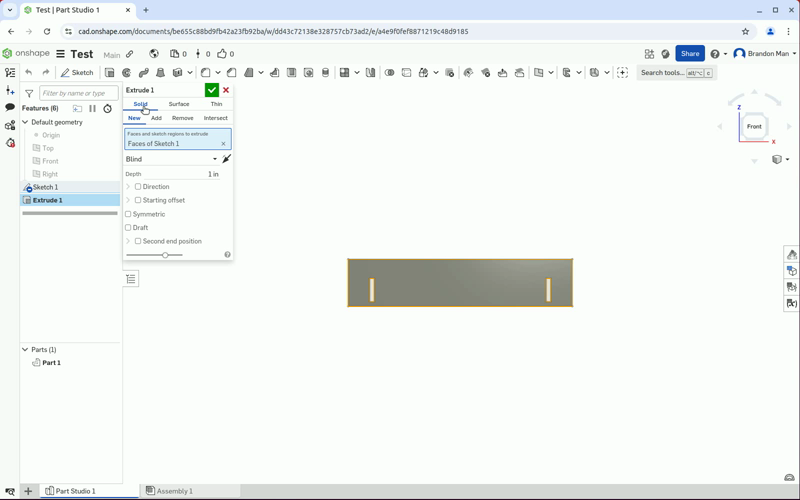
click(143, 106)
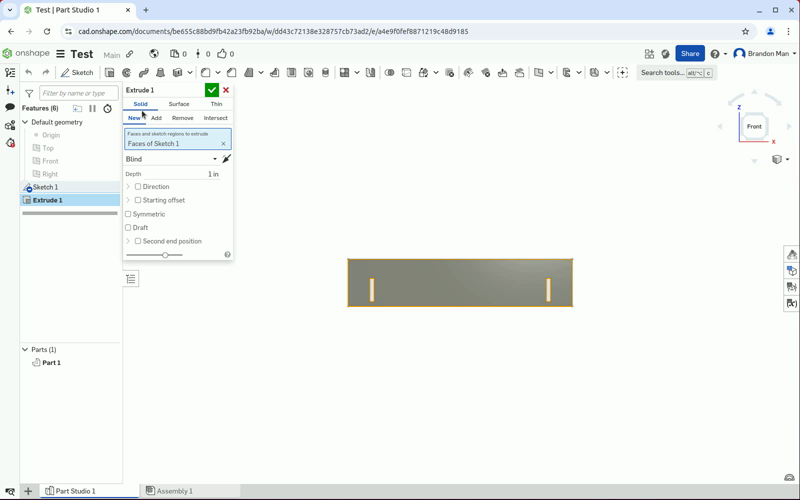
mouse_move(137, 120)
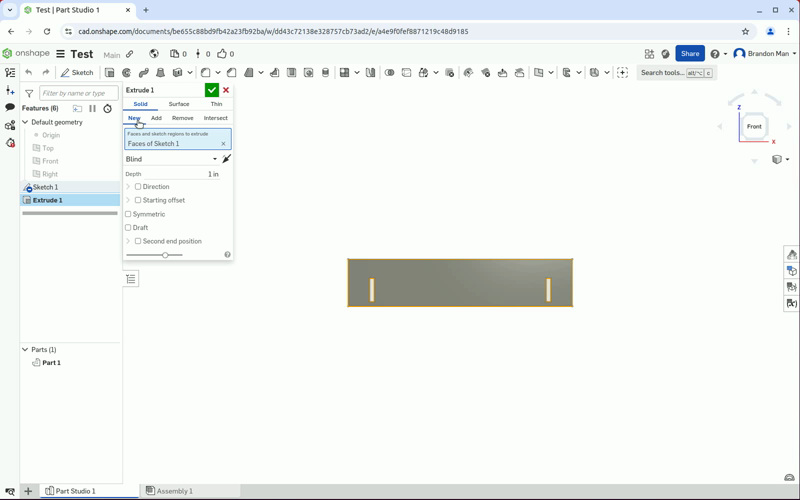
click(137, 120)
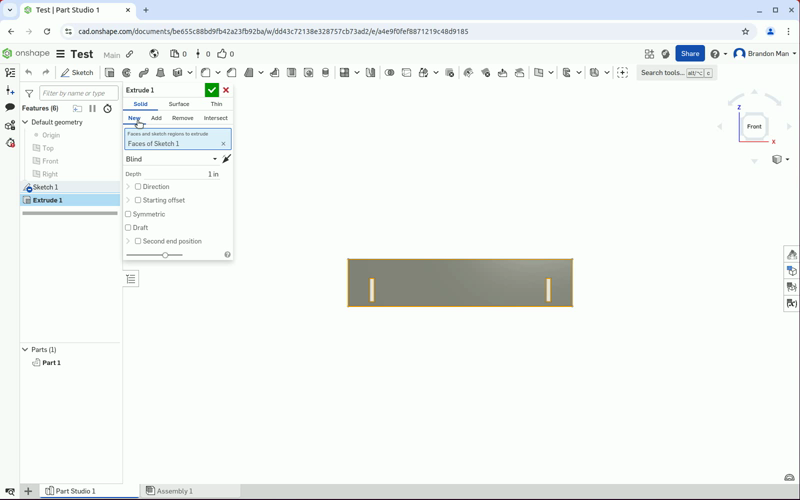
key(tab, 4)
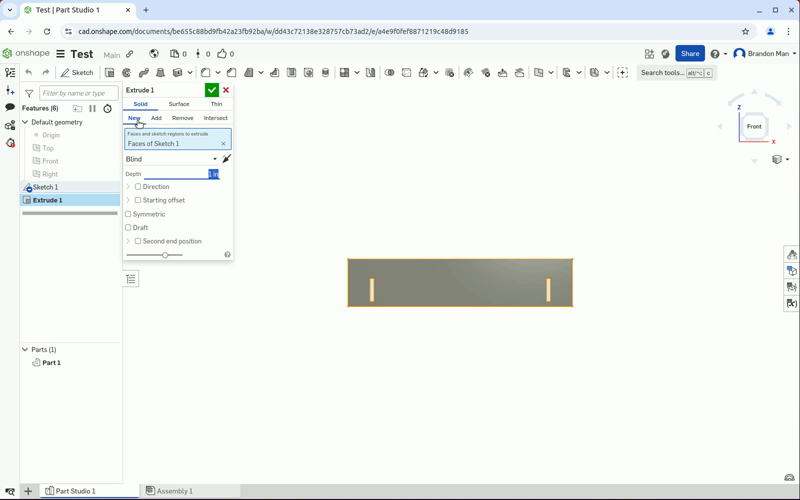
text(2.166)
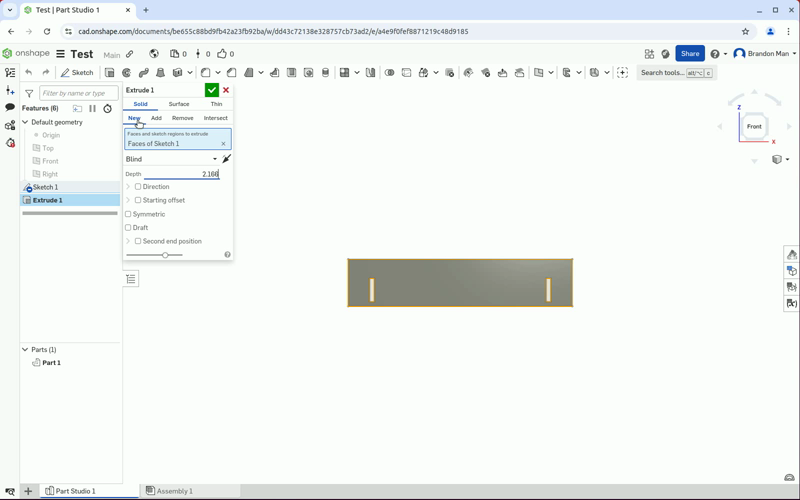
key(enter)
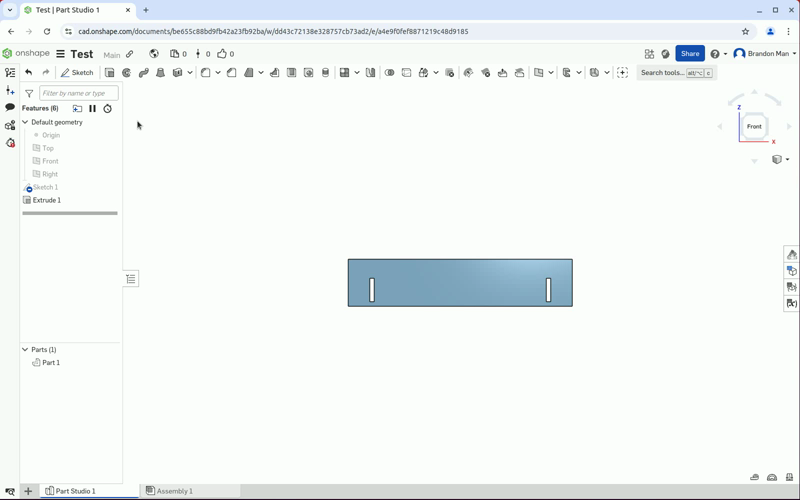
key(shift+h)
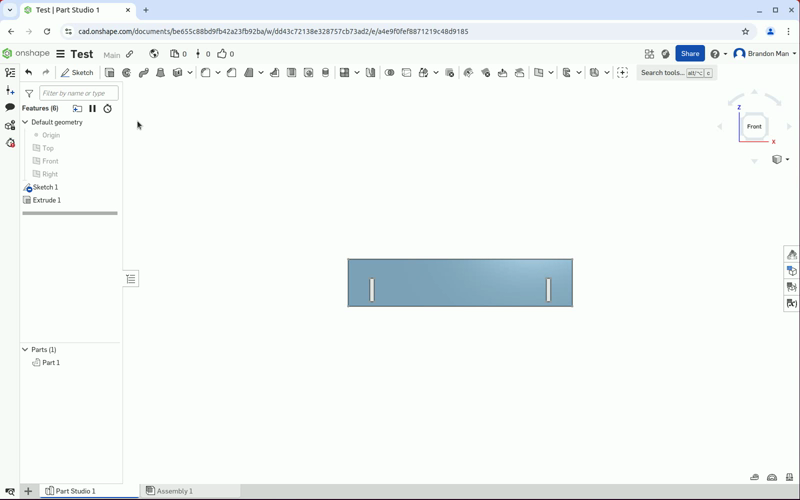
key(shift+h)
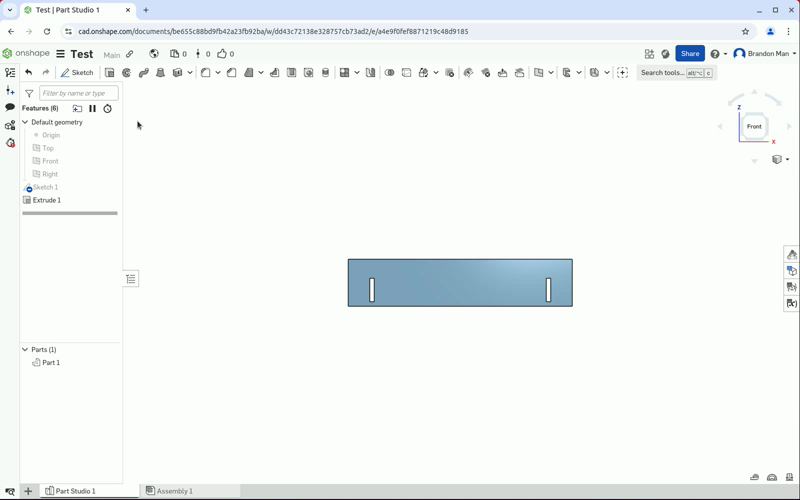
mouse_move(73, 189)
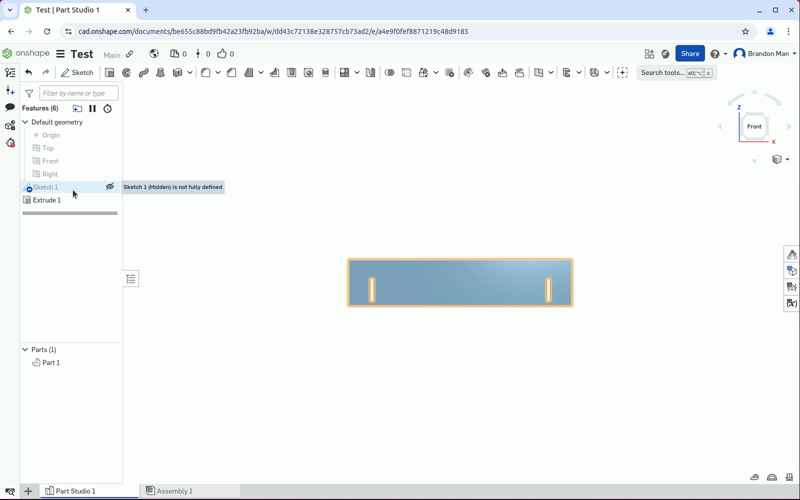
click(73, 189)
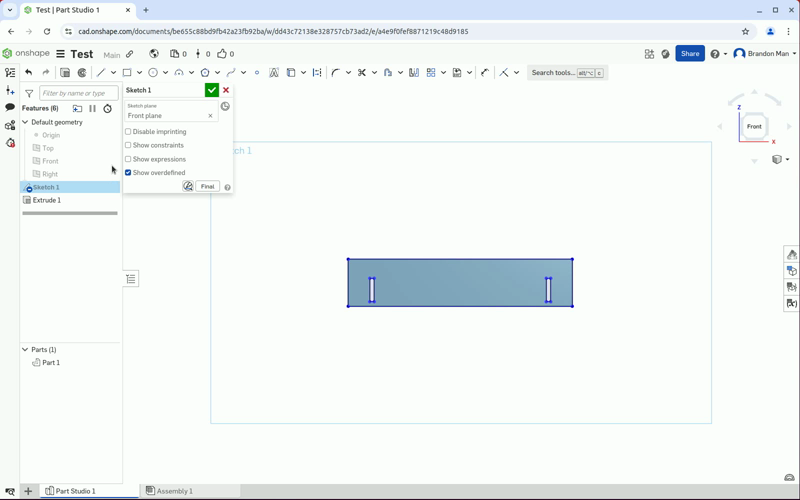
mouse_move(229, 92)
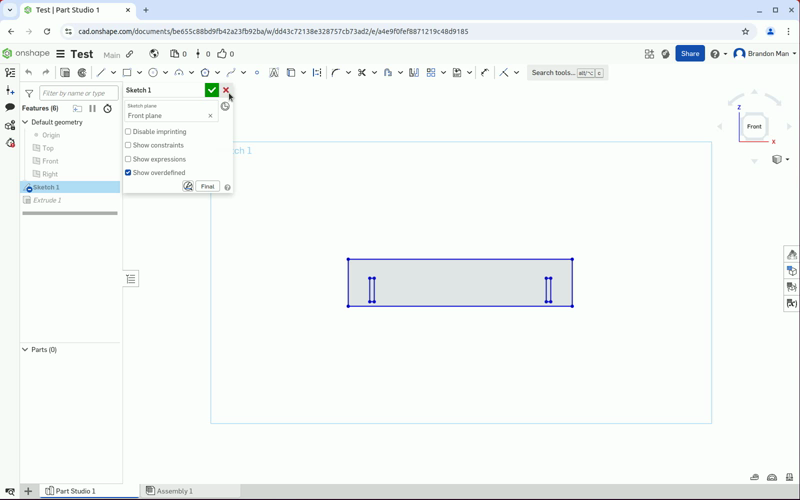
click(229, 92)
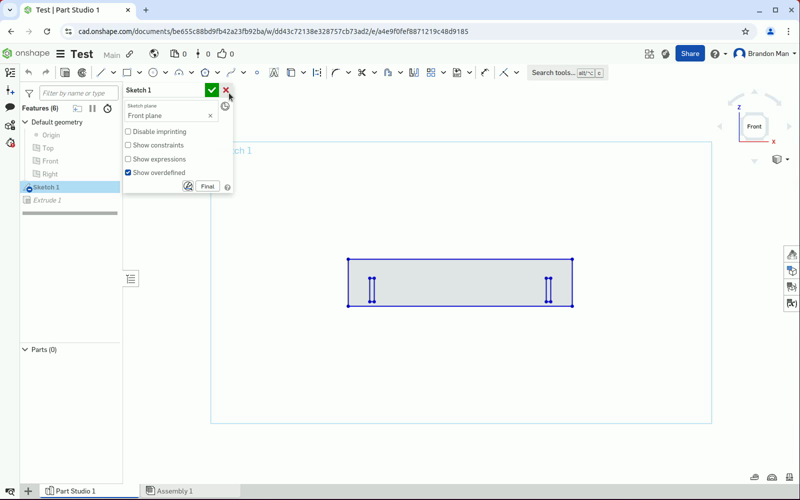
key(shift+s)
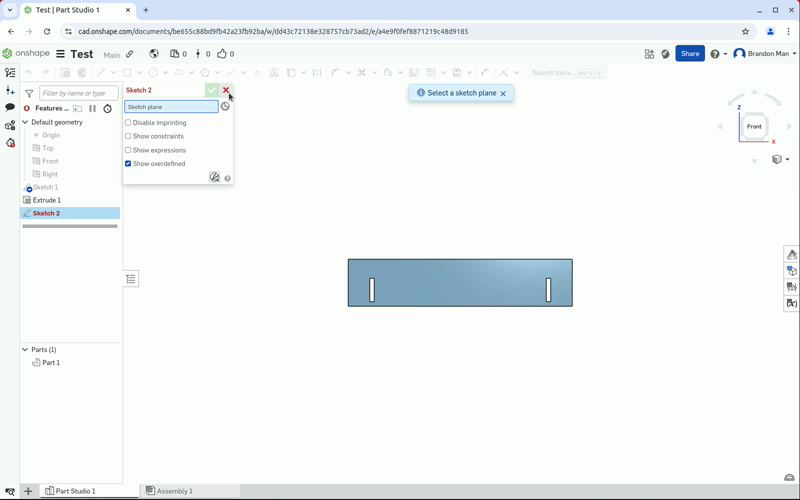
mouse_move(73, 163)
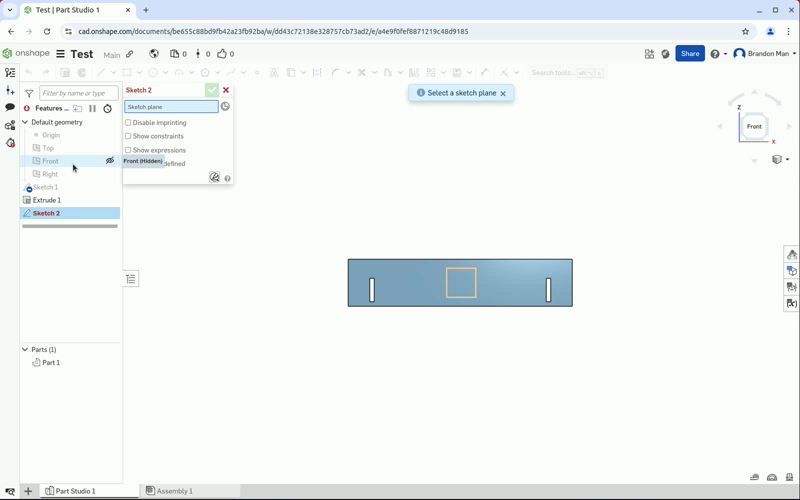
click(73, 163)
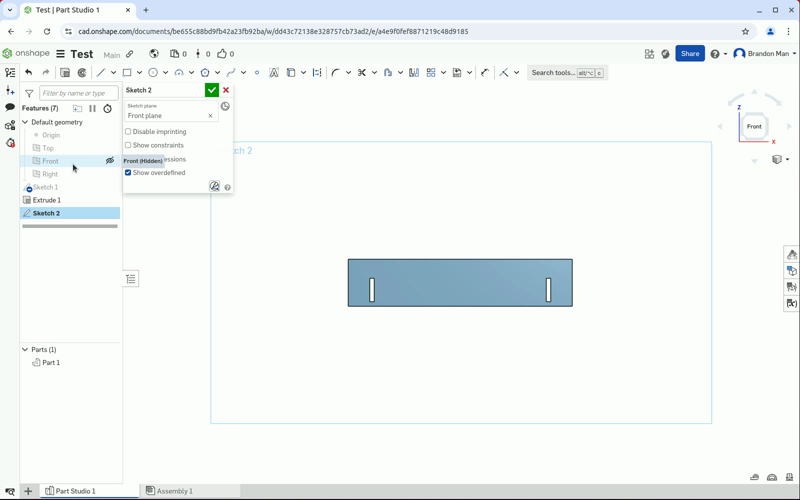
mouse_move(73, 352)
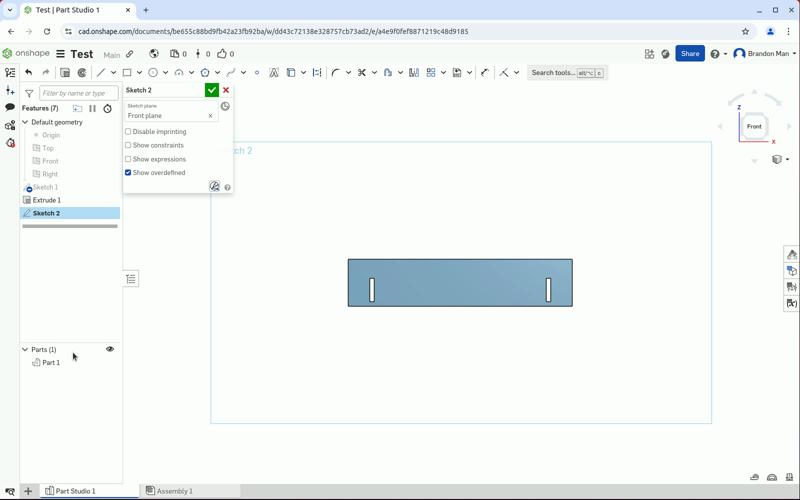
key(y)
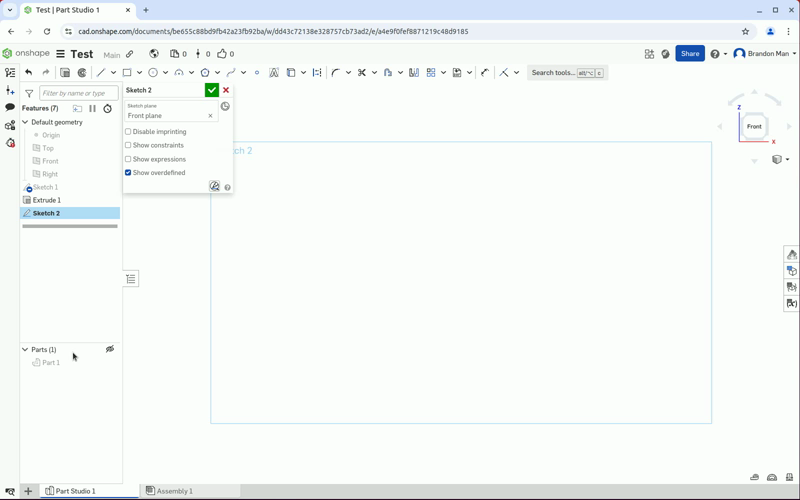
key(l)
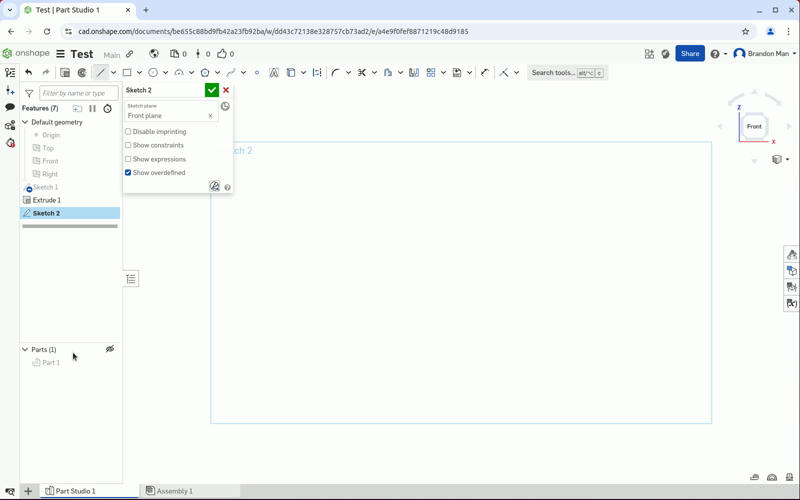
key_down(shift)
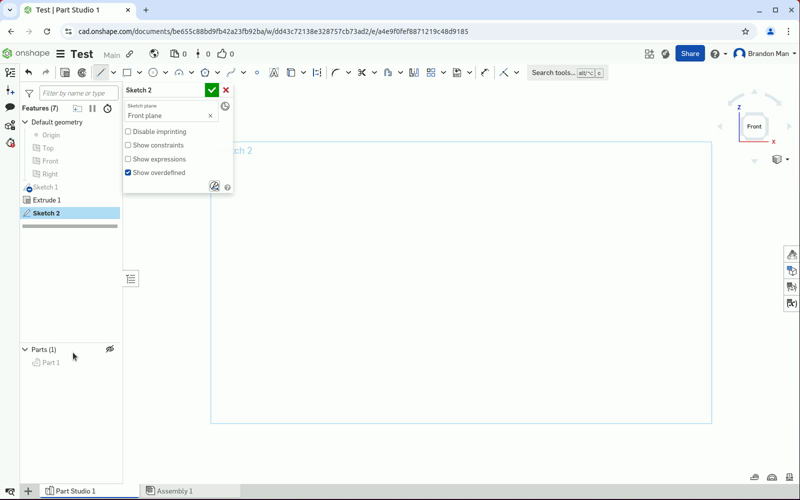
mouse_move(547, 301)
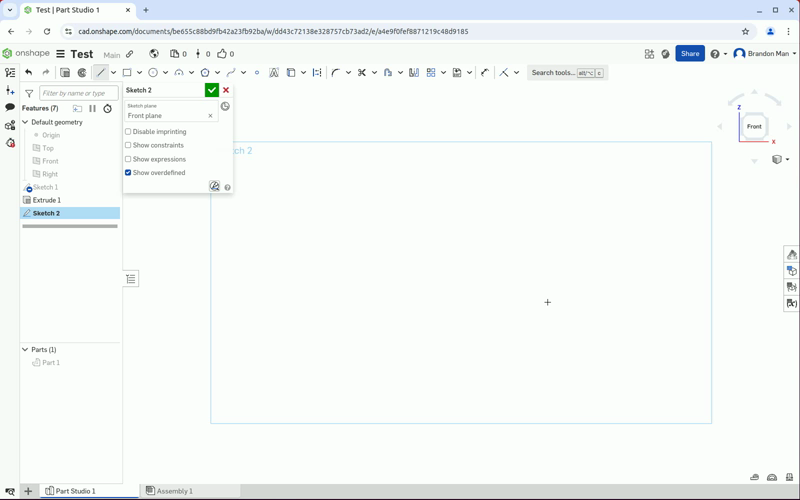
click(547, 301)
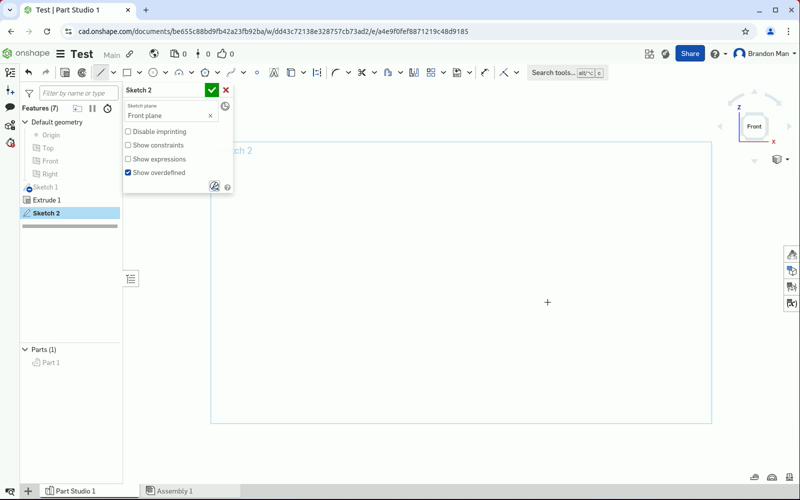
key_up(shift)
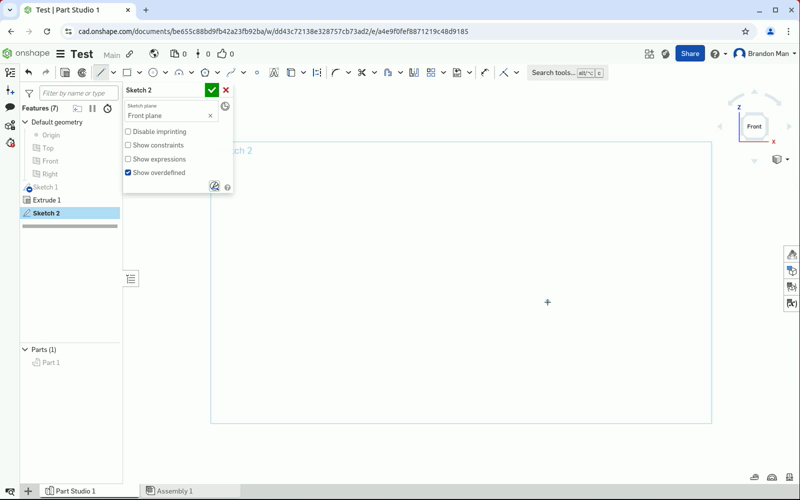
key_down(shift)
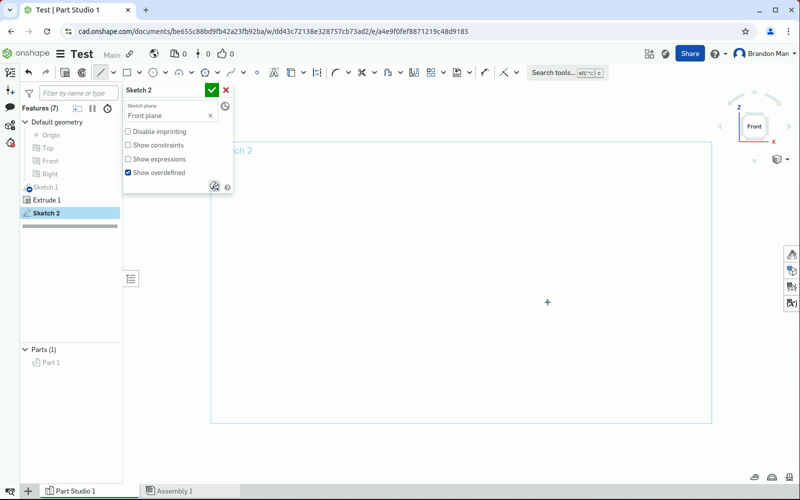
mouse_move(577, 301)
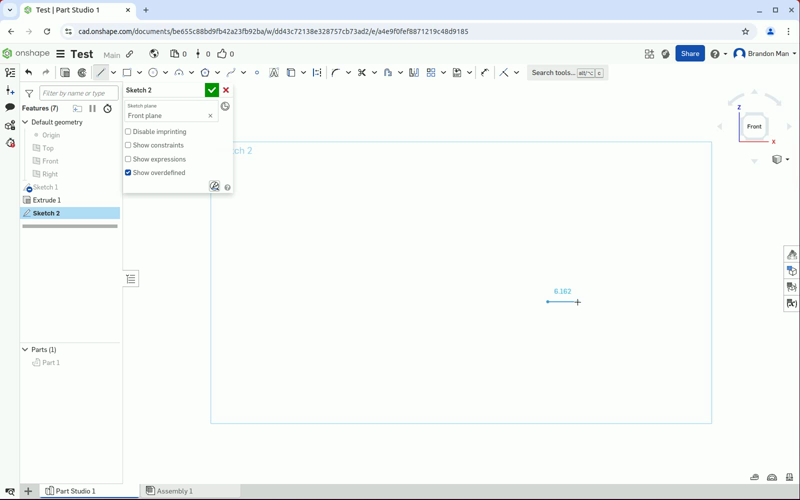
mouse_move(552, 301)
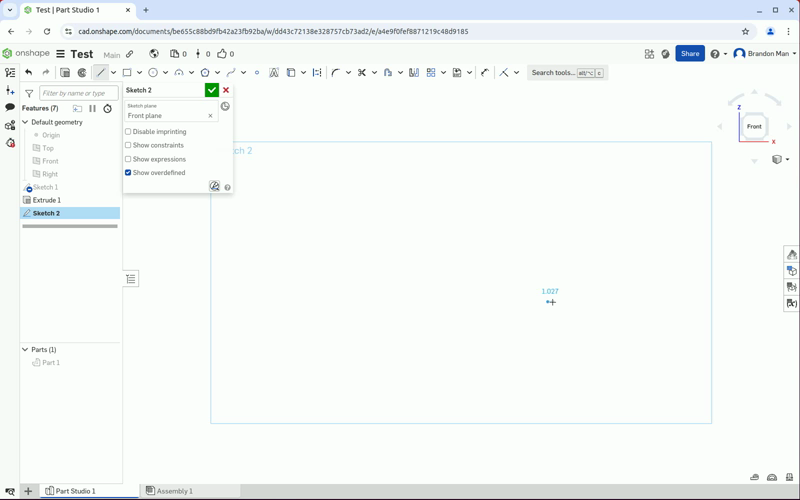
scroll(6)
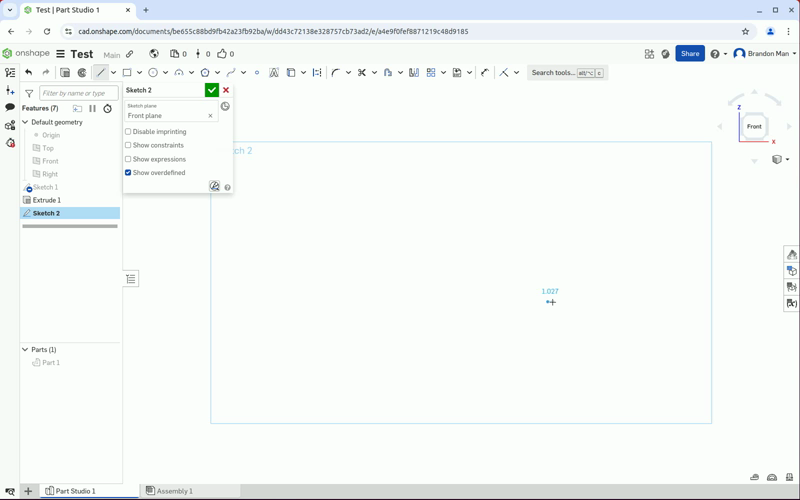
scroll(6)
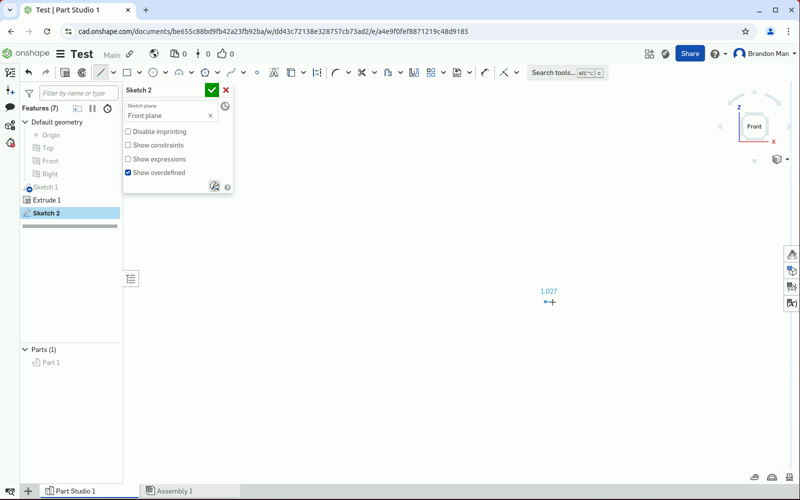
scroll(6)
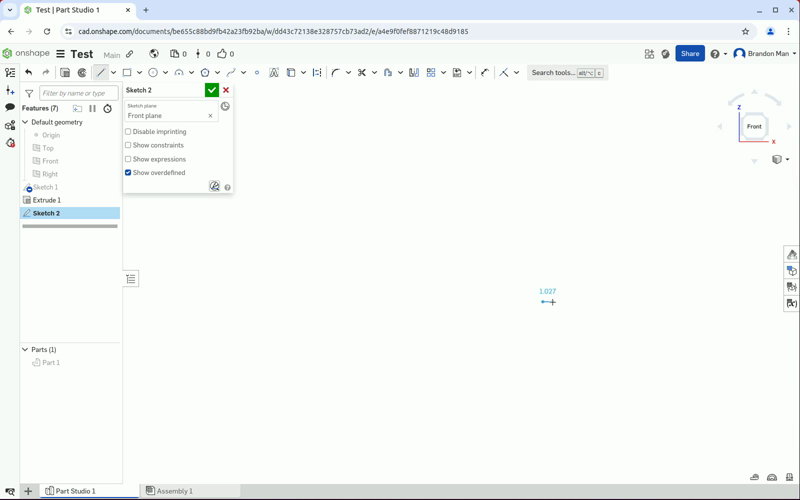
scroll(6)
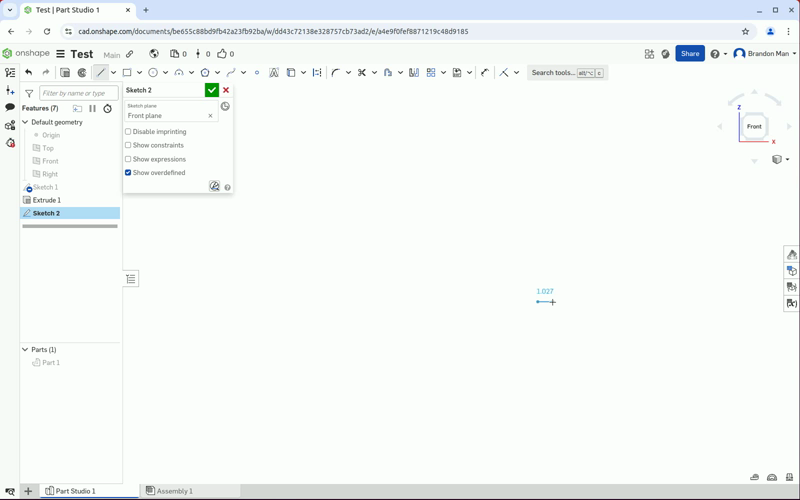
scroll(6)
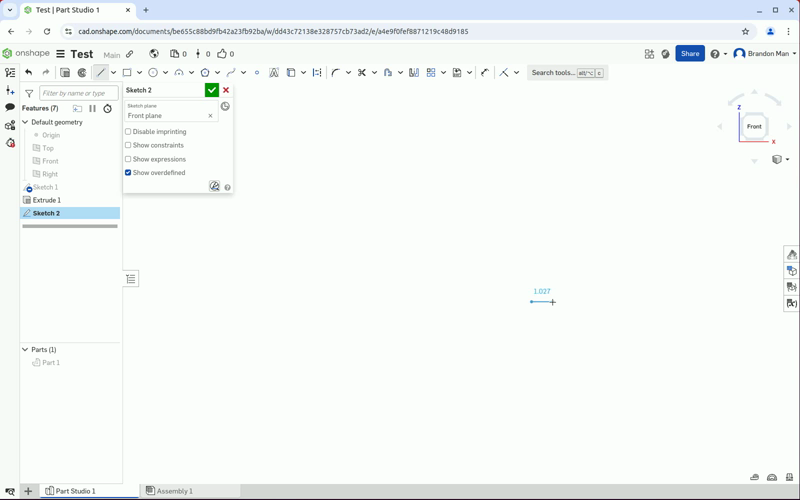
scroll(6)
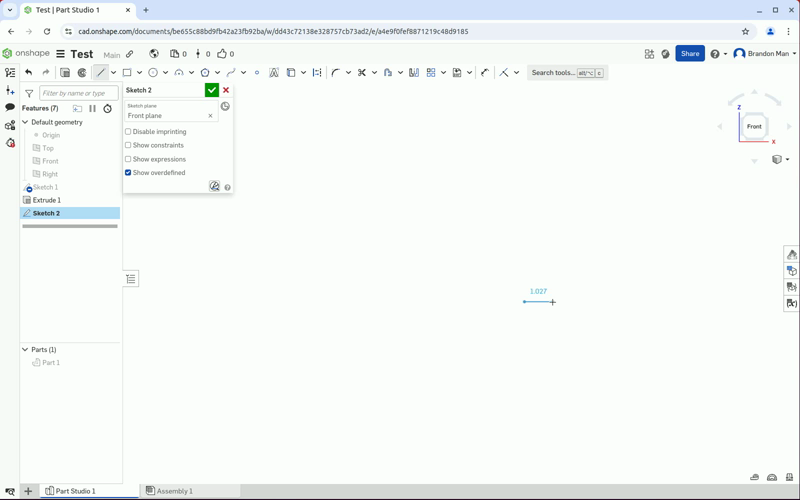
scroll(6)
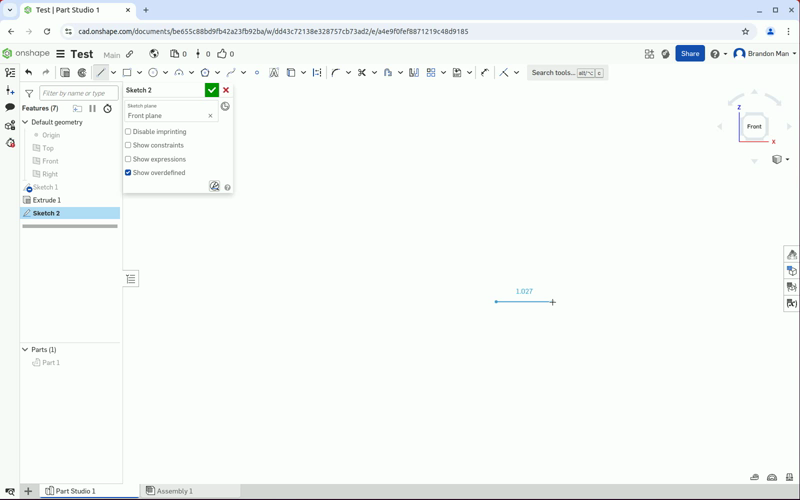
click(552, 301)
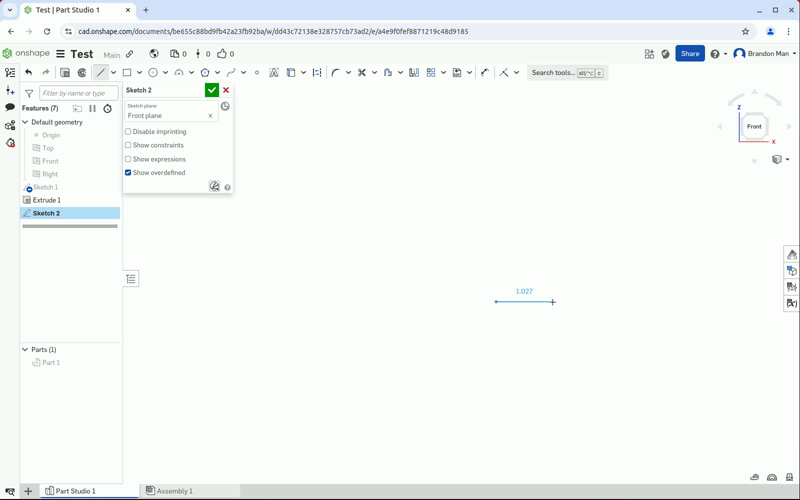
scroll(-6)
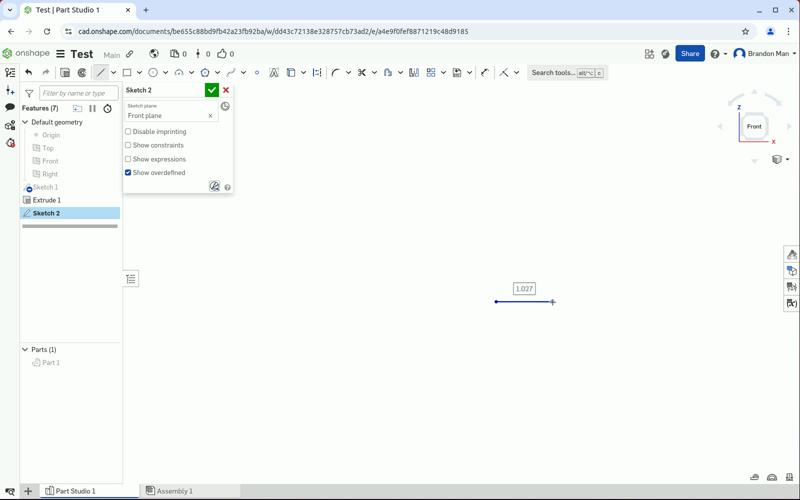
scroll(-6)
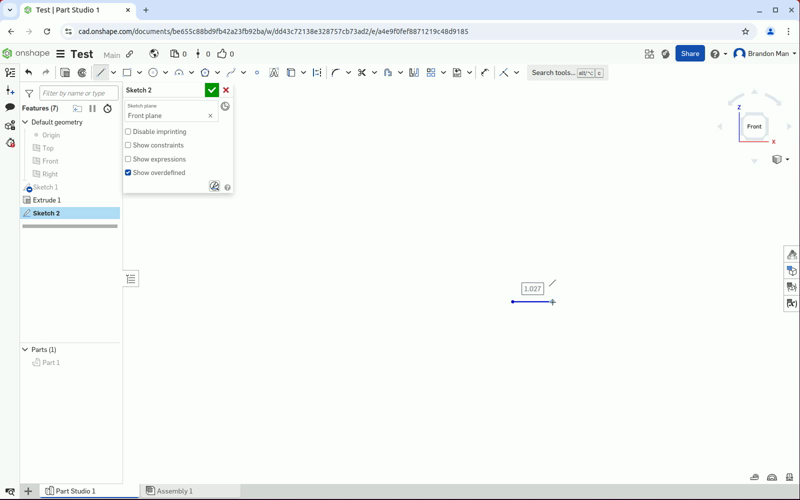
scroll(-6)
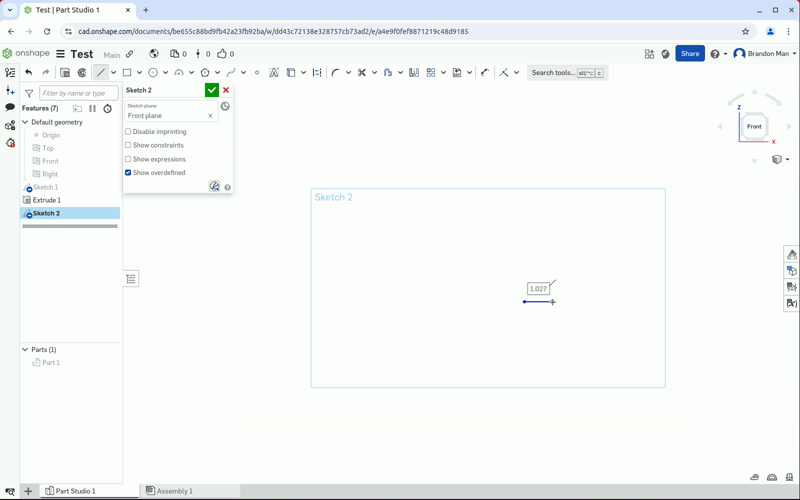
scroll(-6)
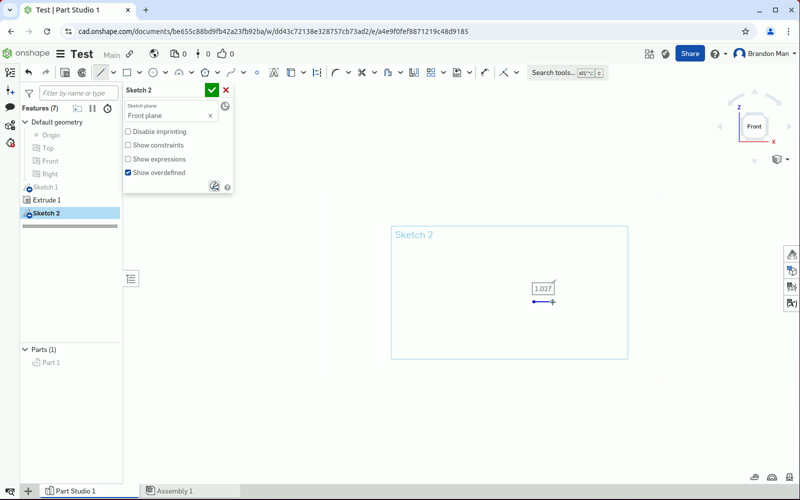
scroll(-6)
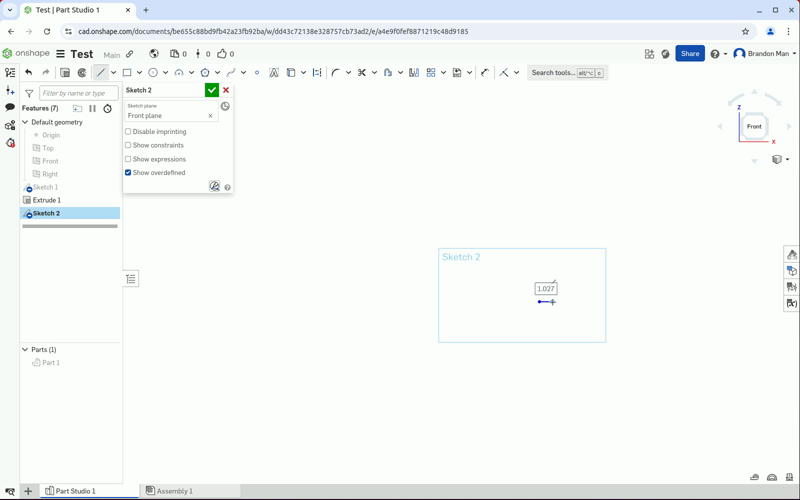
scroll(-6)
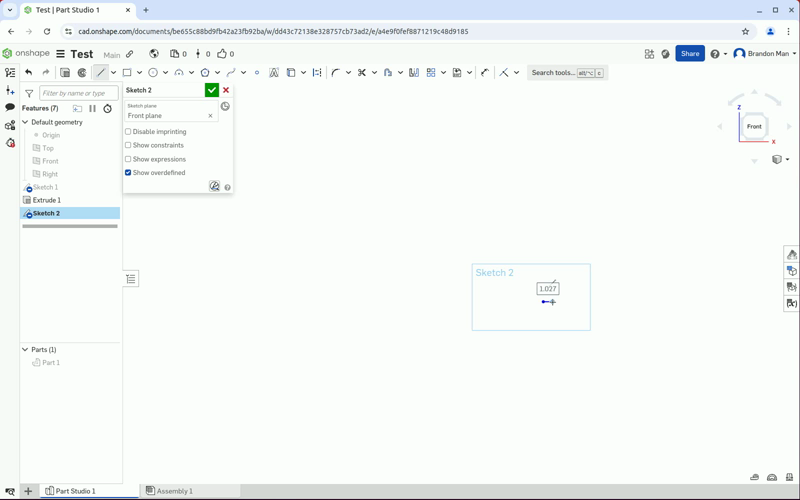
scroll(-6)
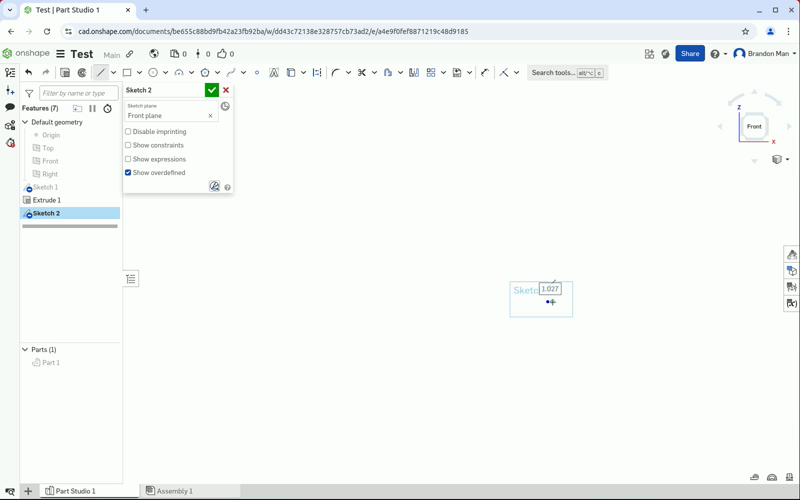
key_up(shift)
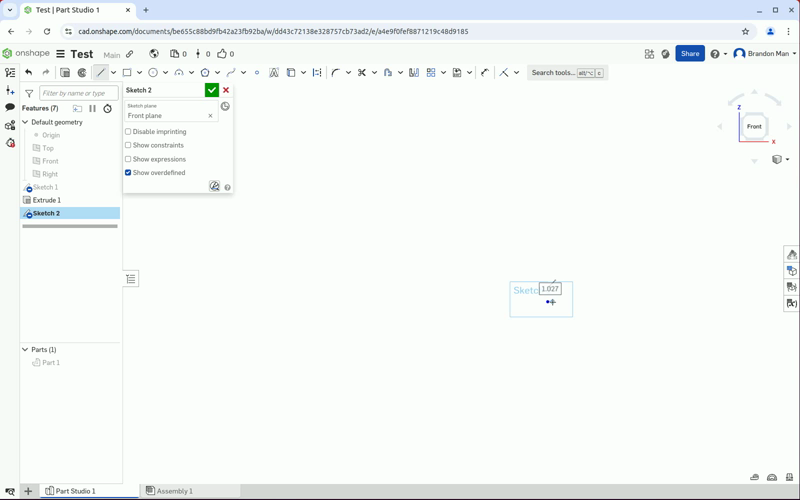
key_down(shift)
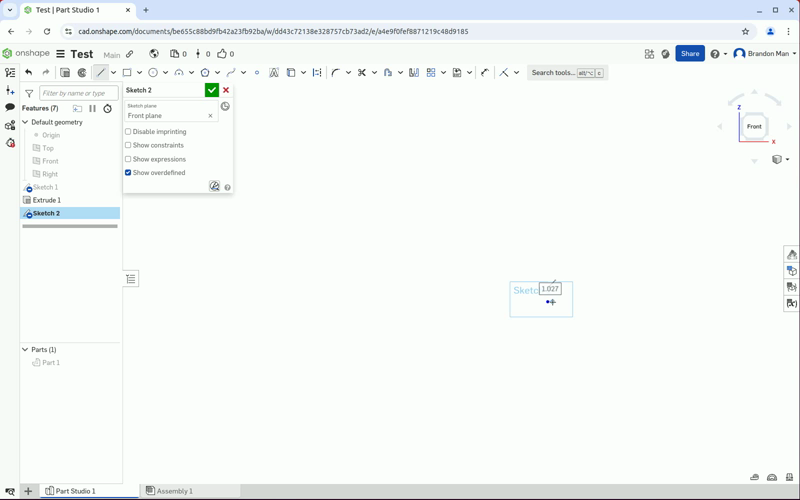
mouse_move(582, 301)
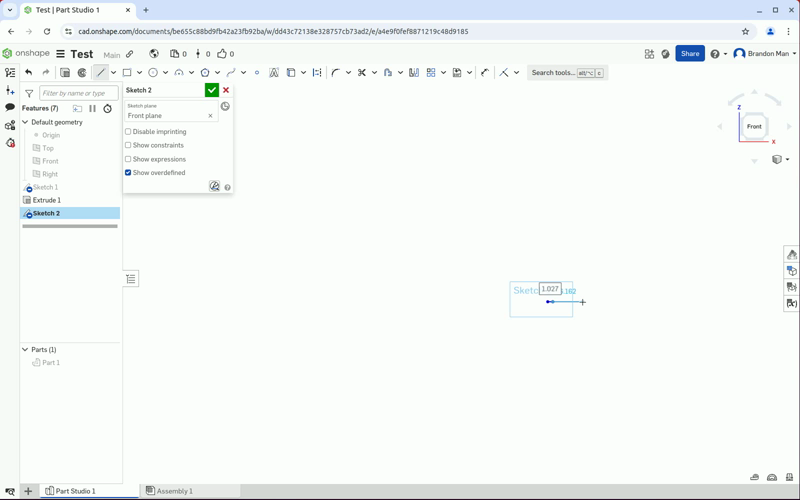
mouse_move(552, 278)
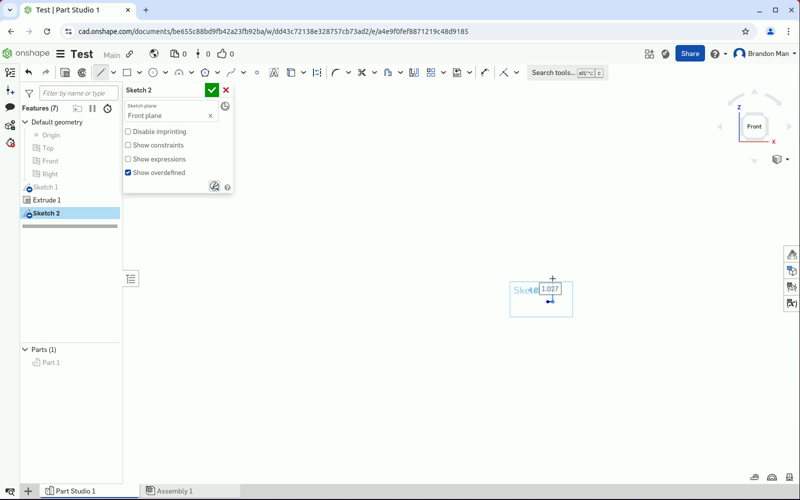
click(552, 278)
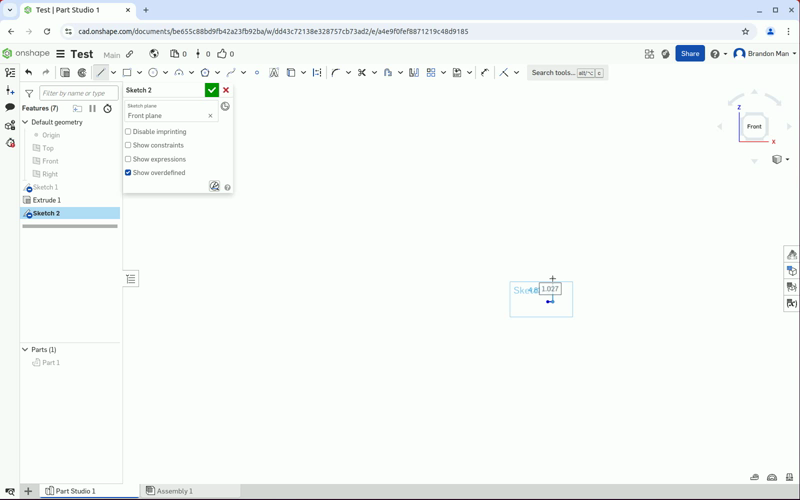
key_up(shift)
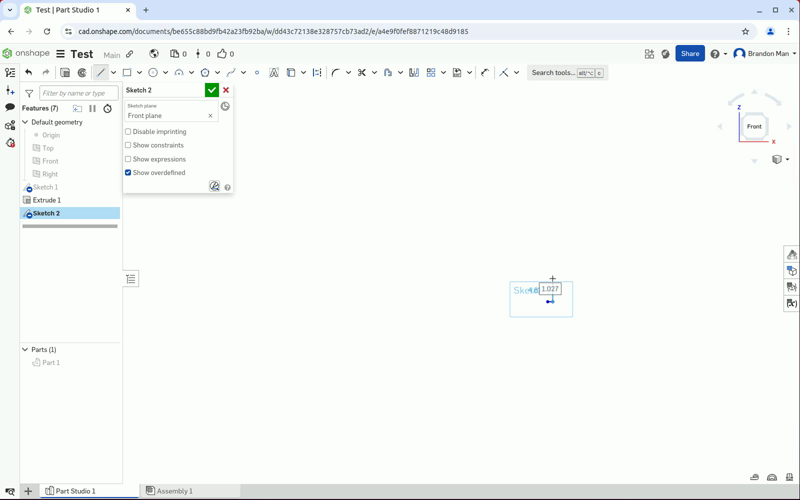
key_down(shift)
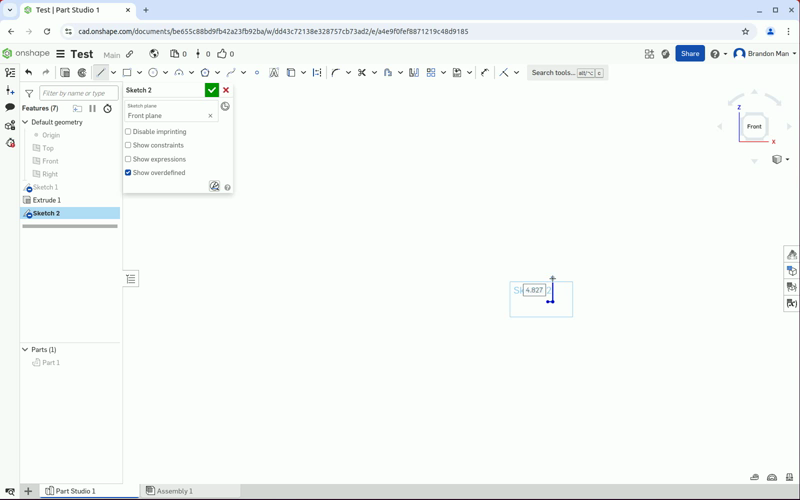
mouse_move(582, 278)
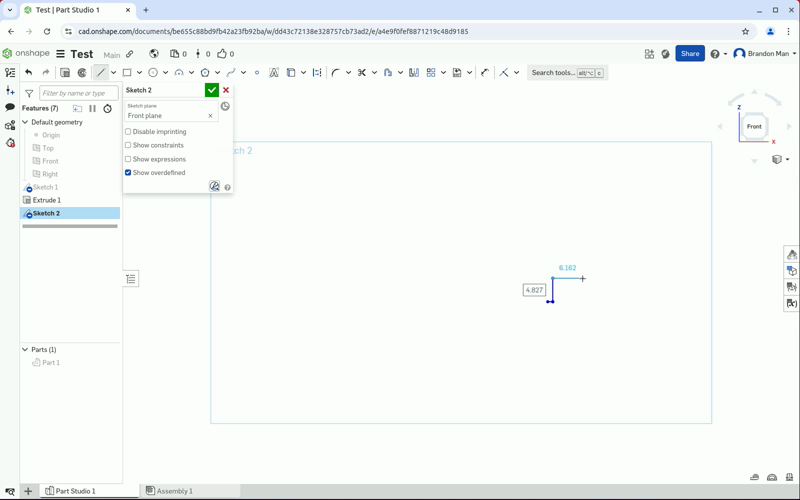
mouse_move(547, 278)
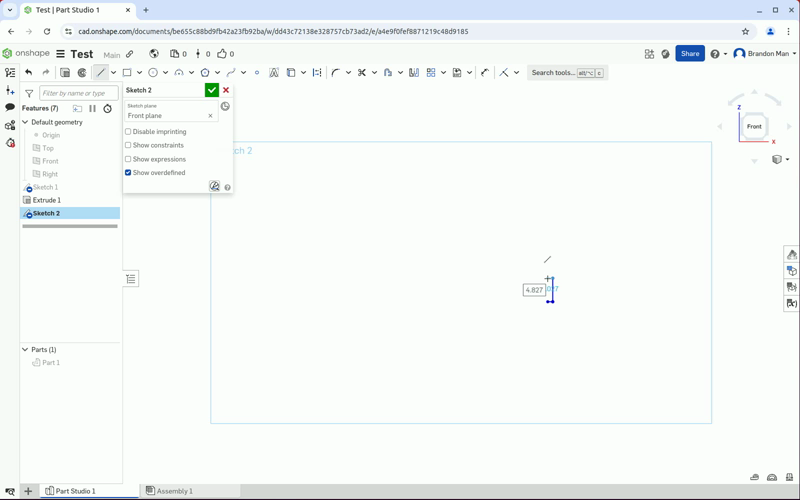
scroll(6)
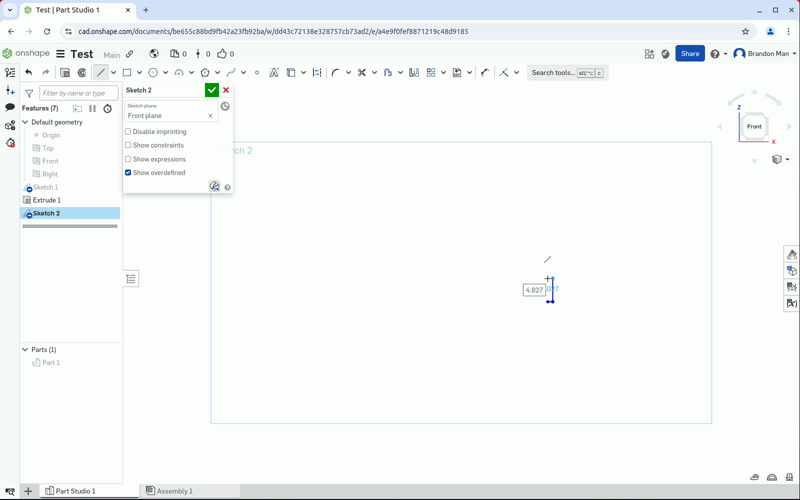
scroll(6)
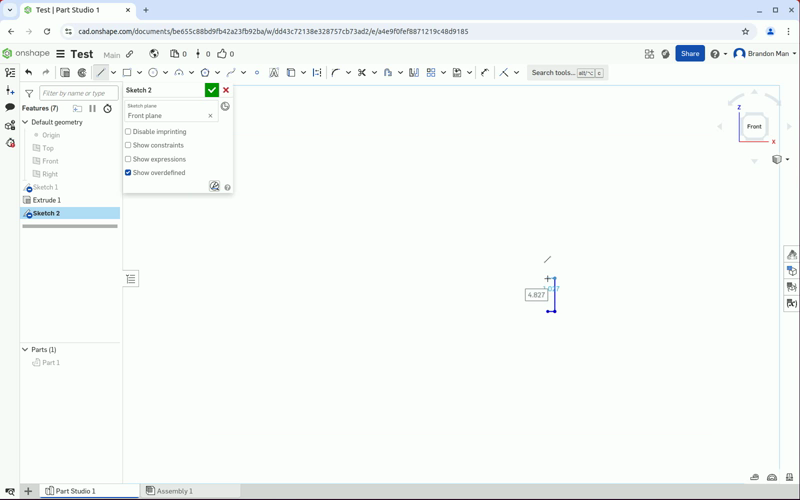
scroll(6)
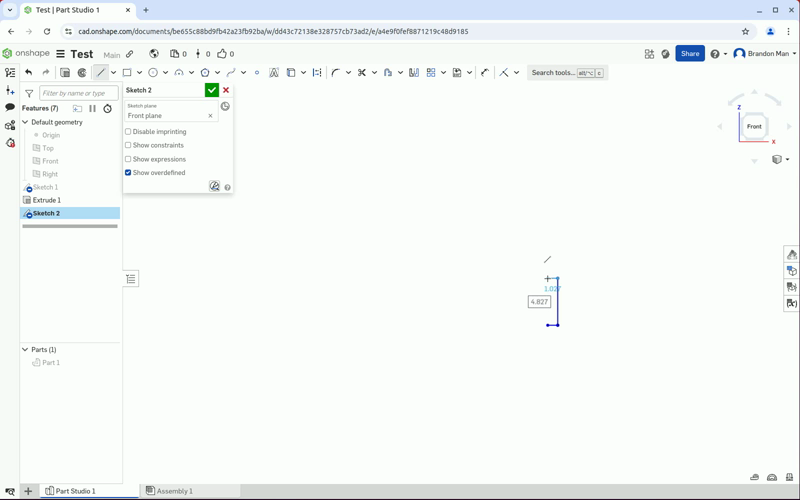
scroll(6)
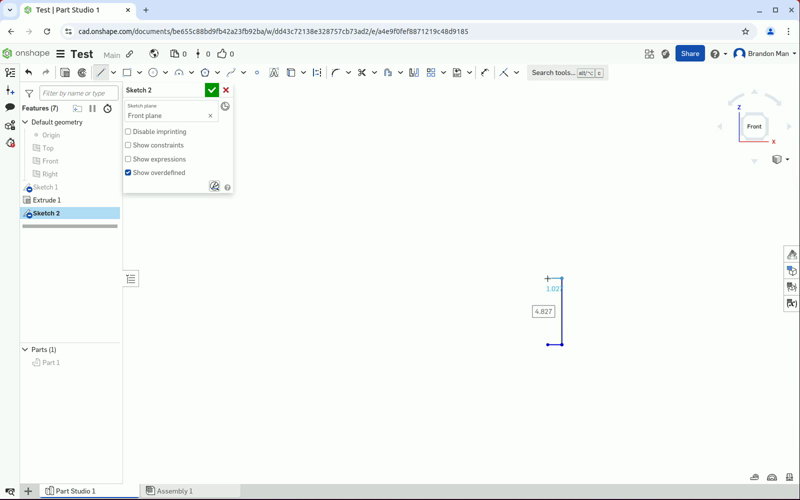
scroll(6)
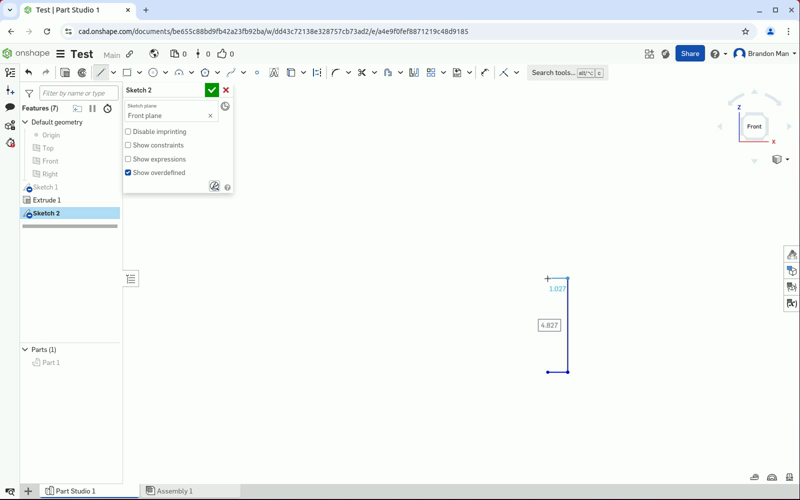
scroll(6)
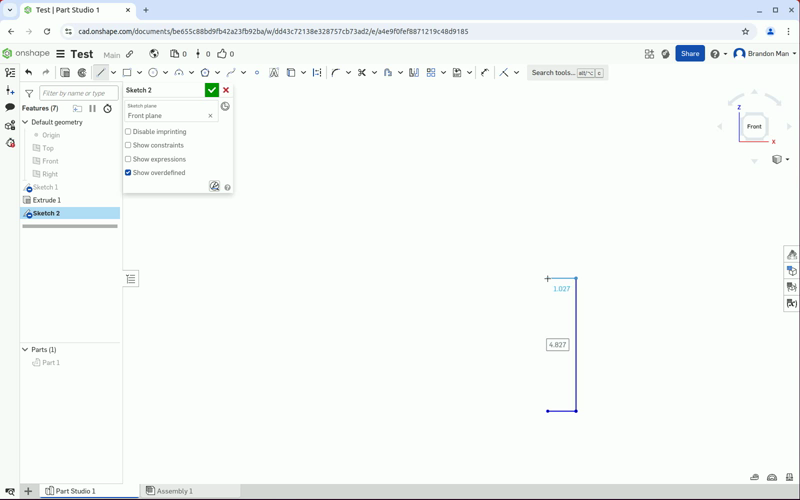
scroll(6)
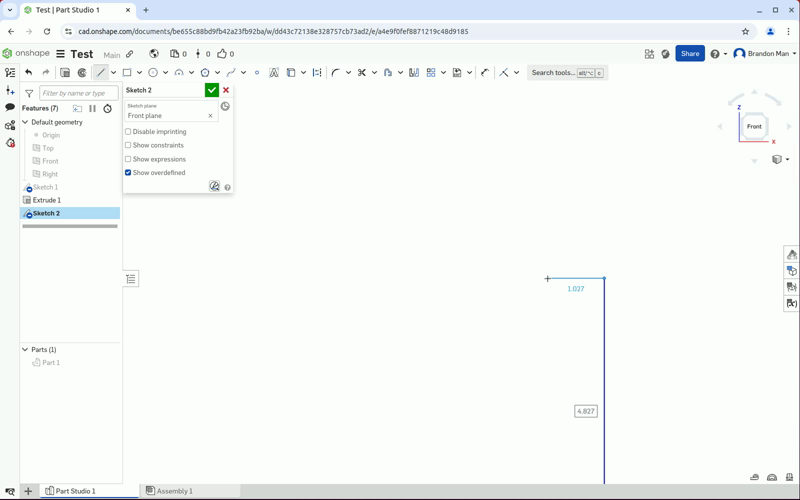
click(547, 278)
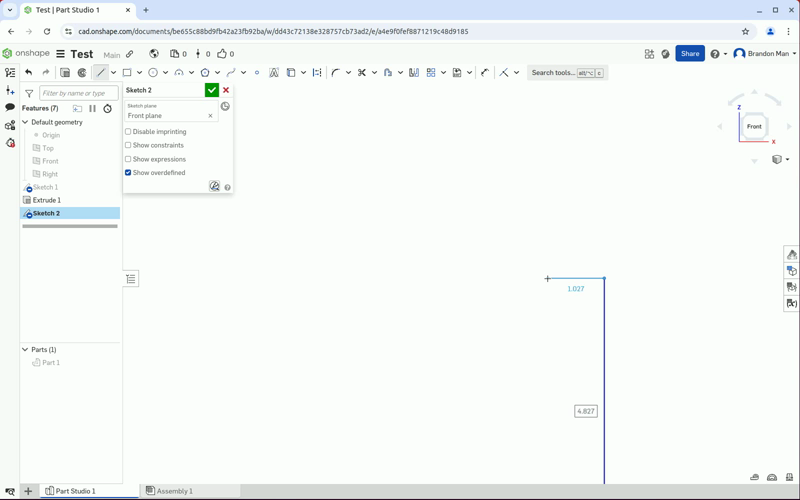
scroll(-6)
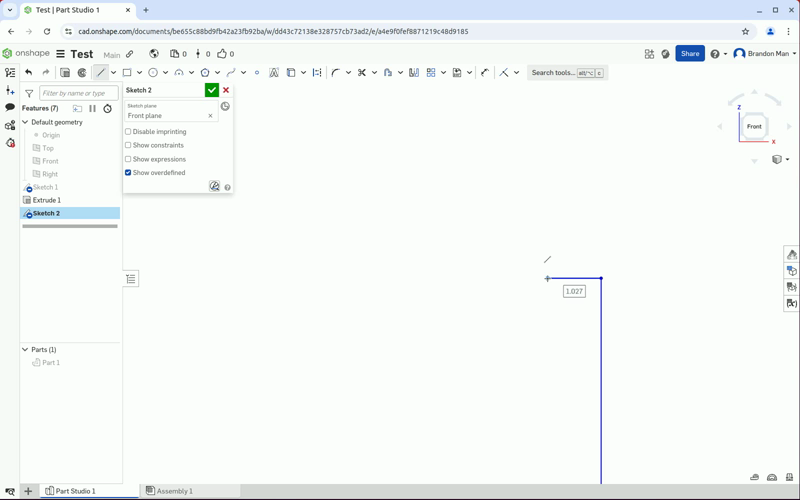
scroll(-6)
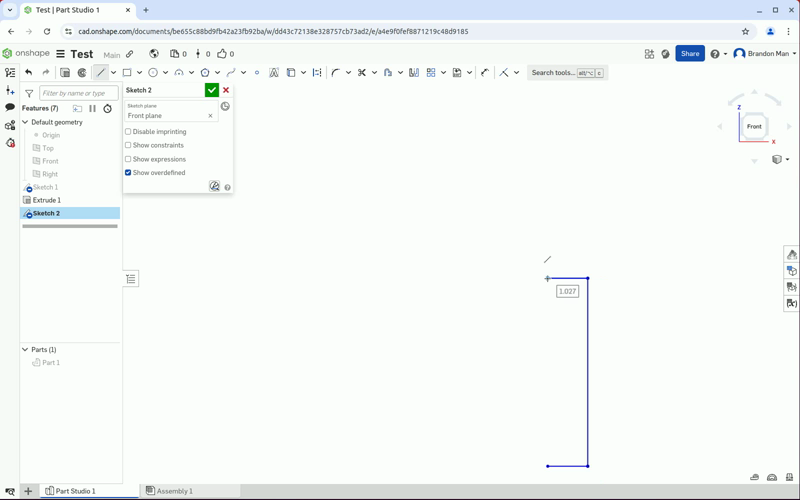
scroll(-6)
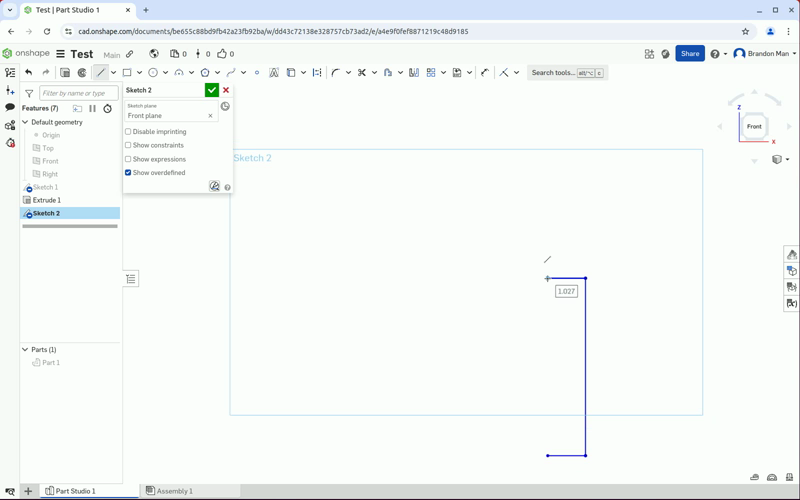
scroll(-6)
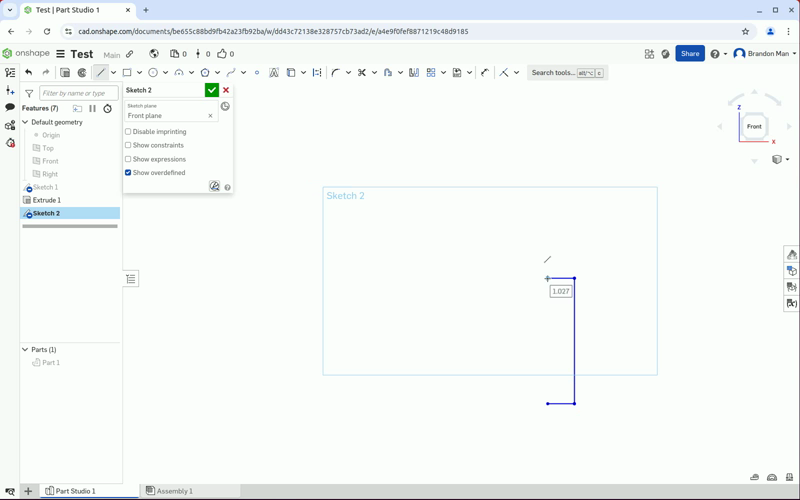
scroll(-6)
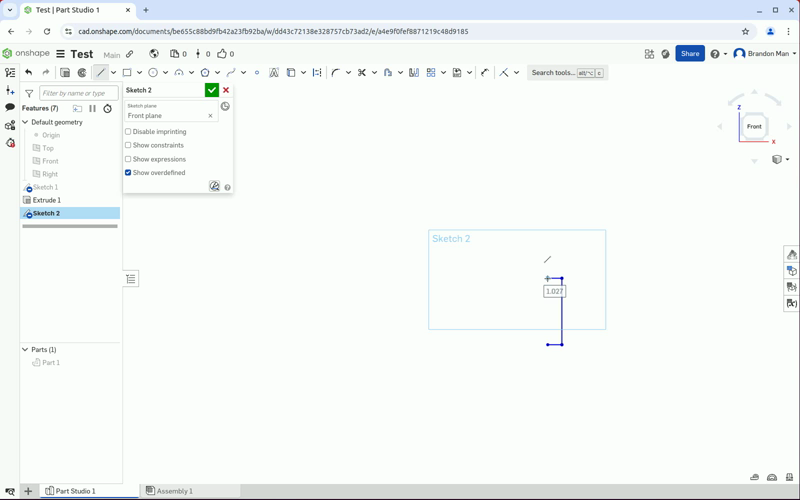
scroll(-6)
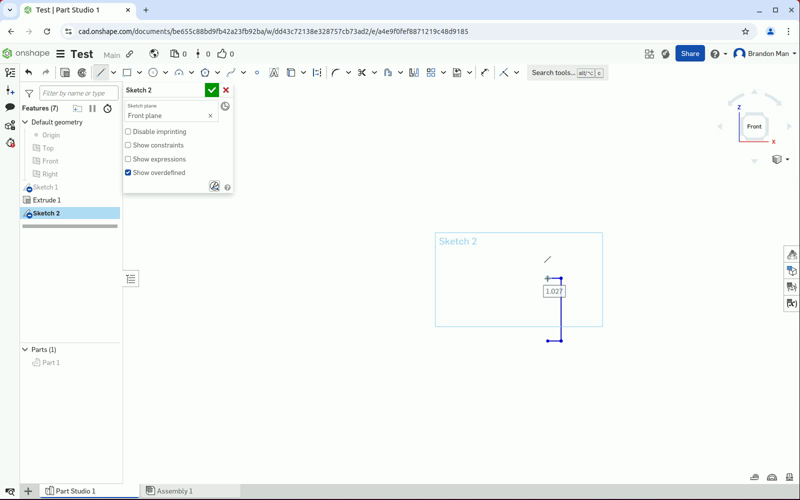
scroll(-6)
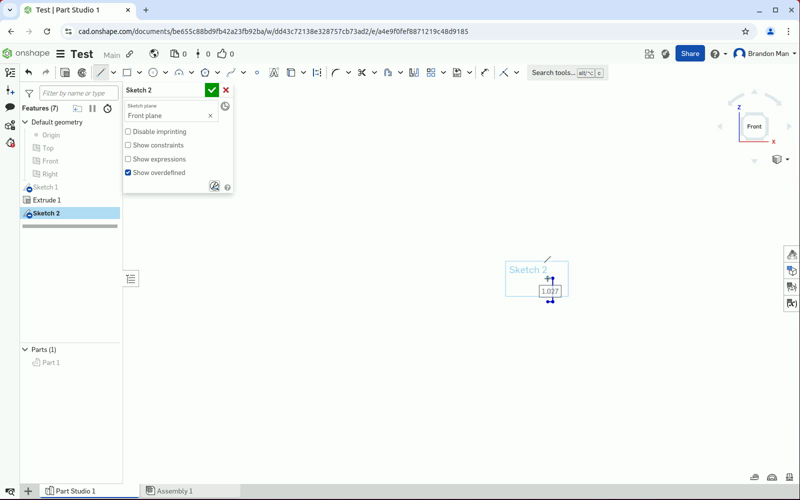
key_up(shift)
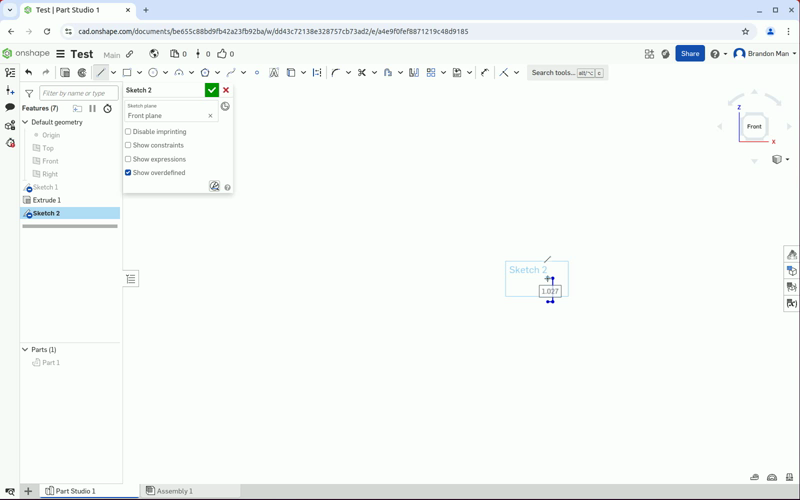
mouse_move(577, 278)
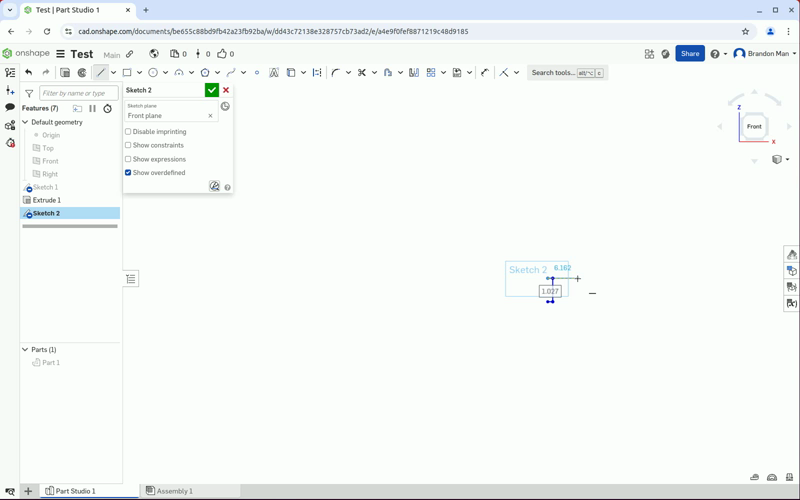
key_down(shift)
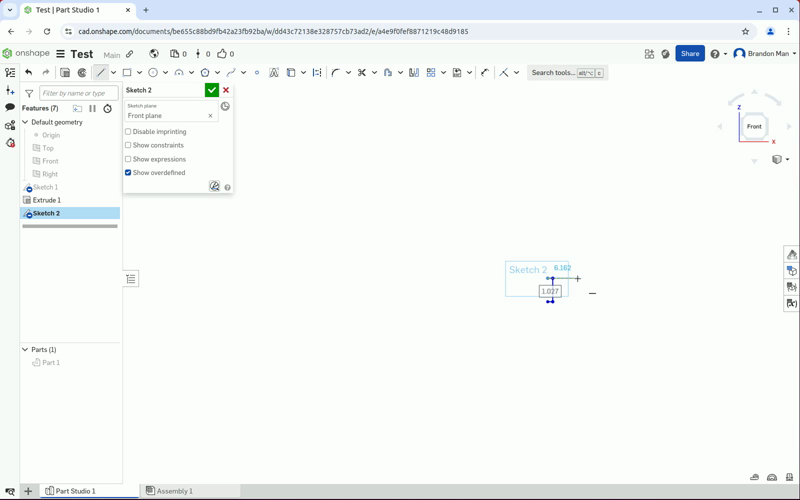
mouse_move(547, 301)
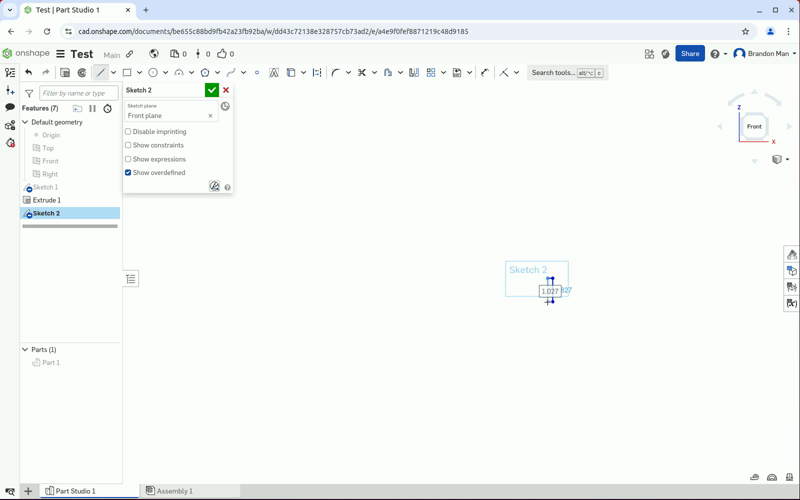
key_up(shift)
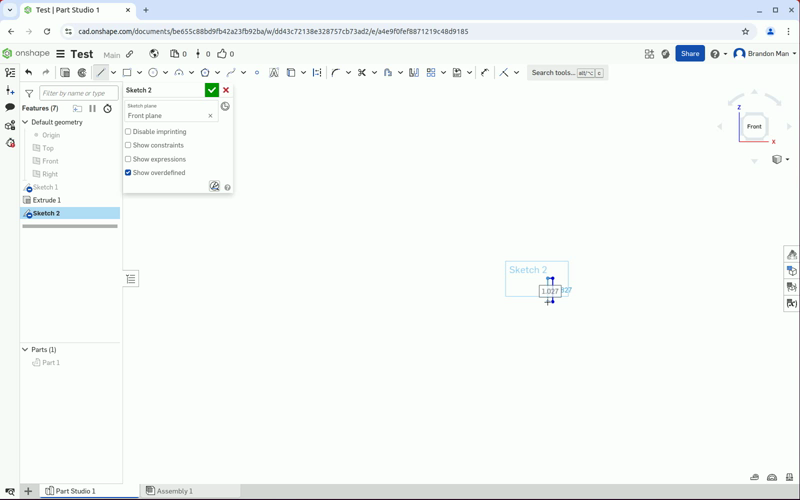
click(547, 301)
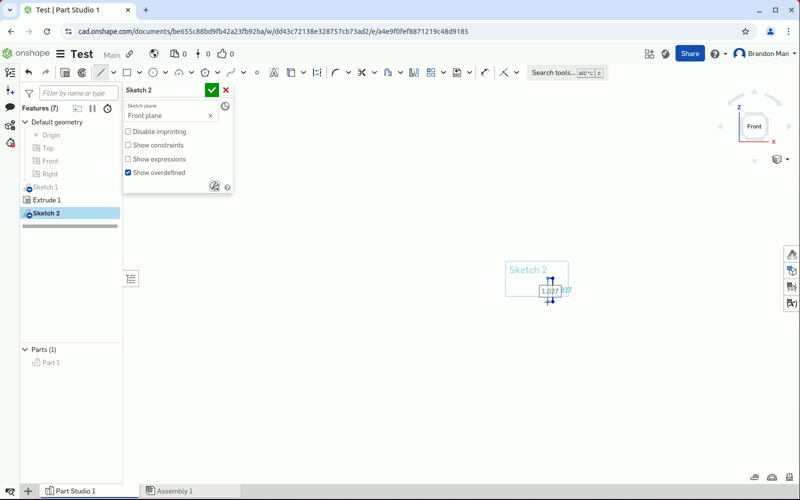
key(esc)
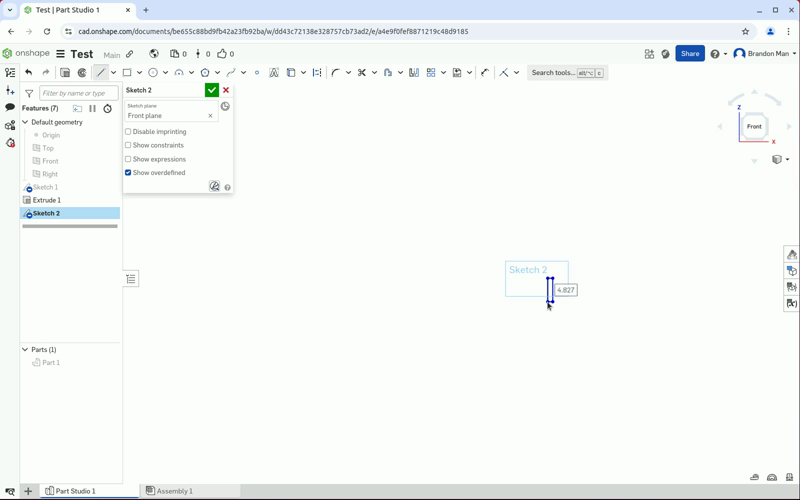
mouse_move(551, 297)
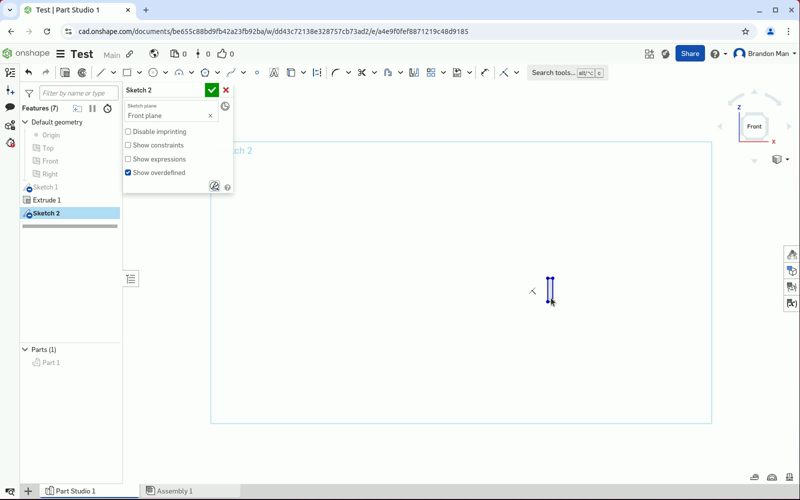
scroll(6)
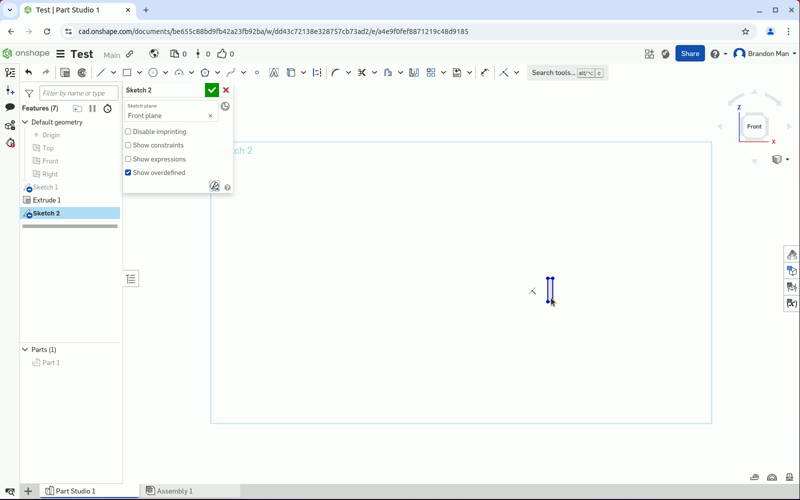
scroll(6)
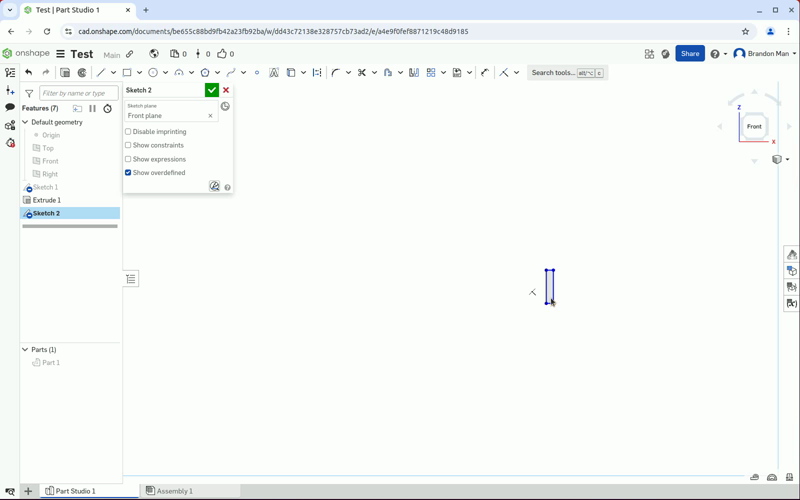
scroll(6)
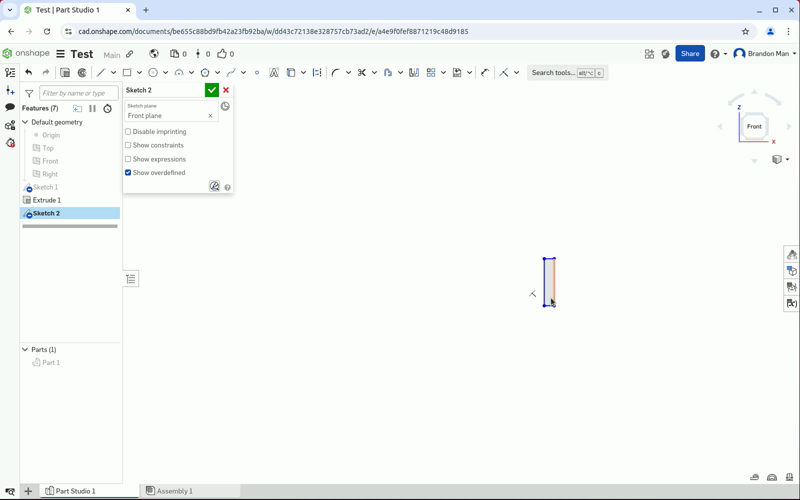
scroll(6)
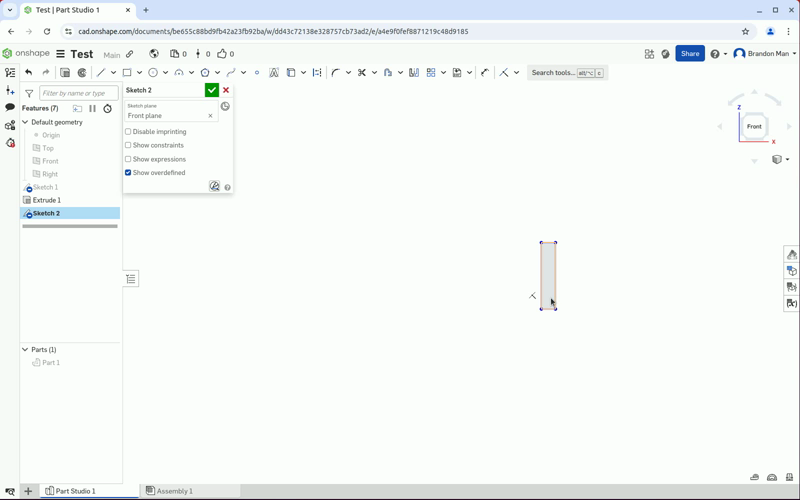
scroll(6)
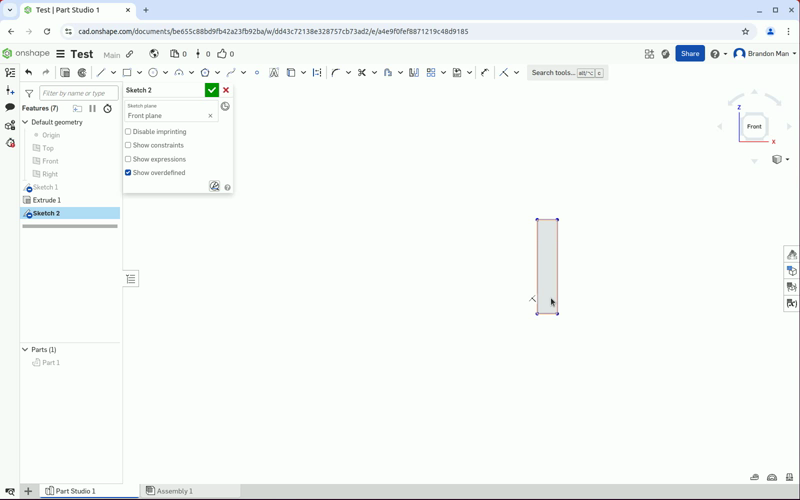
scroll(6)
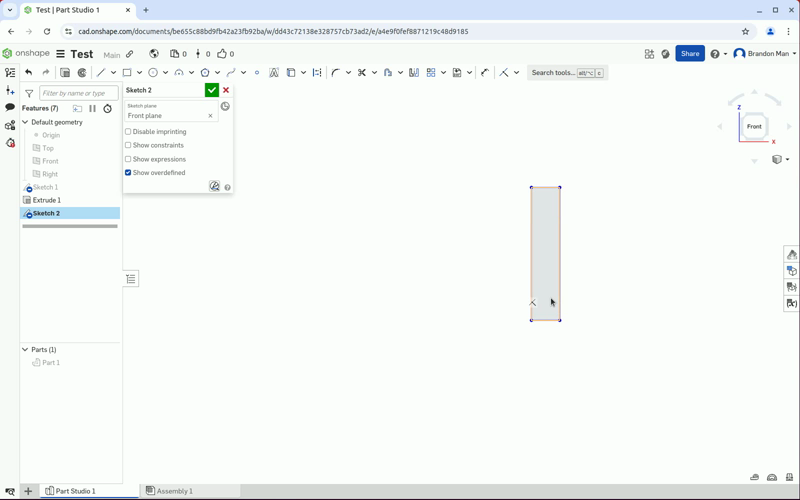
scroll(6)
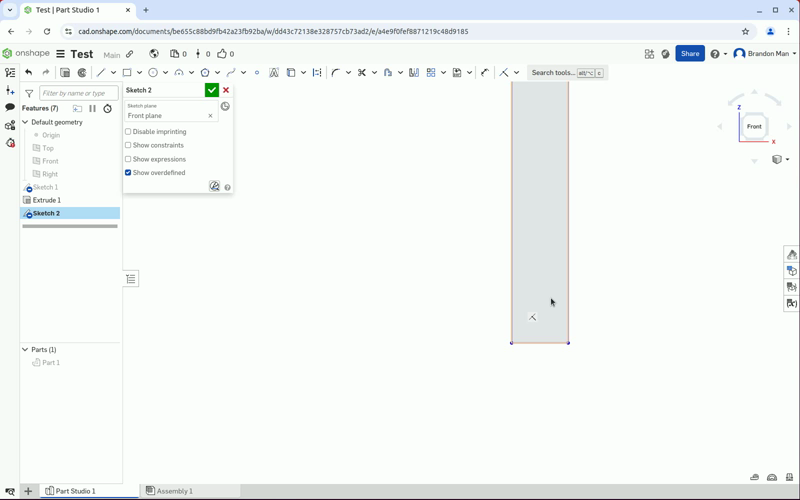
click(551, 297)
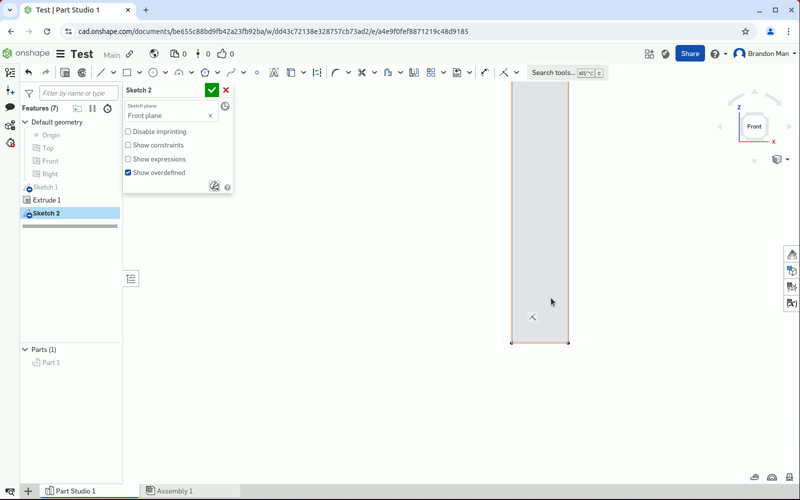
scroll(-6)
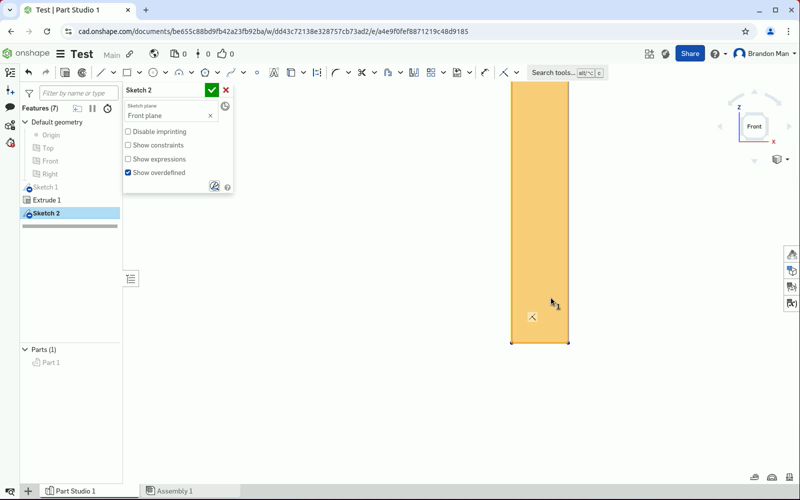
scroll(-6)
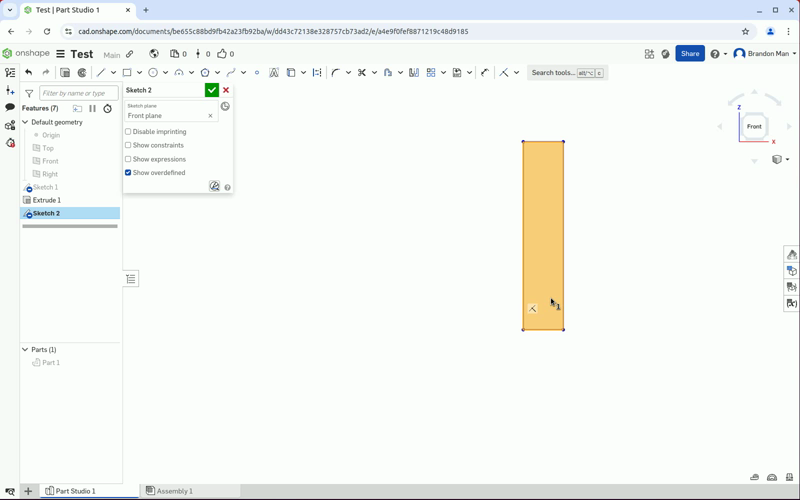
scroll(-6)
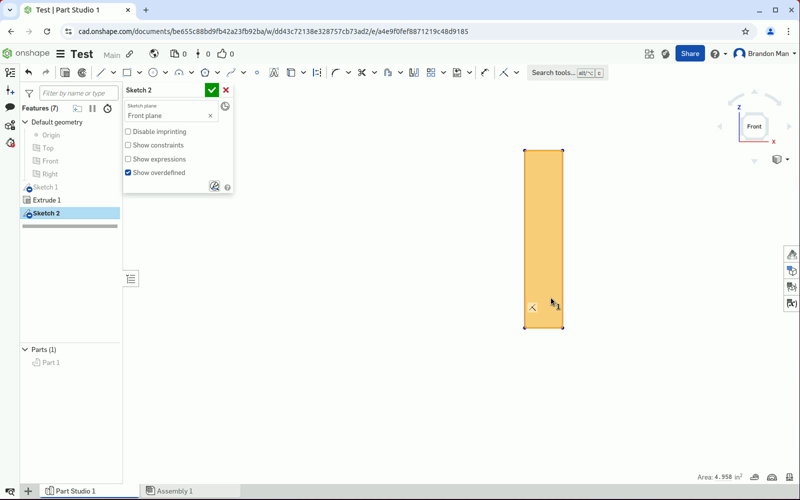
scroll(-6)
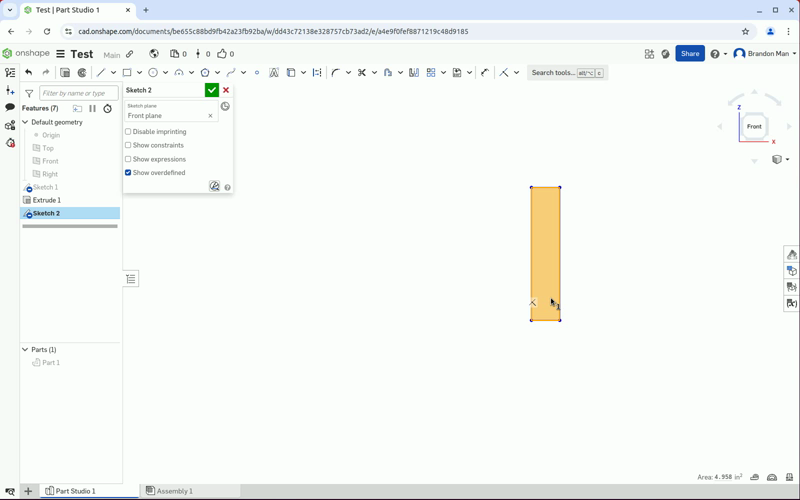
scroll(-6)
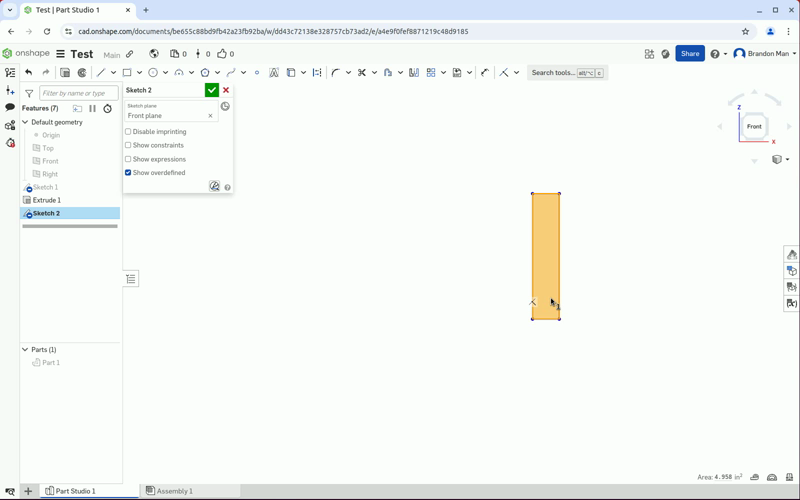
scroll(-6)
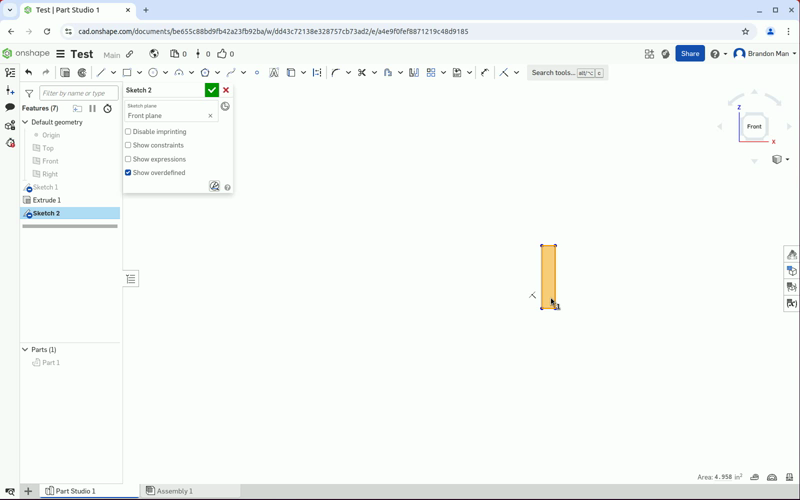
scroll(-6)
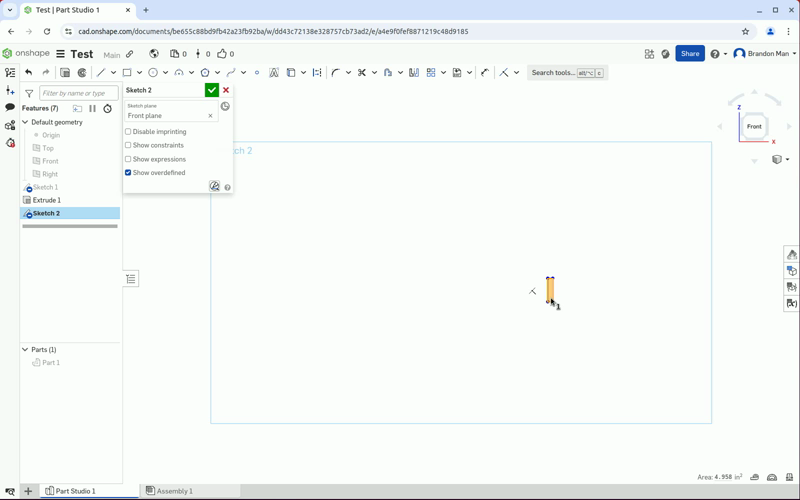
mouse_move(73, 352)
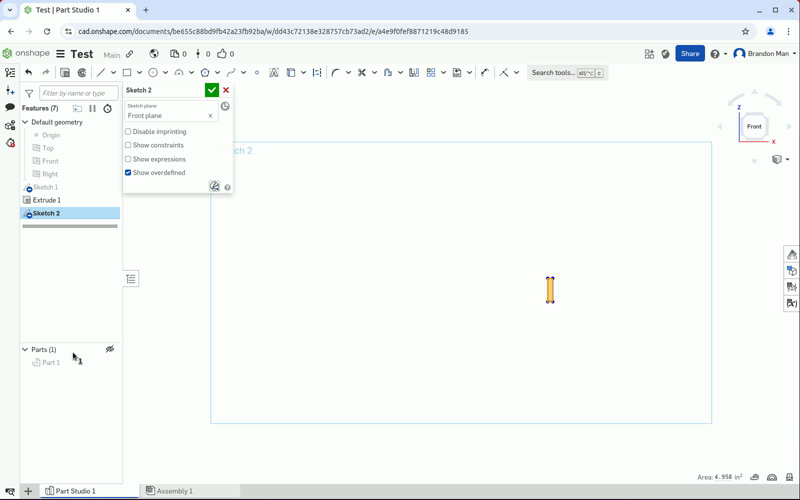
key(shift+y)
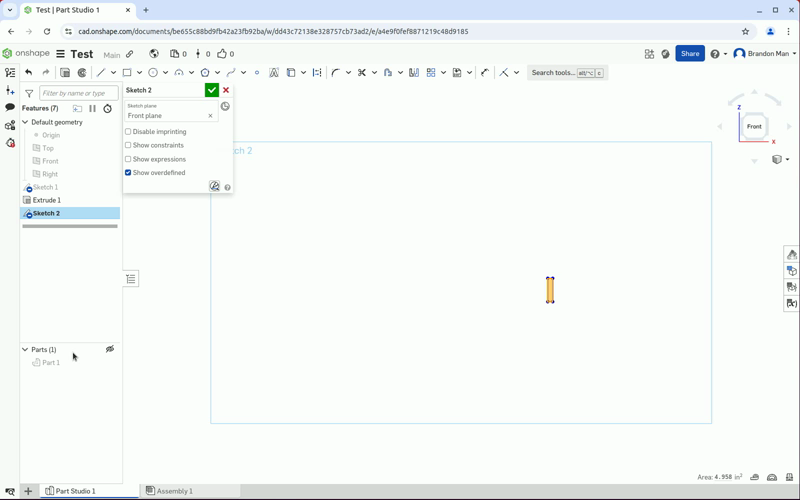
key(shift+e)
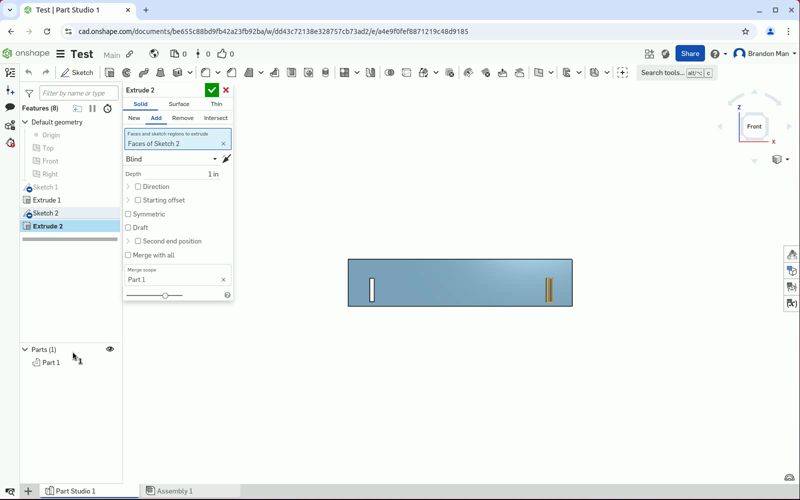
mouse_move(143, 106)
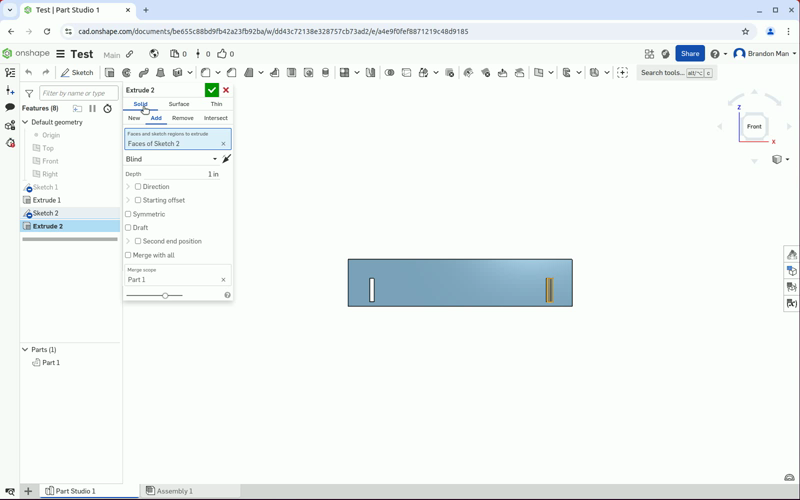
click(143, 106)
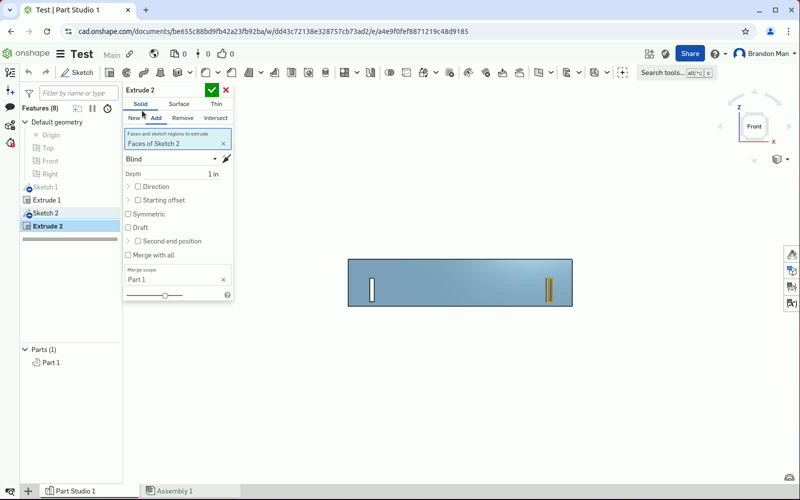
mouse_move(137, 120)
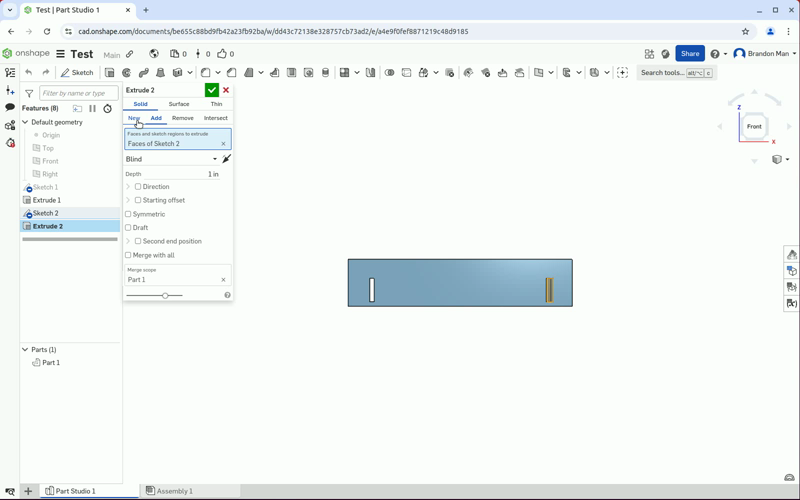
click(137, 120)
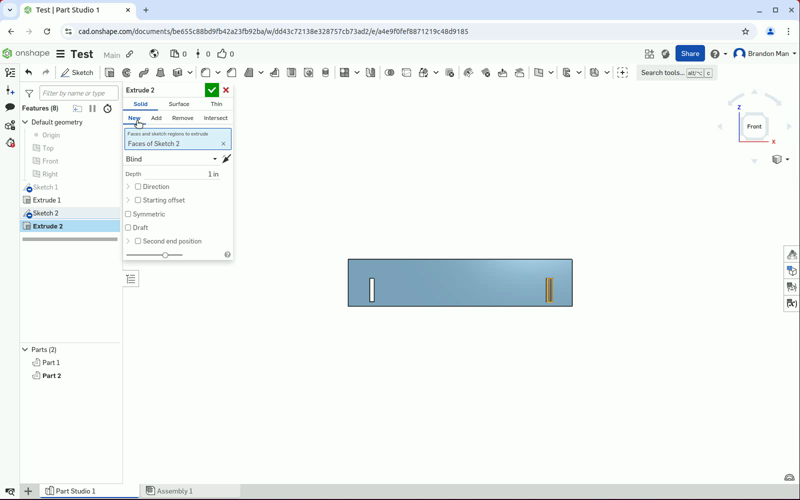
key(tab, 4)
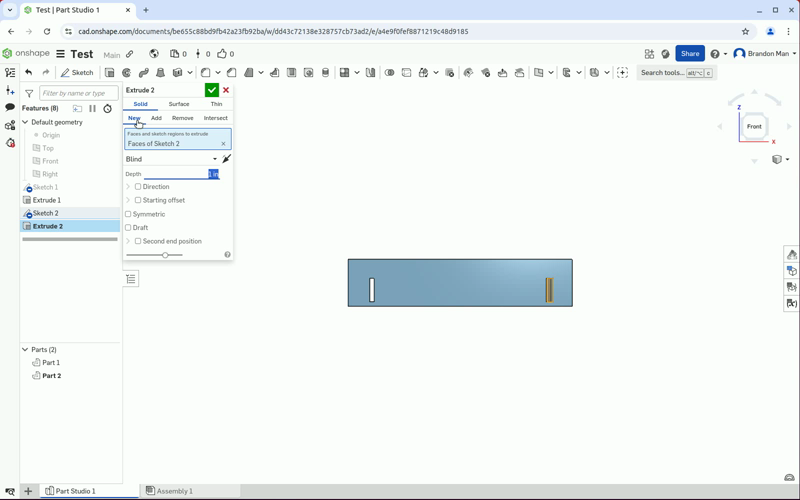
text(2.166)
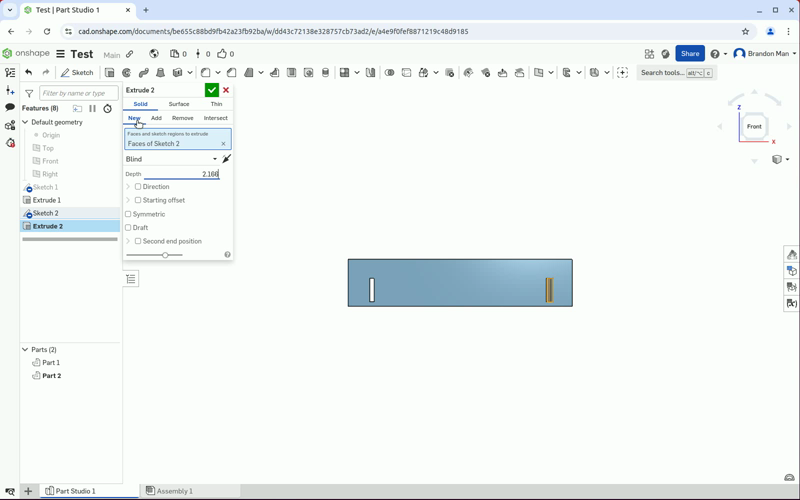
key(enter)
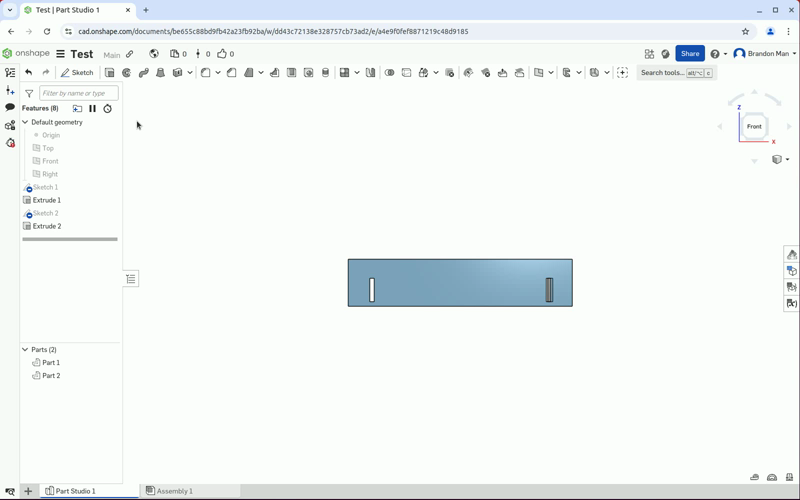
key(shift+h)
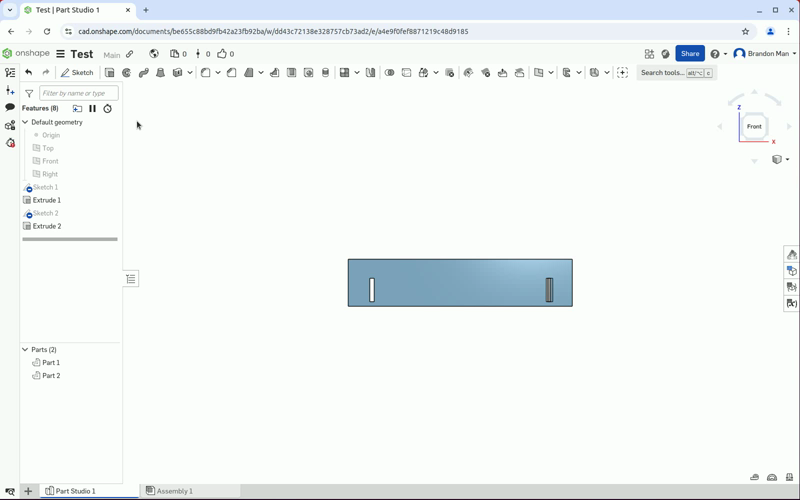
key(shift+h)
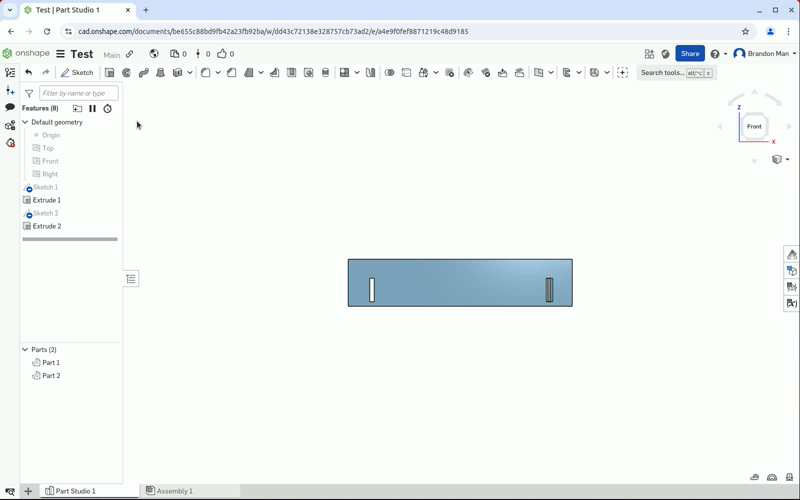
mouse_move(73, 189)
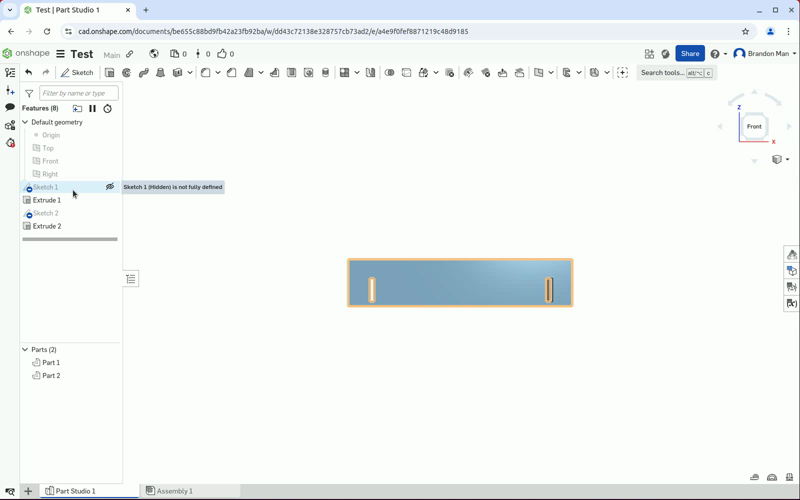
click(73, 189)
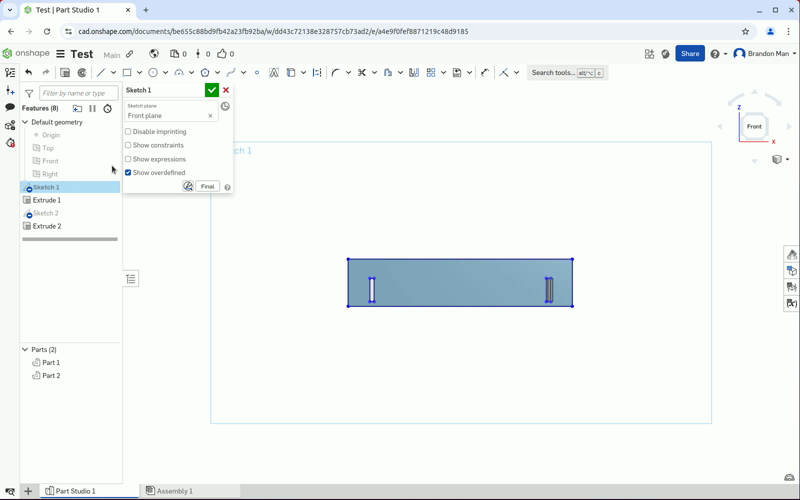
mouse_move(229, 92)
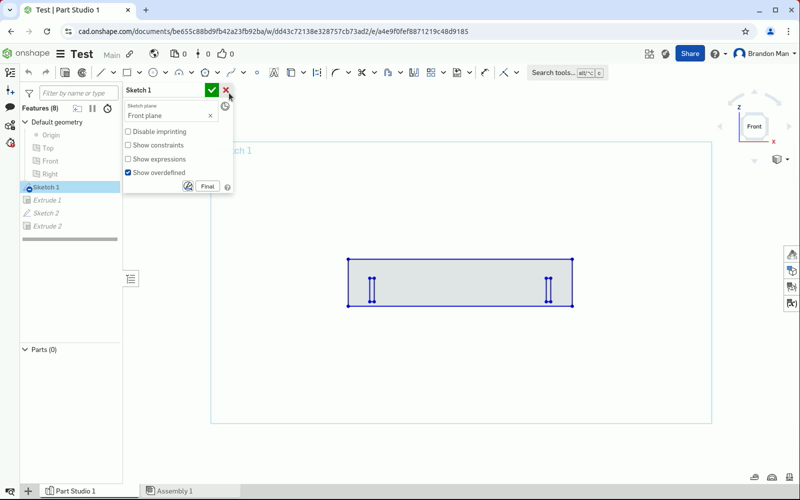
click(229, 92)
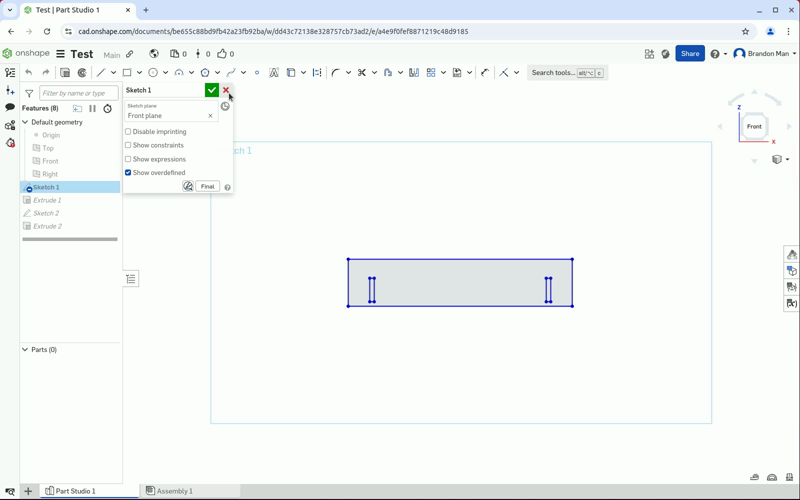
key(shift+s)
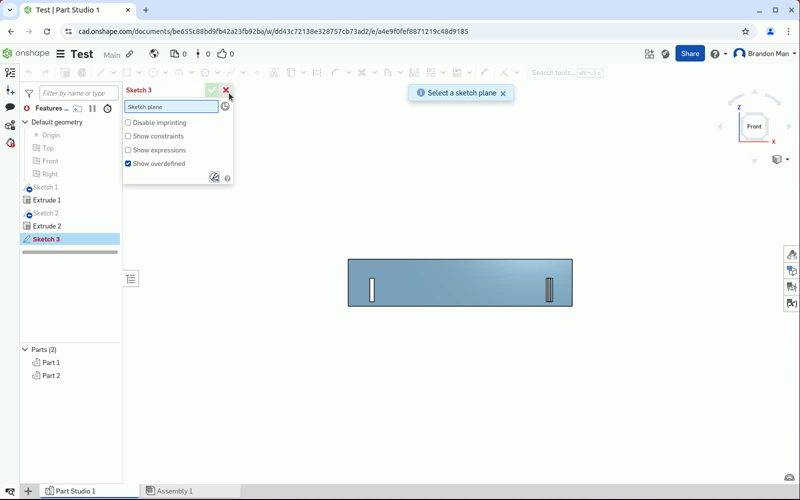
mouse_move(73, 163)
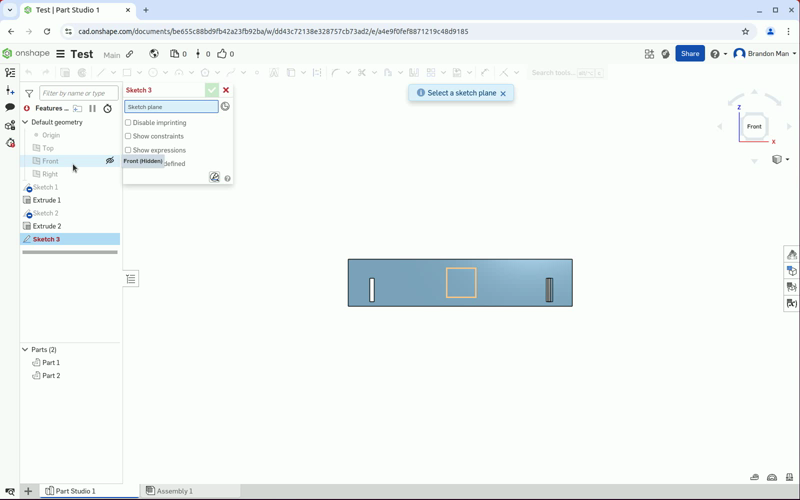
click(73, 163)
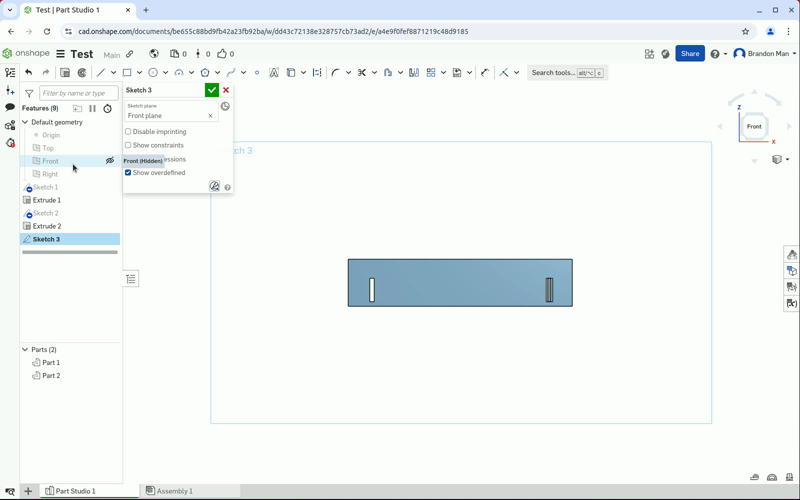
mouse_move(73, 352)
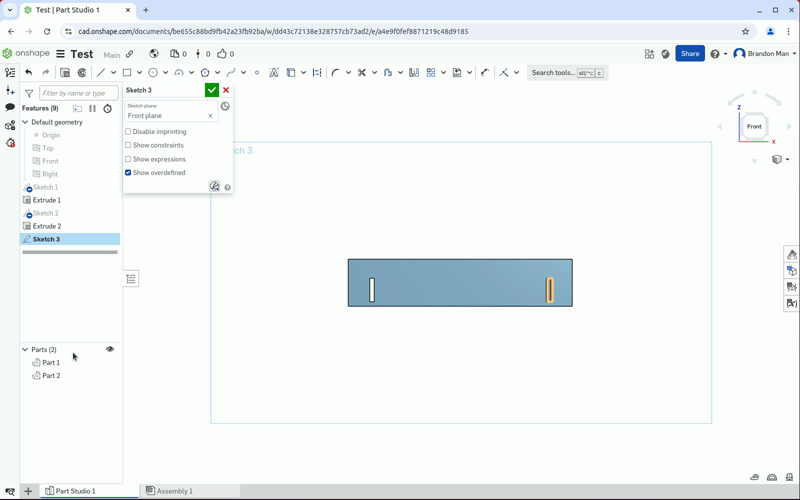
key(y)
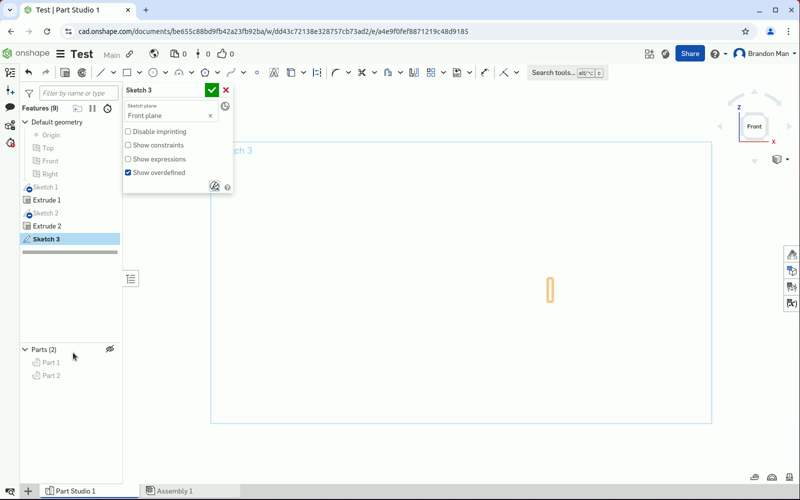
key(l)
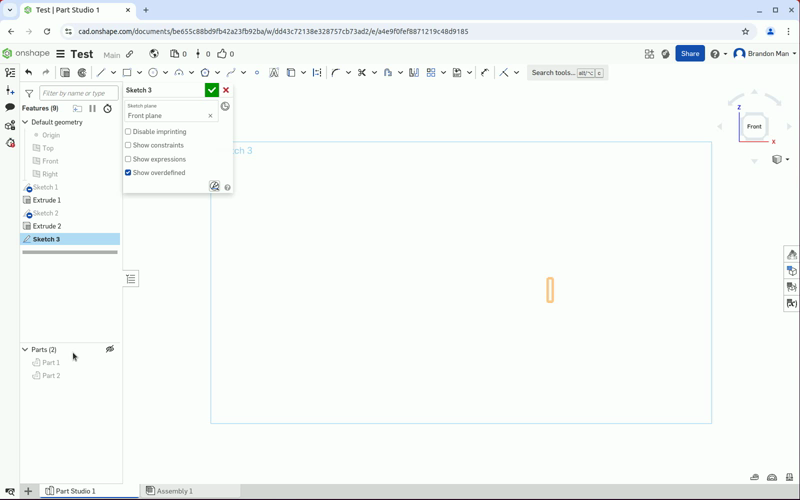
key_down(shift)
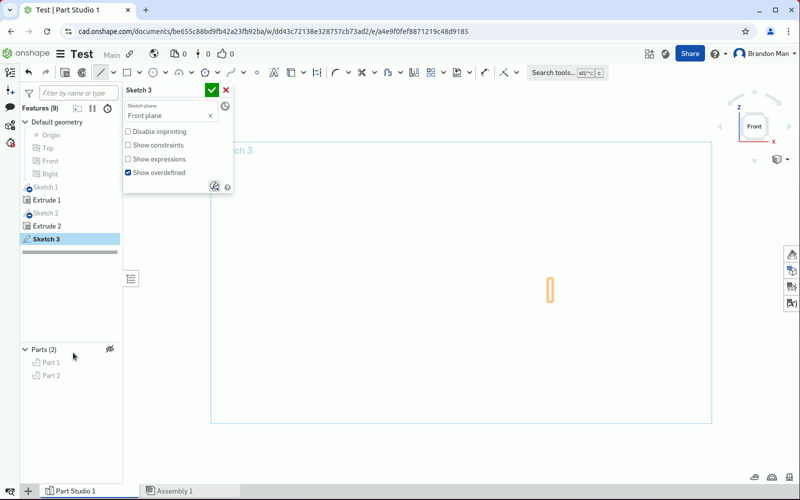
mouse_move(369, 301)
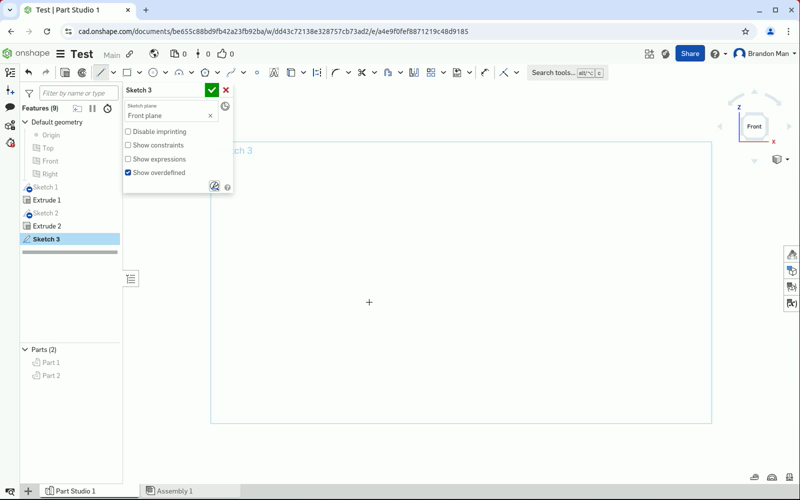
click(369, 301)
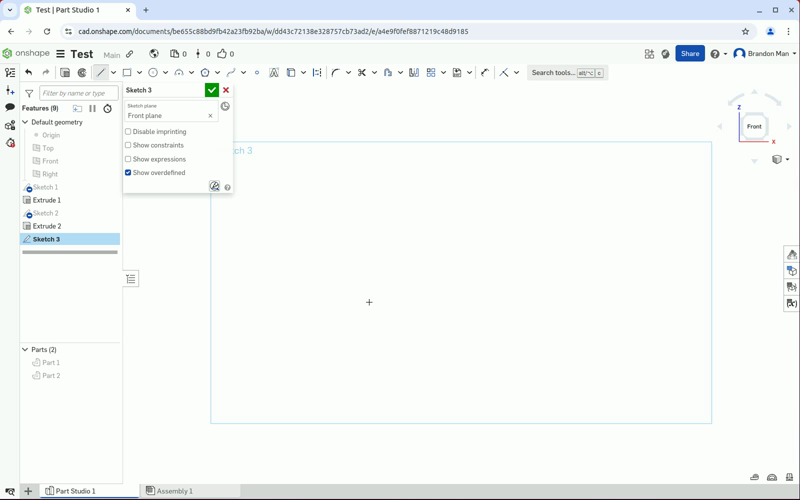
key_up(shift)
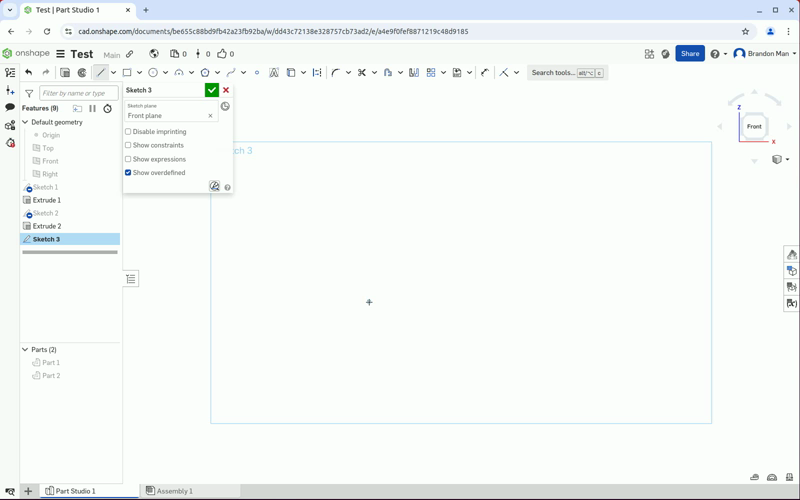
key_down(shift)
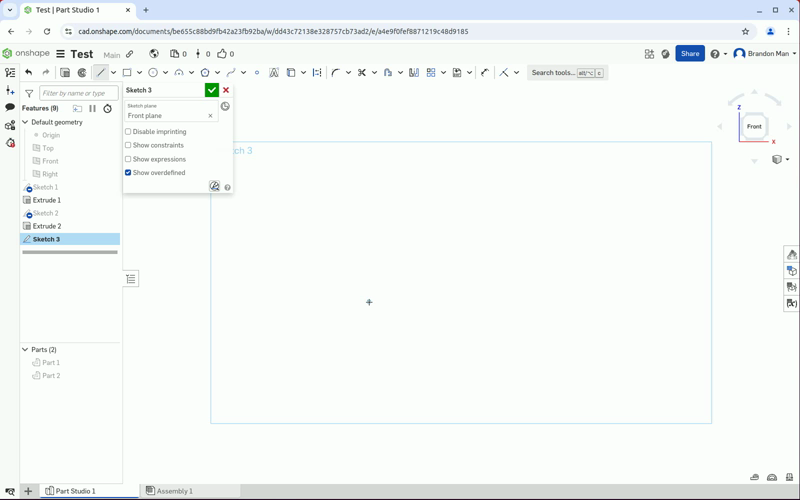
mouse_move(399, 301)
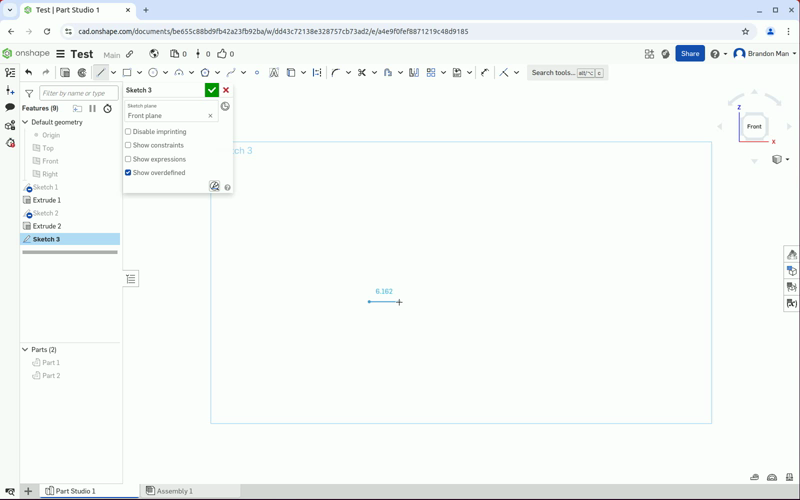
mouse_move(374, 301)
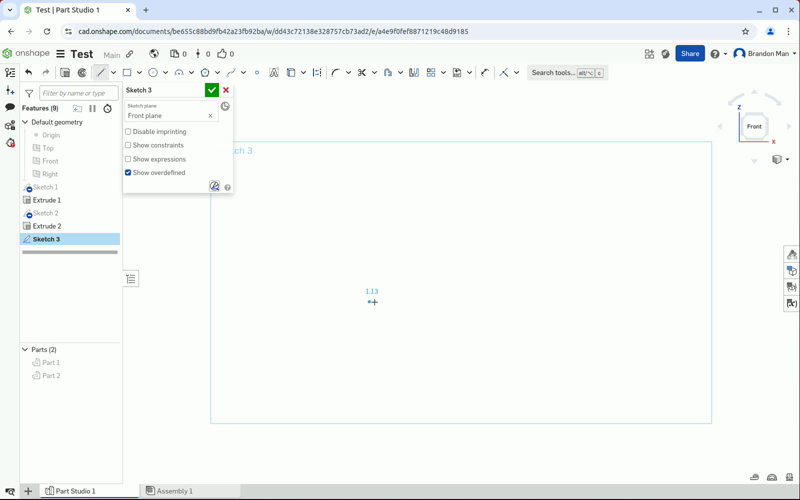
scroll(6)
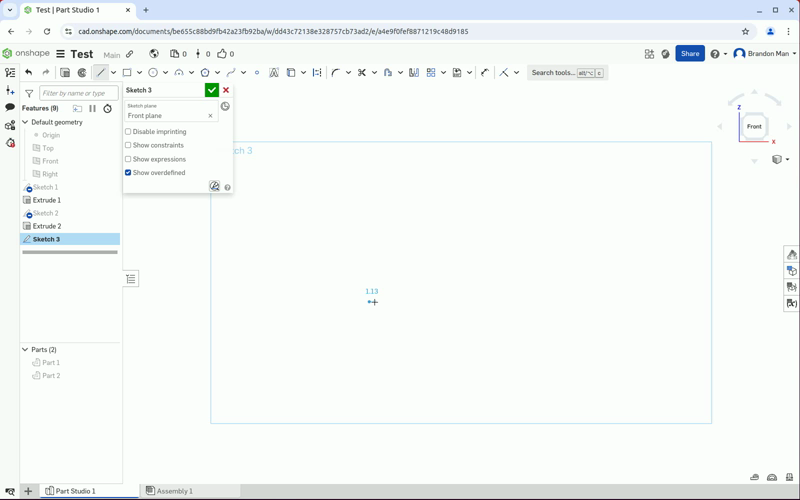
scroll(6)
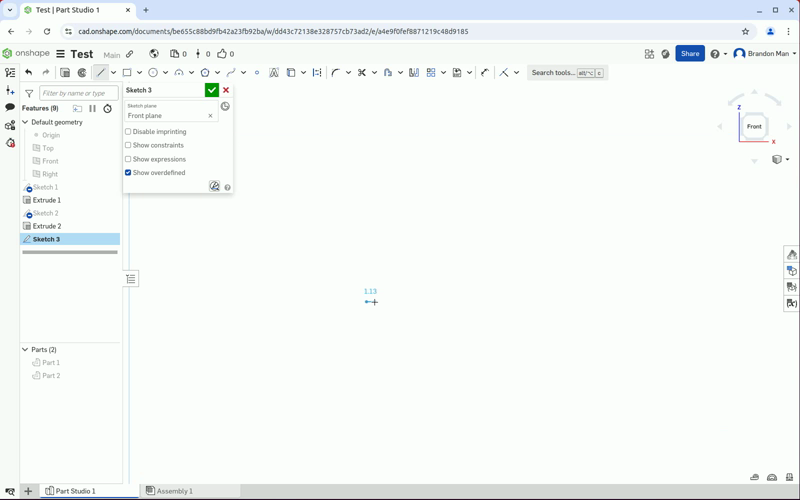
scroll(6)
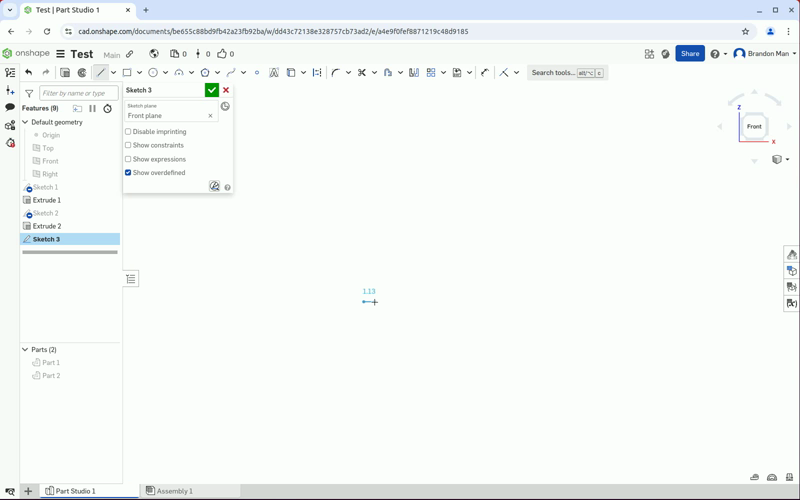
scroll(6)
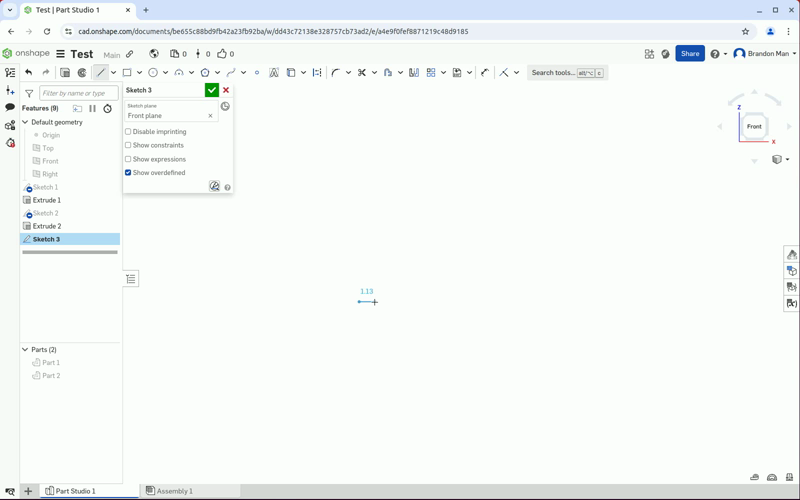
scroll(6)
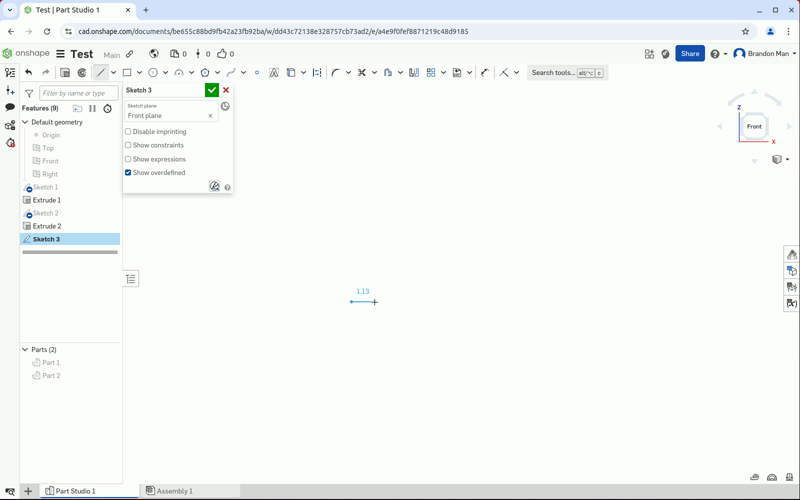
scroll(6)
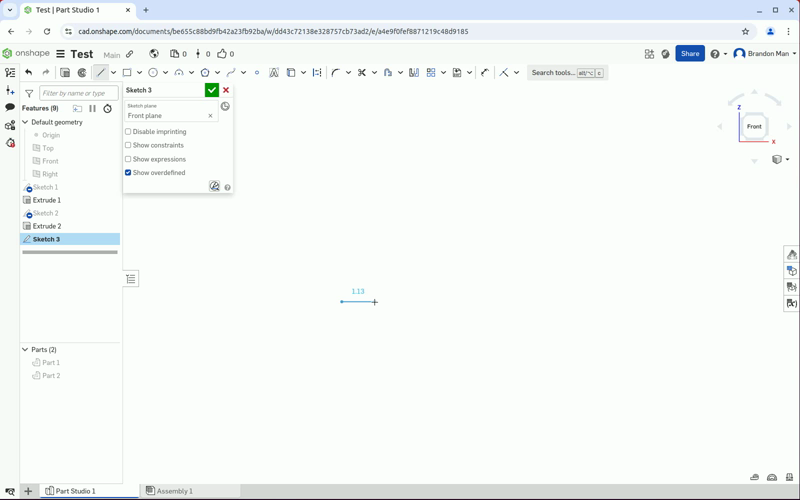
scroll(6)
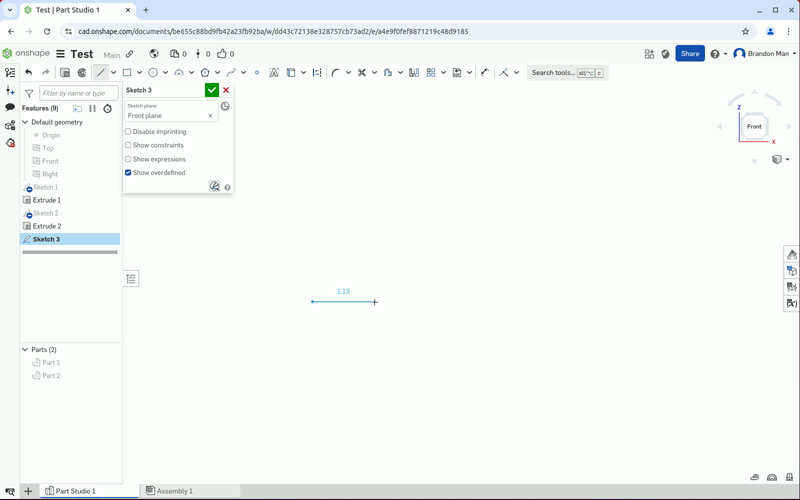
click(374, 301)
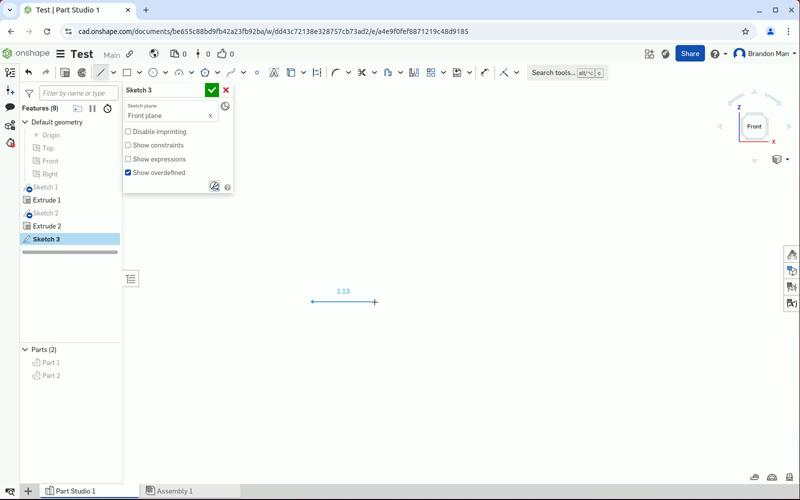
scroll(-6)
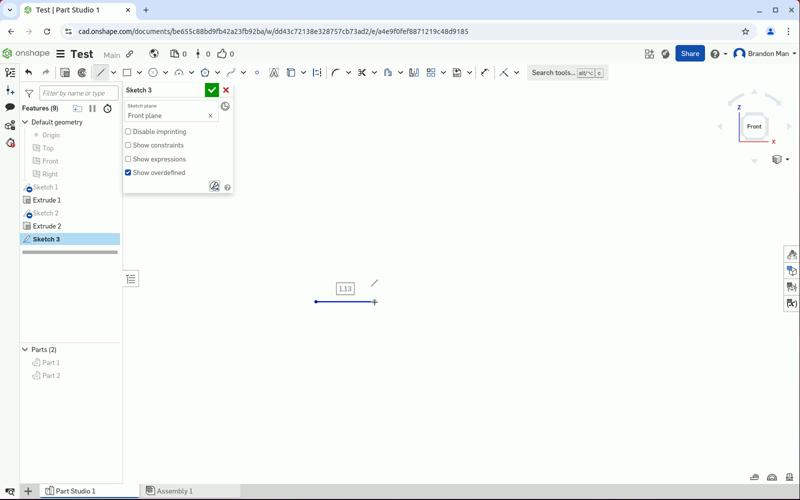
scroll(-6)
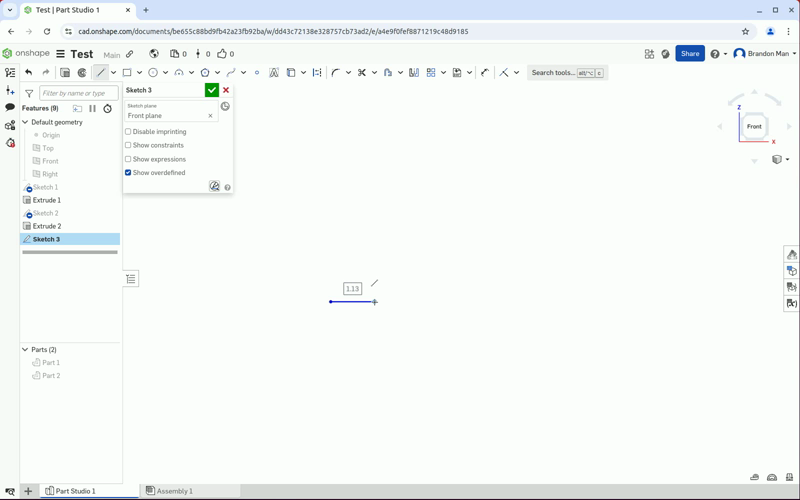
scroll(-6)
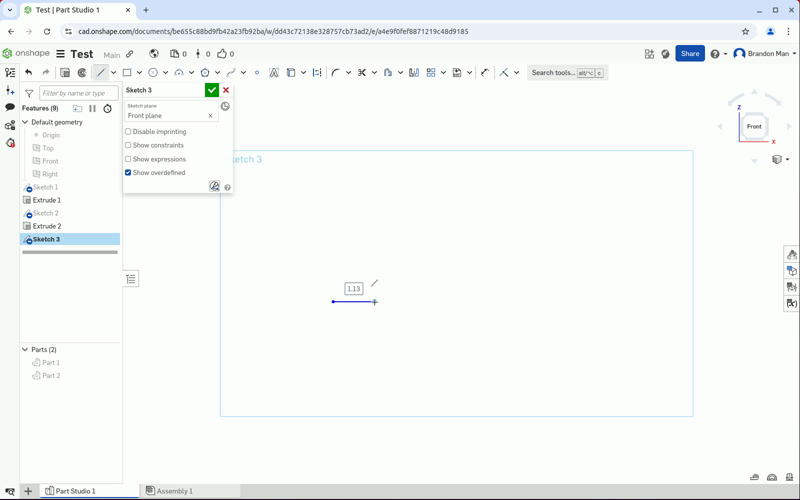
scroll(-6)
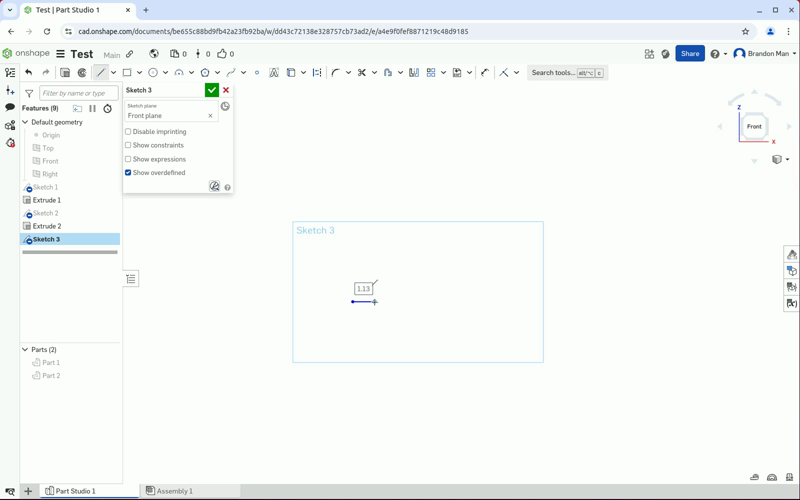
scroll(-6)
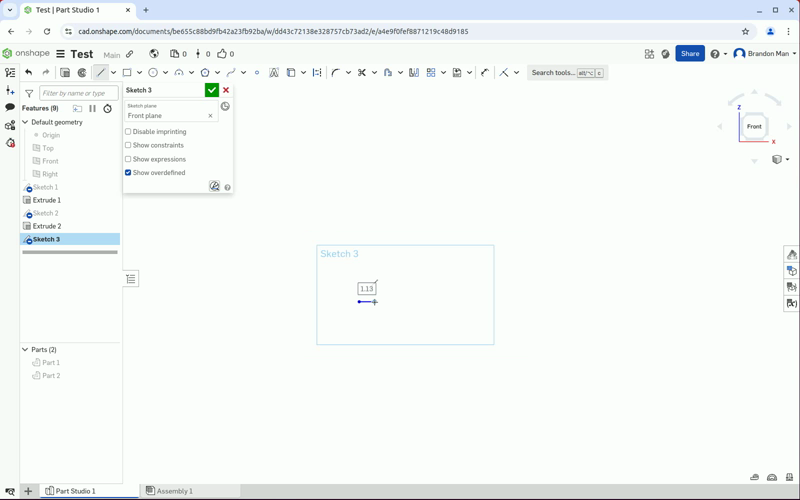
scroll(-6)
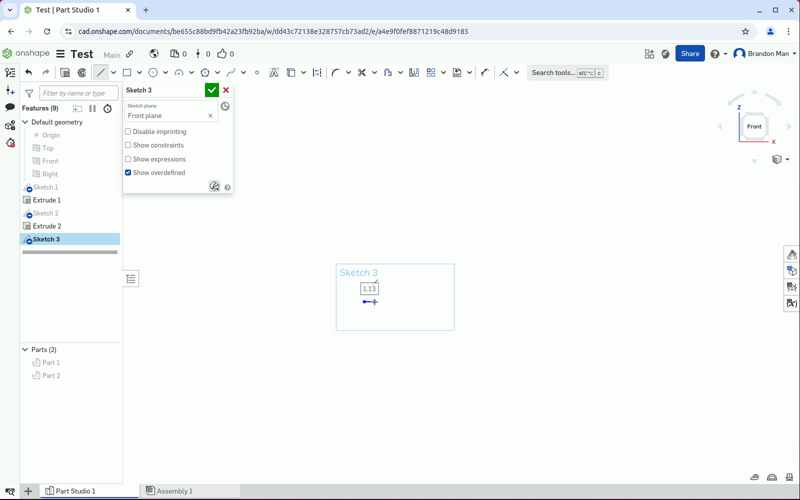
scroll(-6)
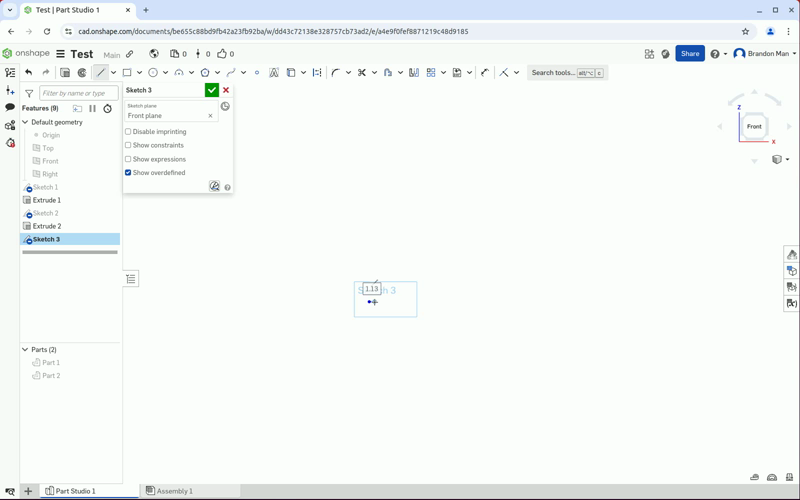
key_up(shift)
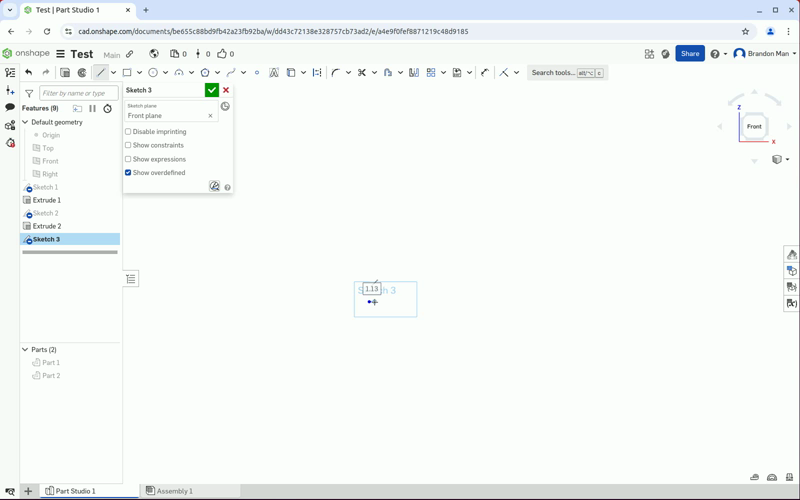
key_down(shift)
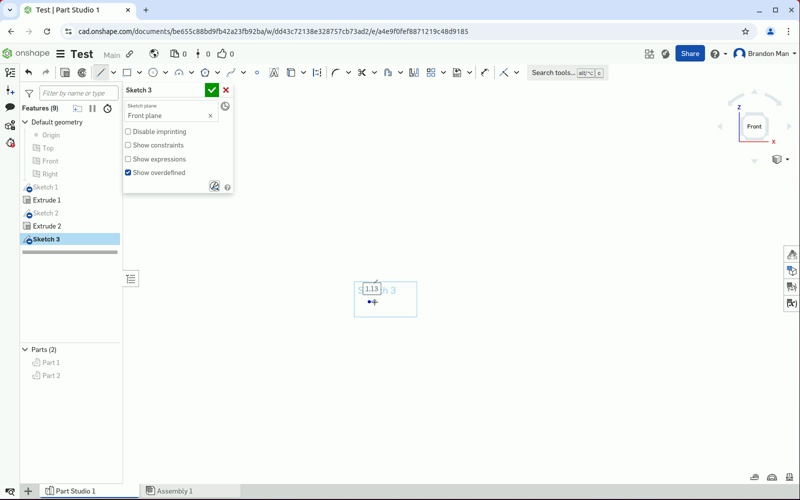
mouse_move(404, 301)
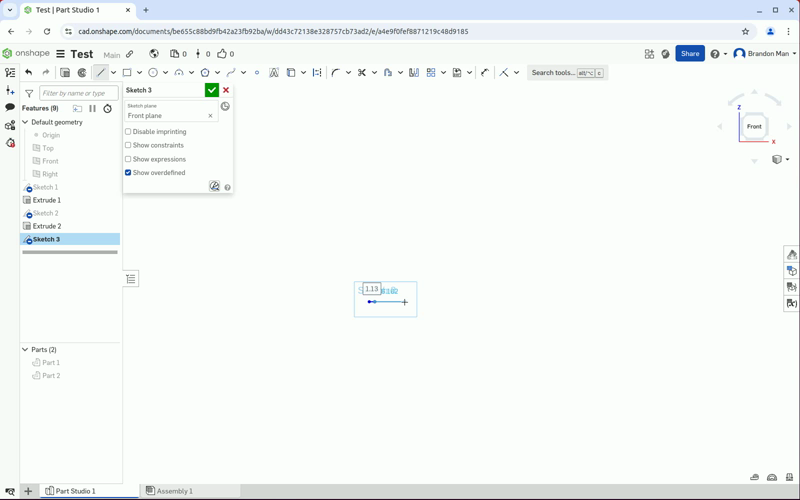
mouse_move(374, 278)
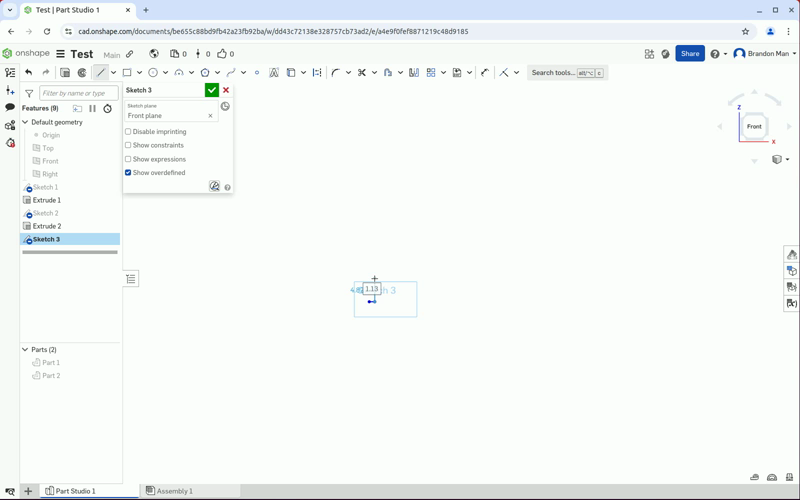
click(374, 278)
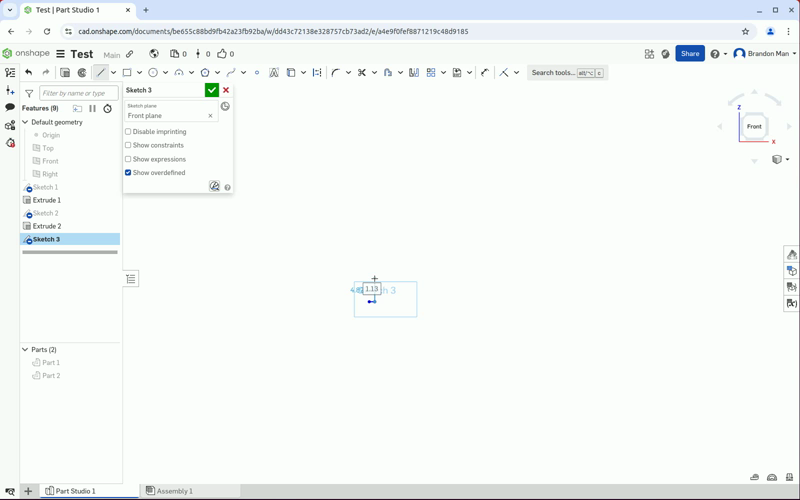
key_up(shift)
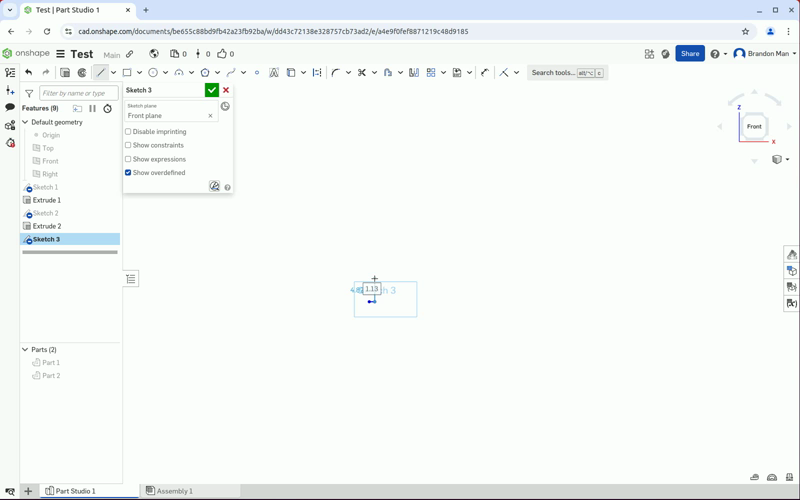
key_down(shift)
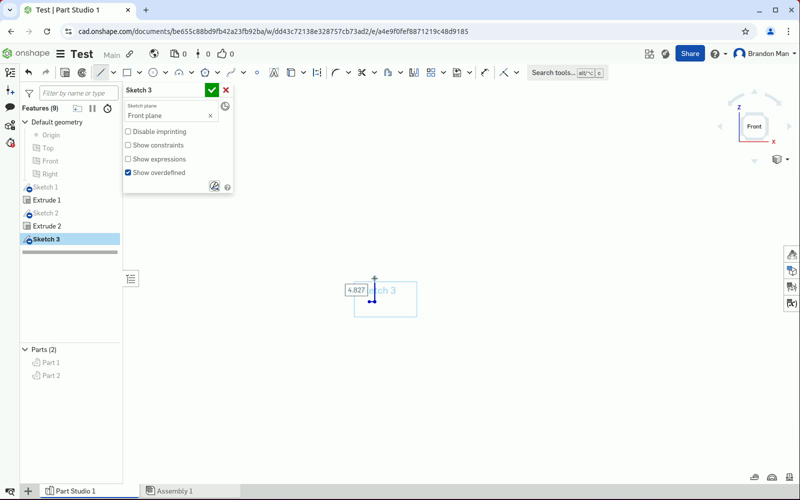
mouse_move(404, 278)
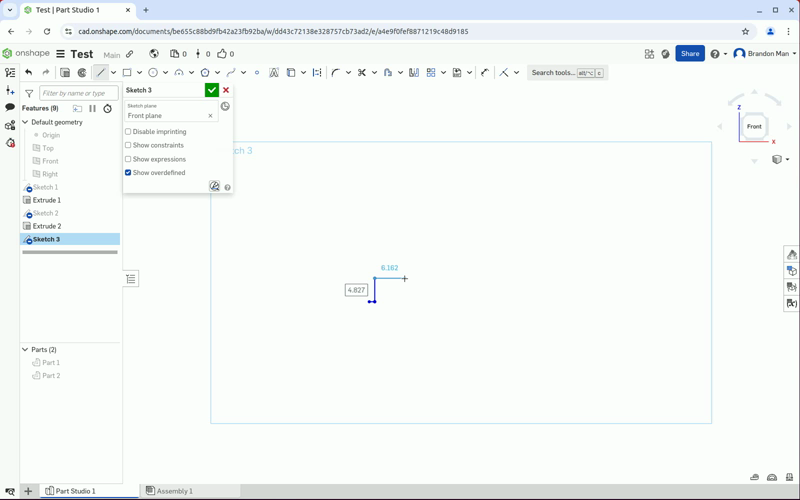
mouse_move(369, 278)
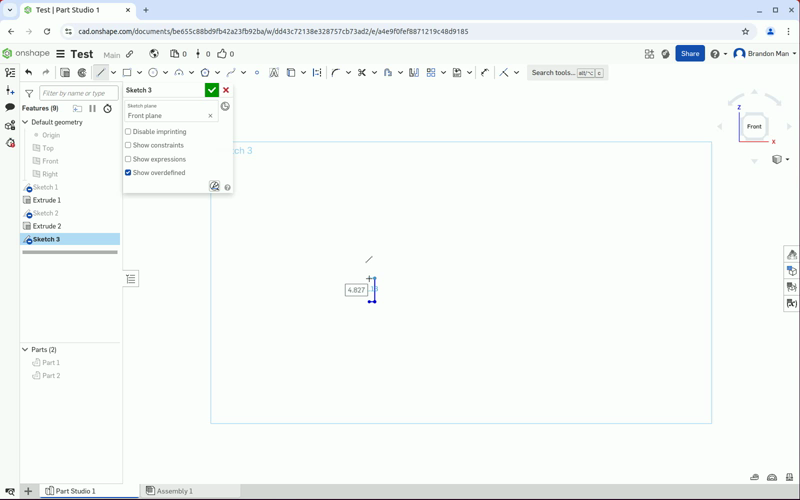
scroll(6)
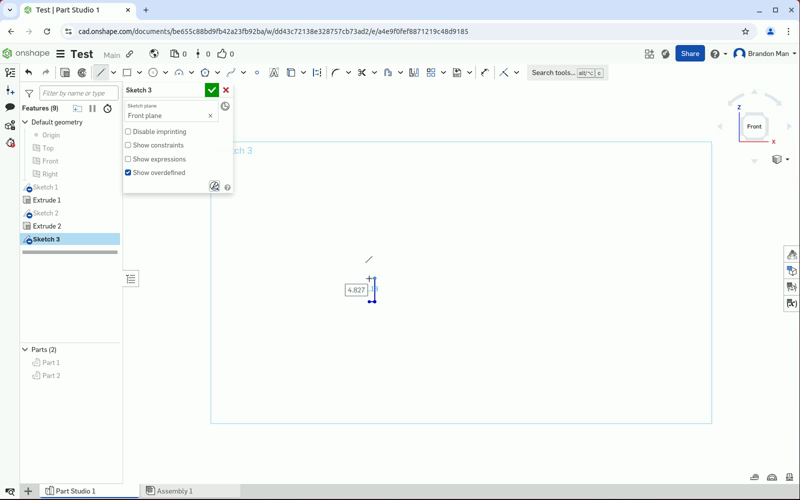
scroll(6)
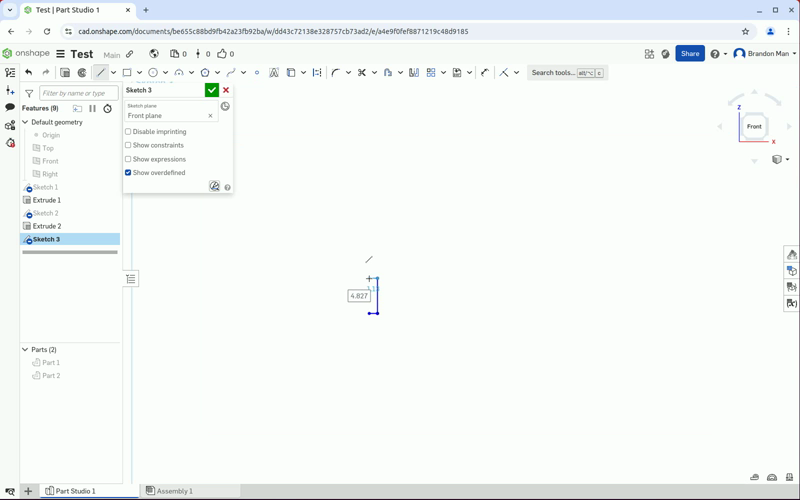
scroll(6)
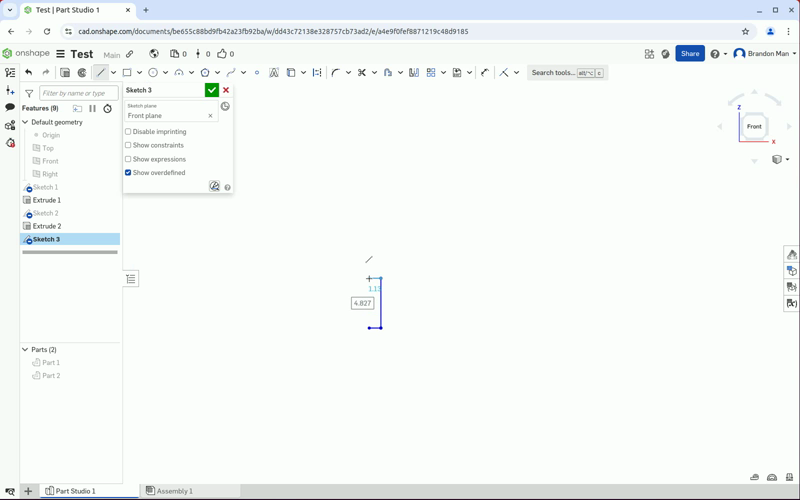
scroll(6)
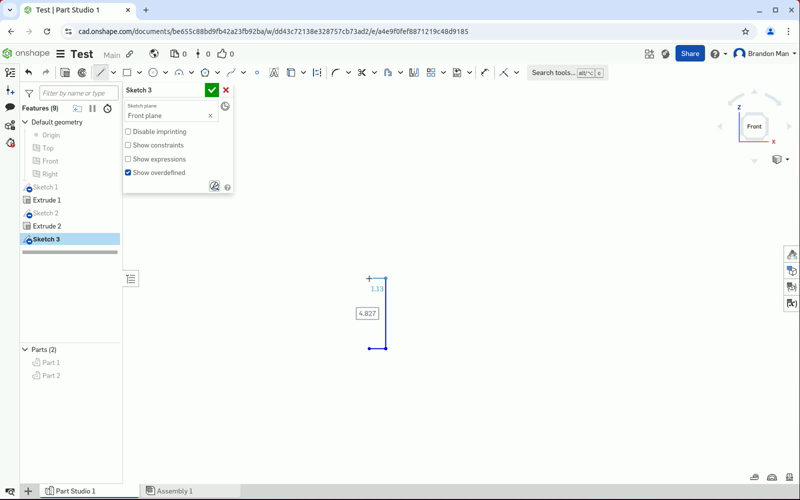
scroll(6)
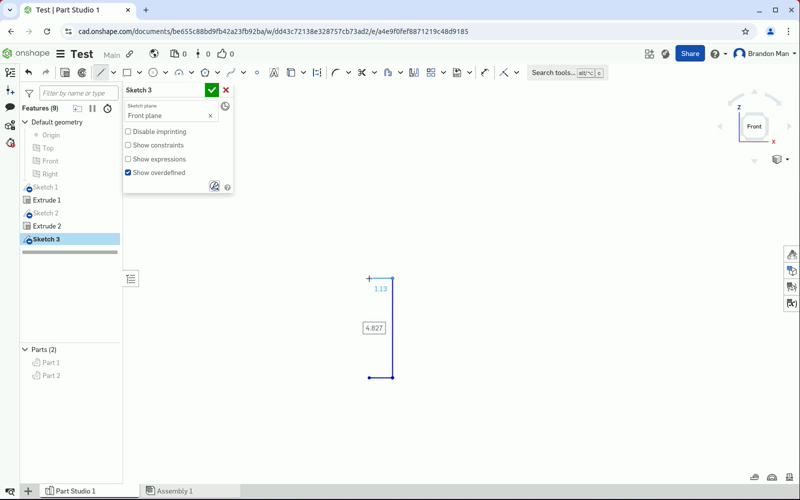
scroll(6)
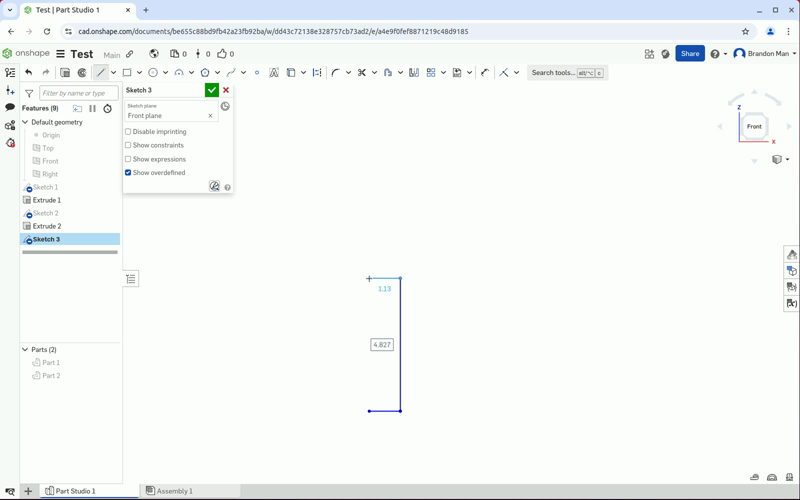
scroll(6)
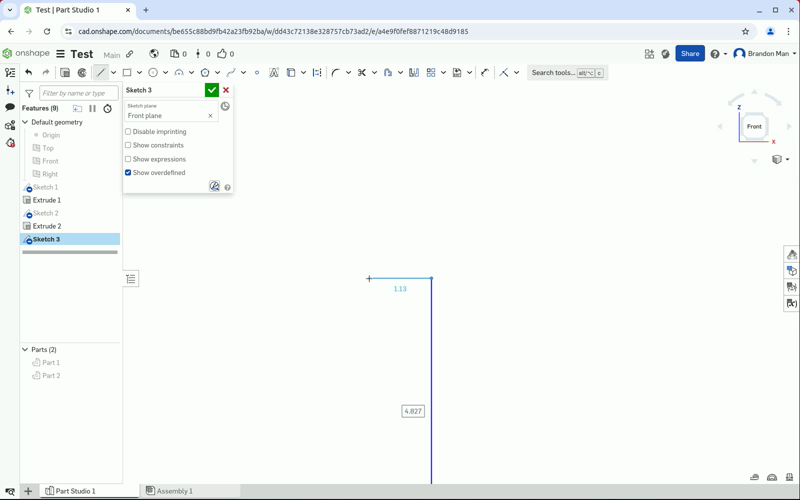
click(369, 278)
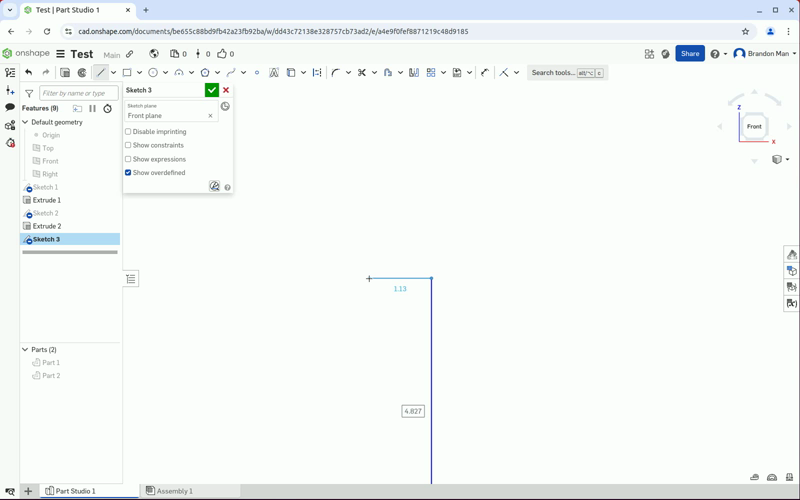
scroll(-6)
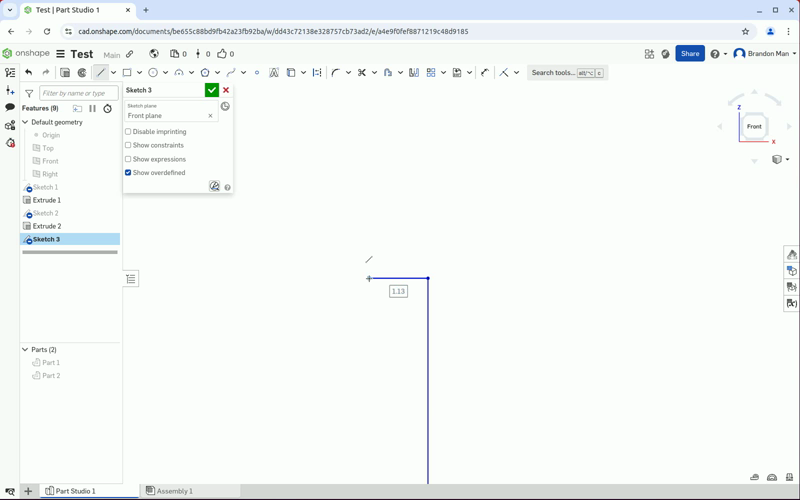
scroll(-6)
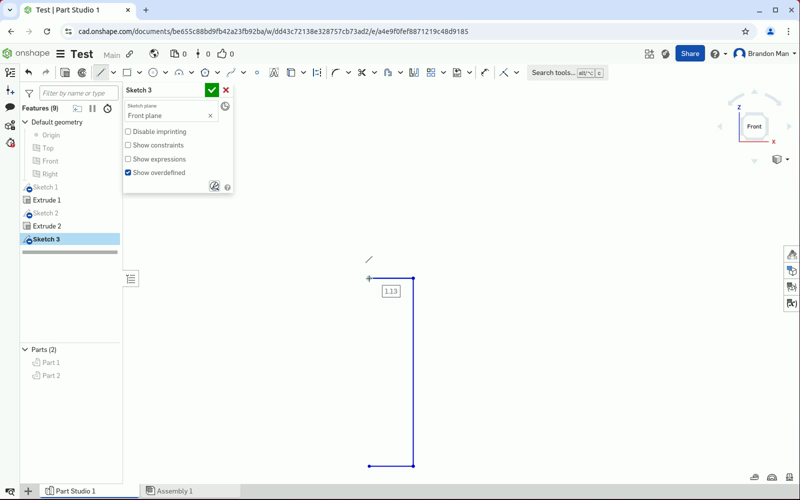
scroll(-6)
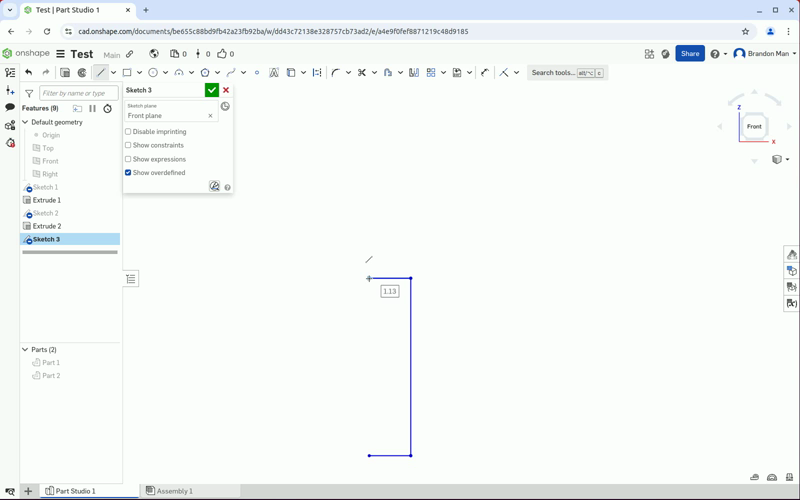
scroll(-6)
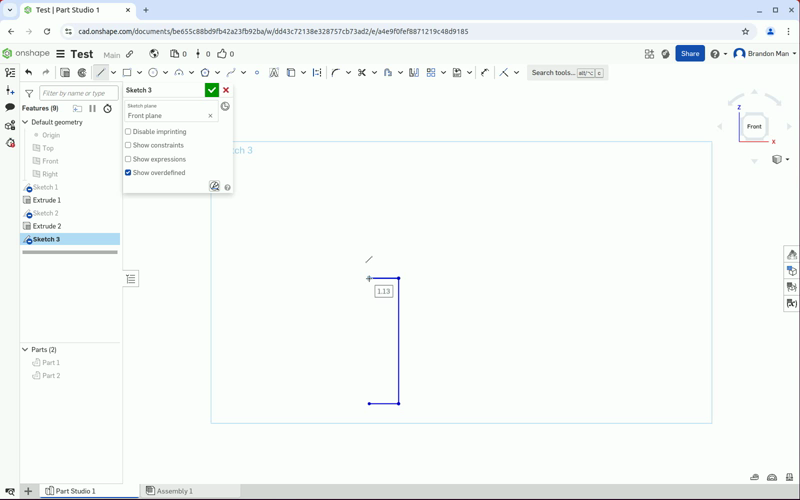
scroll(-6)
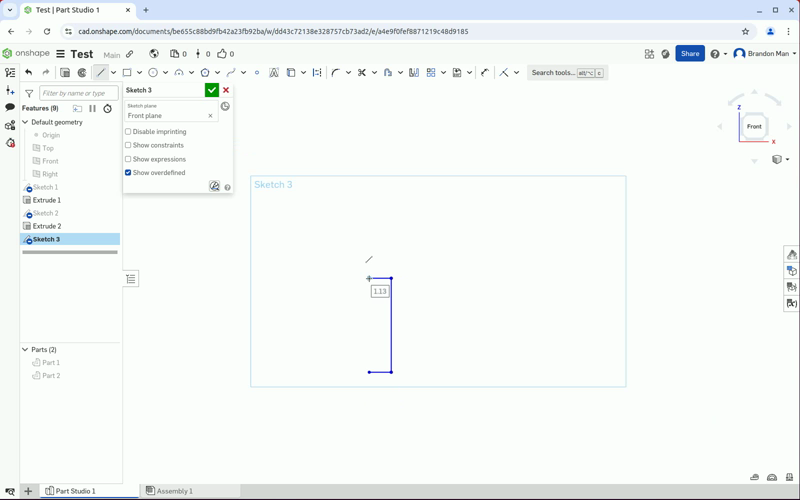
scroll(-6)
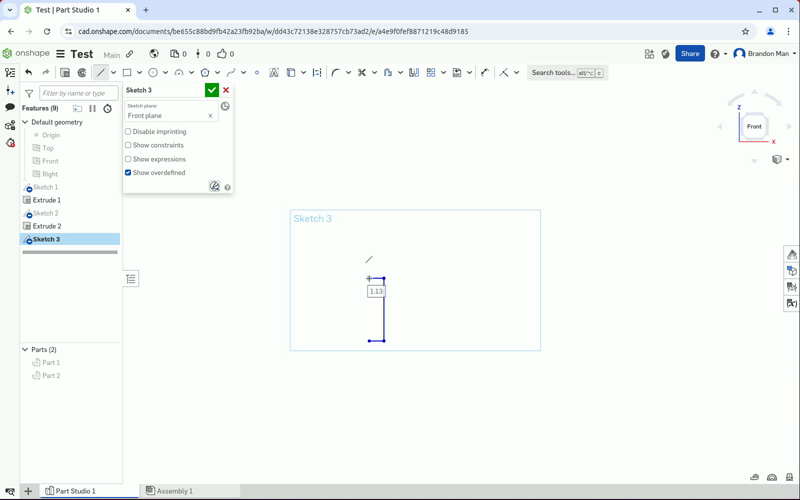
scroll(-6)
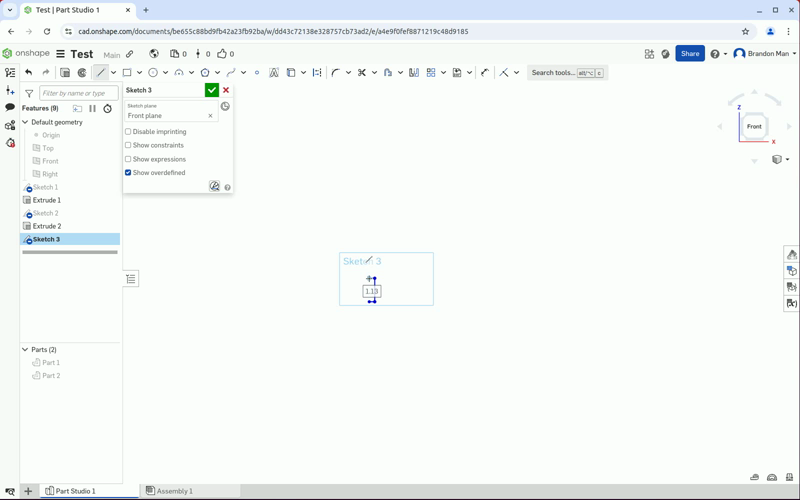
key_up(shift)
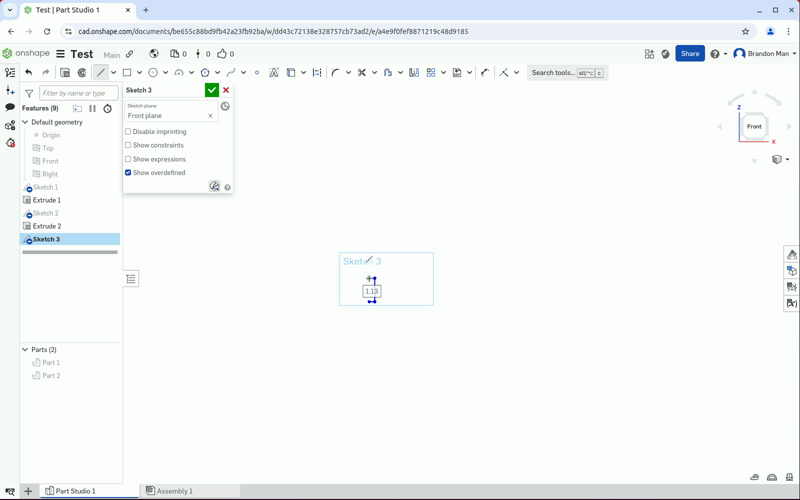
mouse_move(399, 278)
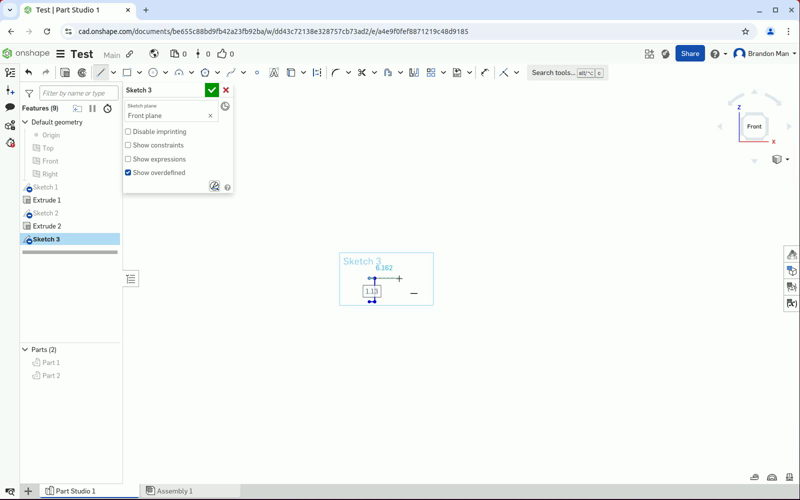
key_down(shift)
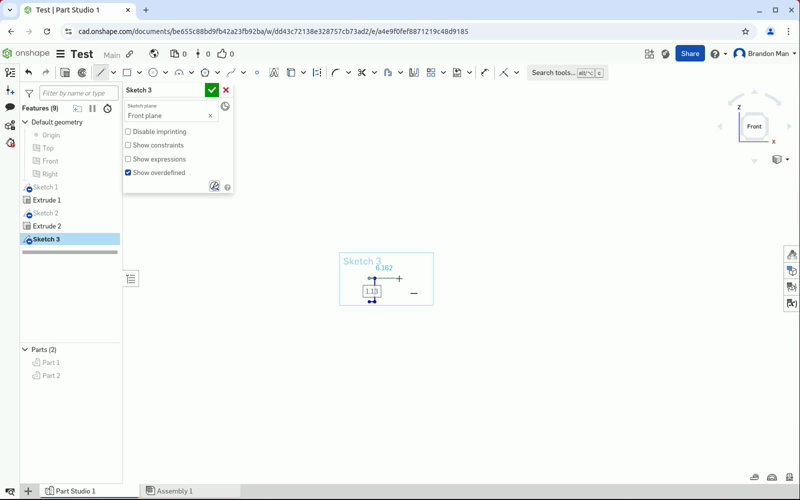
mouse_move(369, 301)
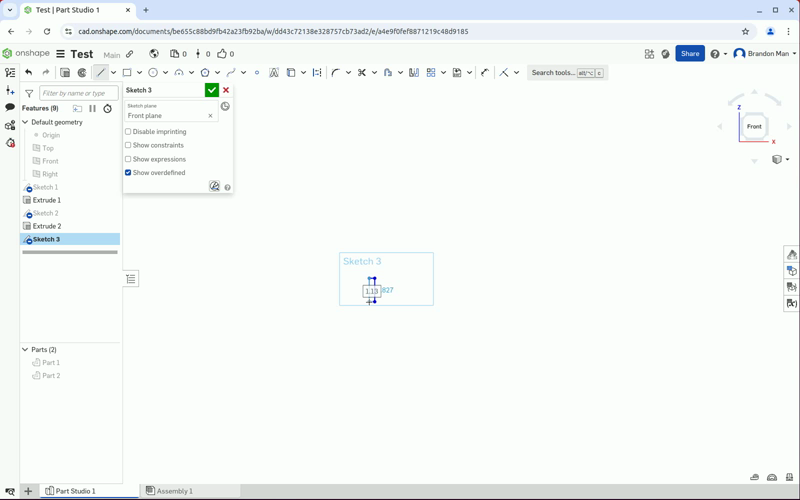
key_up(shift)
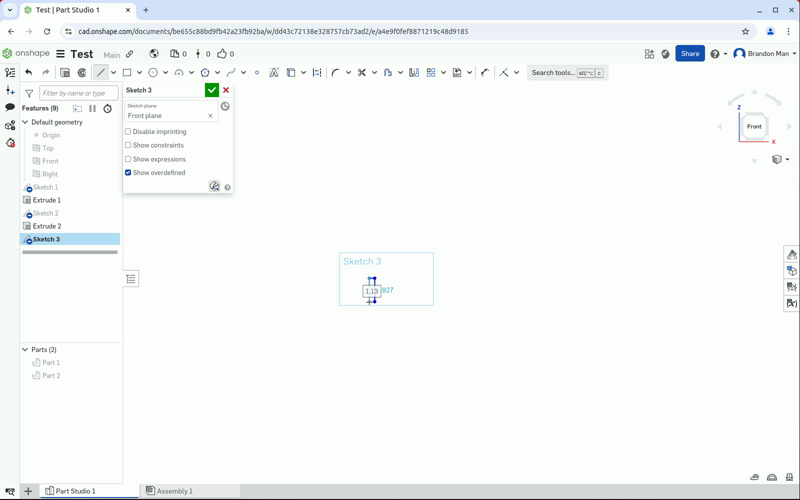
click(369, 301)
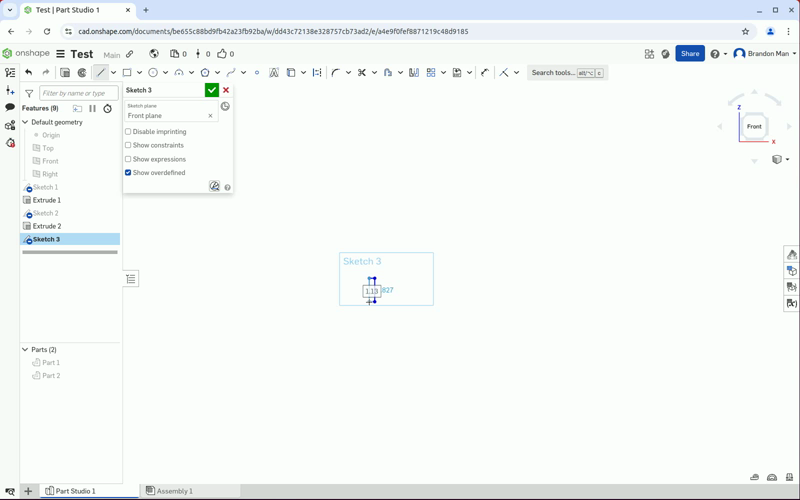
key(esc)
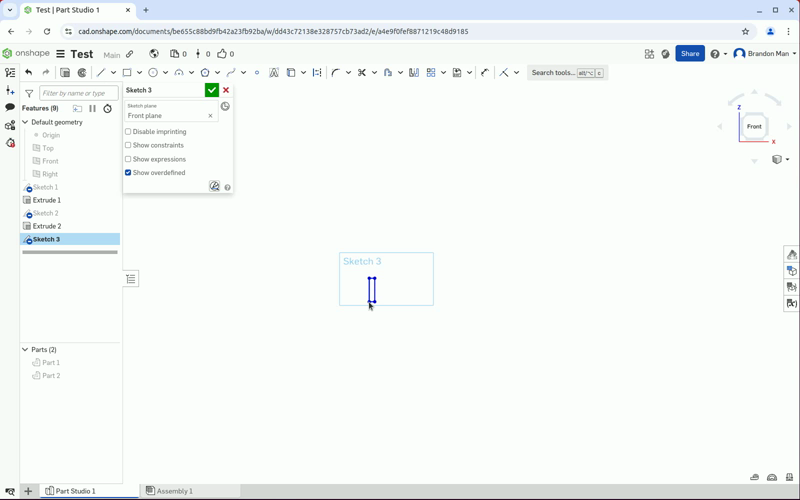
mouse_move(374, 283)
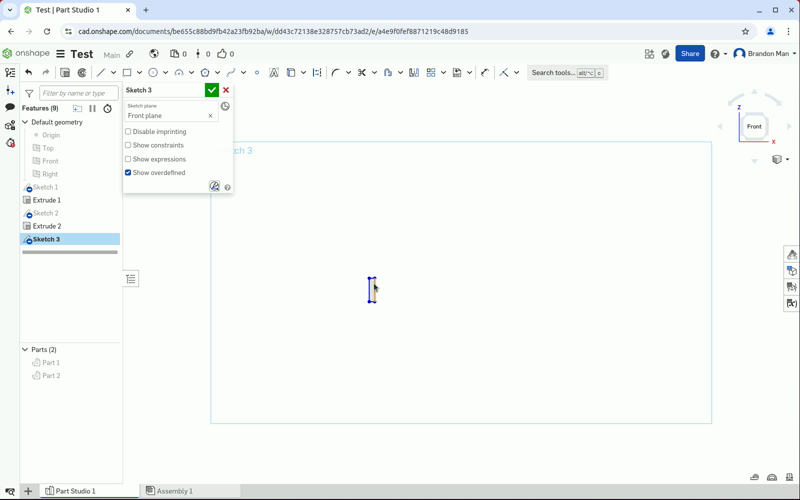
scroll(6)
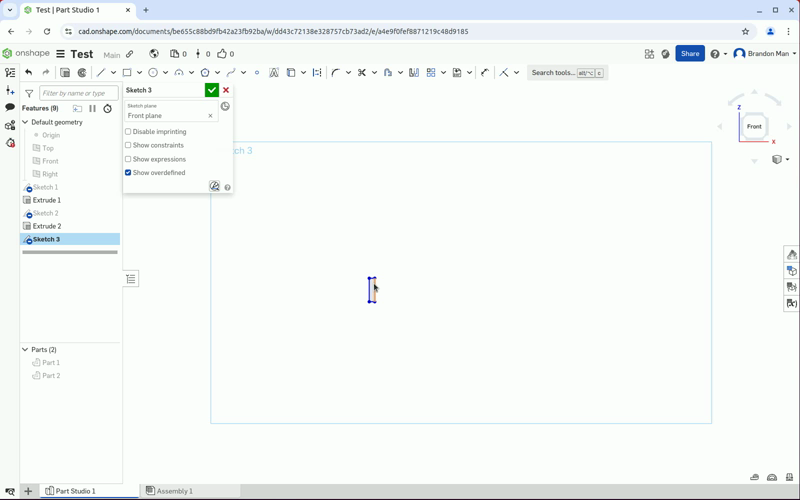
scroll(6)
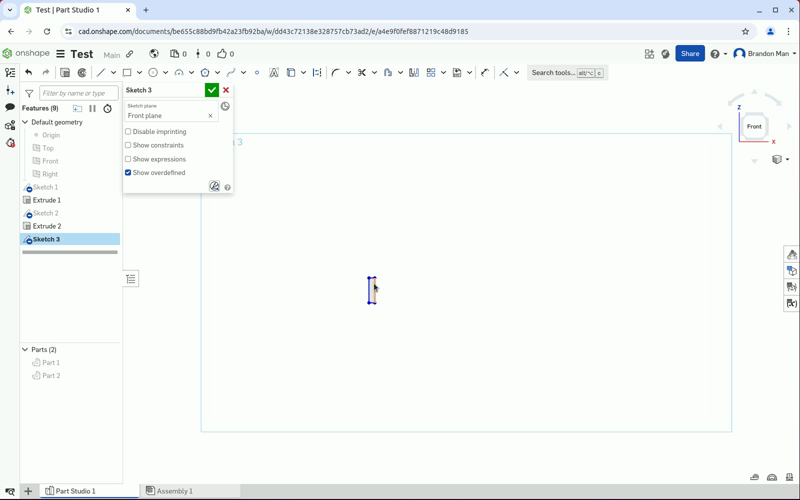
scroll(6)
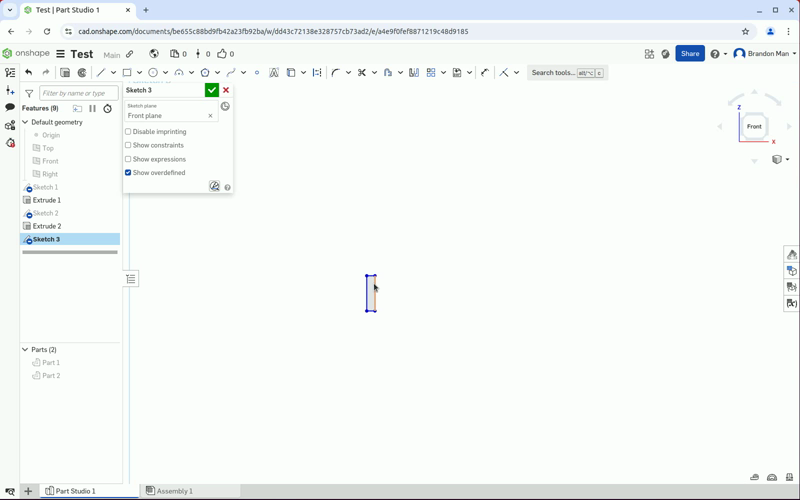
scroll(6)
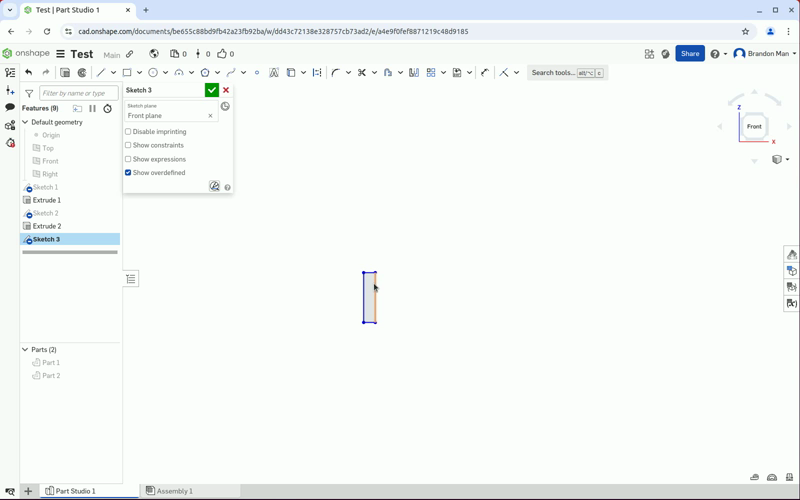
scroll(6)
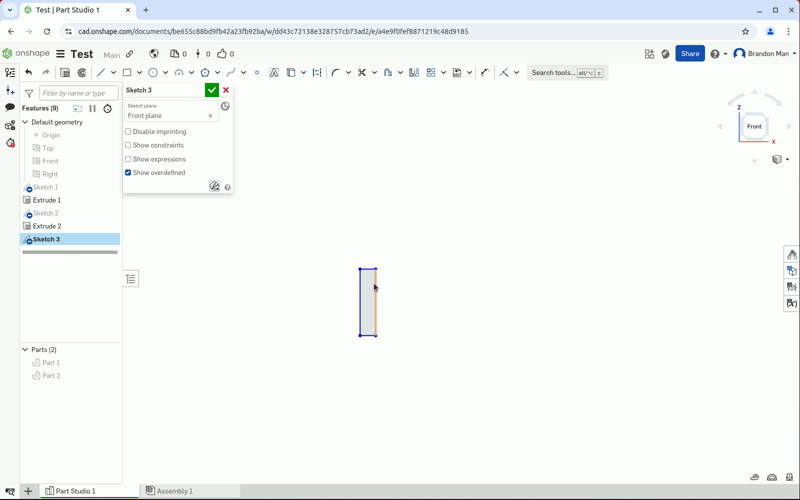
scroll(6)
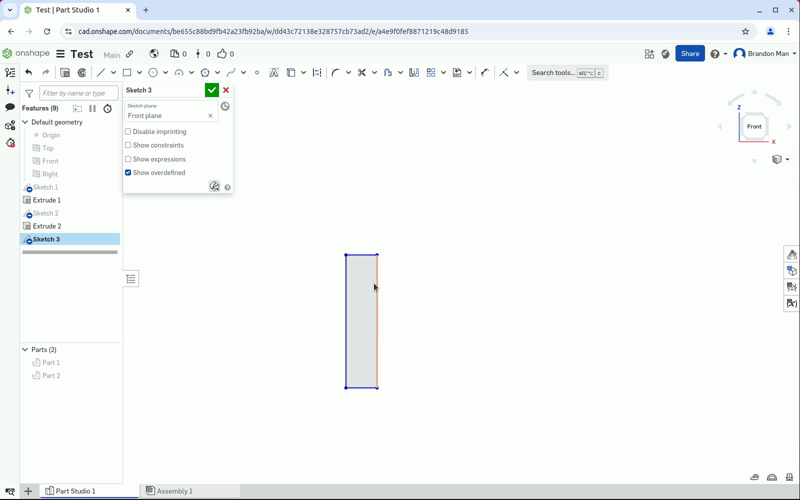
scroll(6)
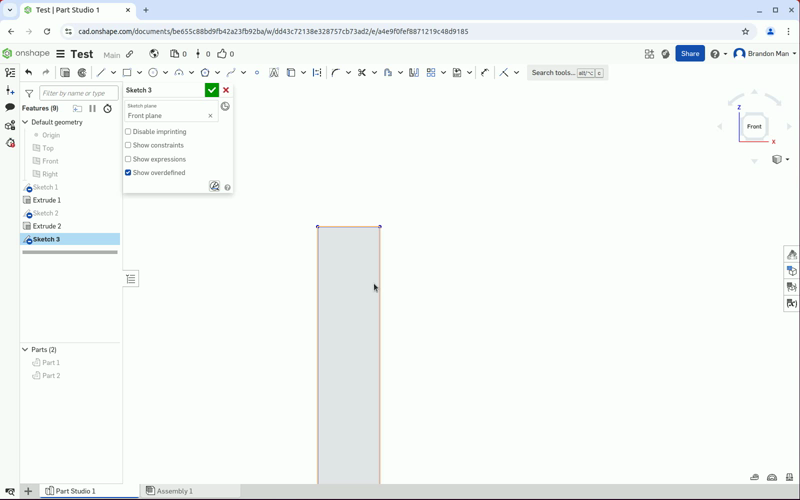
click(374, 283)
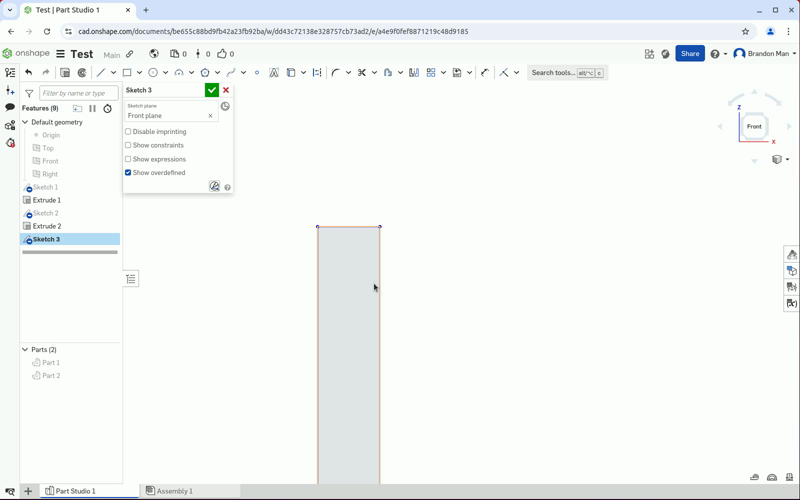
scroll(-6)
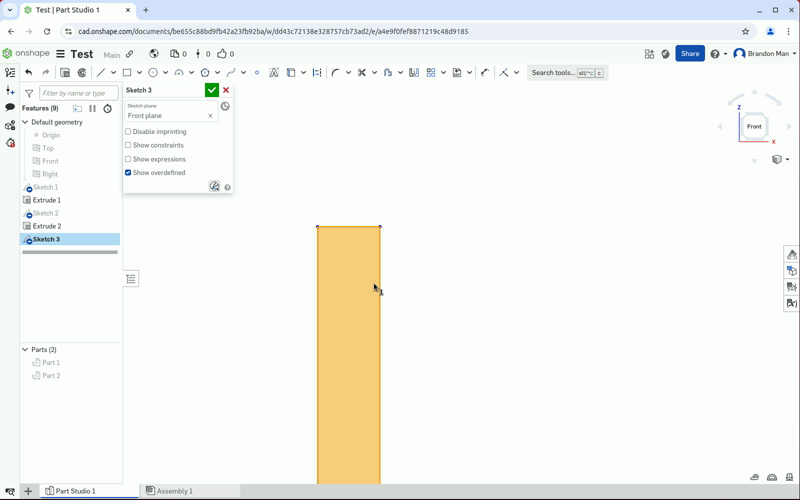
scroll(-6)
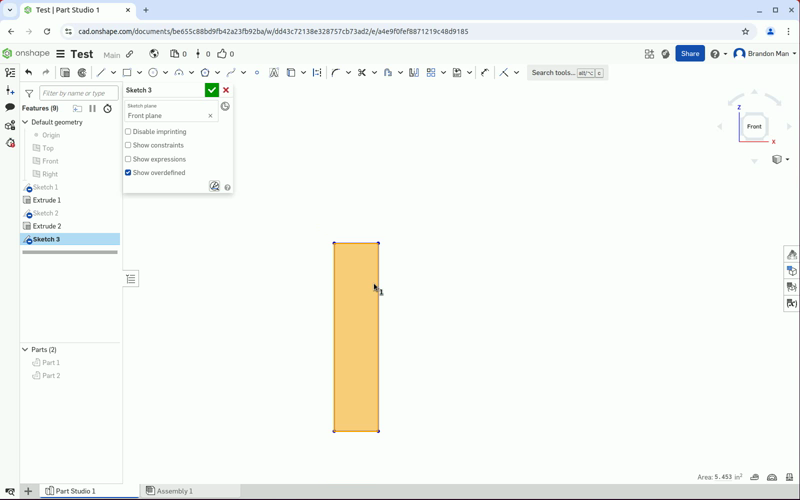
scroll(-6)
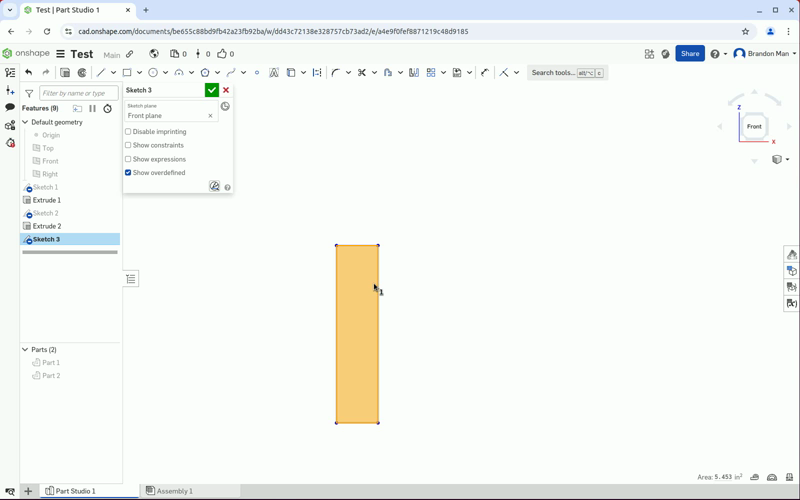
scroll(-6)
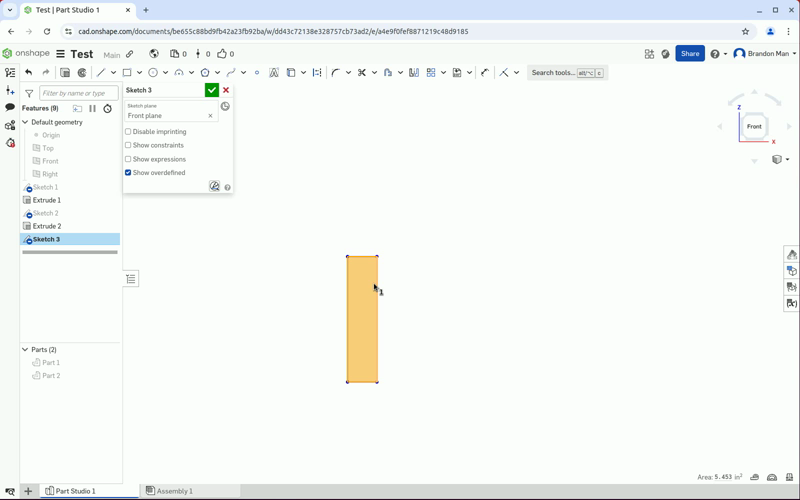
scroll(-6)
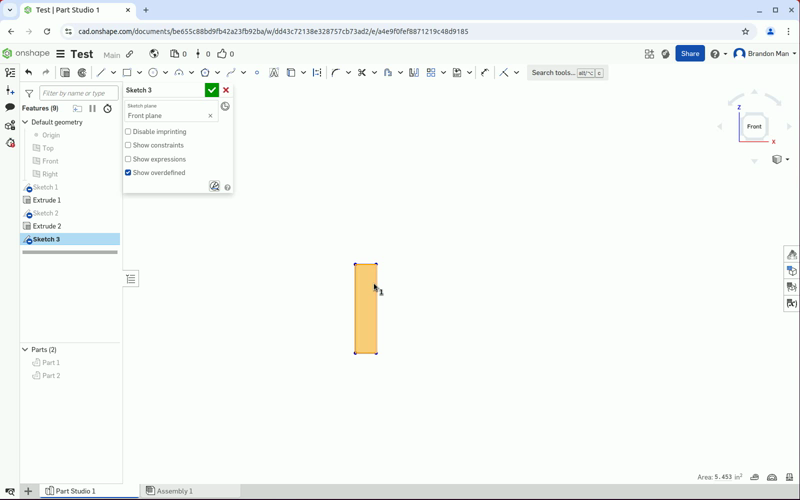
scroll(-6)
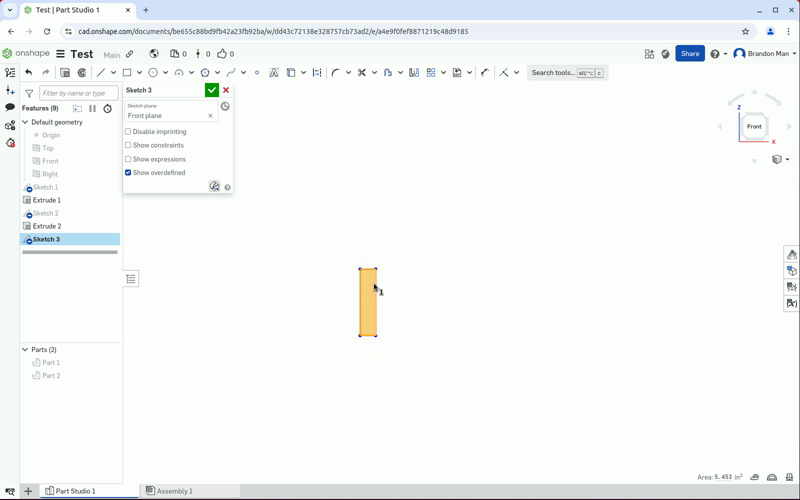
scroll(-6)
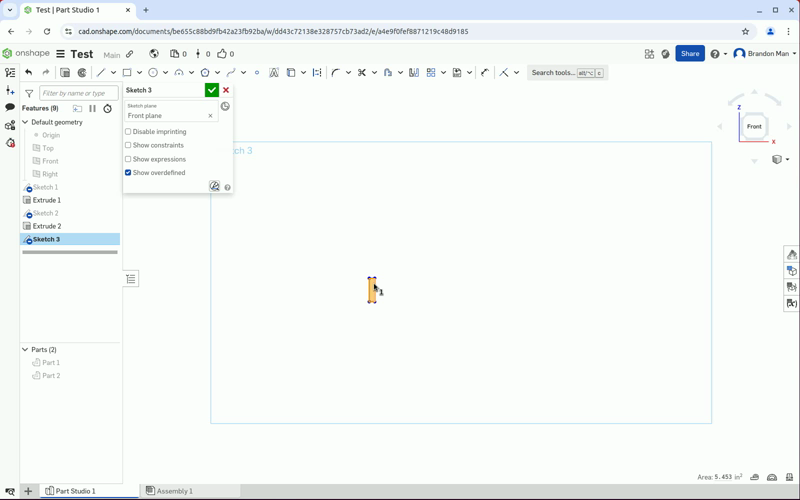
mouse_move(73, 352)
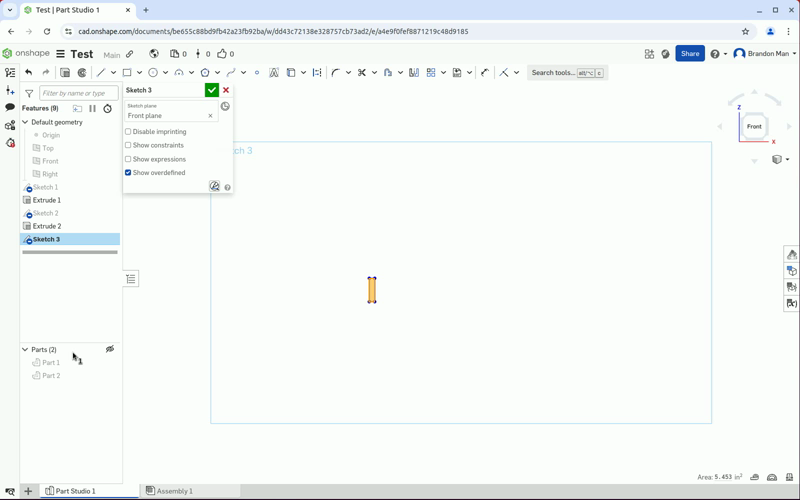
key(shift+y)
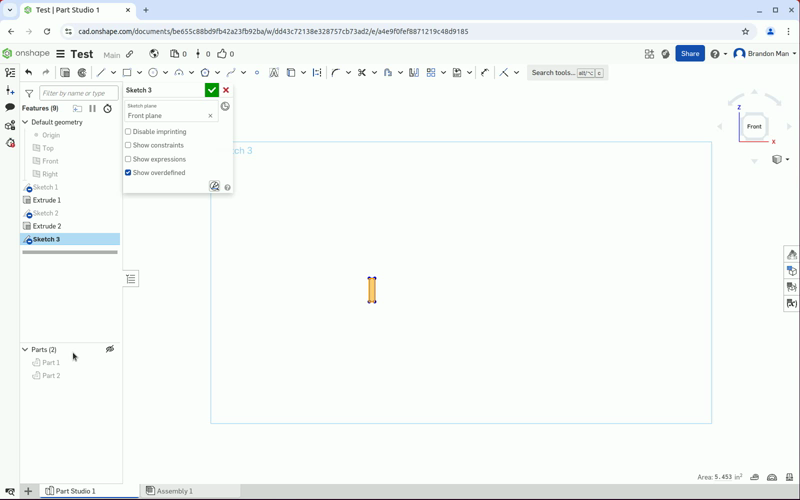
key(shift+e)
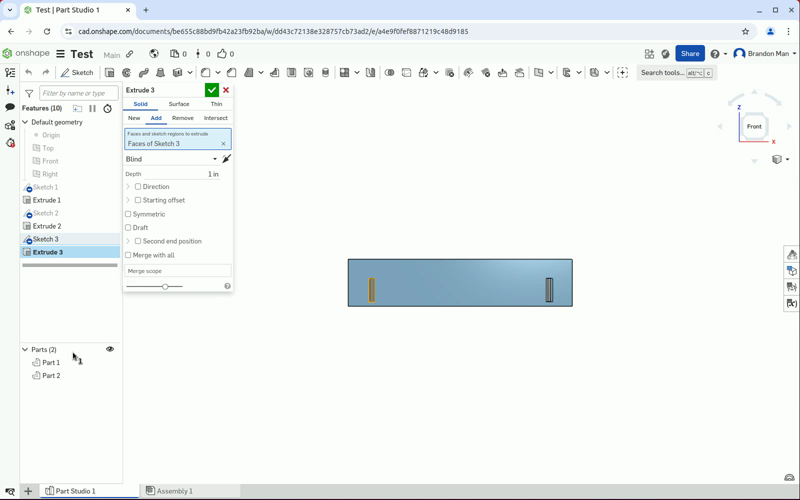
mouse_move(143, 106)
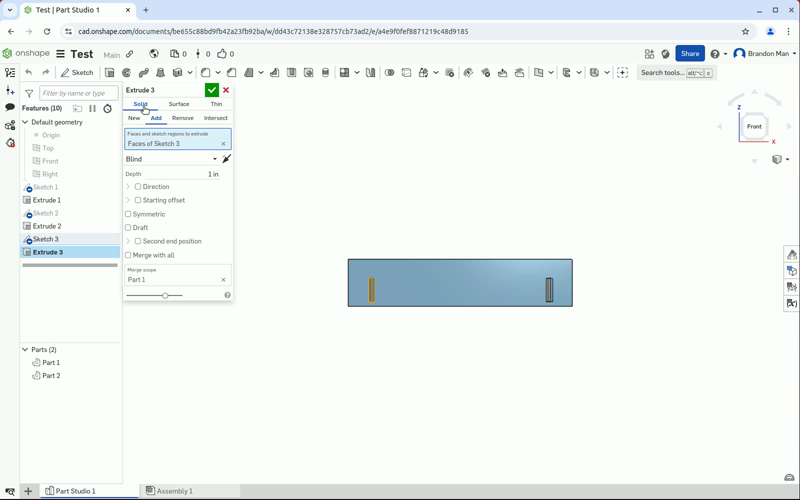
click(143, 106)
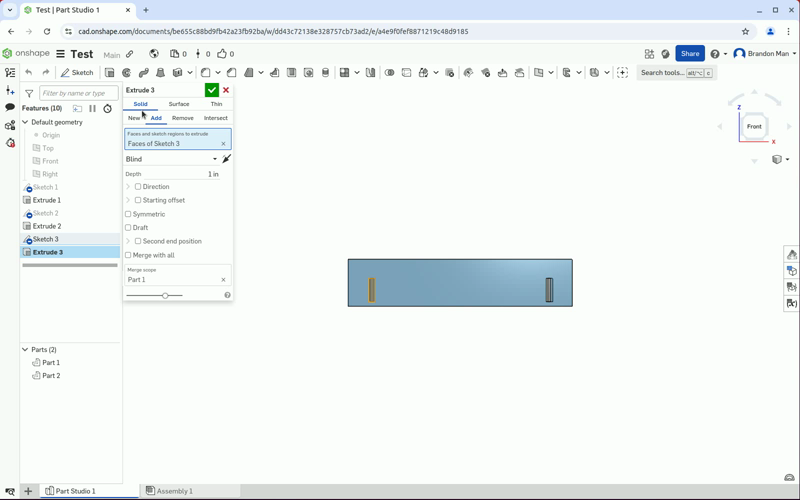
mouse_move(137, 120)
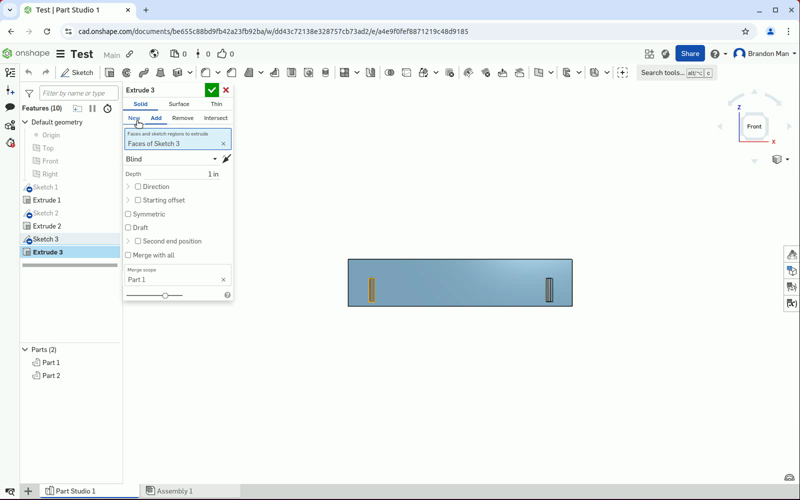
click(137, 120)
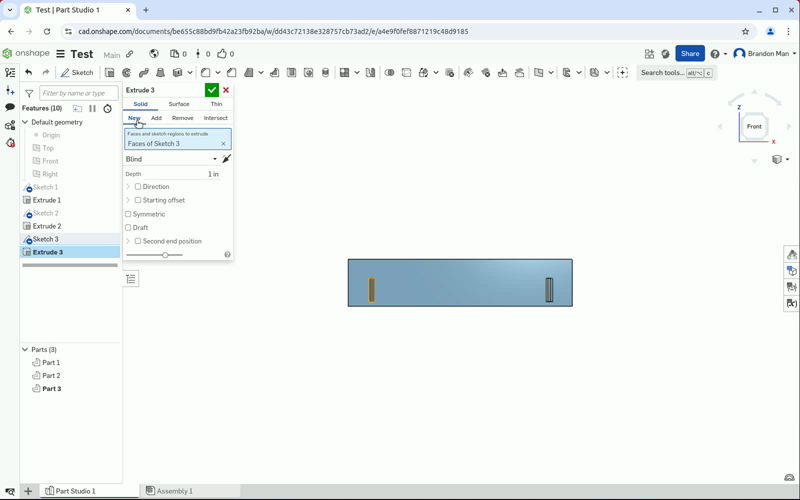
key(tab, 4)
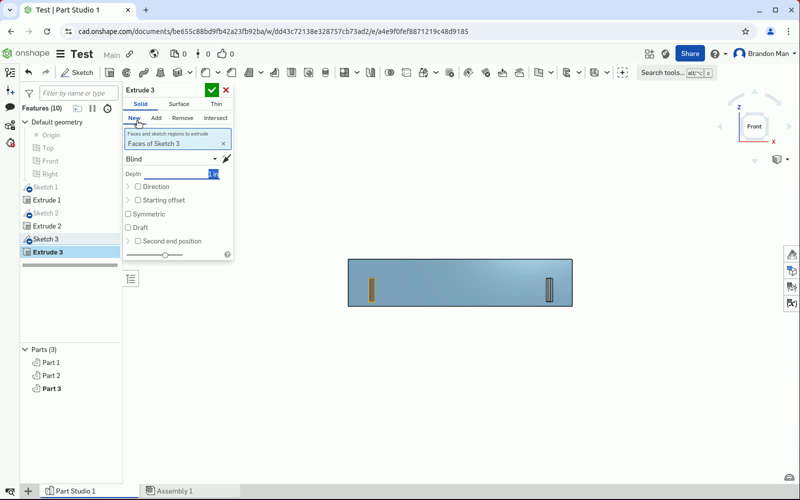
text(2.166)
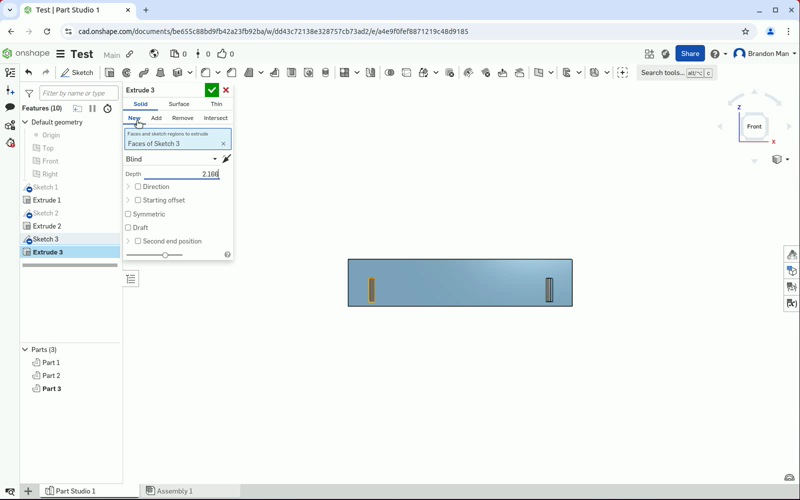
key(enter)
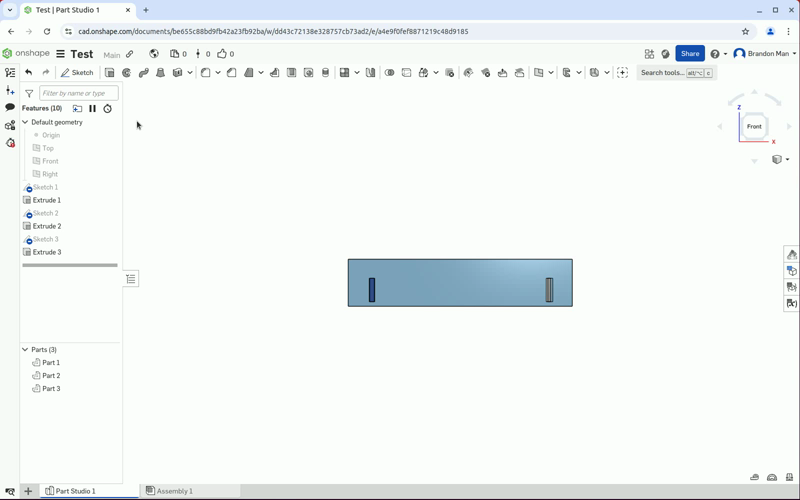
key(shift+h)
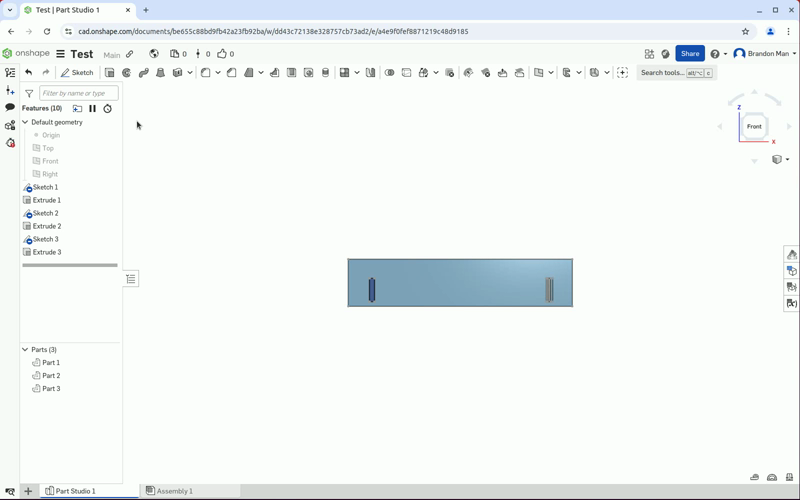
key(shift+h)
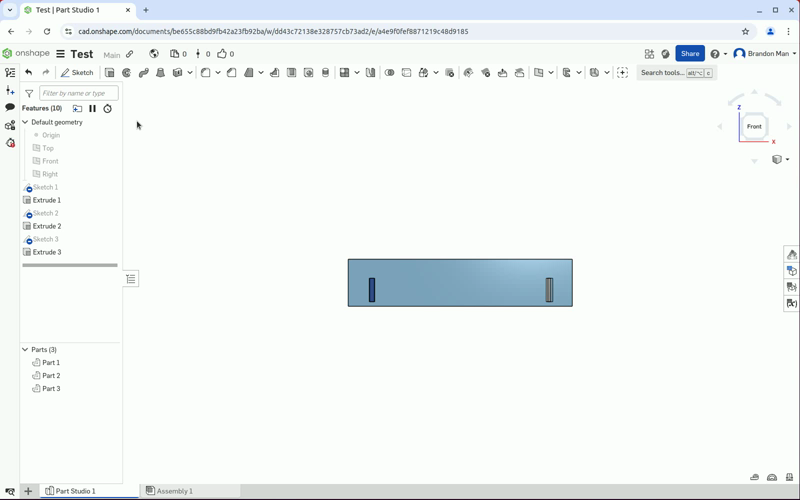
mouse_move(73, 189)
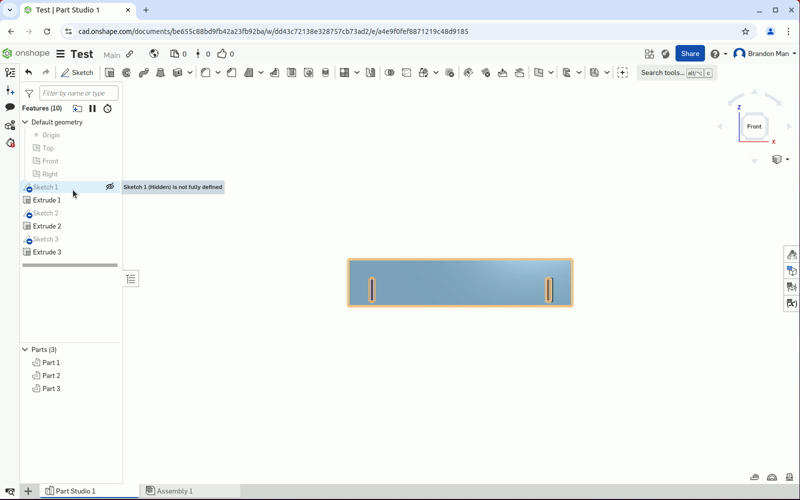
click(73, 189)
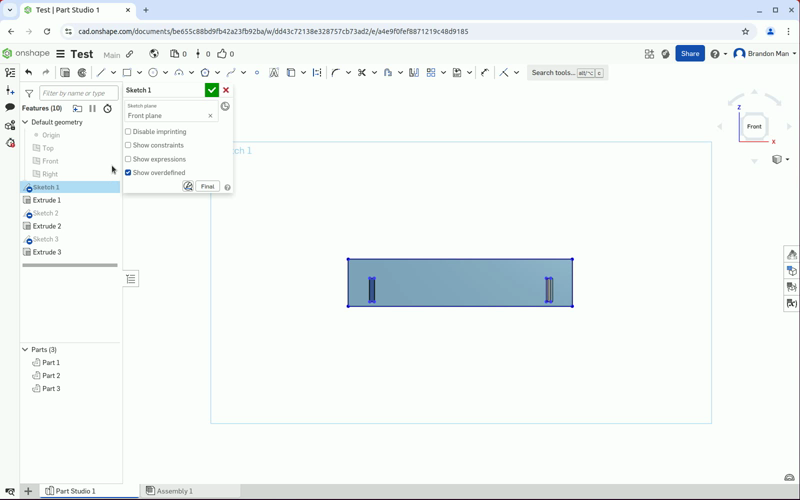
mouse_move(229, 92)
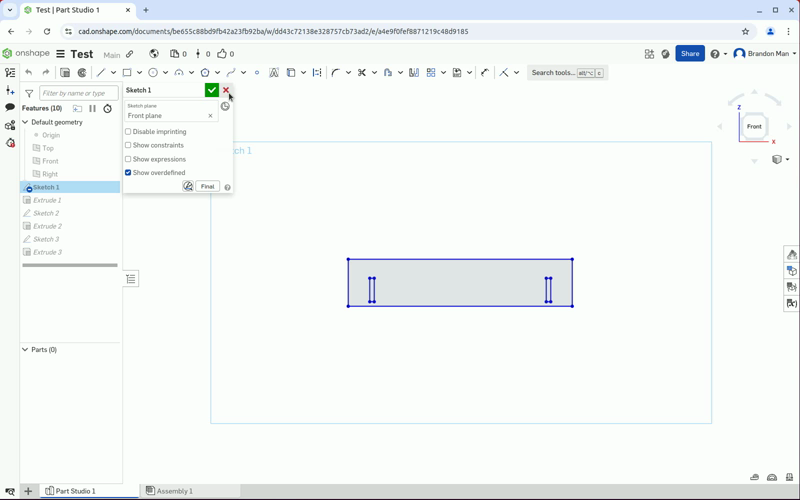
click(229, 92)
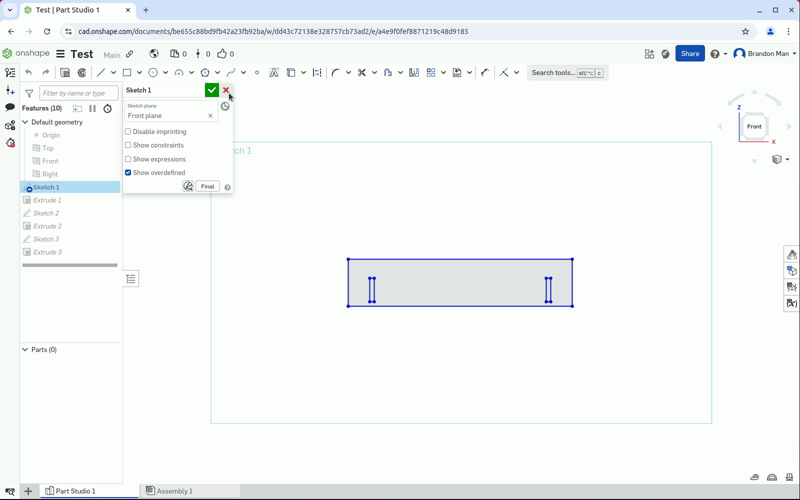
key(shift+s)
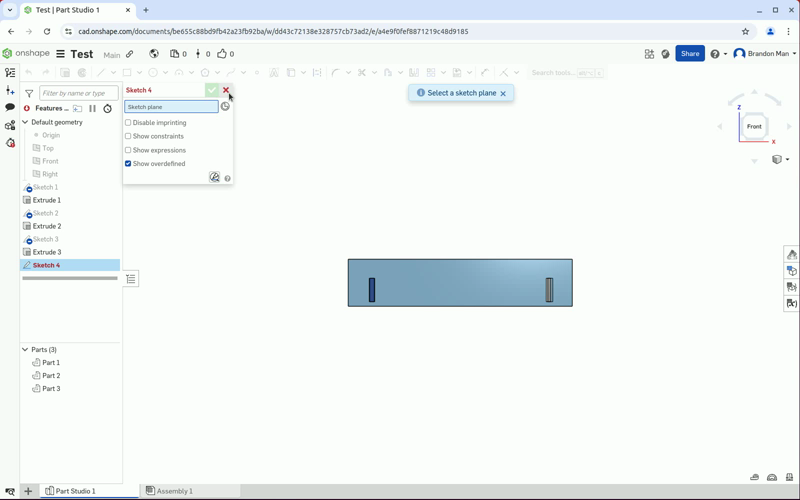
mouse_move(73, 163)
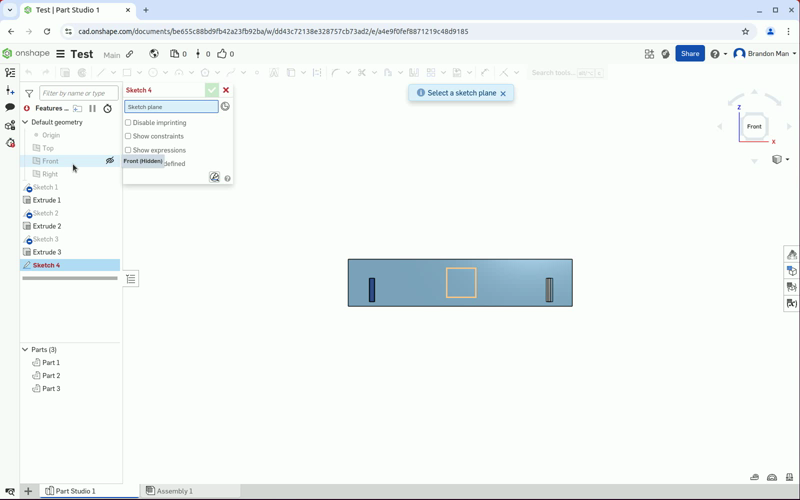
click(73, 163)
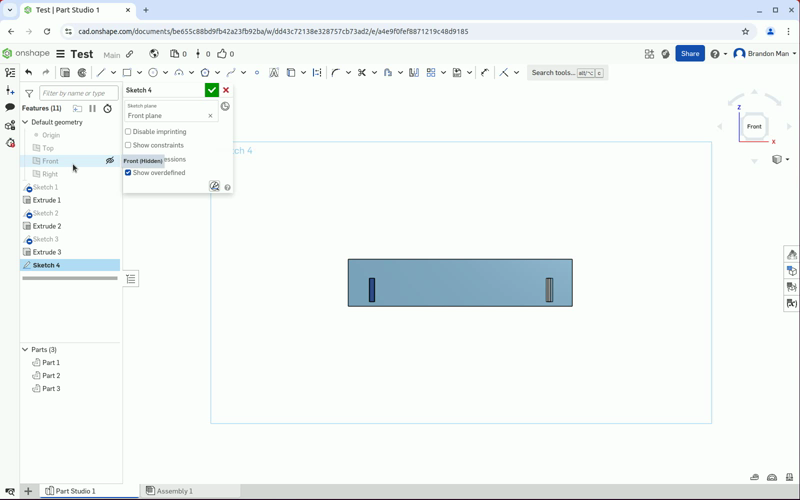
mouse_move(73, 352)
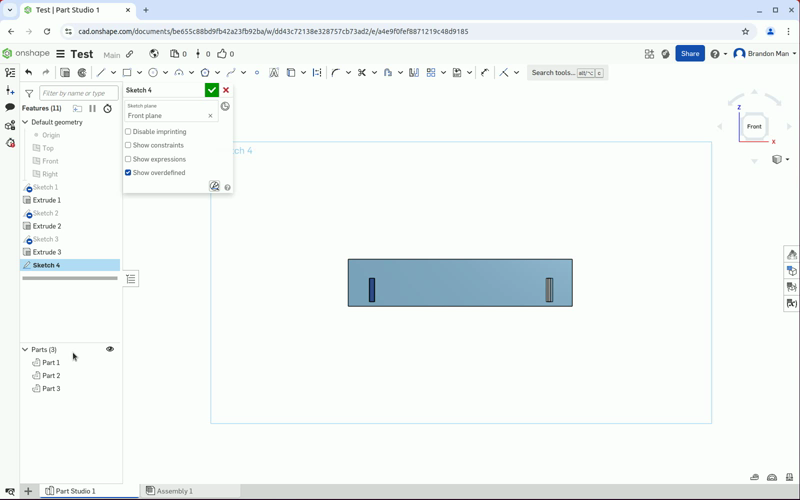
key(y)
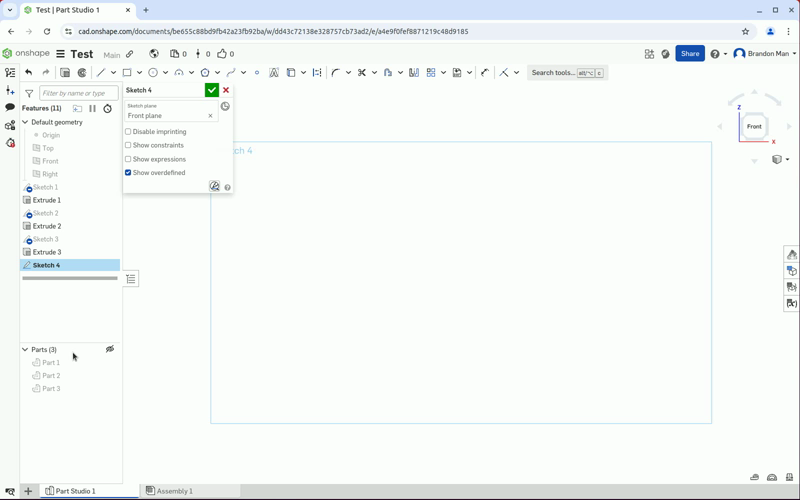
key(l)
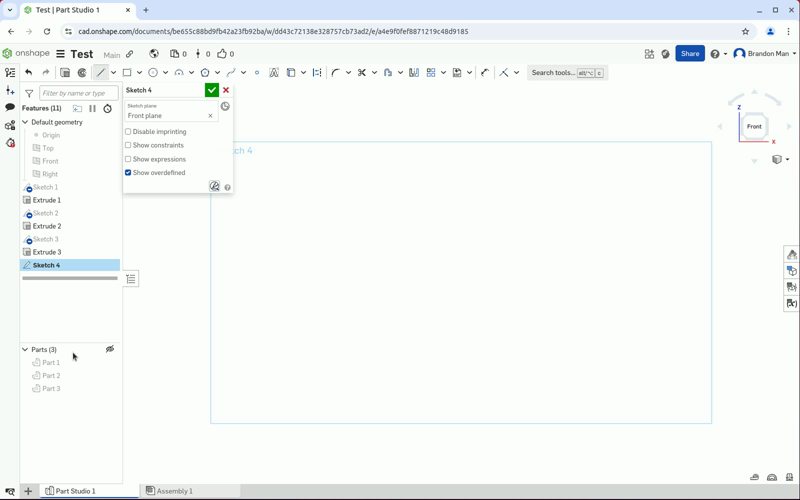
key_down(shift)
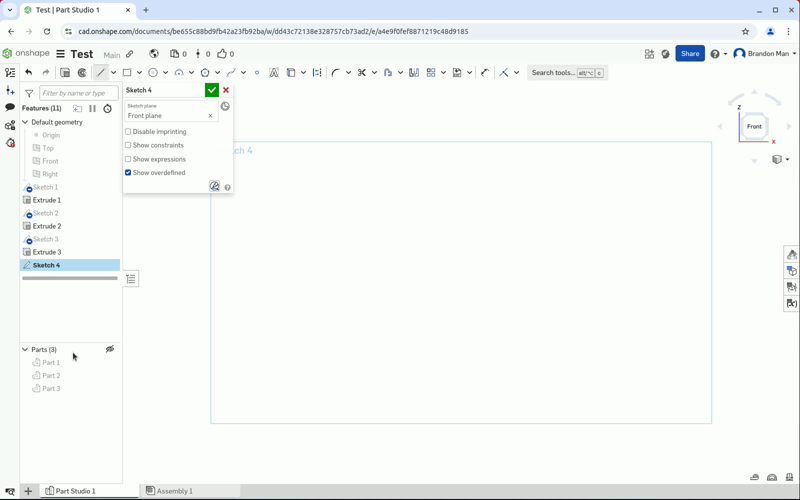
mouse_move(547, 301)
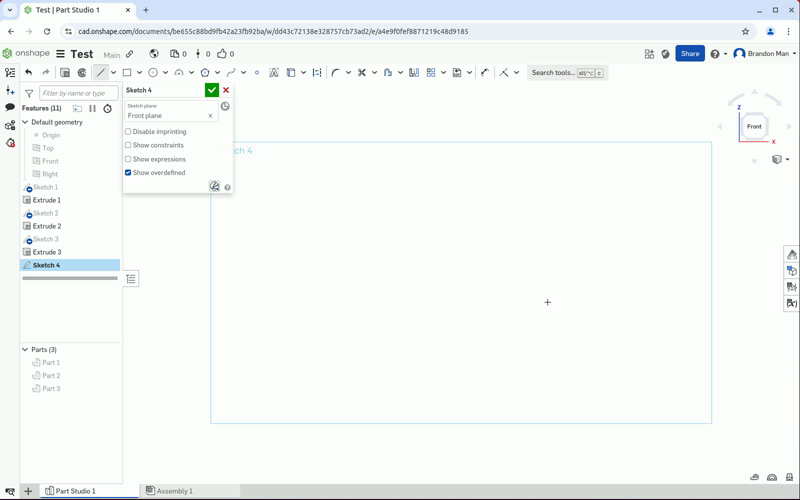
click(547, 301)
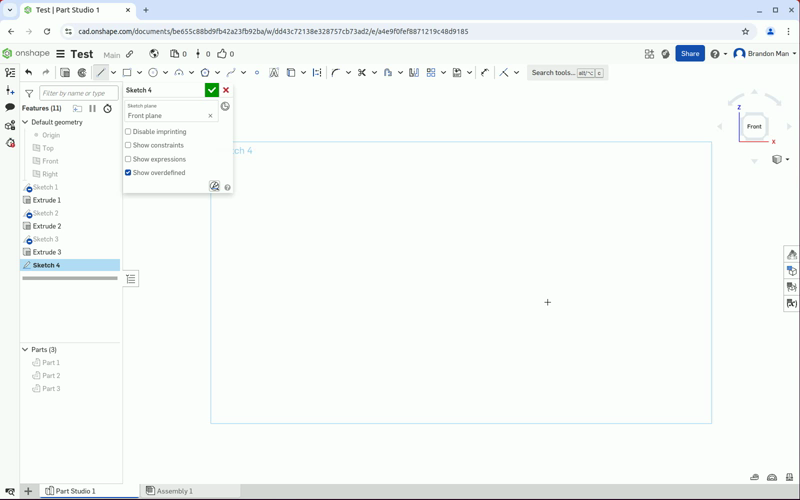
key_up(shift)
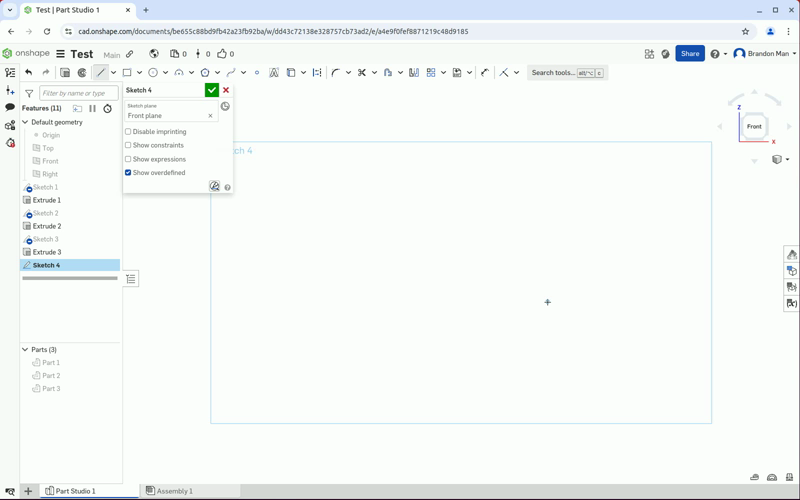
key_down(shift)
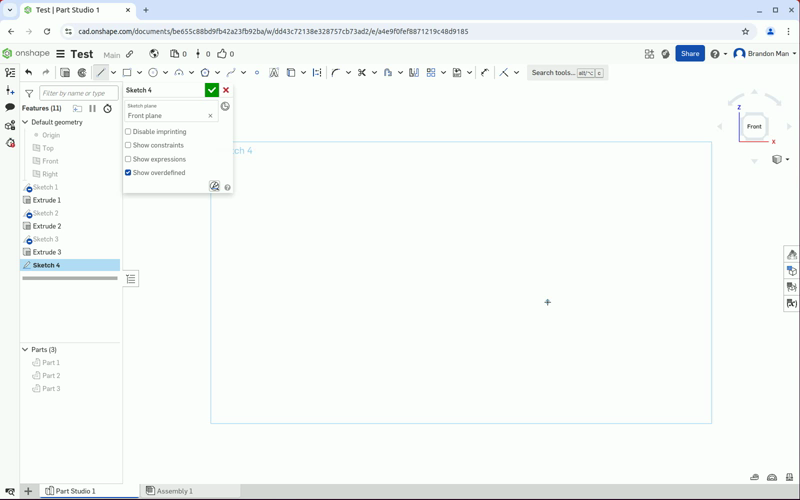
mouse_move(577, 301)
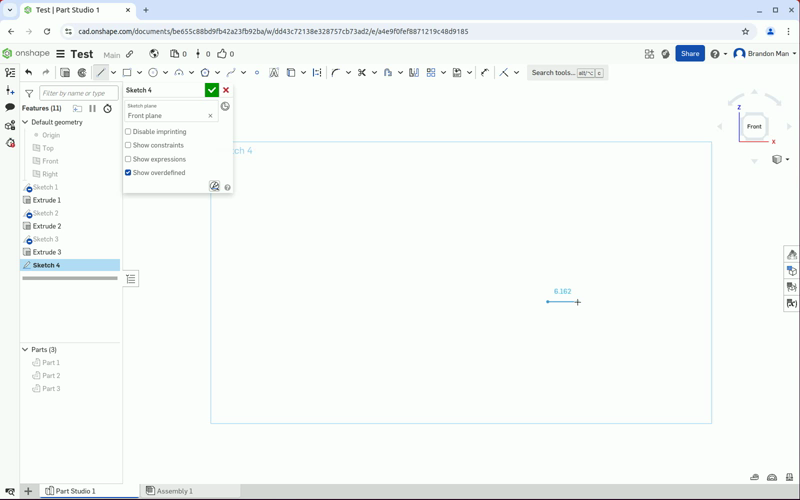
mouse_move(552, 301)
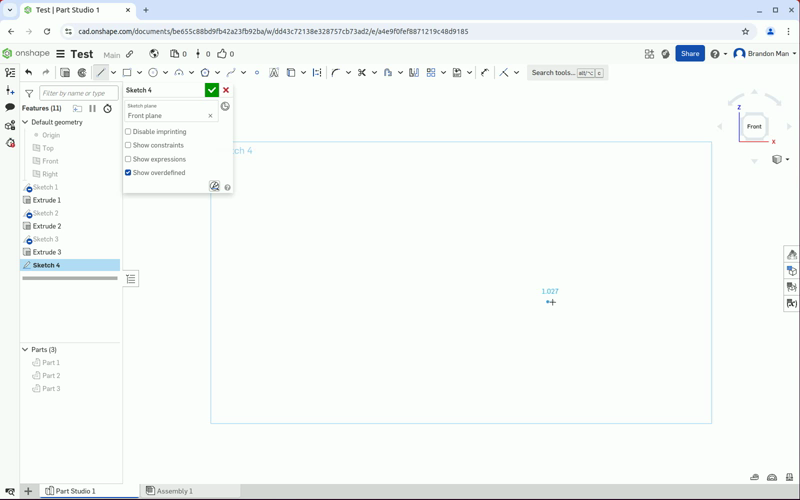
scroll(6)
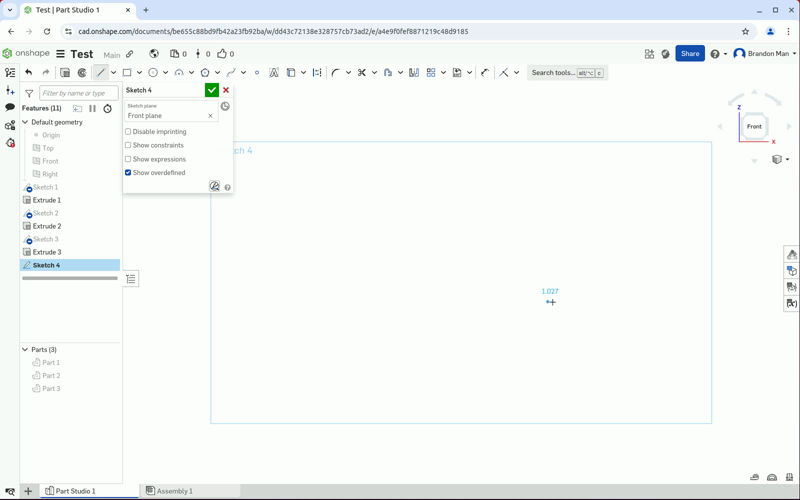
scroll(6)
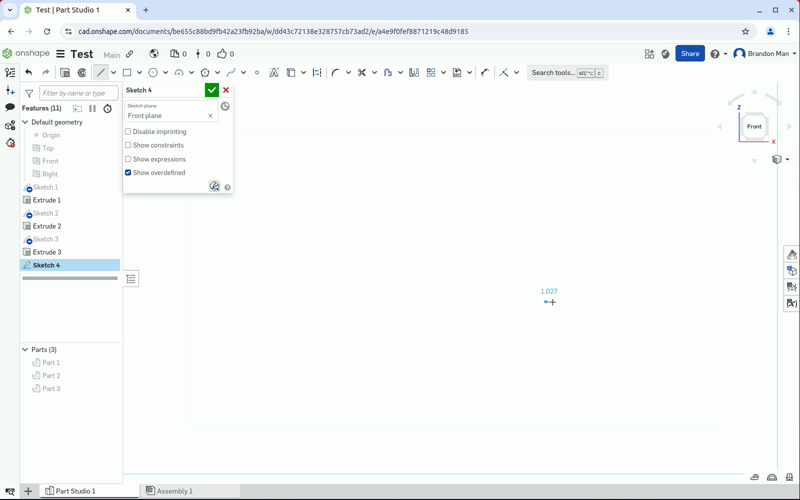
scroll(6)
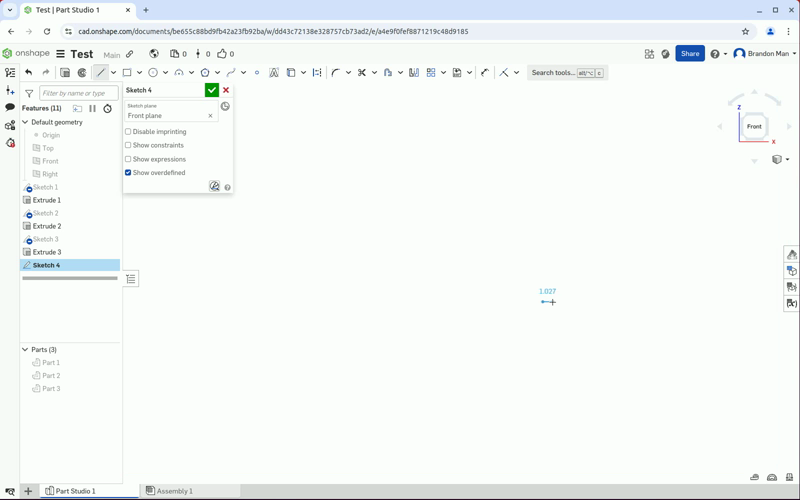
scroll(6)
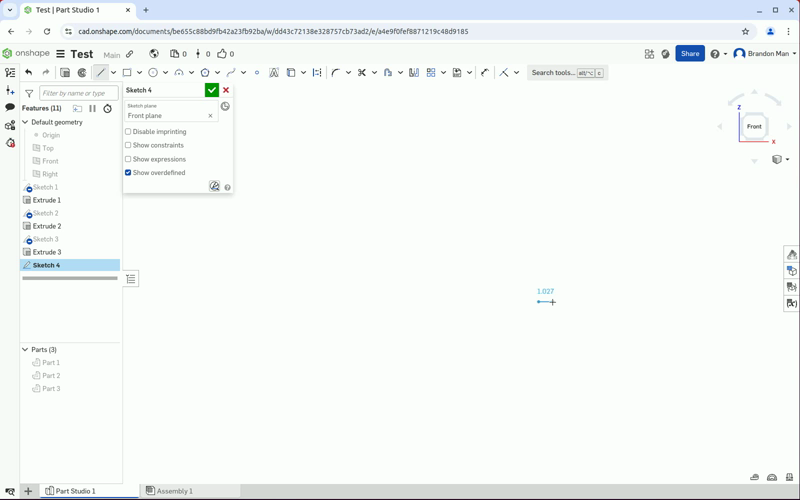
scroll(6)
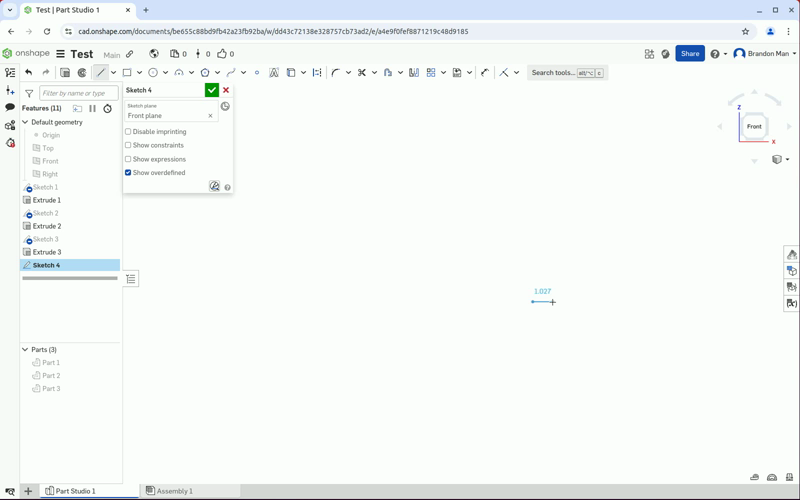
scroll(6)
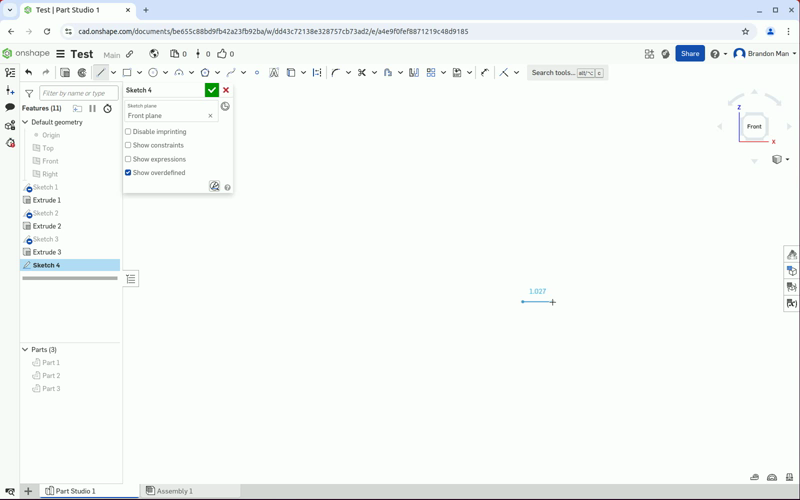
scroll(6)
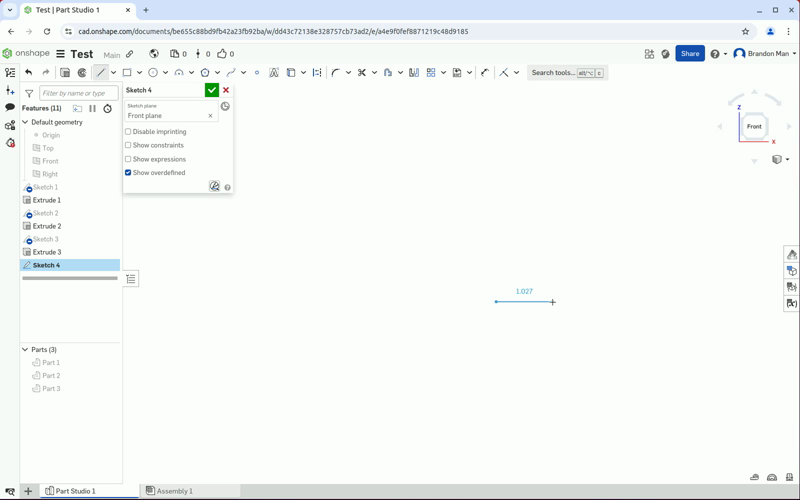
click(552, 301)
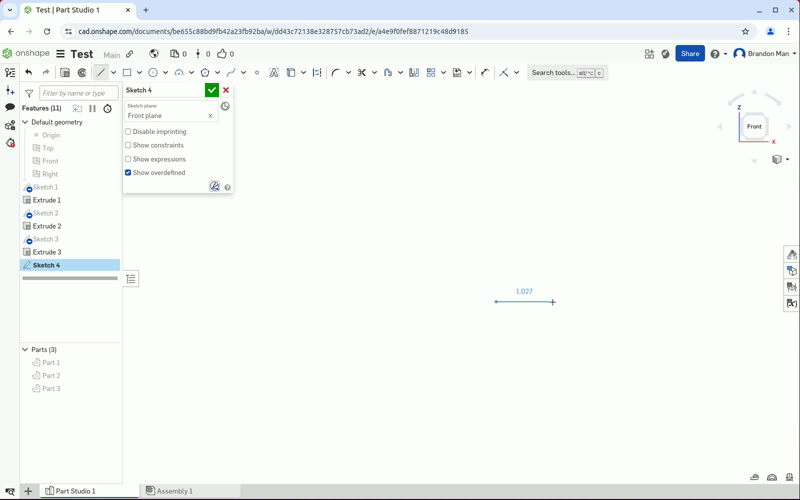
scroll(-6)
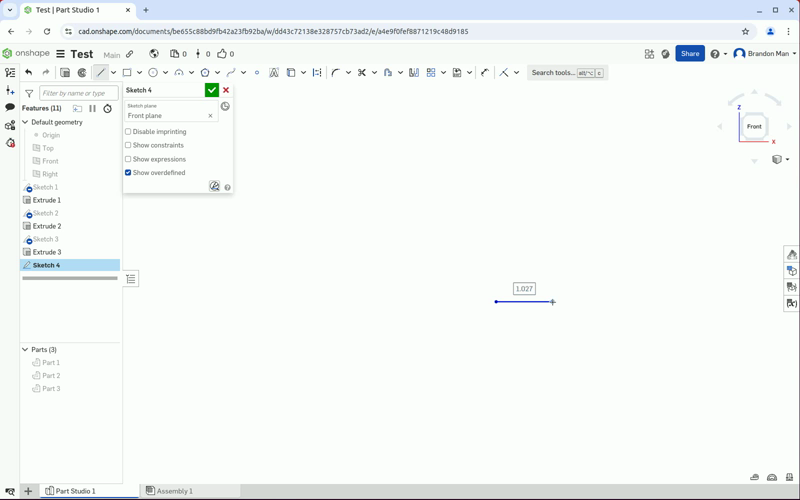
scroll(-6)
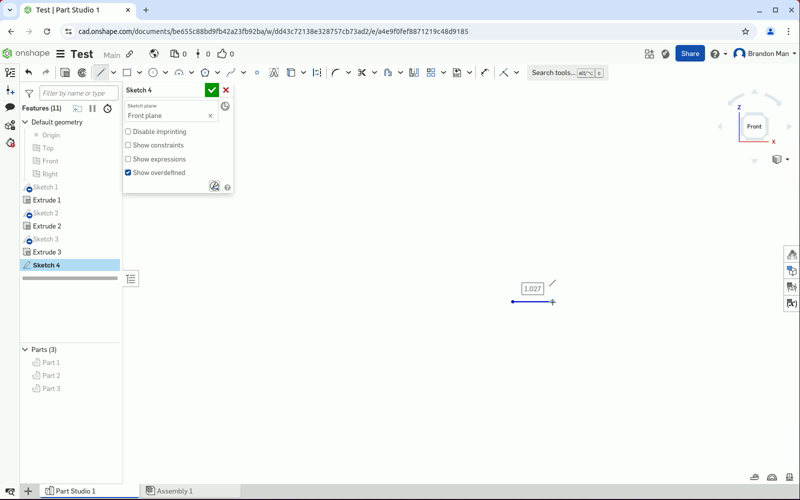
scroll(-6)
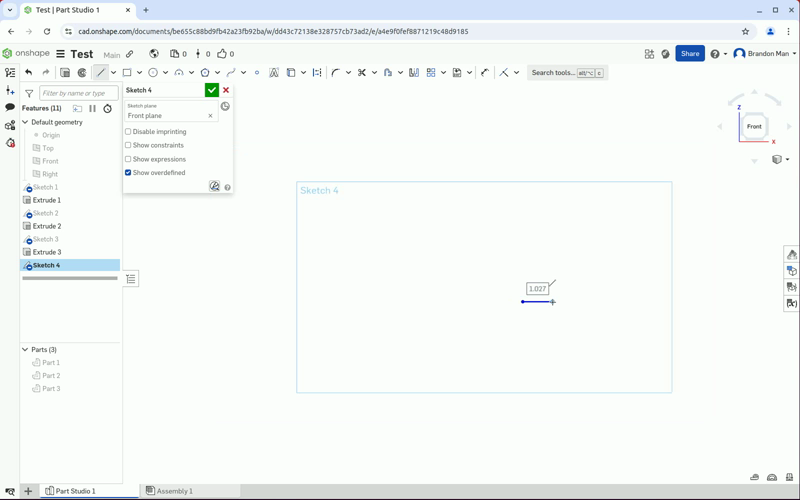
scroll(-6)
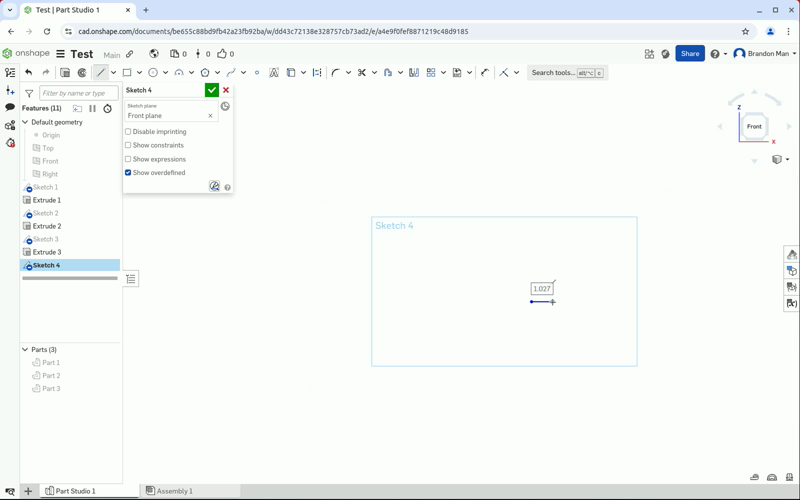
scroll(-6)
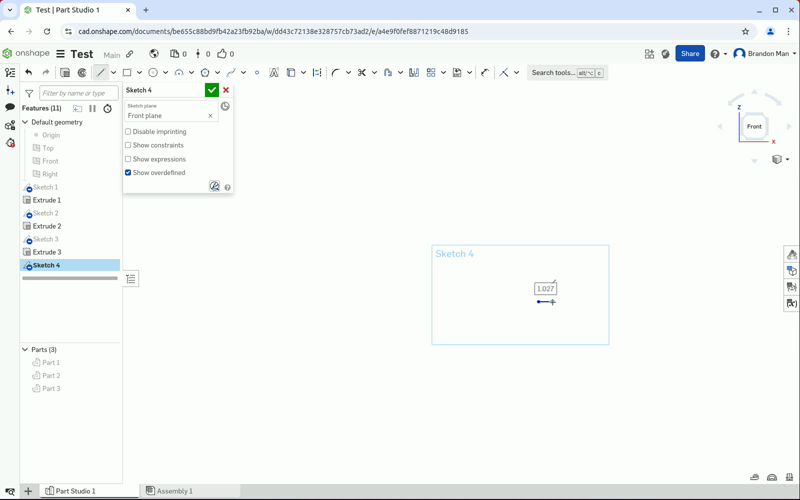
scroll(-6)
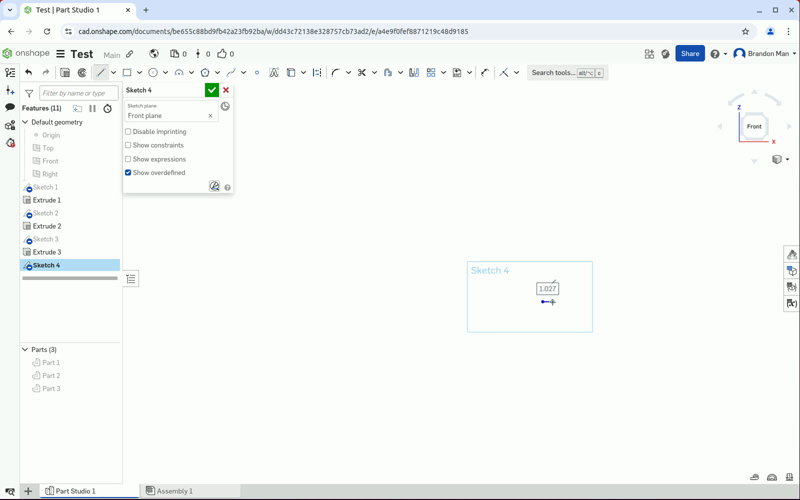
scroll(-6)
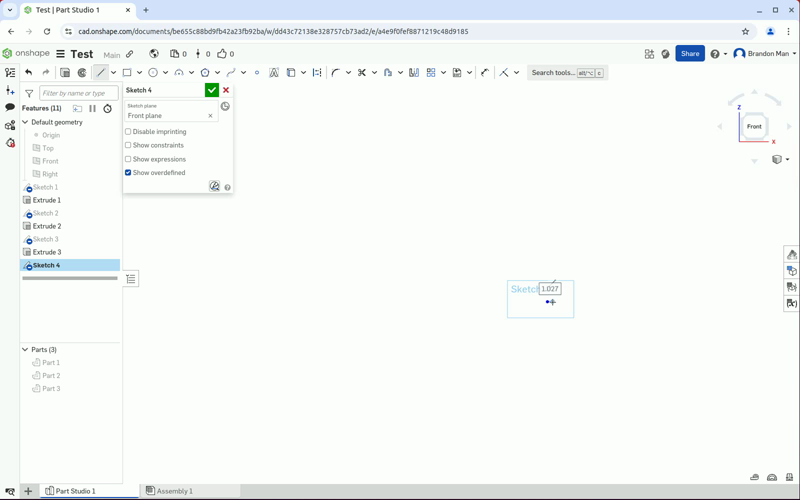
key_up(shift)
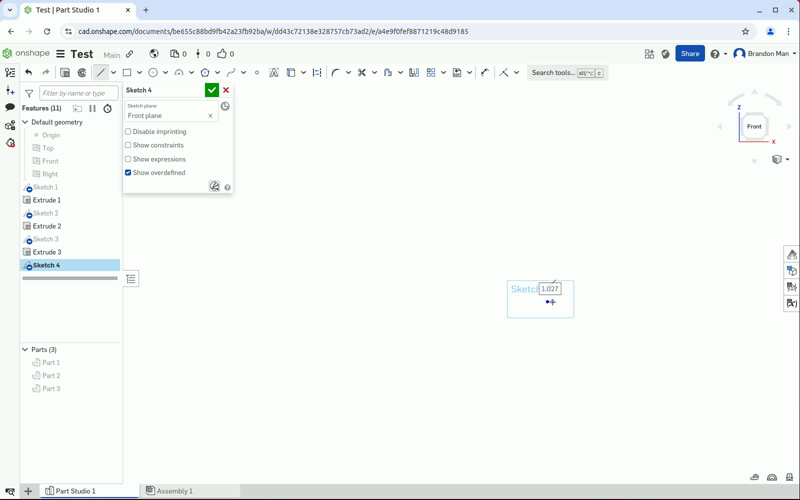
key_down(shift)
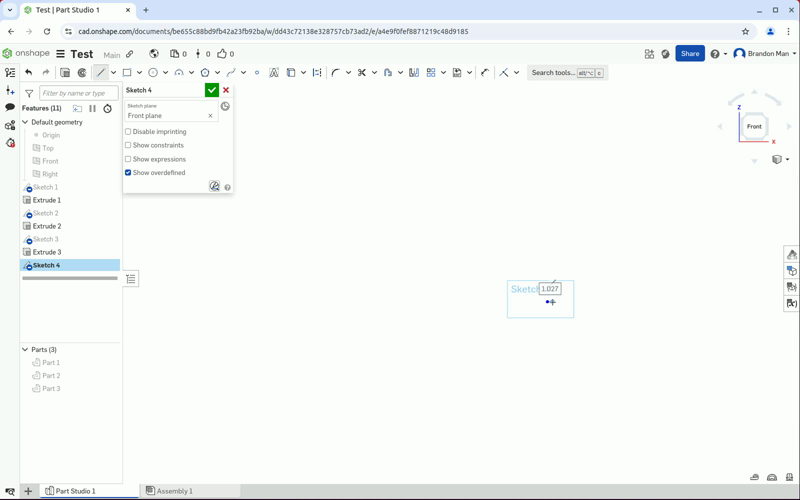
mouse_move(582, 301)
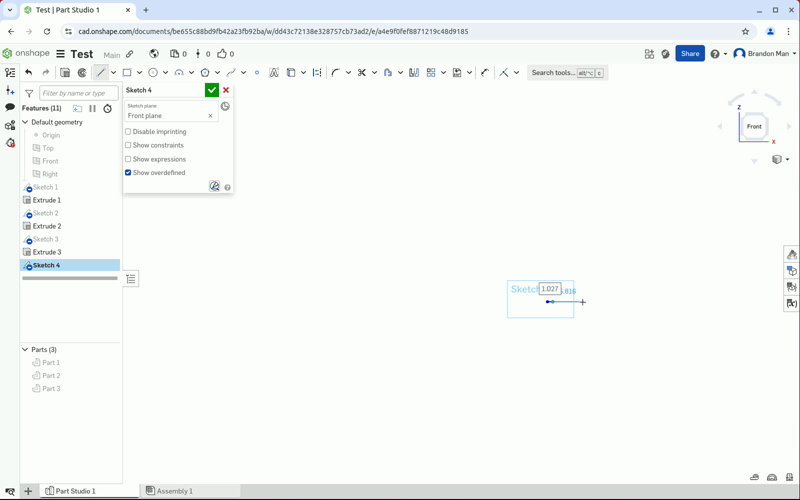
mouse_move(552, 278)
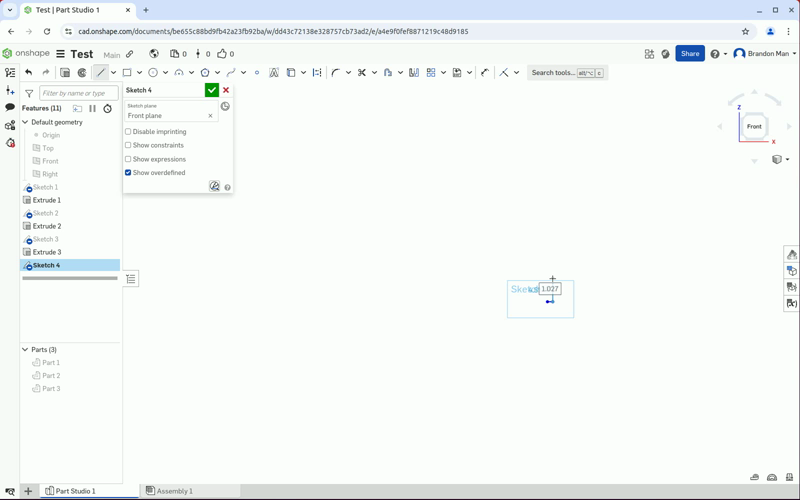
click(552, 278)
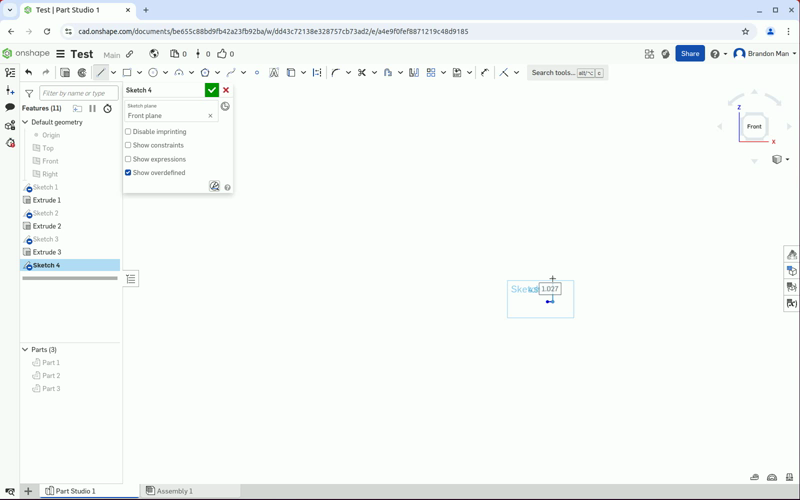
key_up(shift)
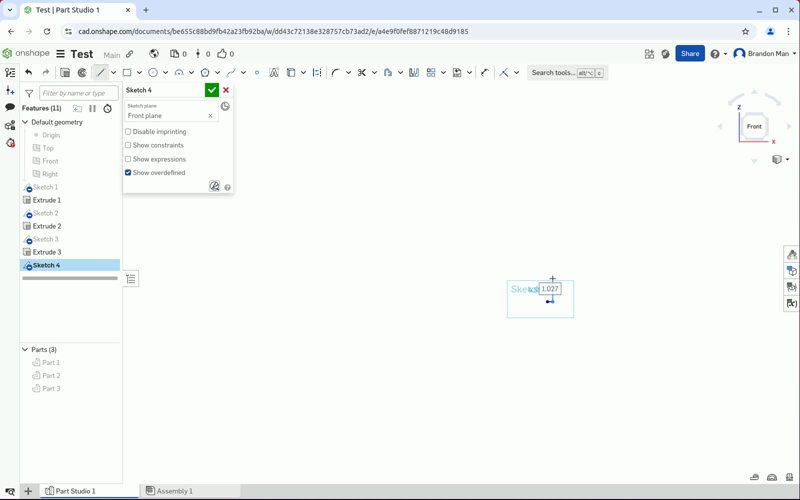
key_down(shift)
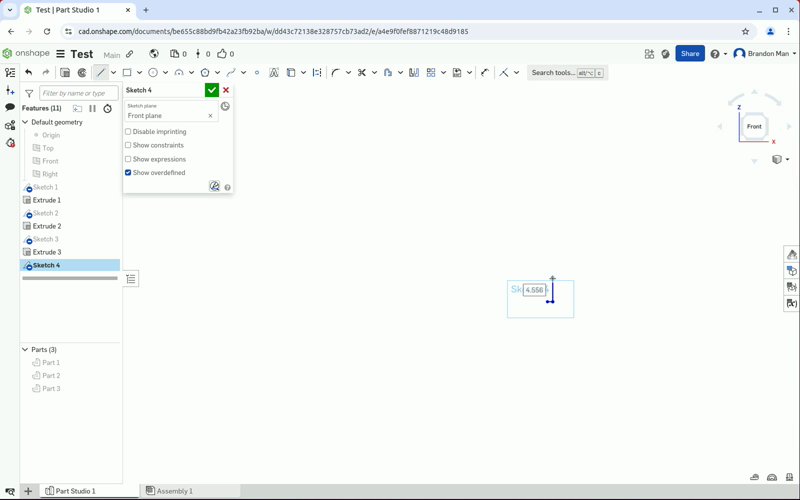
mouse_move(582, 278)
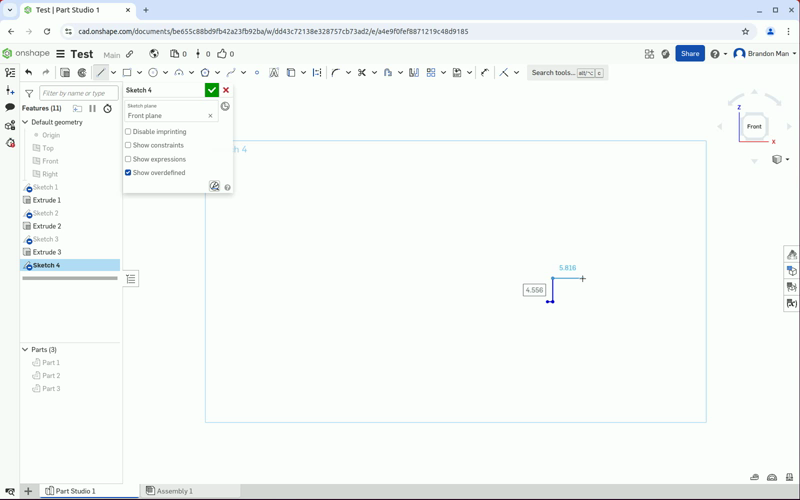
mouse_move(547, 278)
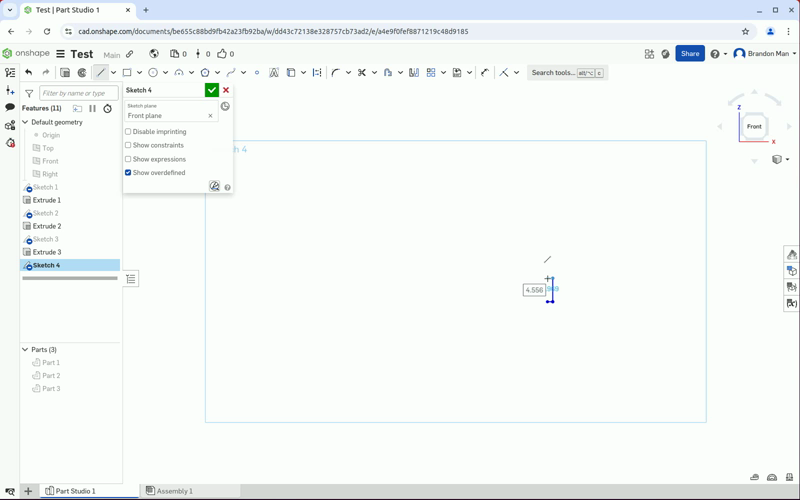
scroll(6)
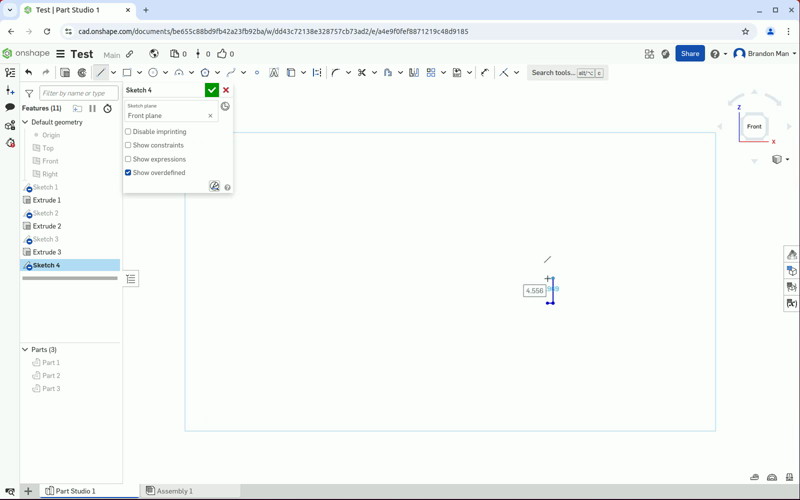
scroll(6)
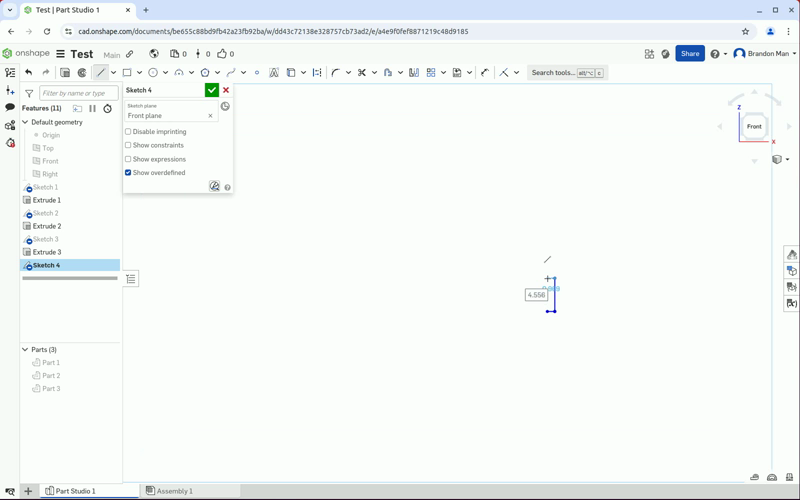
scroll(6)
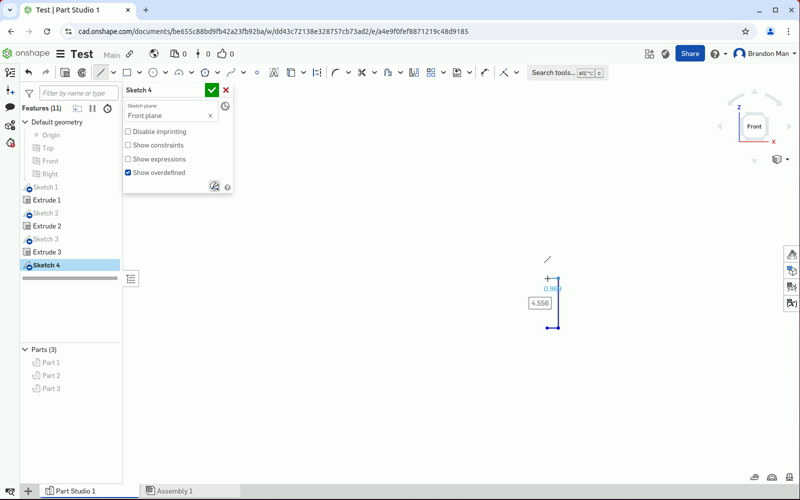
scroll(6)
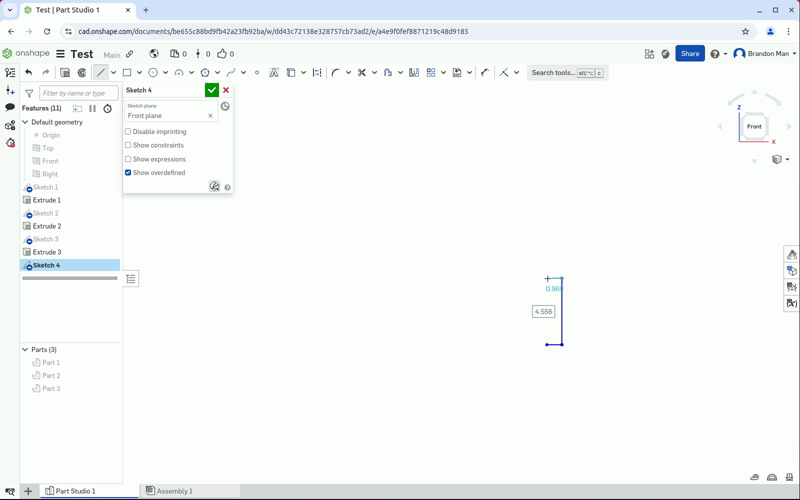
scroll(6)
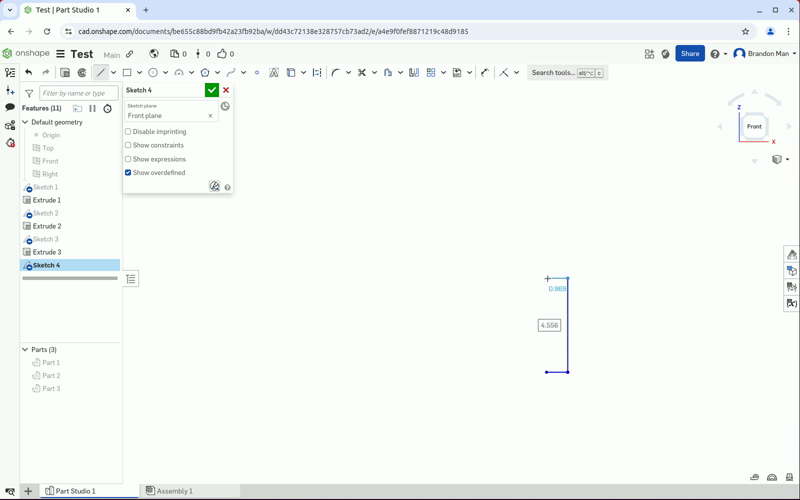
scroll(6)
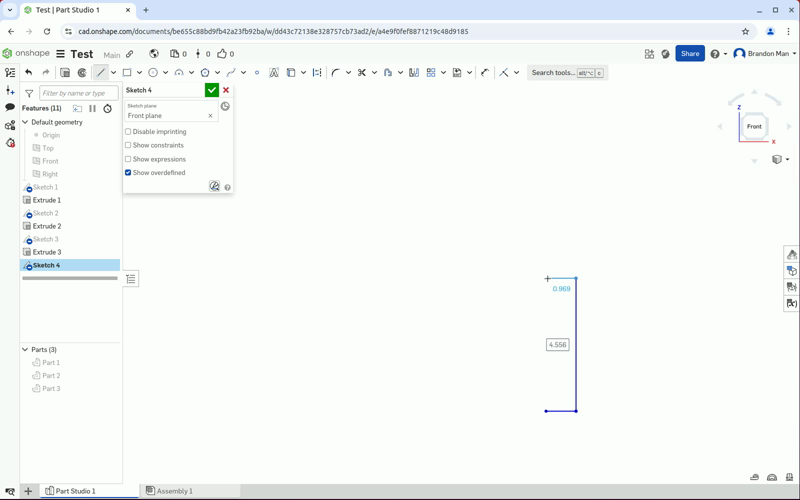
scroll(6)
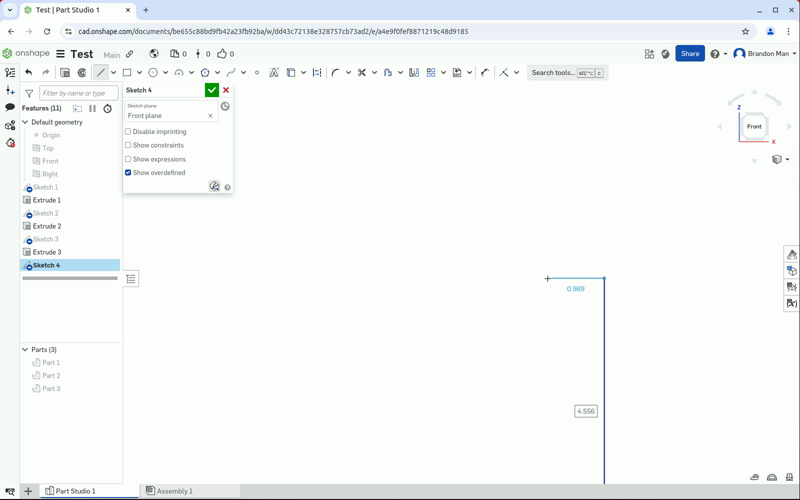
click(547, 278)
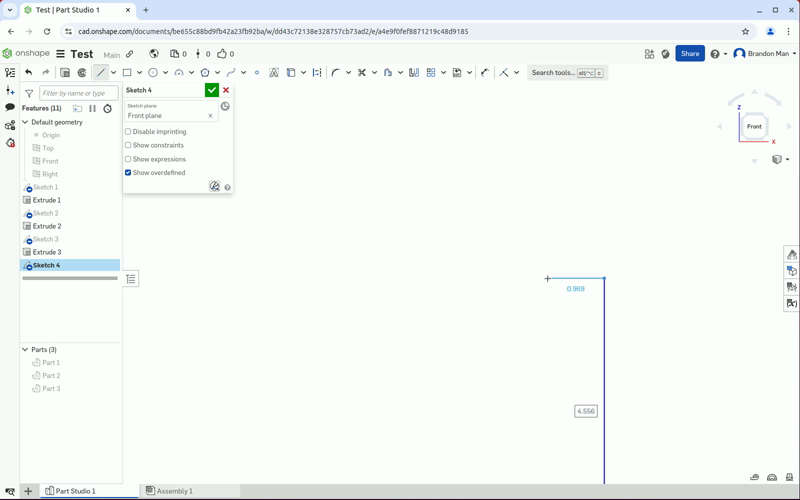
scroll(-6)
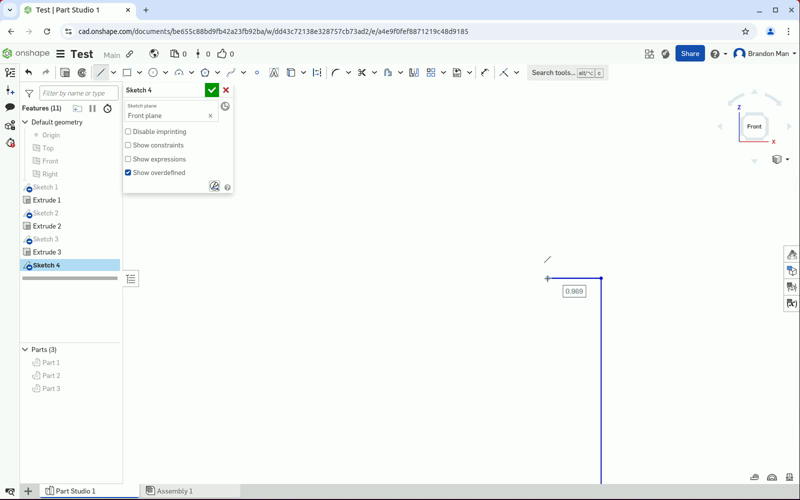
scroll(-6)
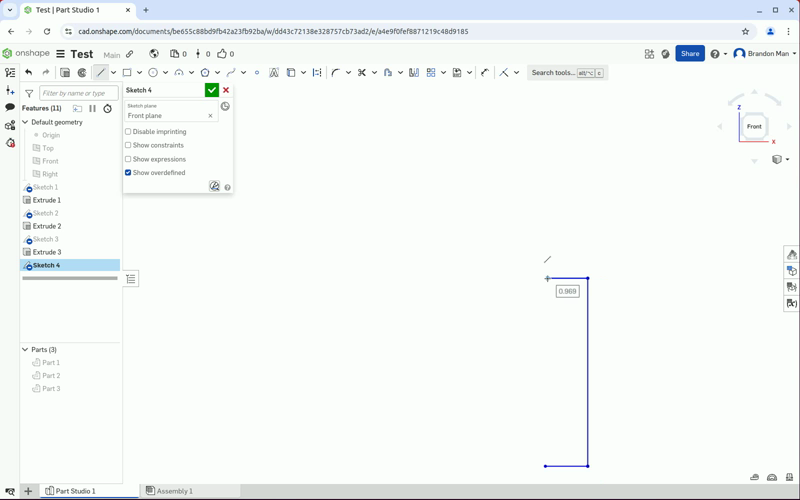
scroll(-6)
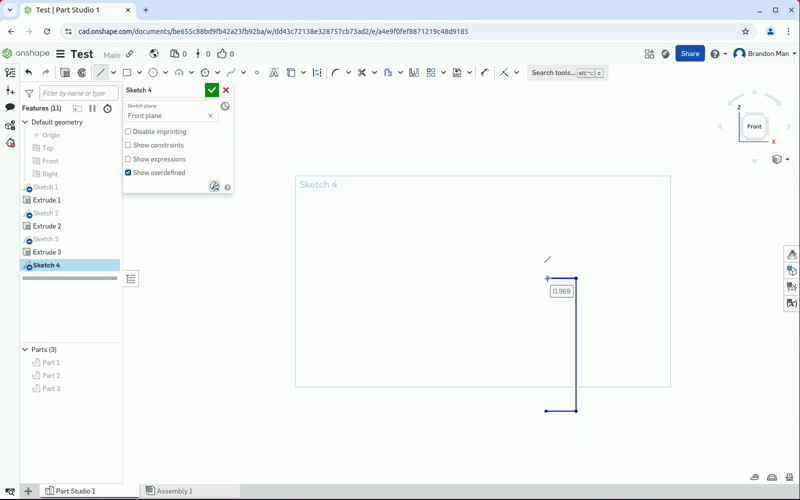
scroll(-6)
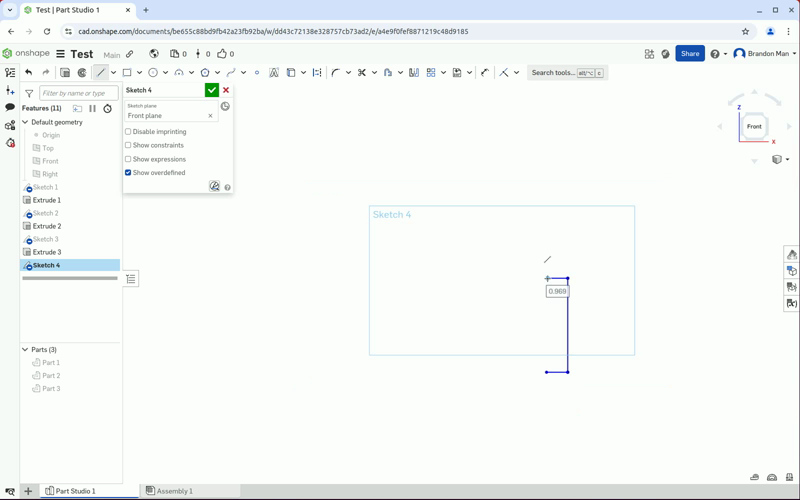
scroll(-6)
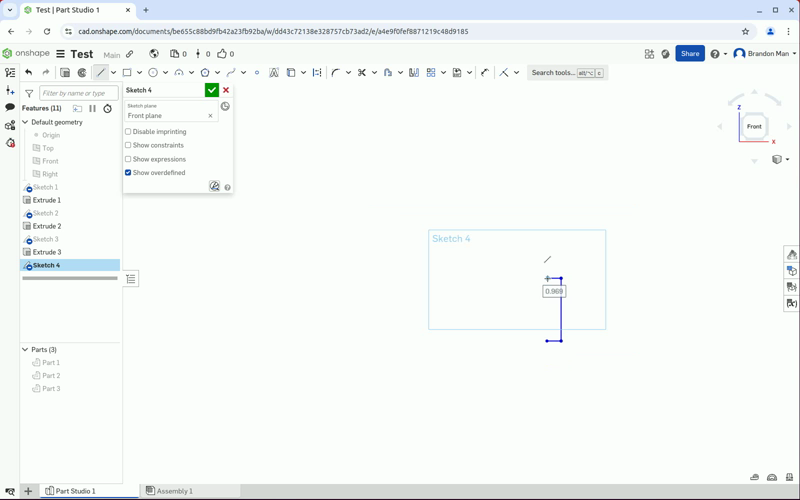
scroll(-6)
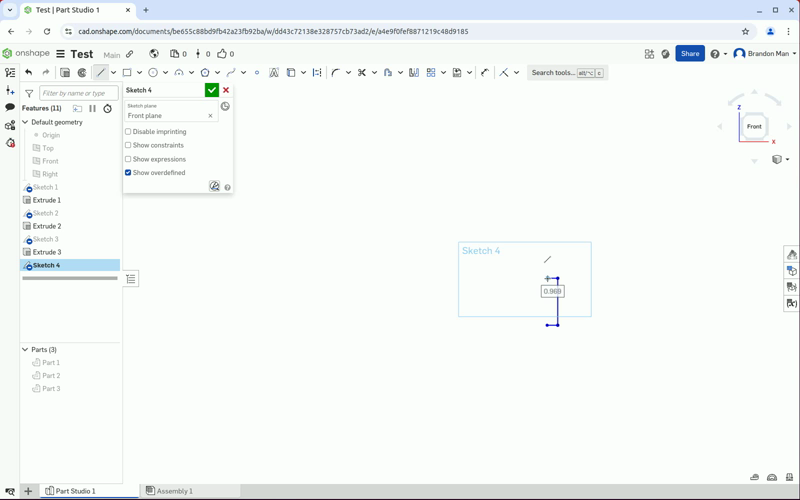
scroll(-6)
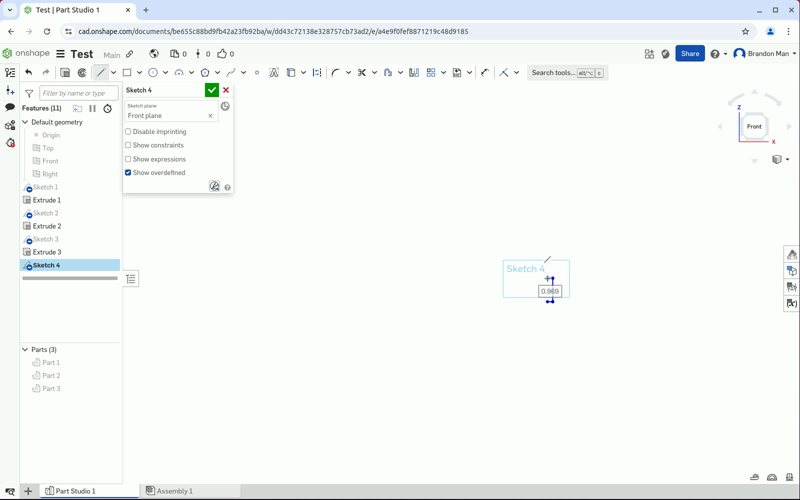
key_up(shift)
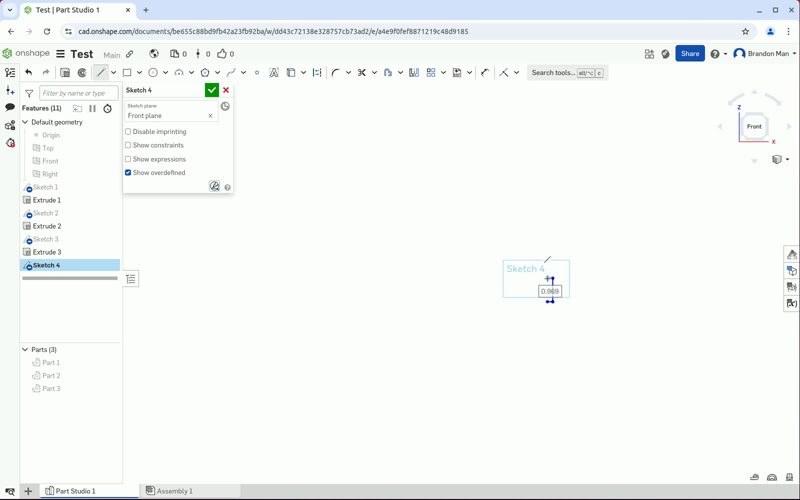
mouse_move(577, 278)
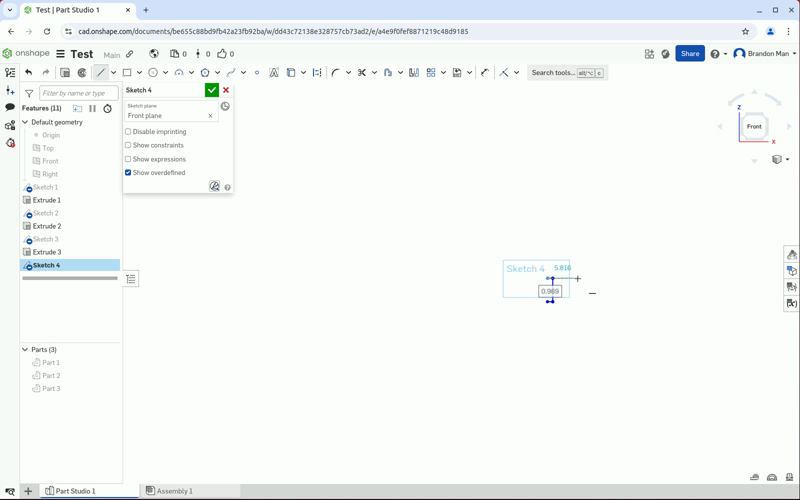
key_down(shift)
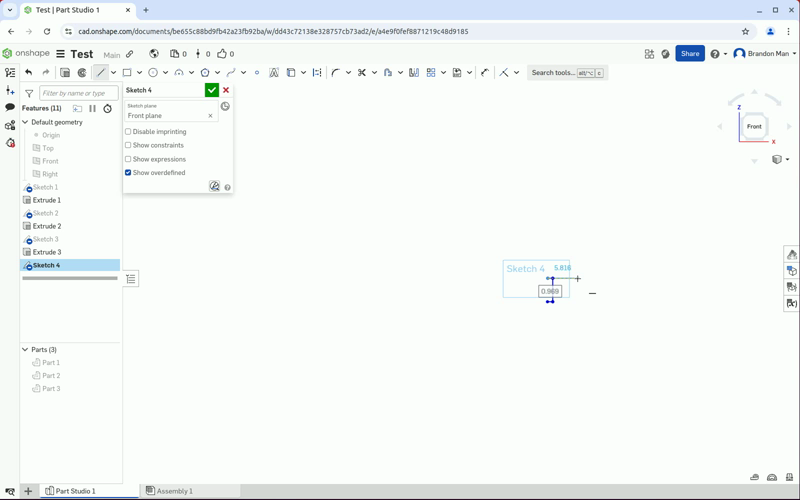
mouse_move(547, 301)
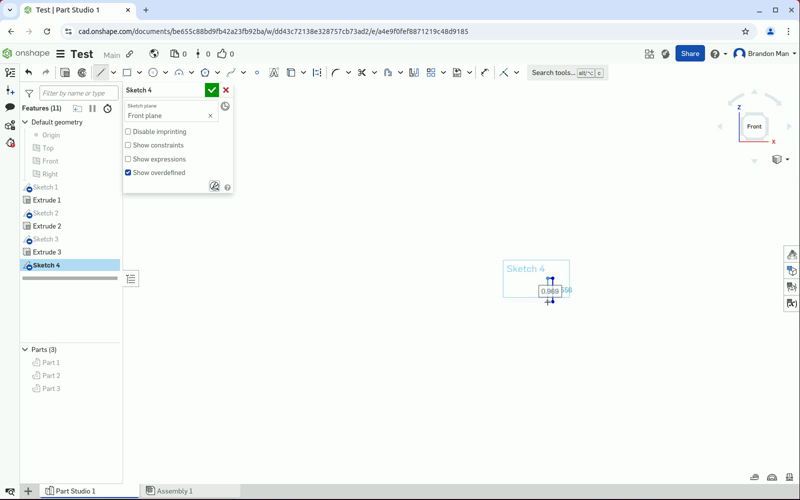
key_up(shift)
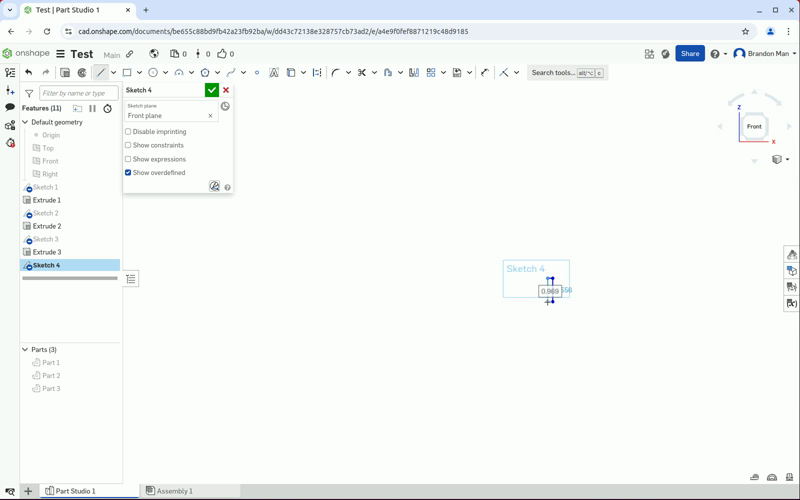
click(547, 301)
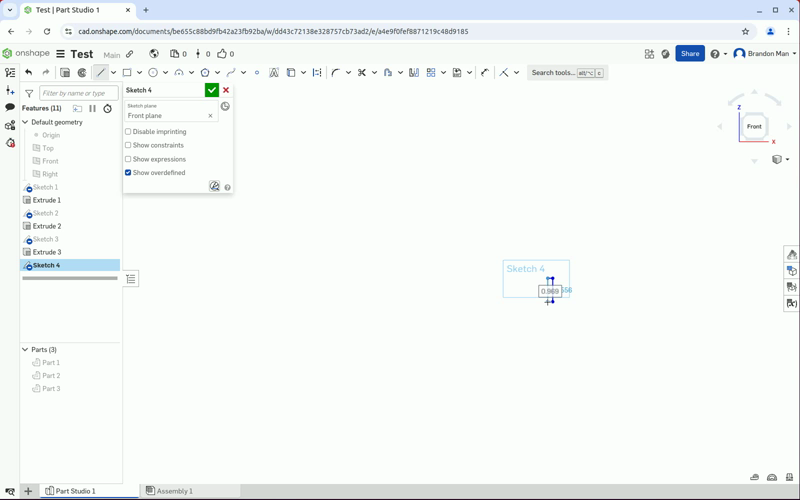
key(esc)
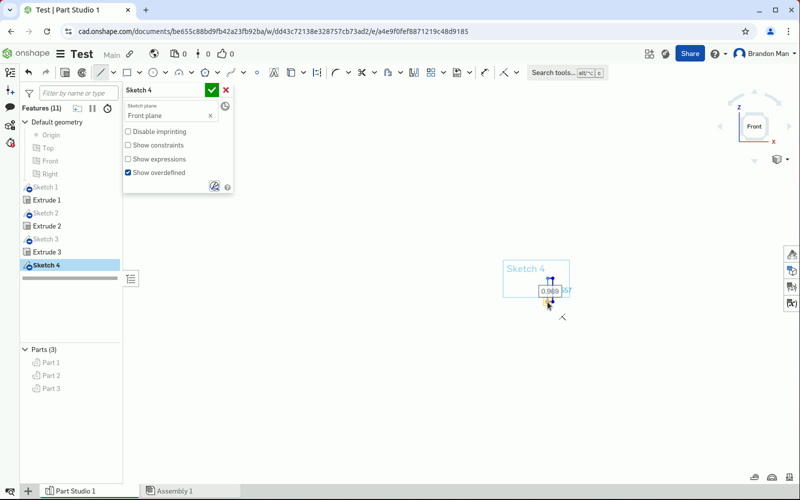
mouse_move(548, 293)
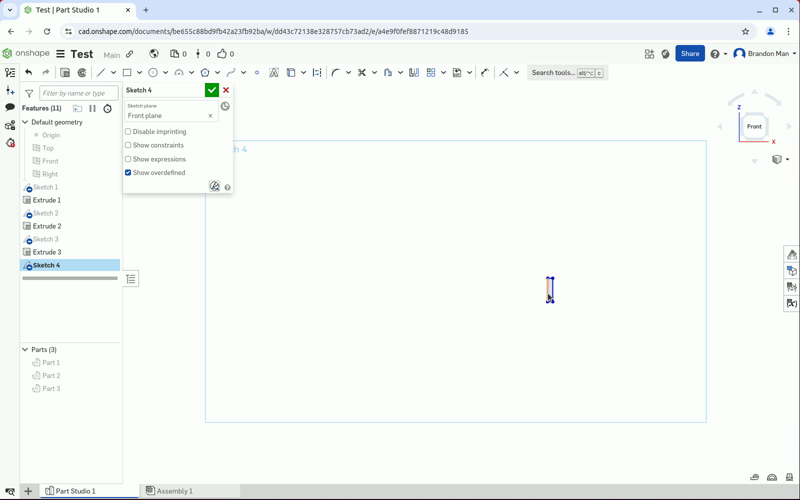
scroll(6)
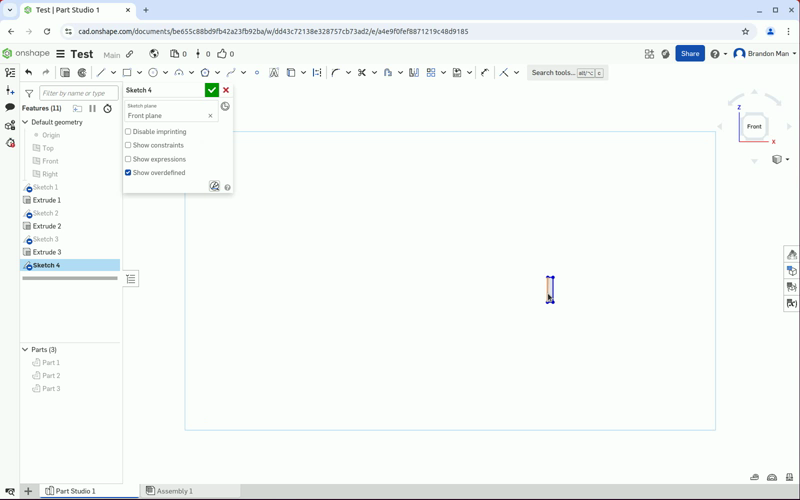
scroll(6)
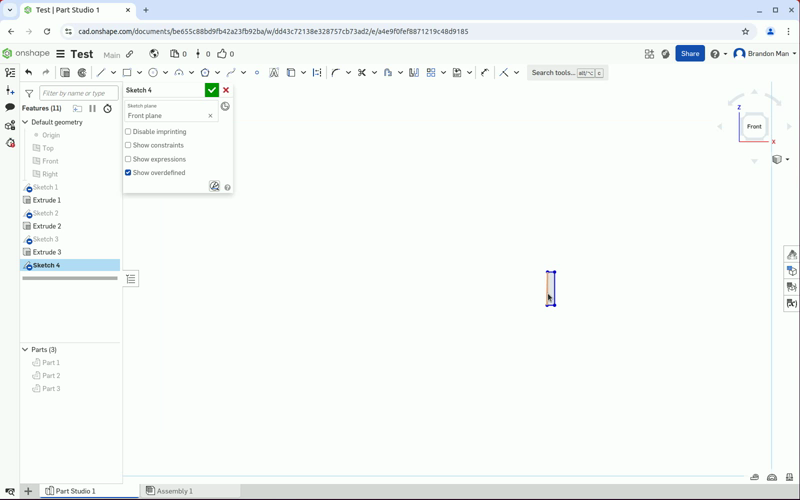
scroll(6)
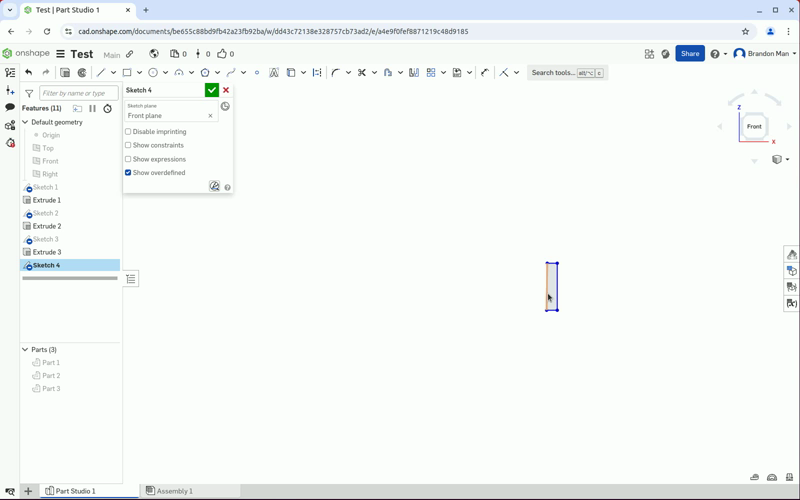
scroll(6)
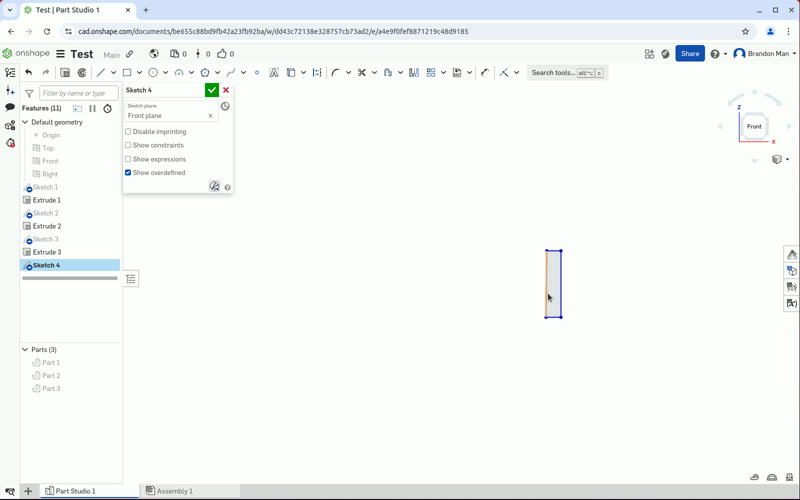
scroll(6)
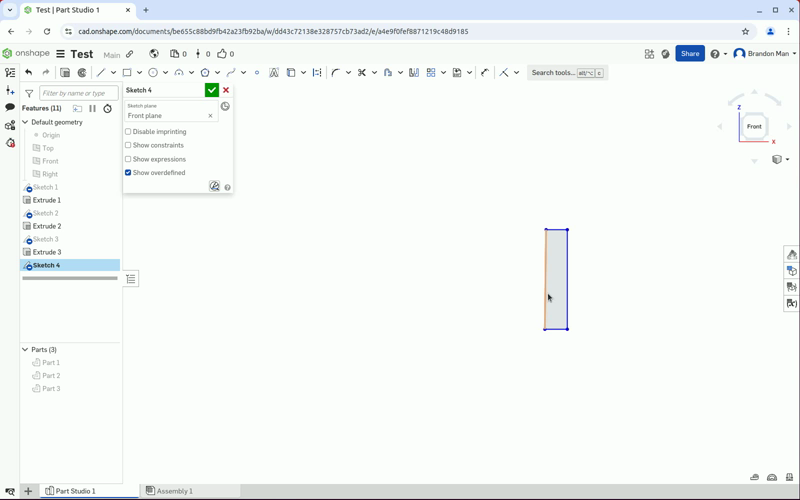
scroll(6)
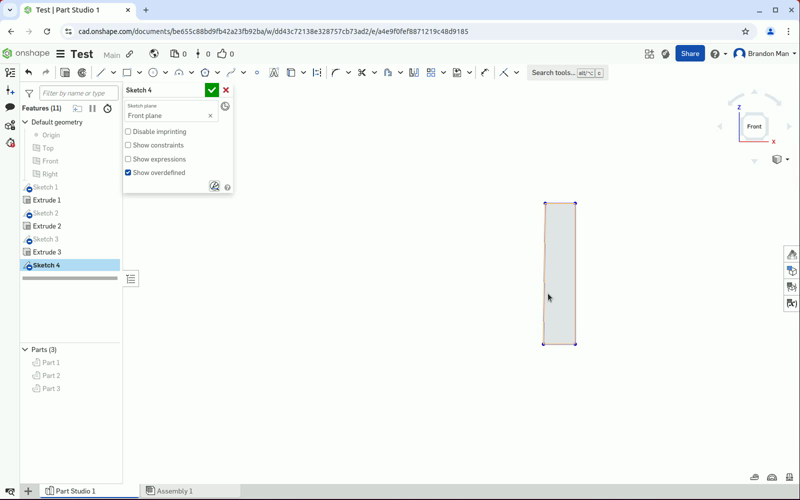
scroll(6)
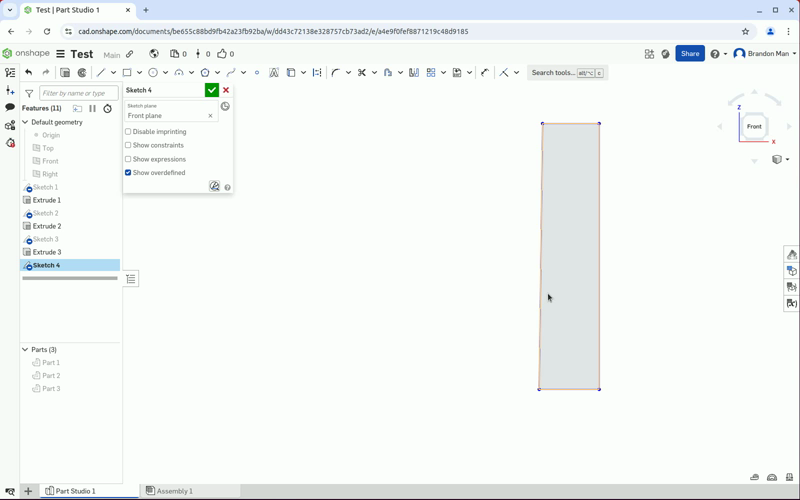
click(548, 293)
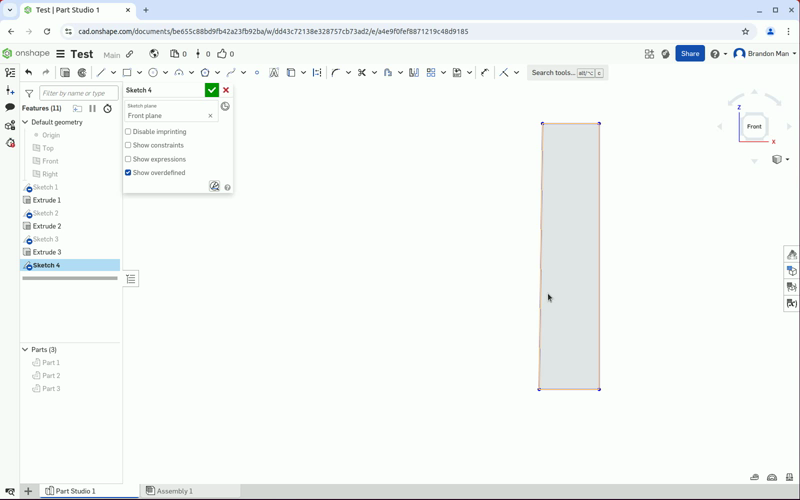
scroll(-6)
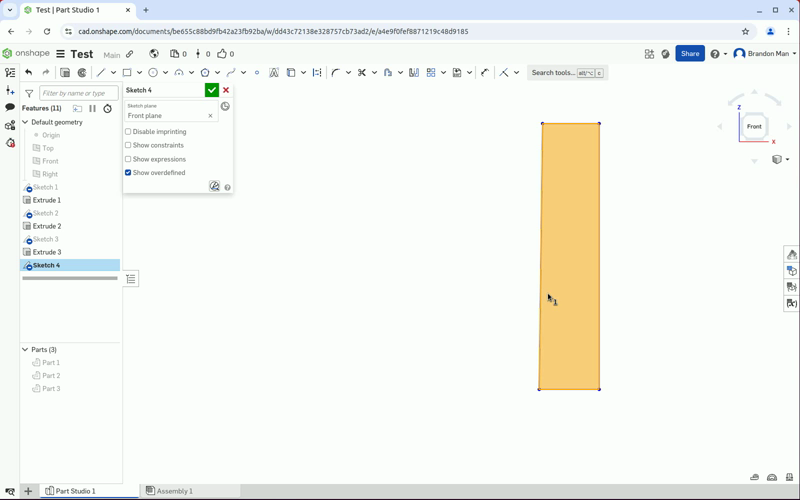
scroll(-6)
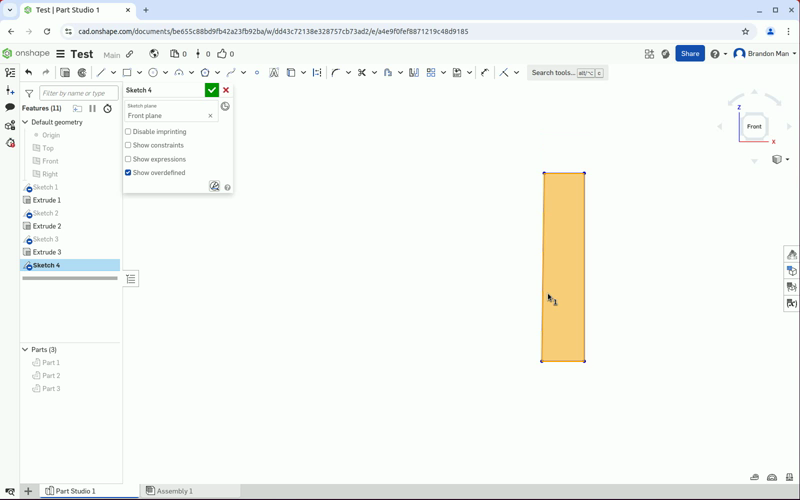
scroll(-6)
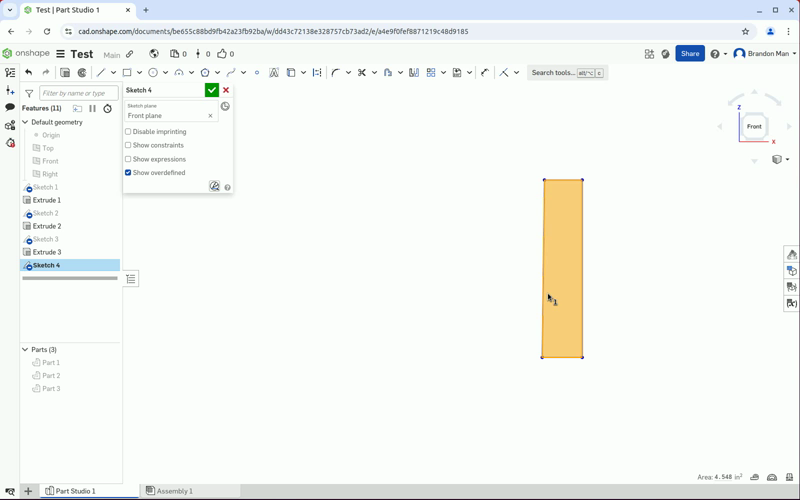
scroll(-6)
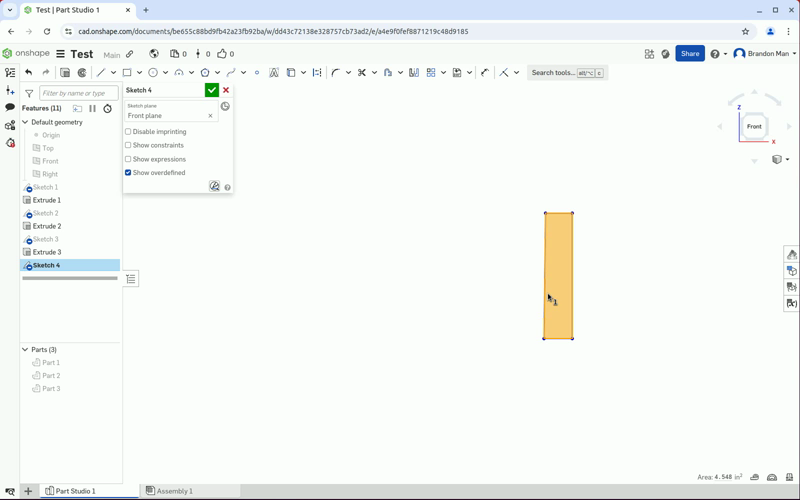
scroll(-6)
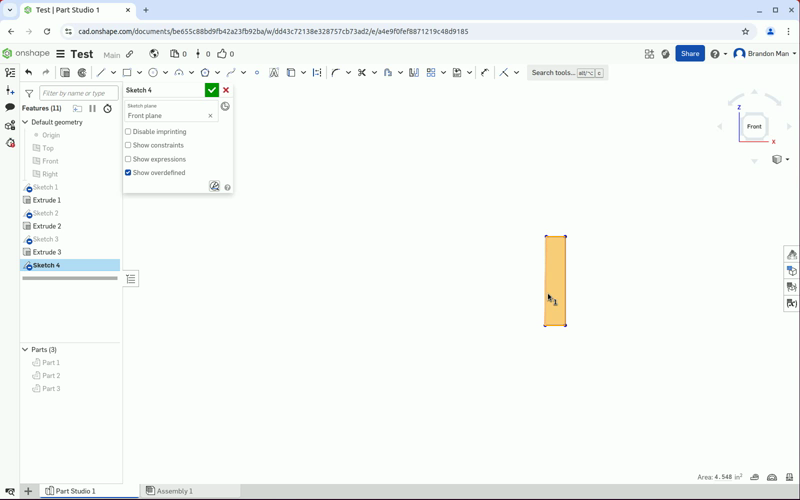
scroll(-6)
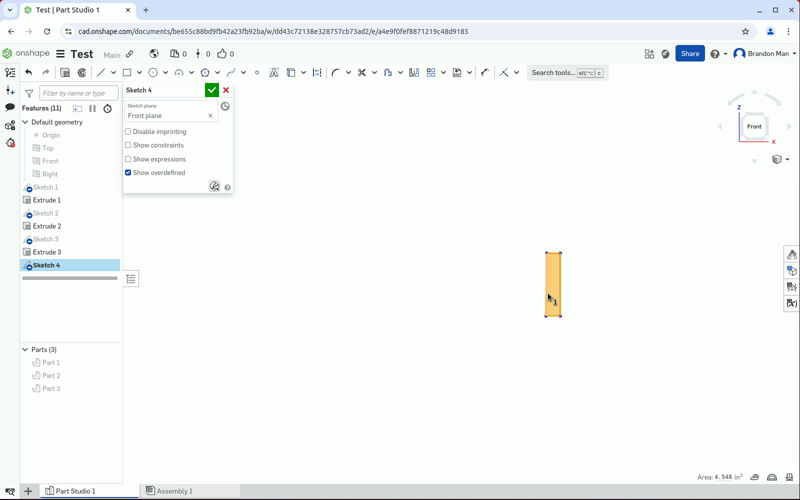
scroll(-6)
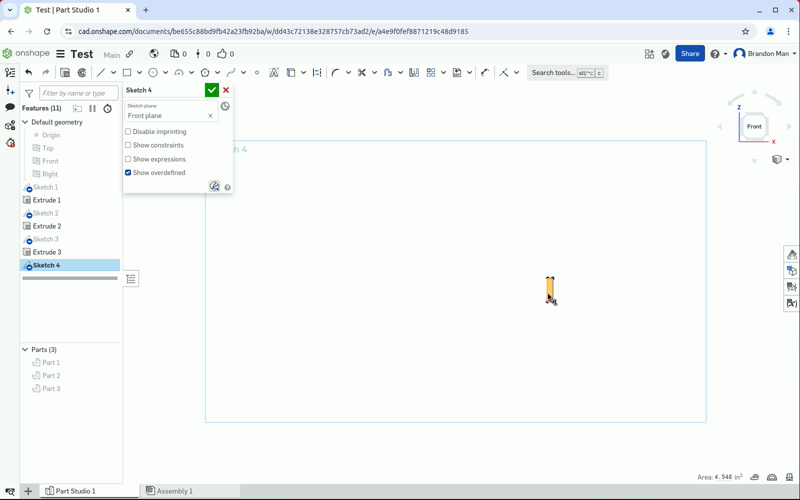
mouse_move(73, 352)
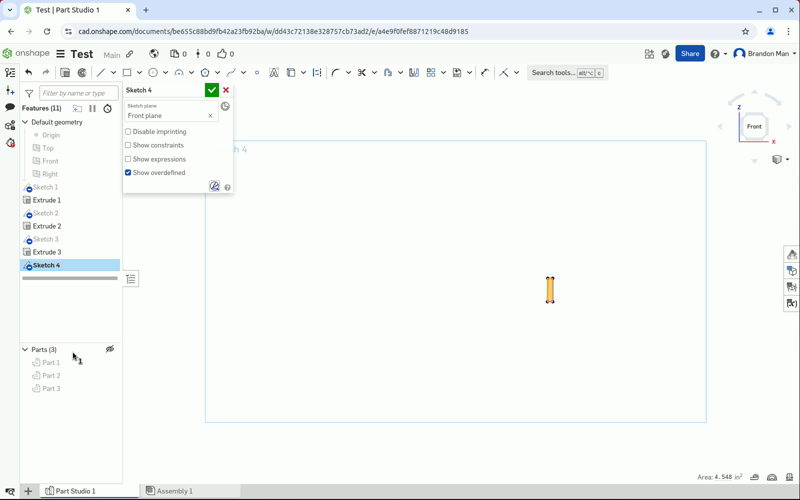
key(shift+y)
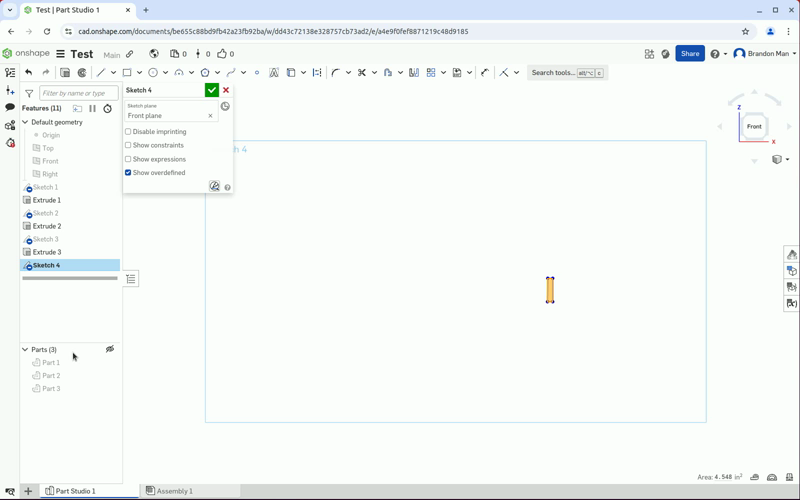
key(shift+e)
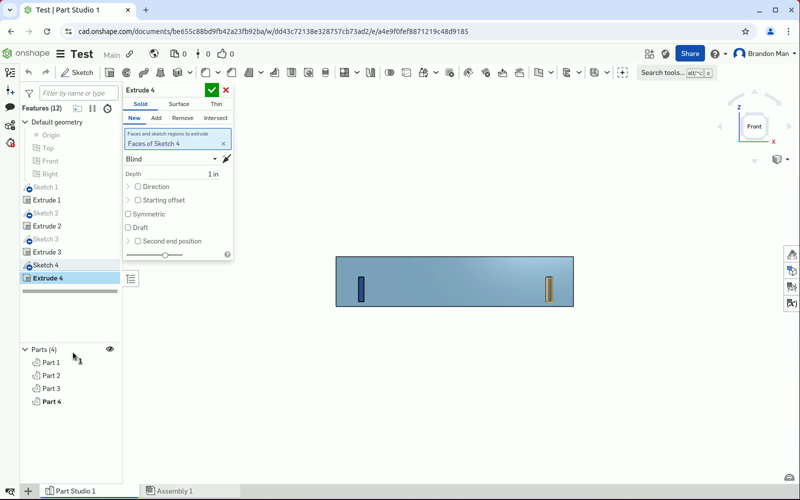
mouse_move(143, 106)
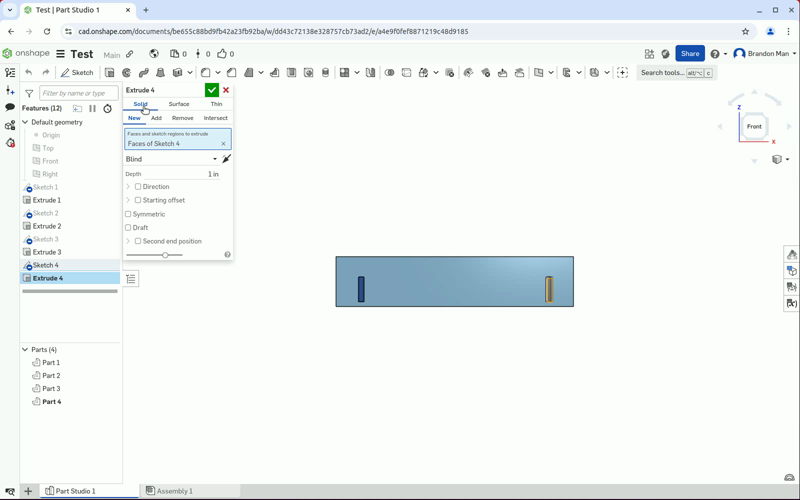
click(143, 106)
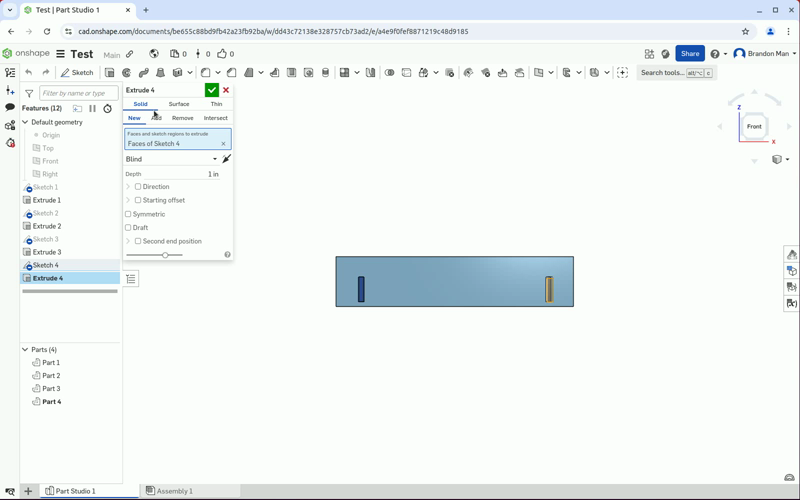
mouse_move(186, 120)
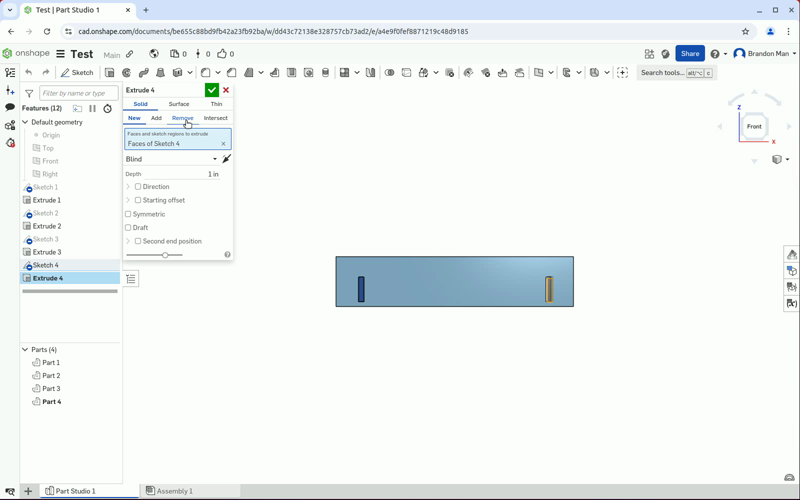
click(186, 120)
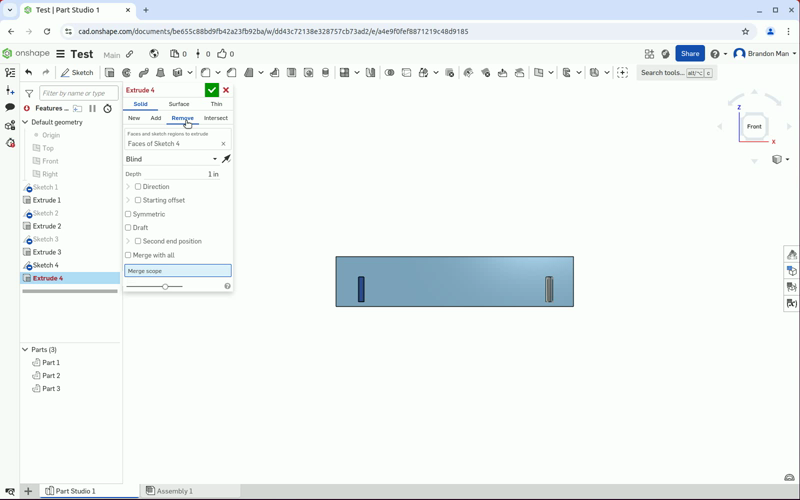
key(tab, 4)
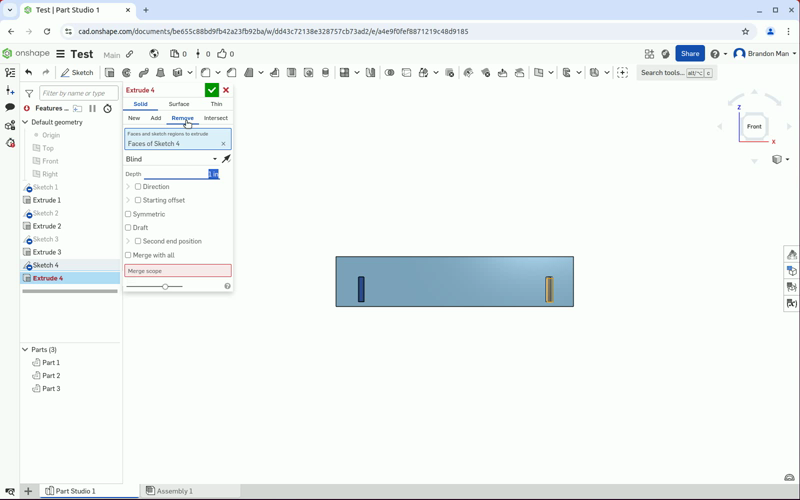
text(-0.481)
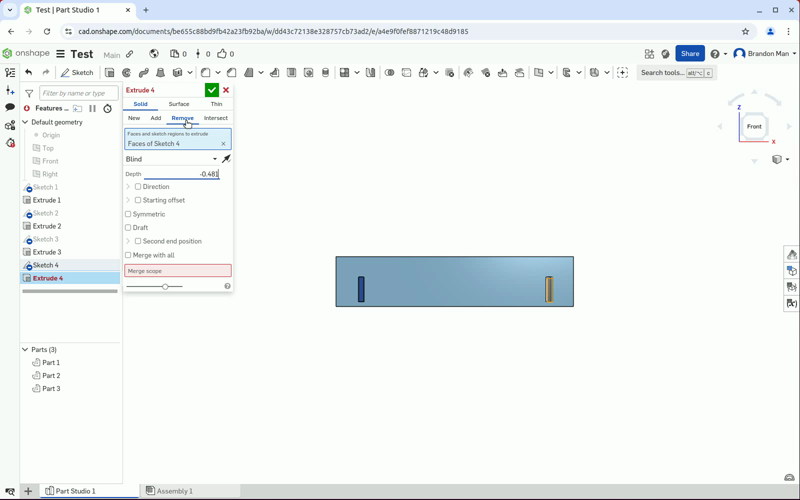
key(tab, 6)
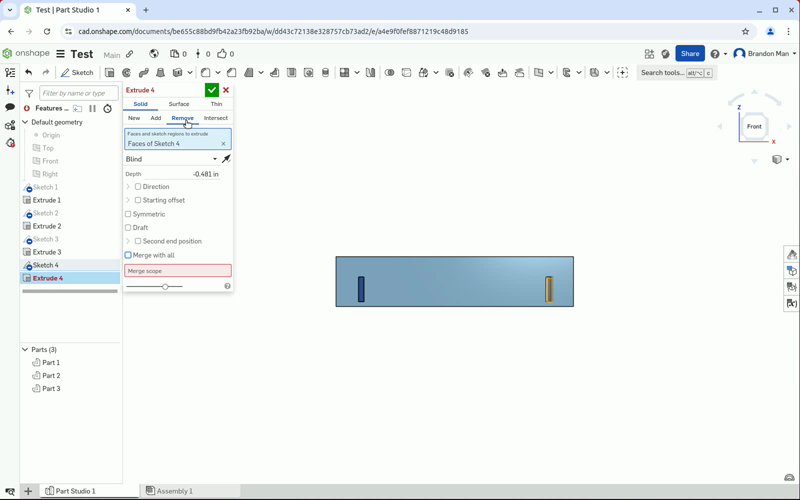
key(space)
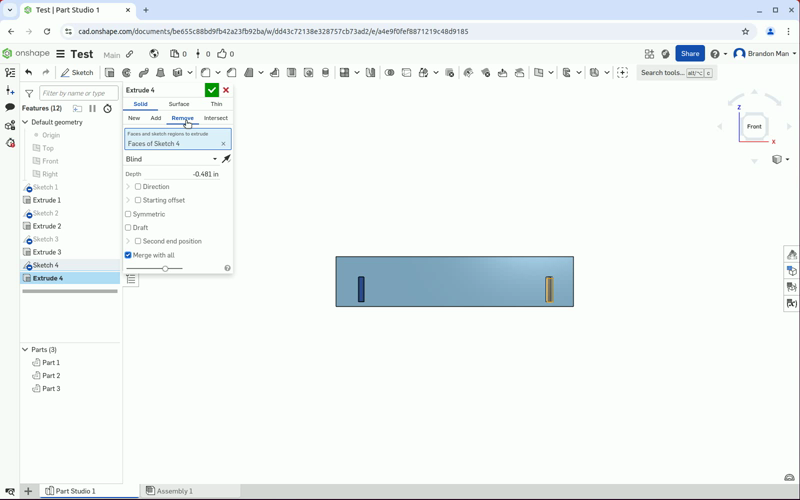
key(enter)
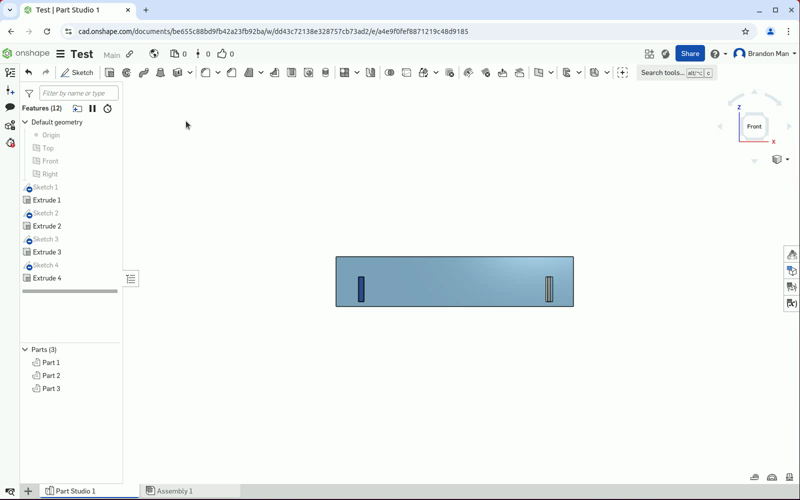
key(shift+h)
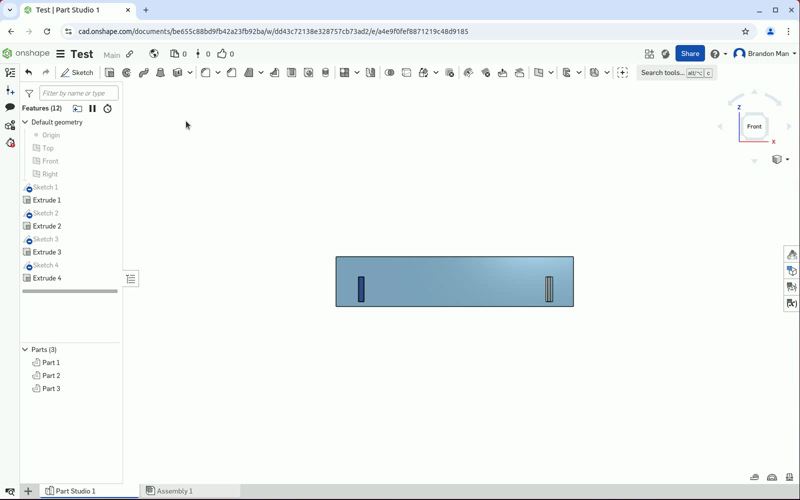
key(shift+h)
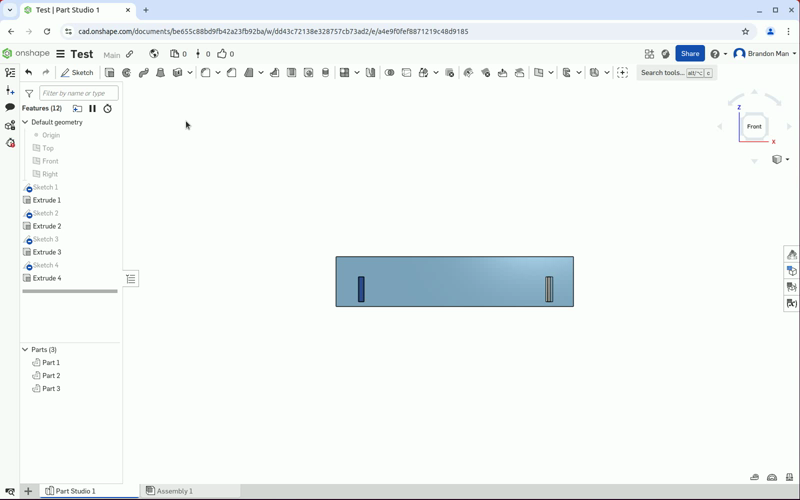
mouse_move(73, 189)
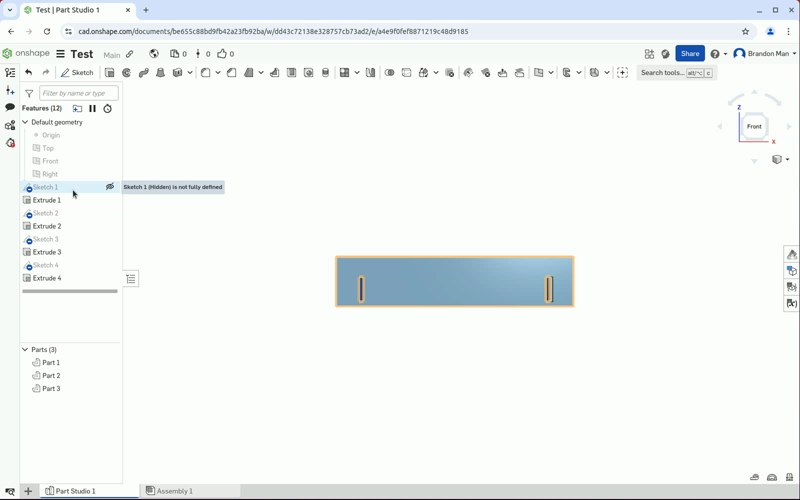
click(73, 189)
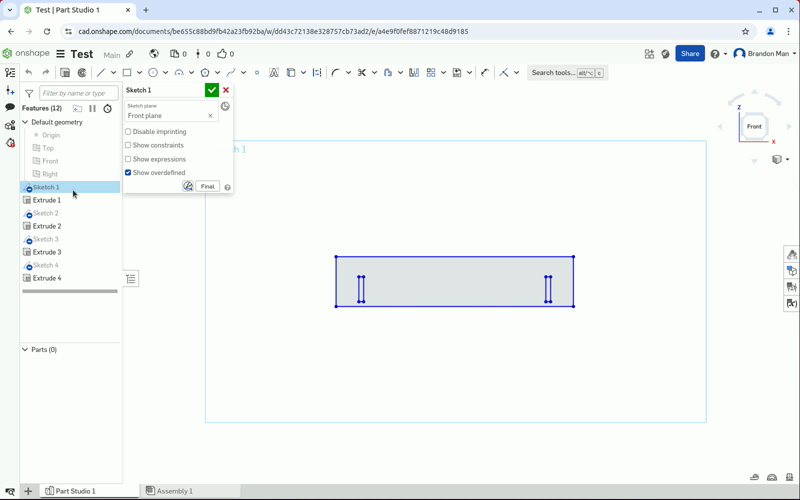
mouse_move(229, 92)
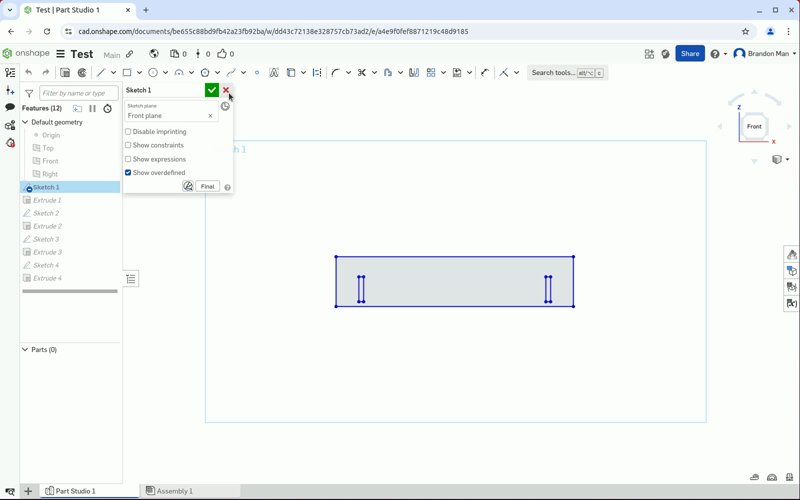
click(229, 92)
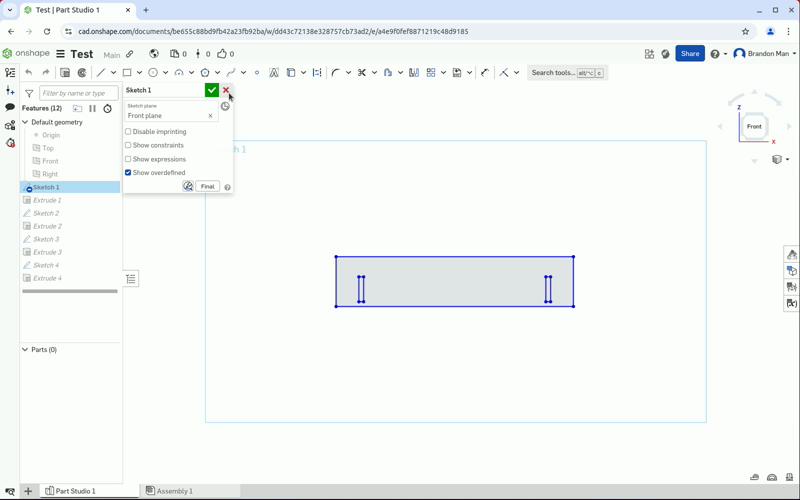
key(shift+s)
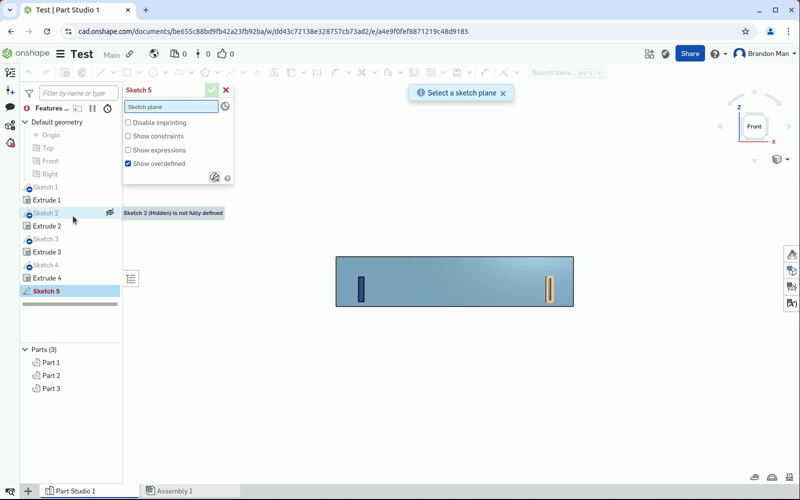
scroll(3)
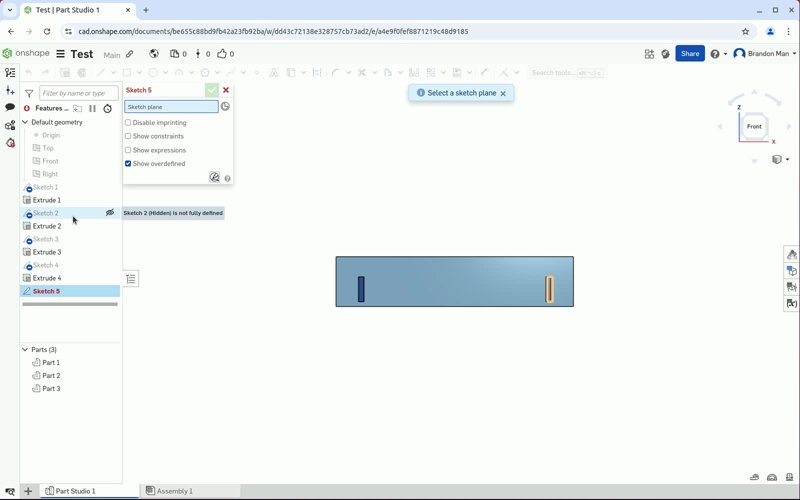
mouse_move(73, 163)
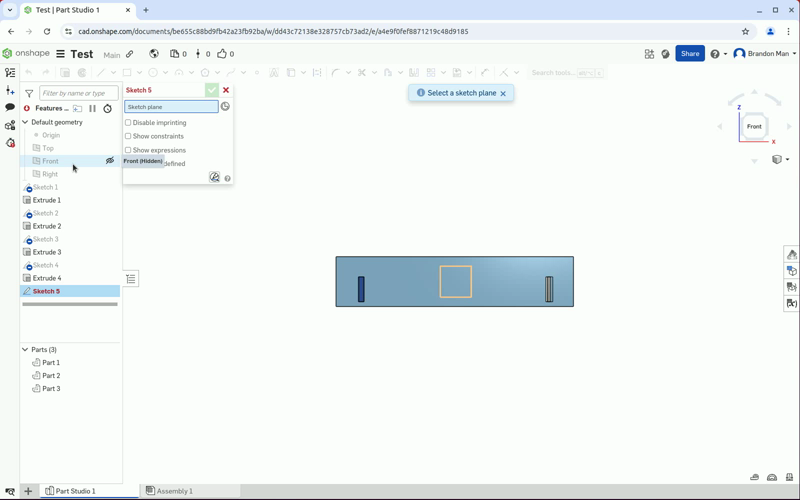
click(73, 163)
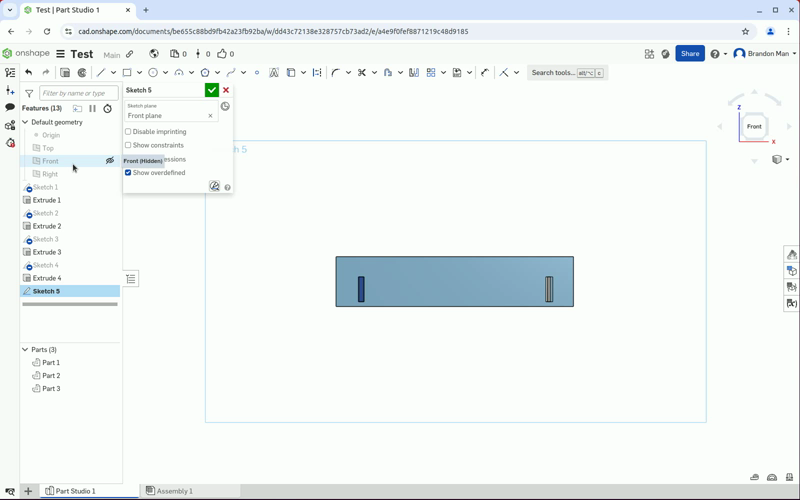
mouse_move(73, 352)
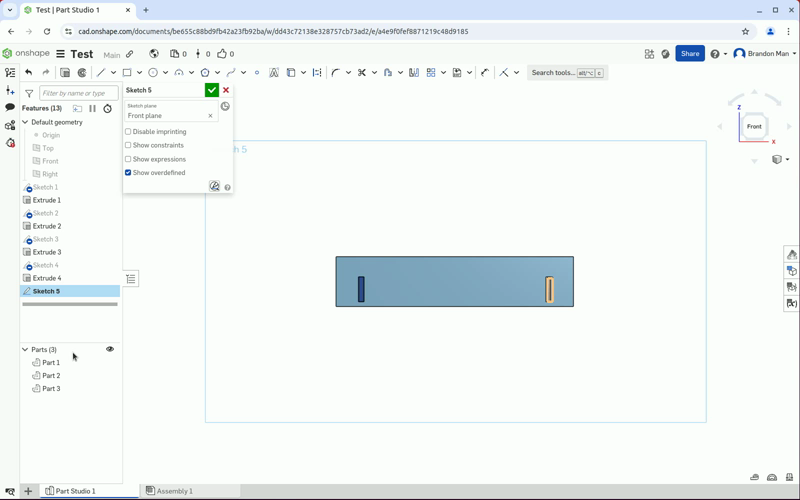
key(y)
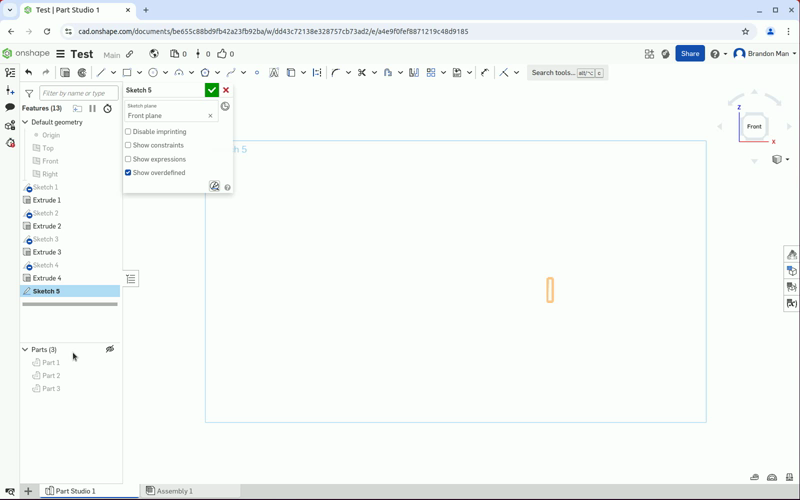
key(l)
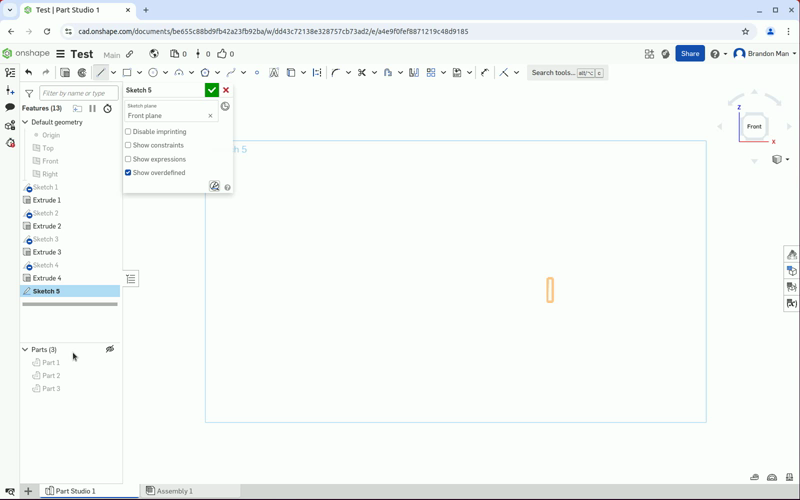
key_down(shift)
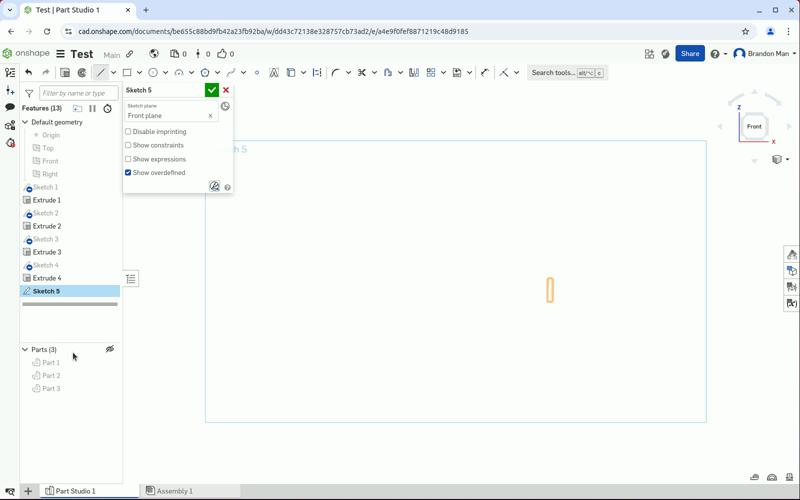
mouse_move(369, 301)
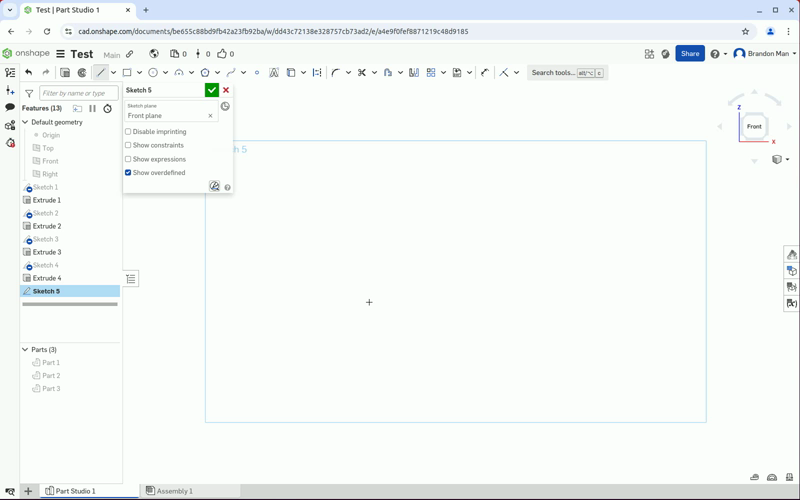
click(369, 301)
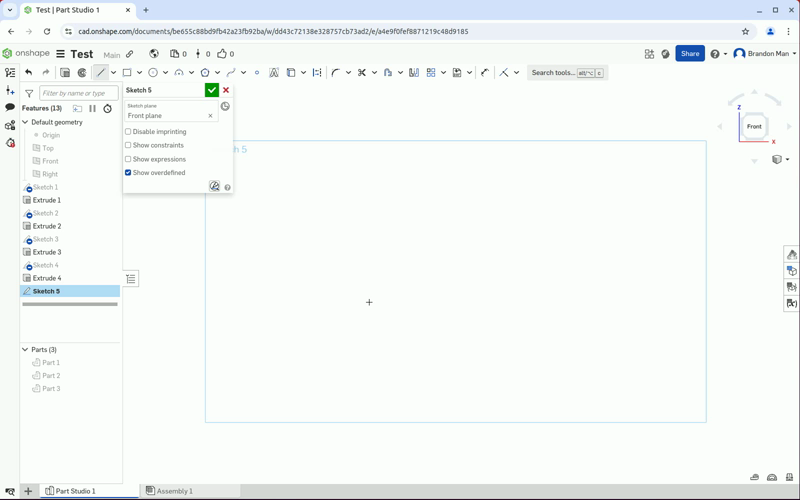
key_up(shift)
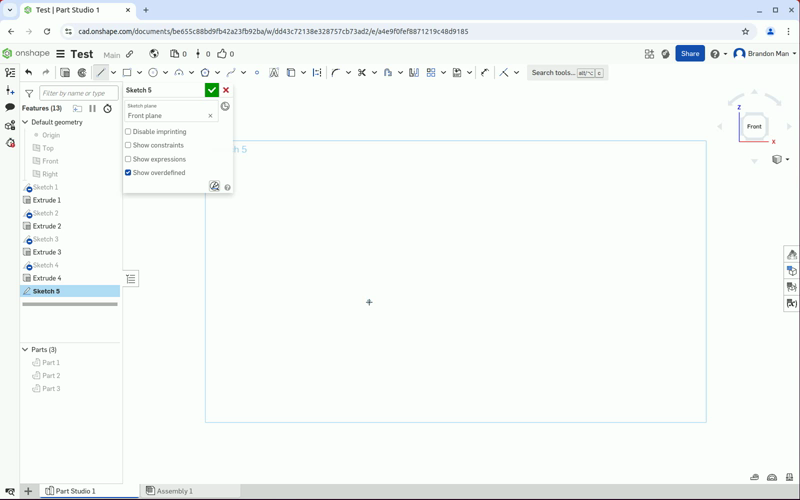
key_down(shift)
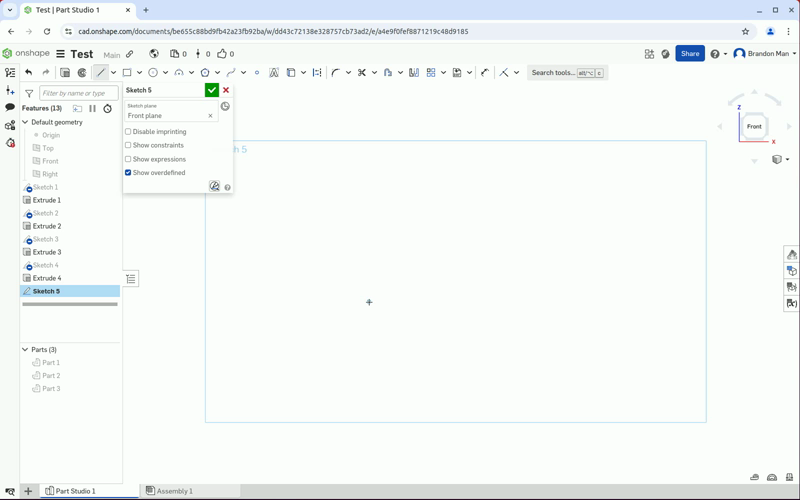
mouse_move(399, 301)
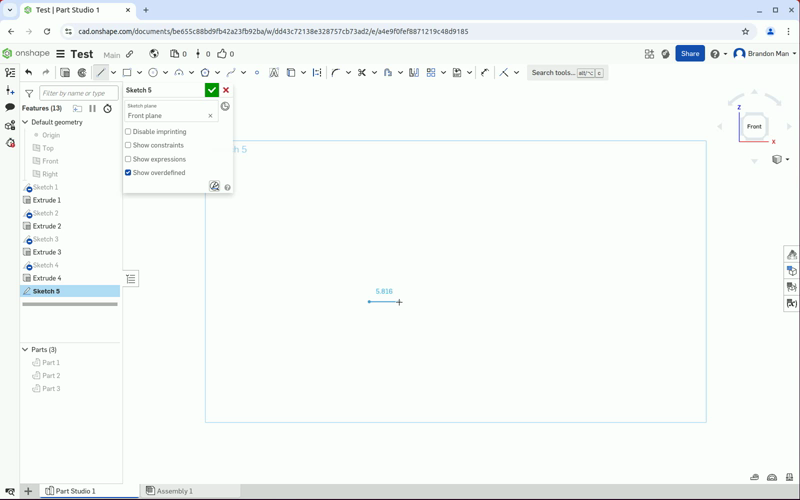
mouse_move(374, 301)
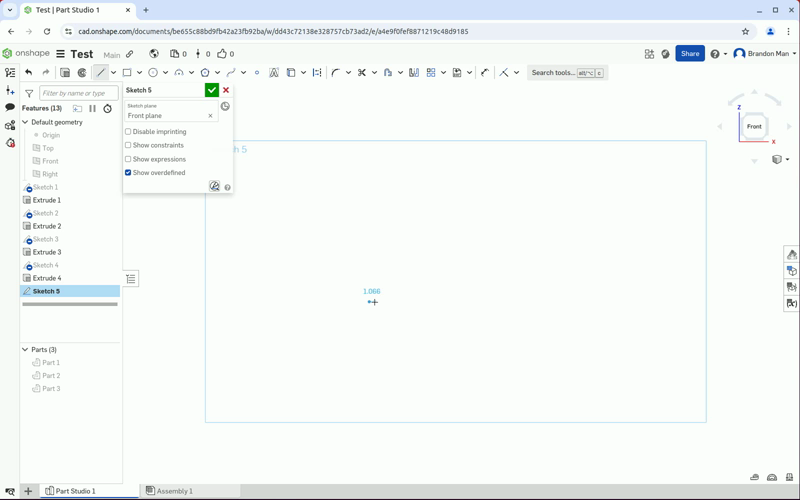
scroll(6)
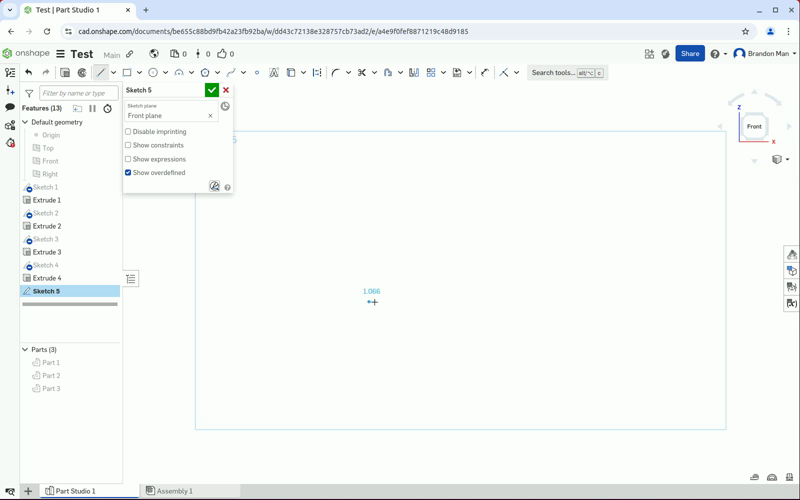
scroll(6)
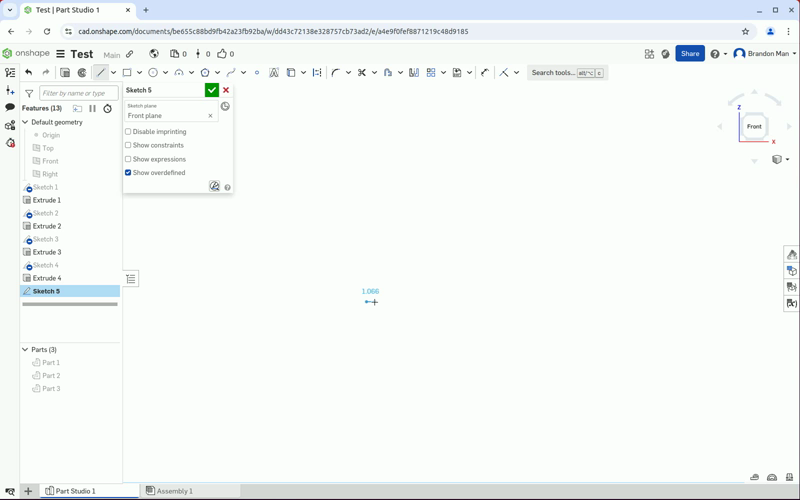
scroll(6)
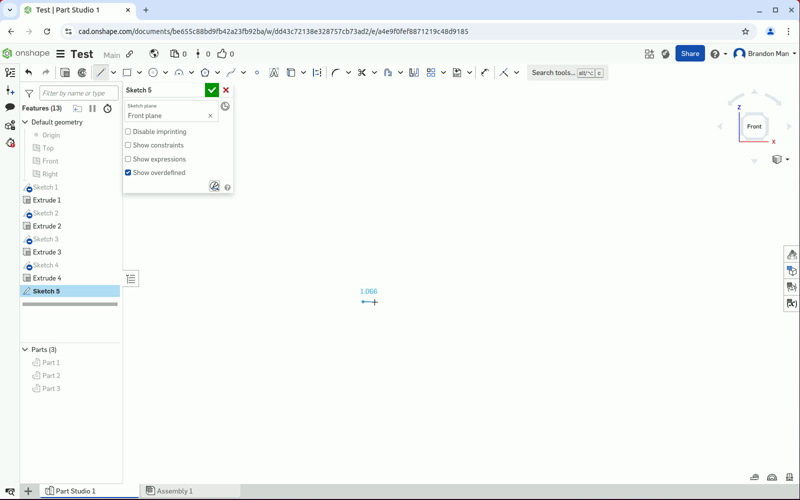
scroll(6)
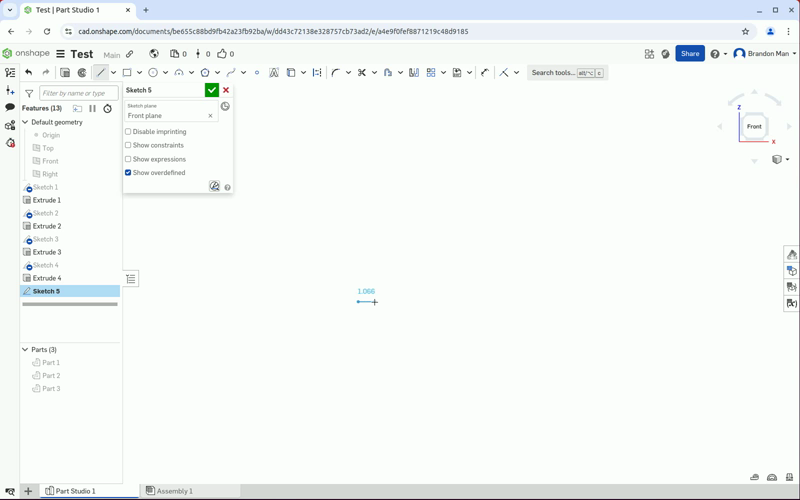
scroll(6)
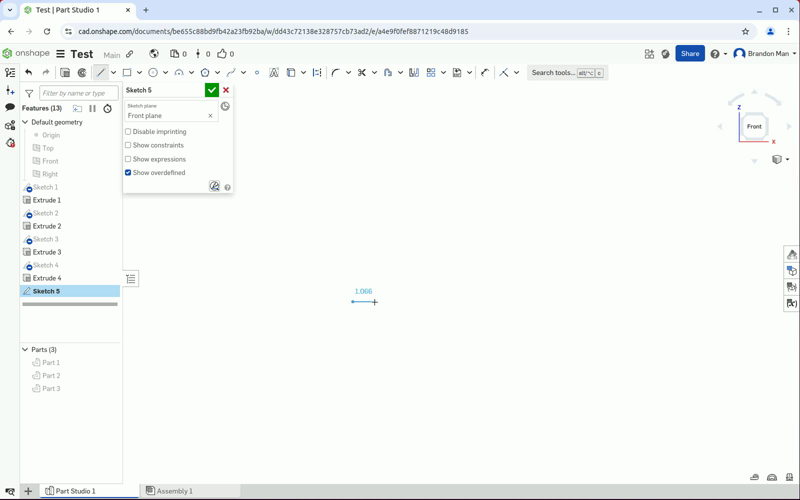
scroll(6)
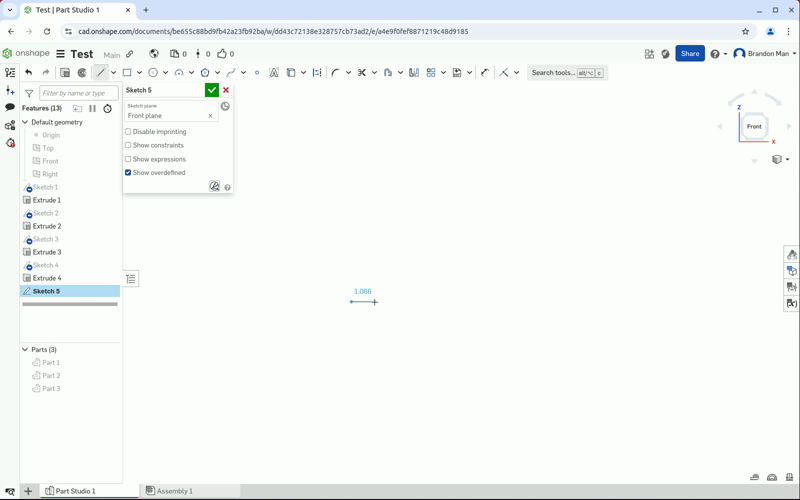
scroll(6)
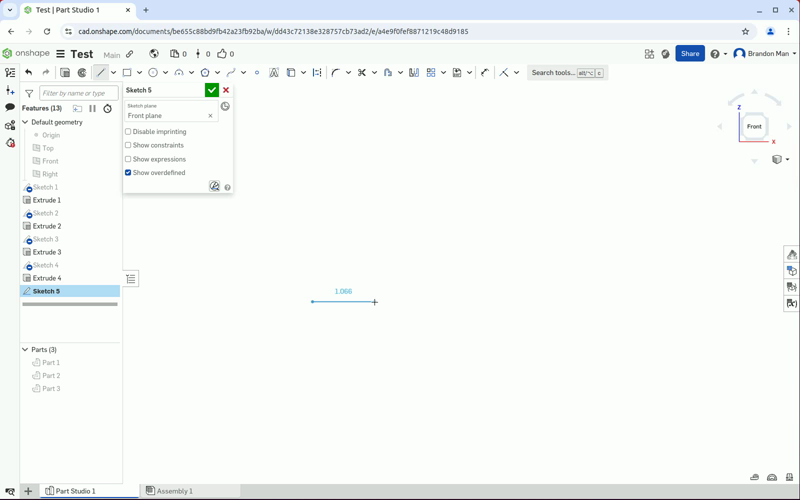
click(374, 301)
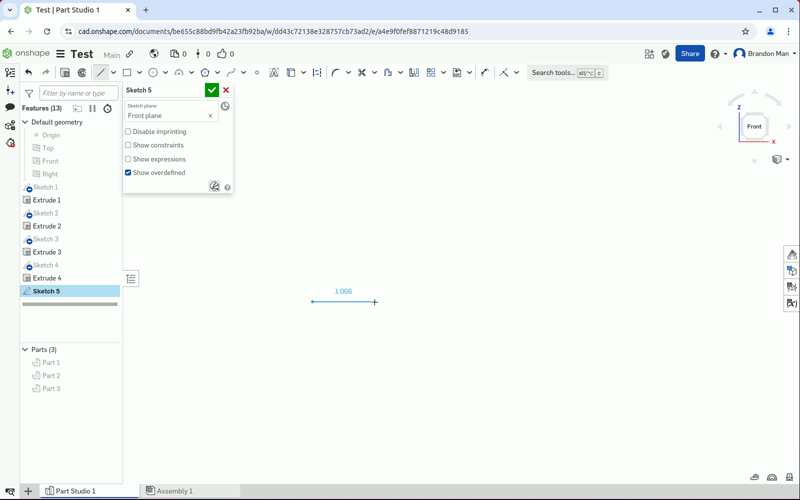
scroll(-6)
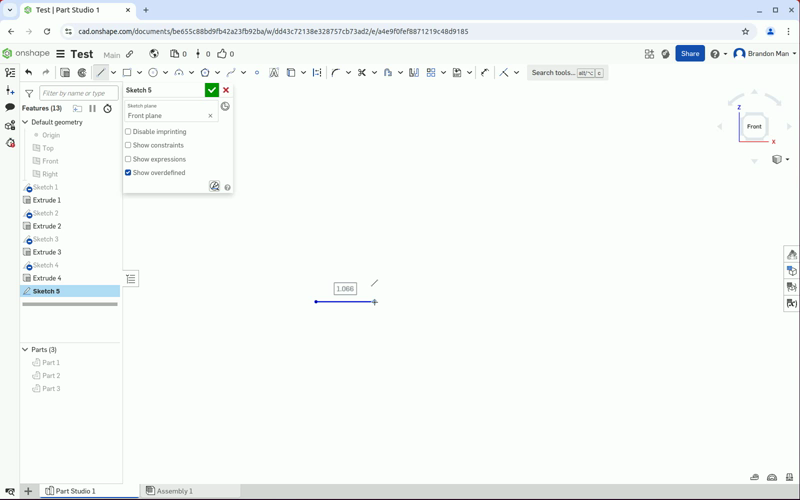
scroll(-6)
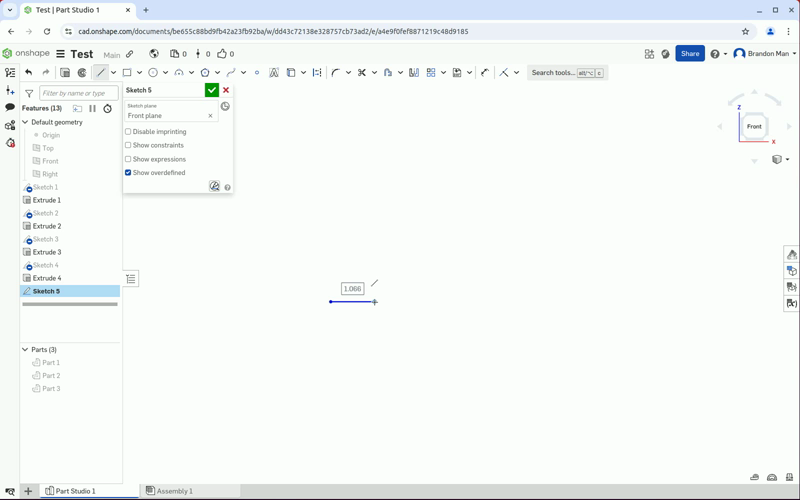
scroll(-6)
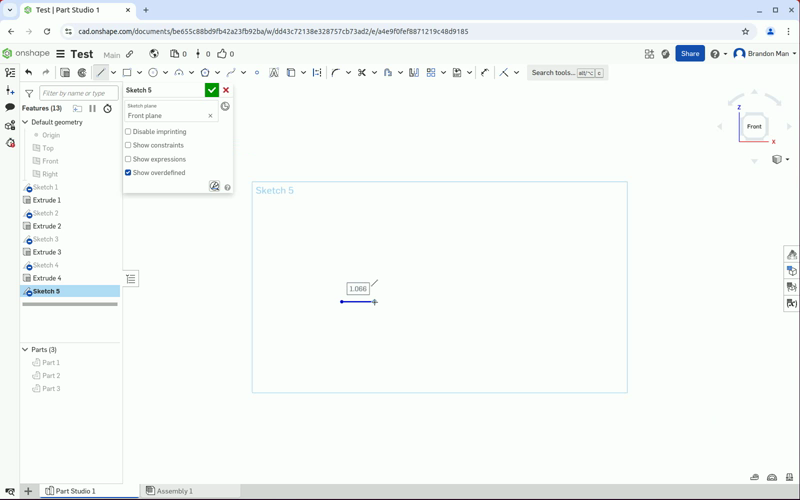
scroll(-6)
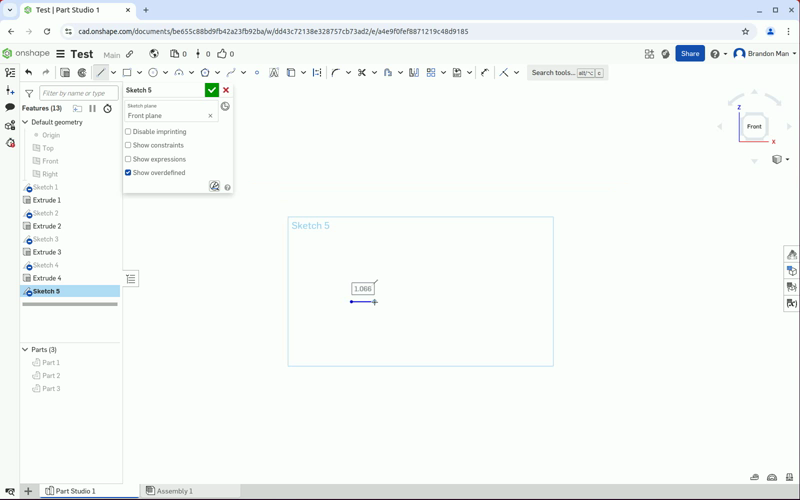
scroll(-6)
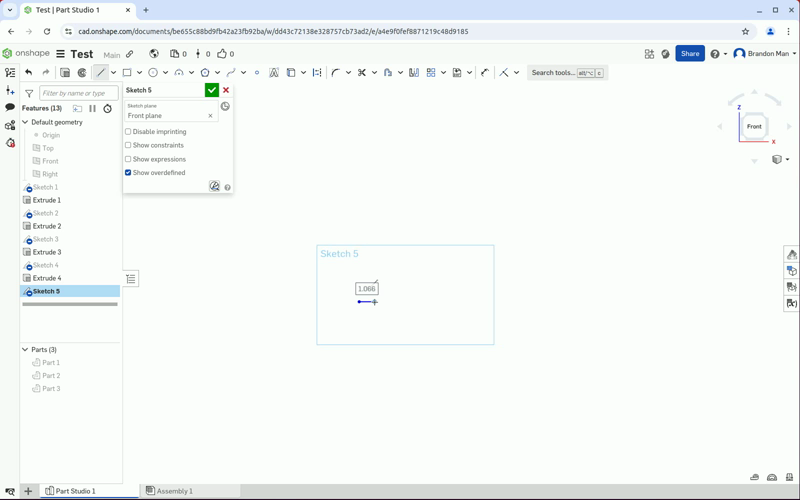
scroll(-6)
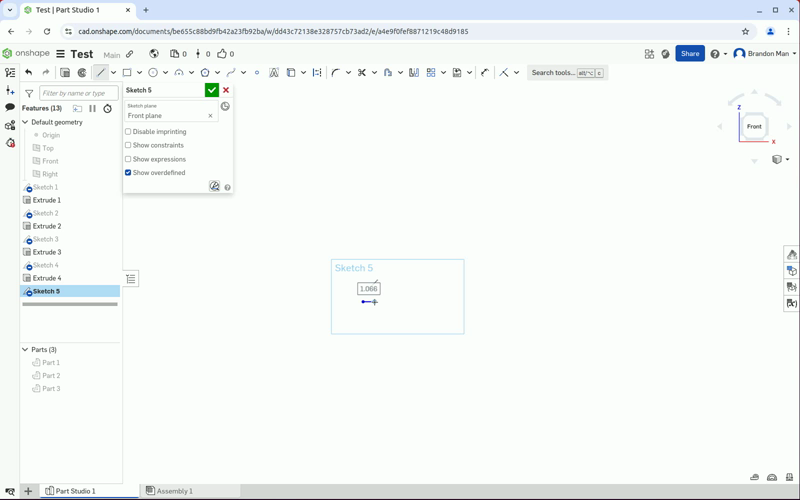
scroll(-6)
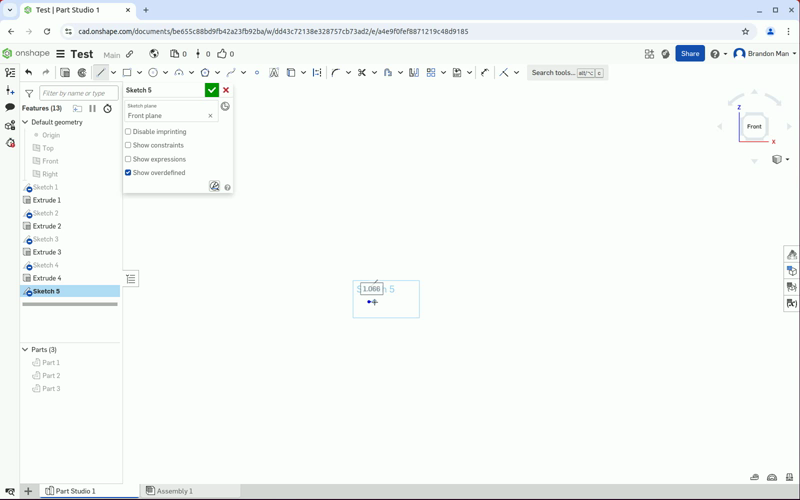
key_up(shift)
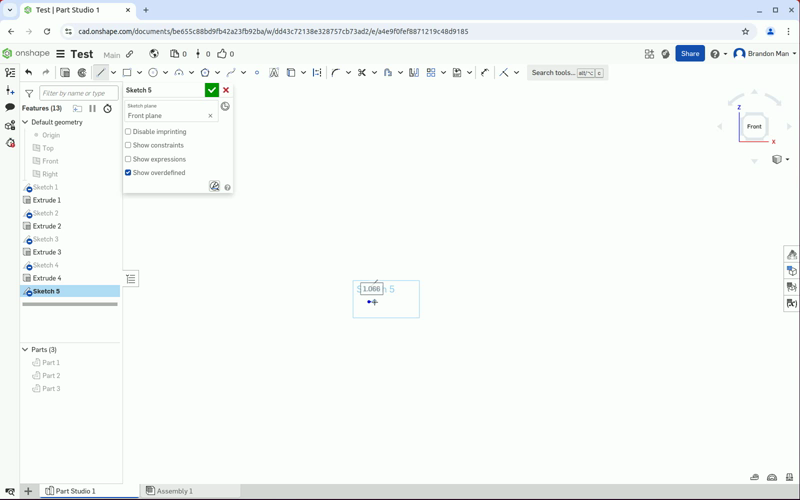
key_down(shift)
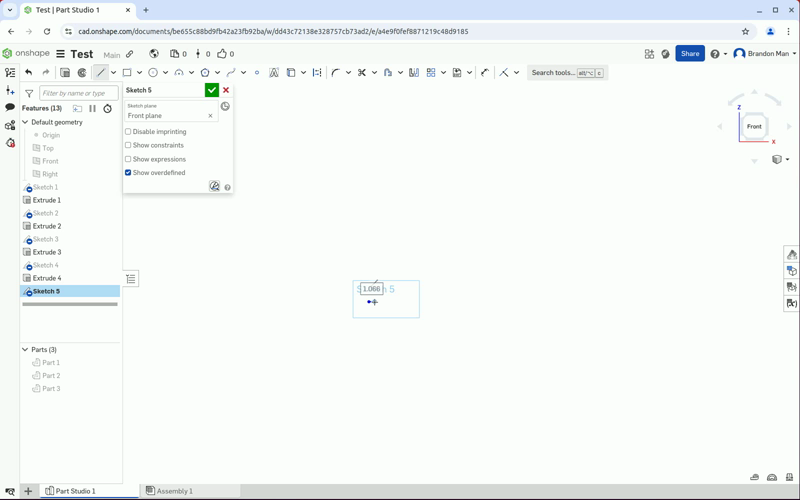
mouse_move(404, 301)
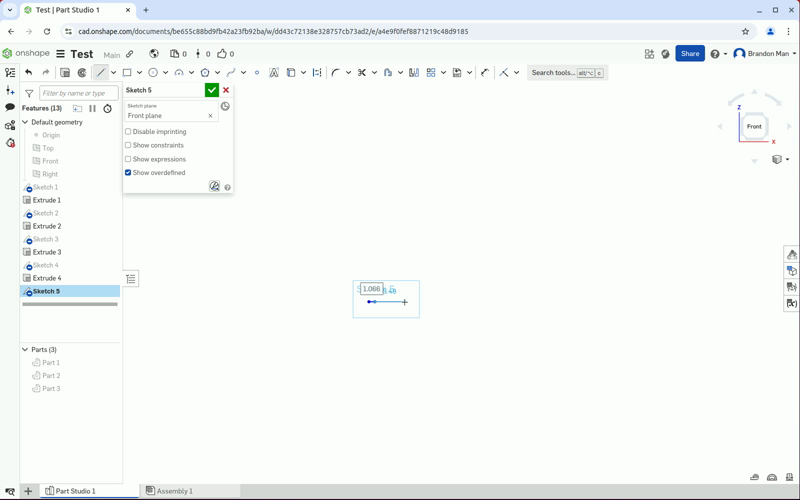
mouse_move(374, 278)
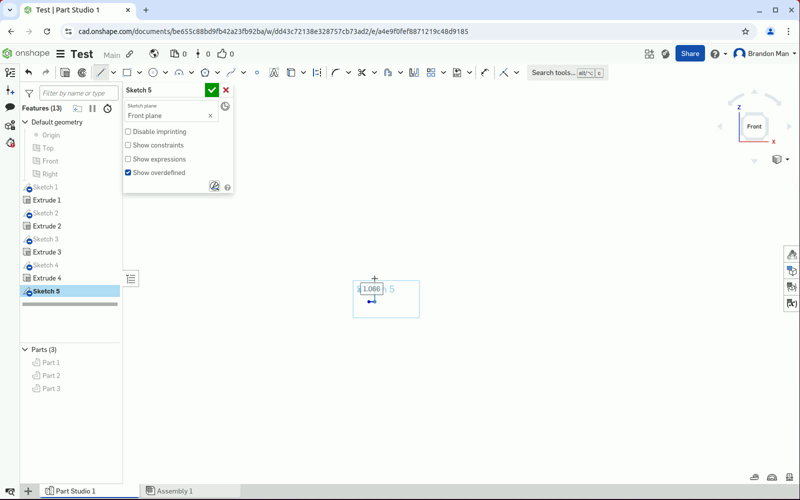
click(374, 278)
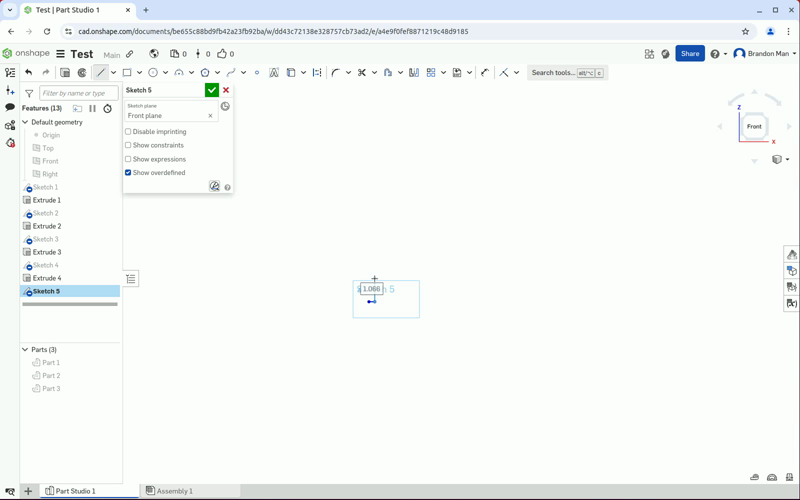
key_up(shift)
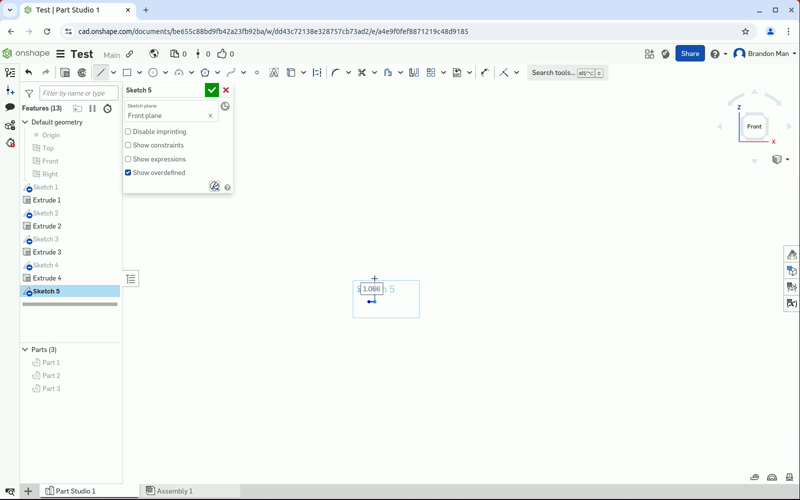
key_down(shift)
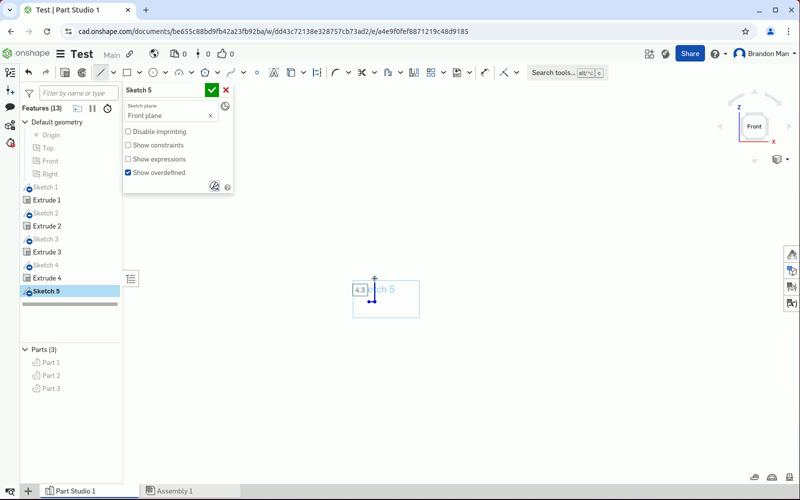
mouse_move(404, 278)
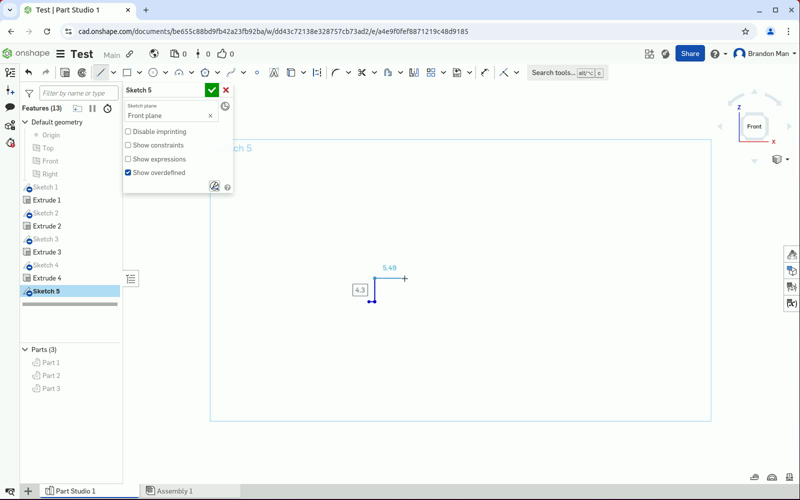
mouse_move(369, 278)
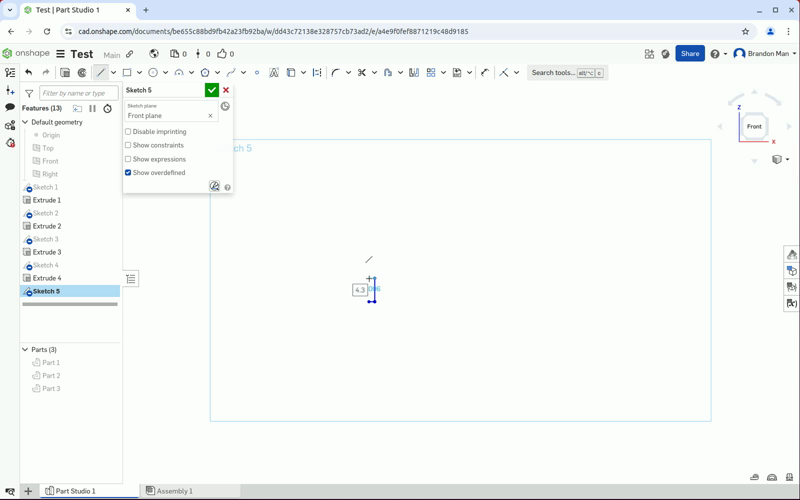
scroll(6)
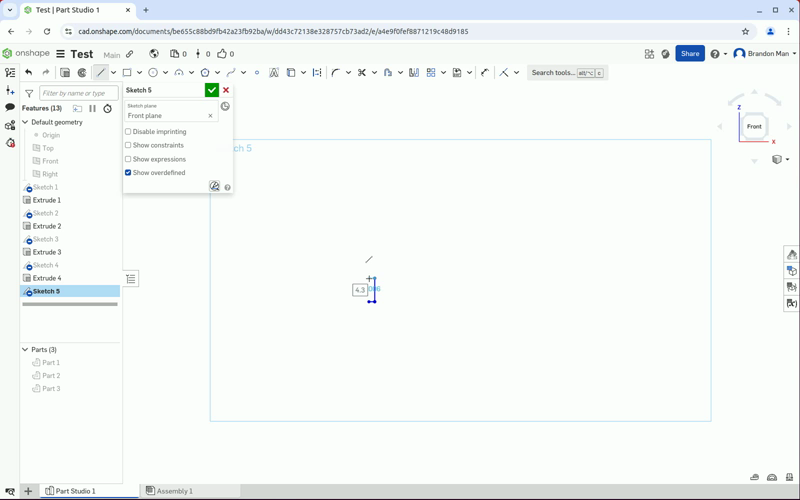
scroll(6)
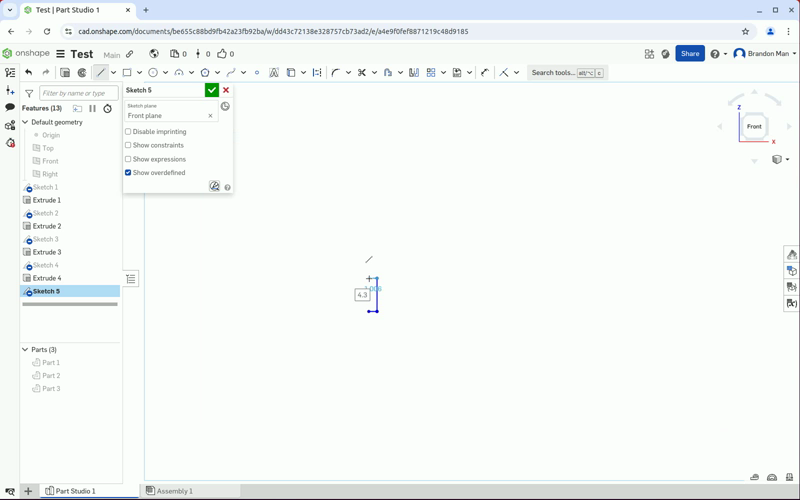
scroll(6)
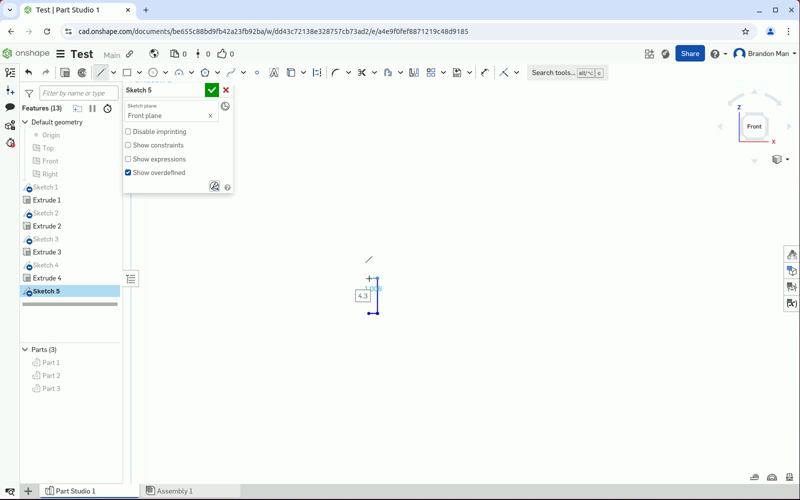
scroll(6)
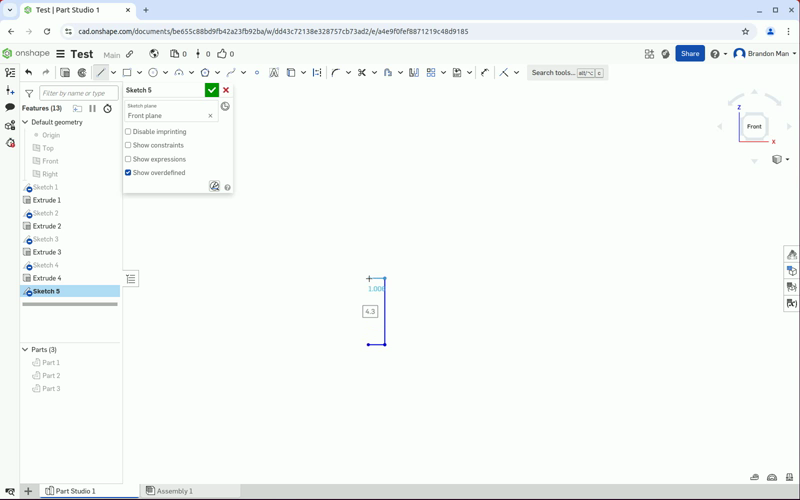
scroll(6)
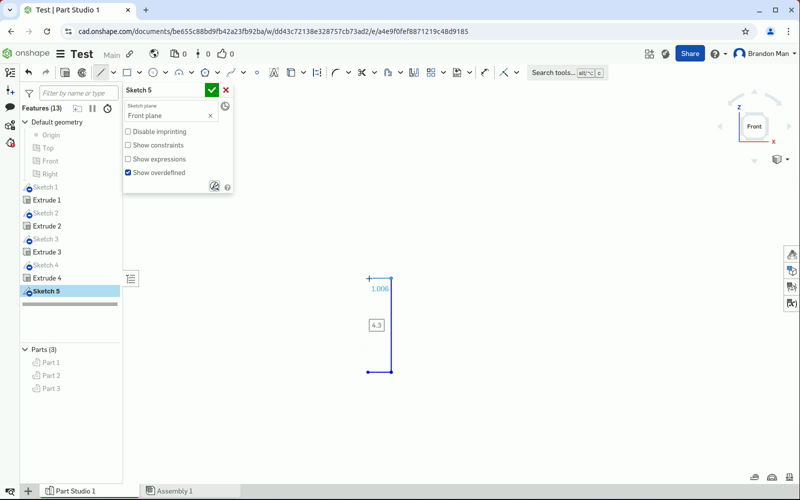
scroll(6)
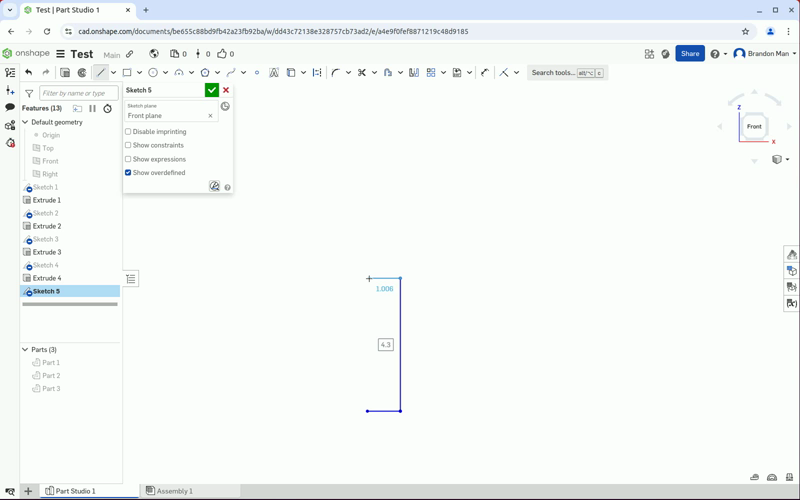
scroll(6)
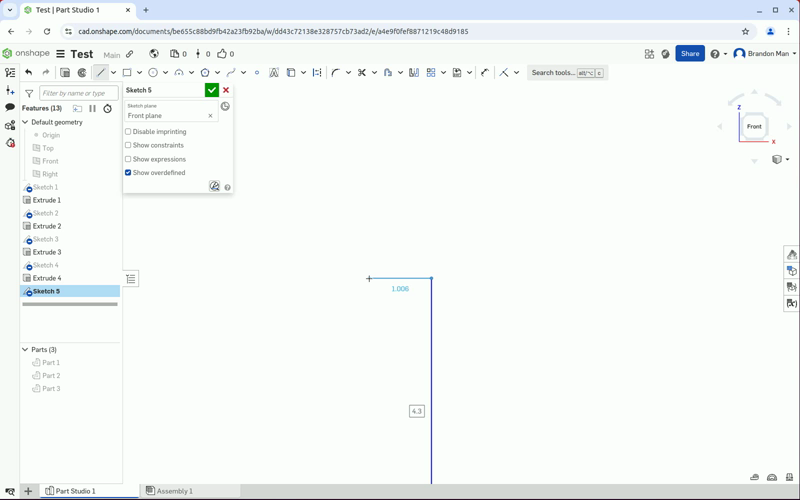
click(369, 278)
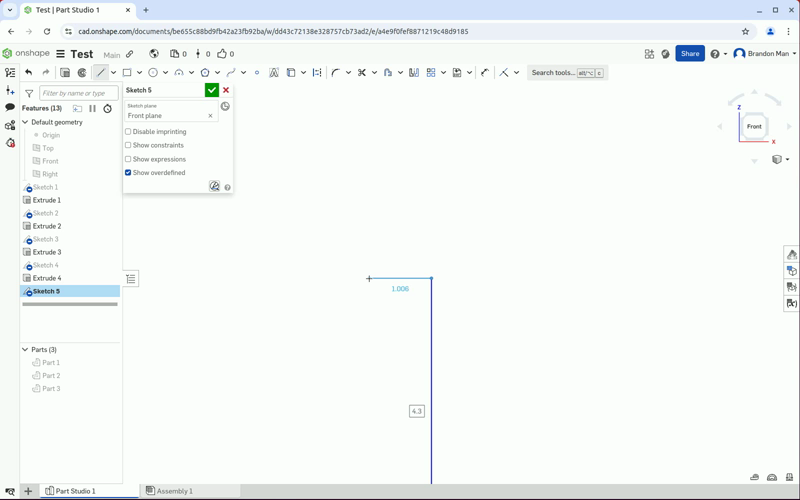
scroll(-6)
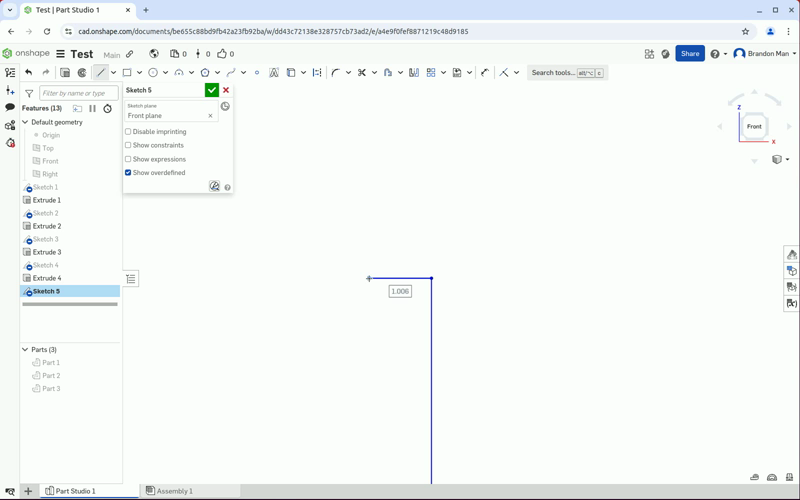
scroll(-6)
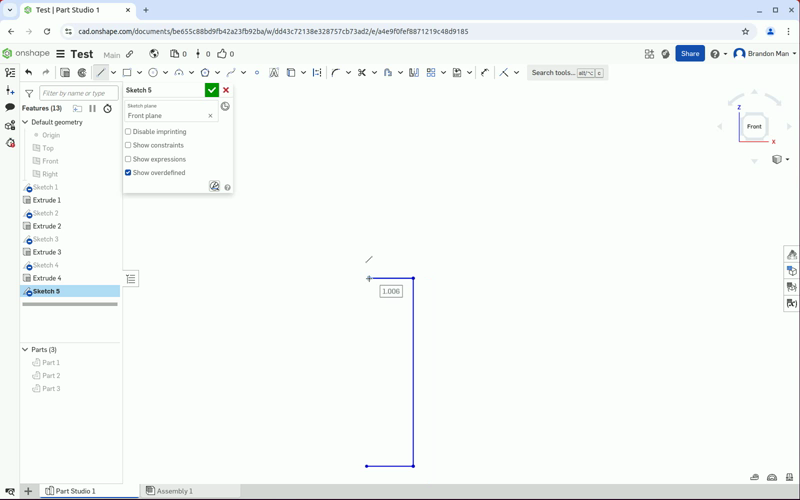
scroll(-6)
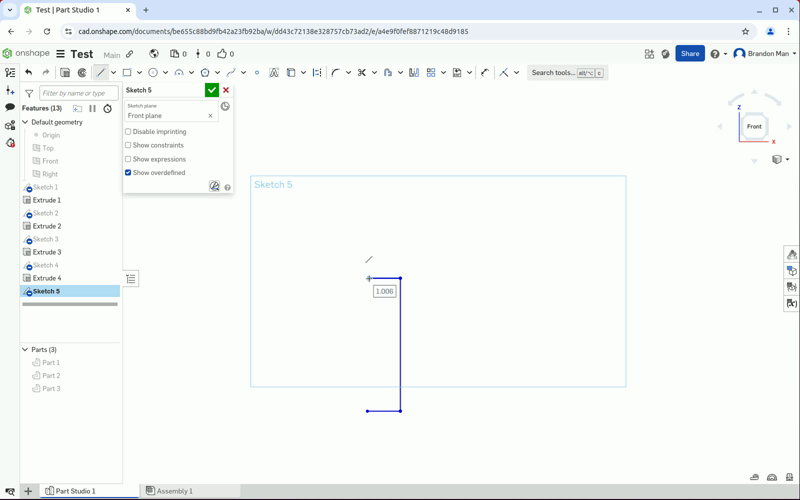
scroll(-6)
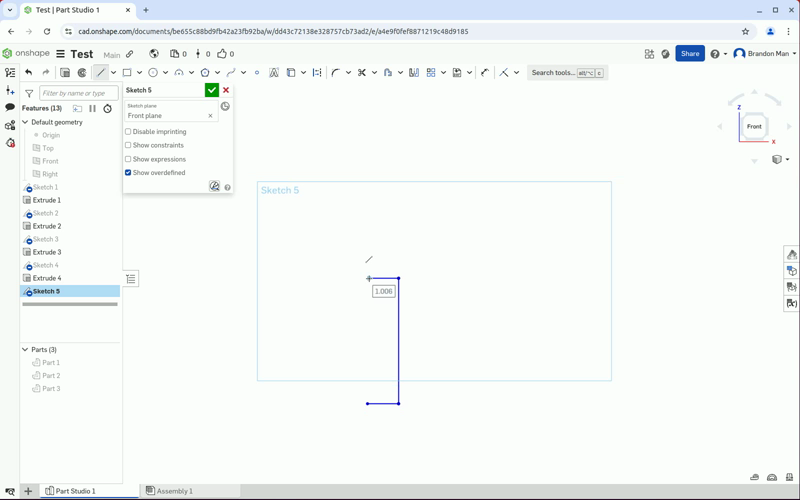
scroll(-6)
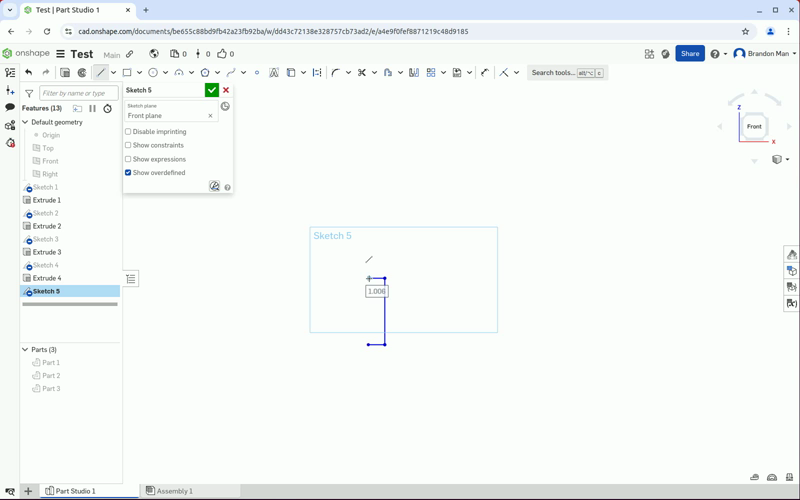
scroll(-6)
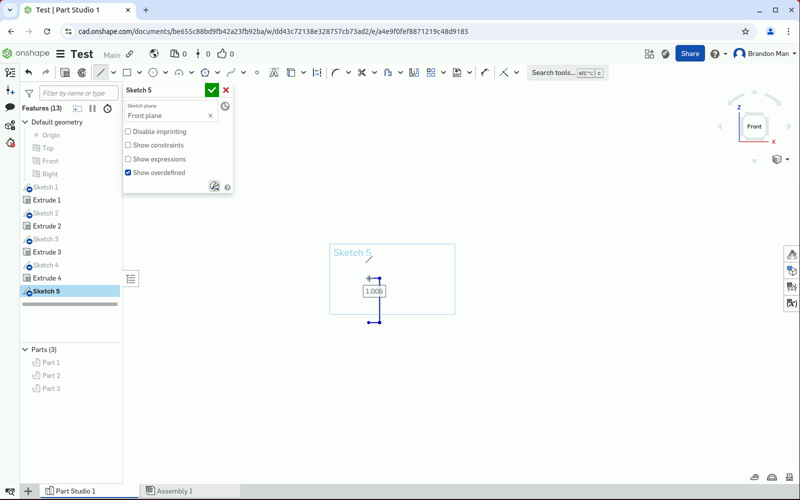
scroll(-6)
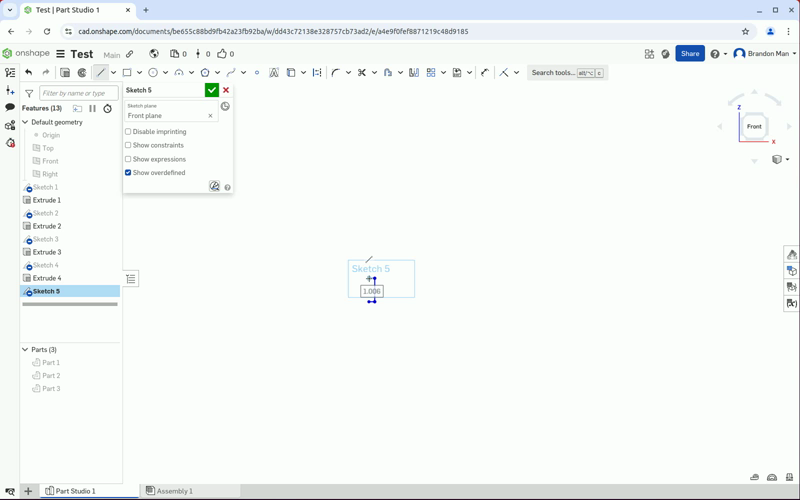
key_up(shift)
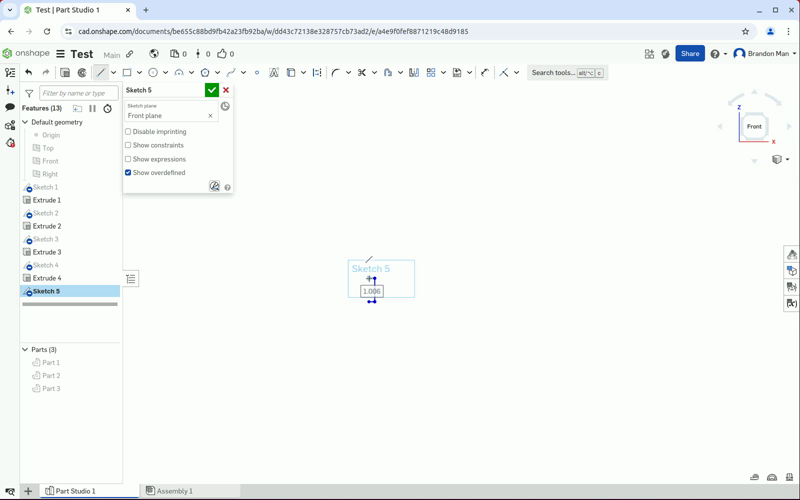
mouse_move(399, 278)
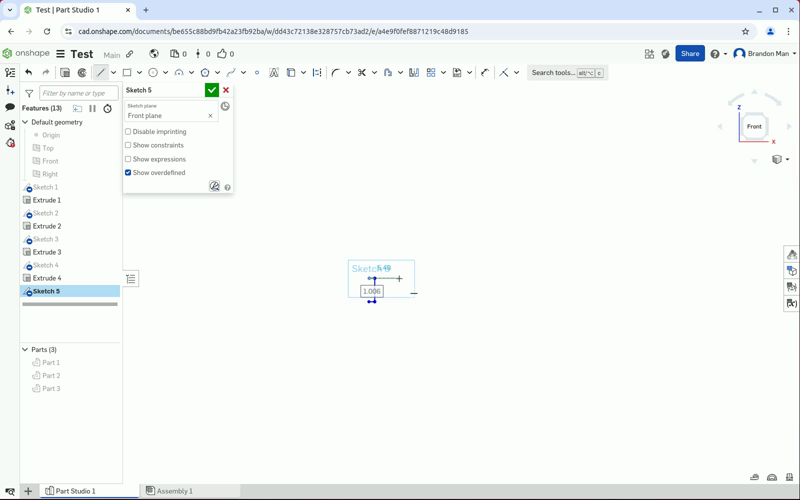
key_down(shift)
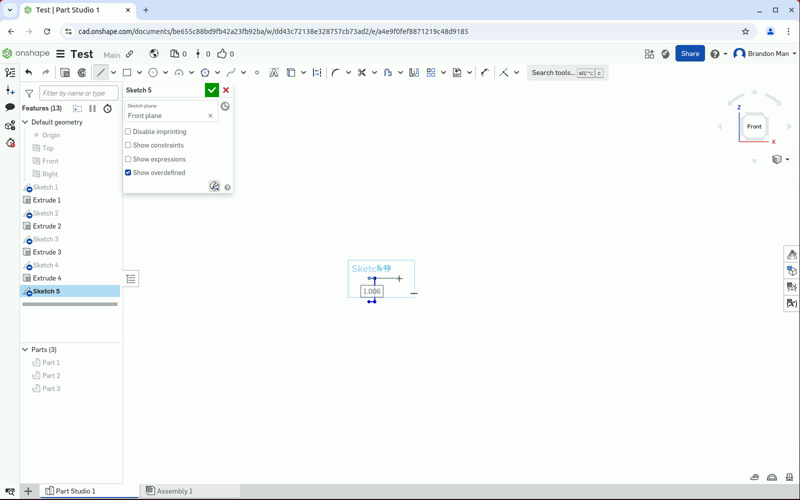
mouse_move(369, 301)
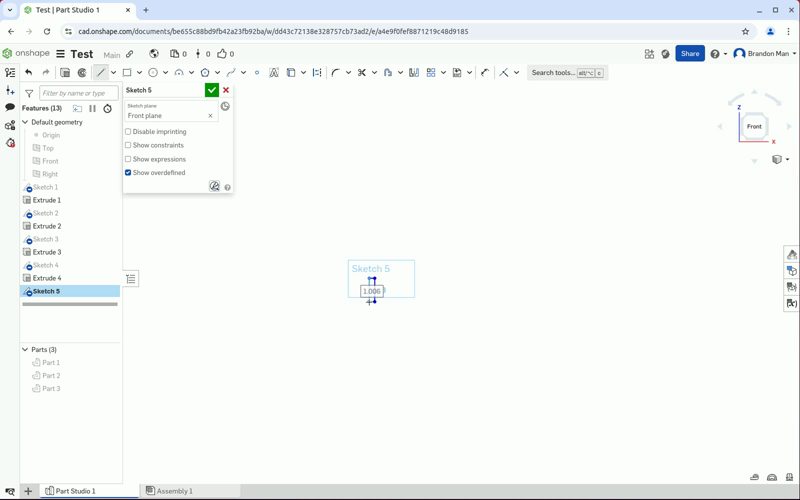
key_up(shift)
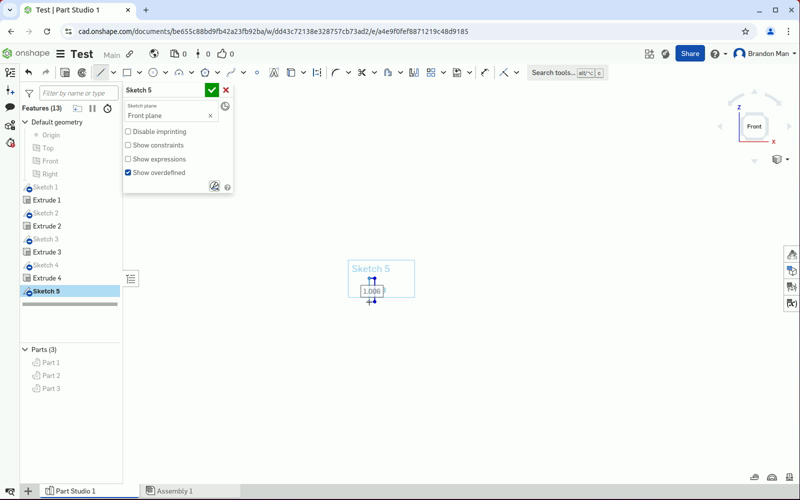
click(369, 301)
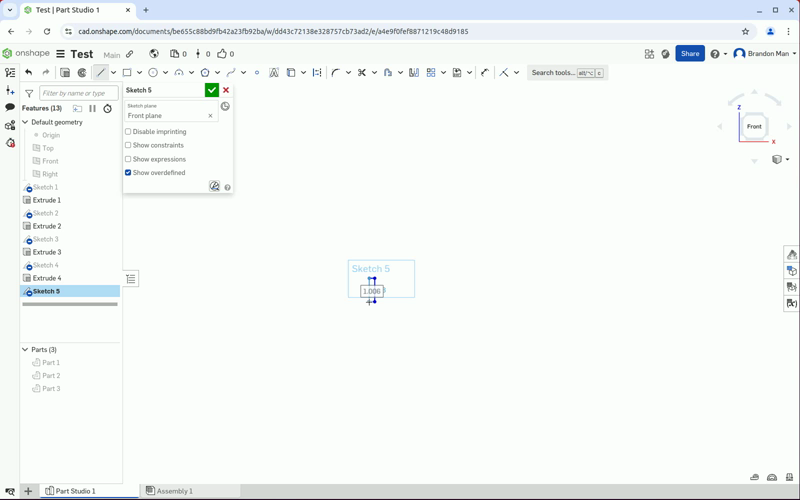
key(esc)
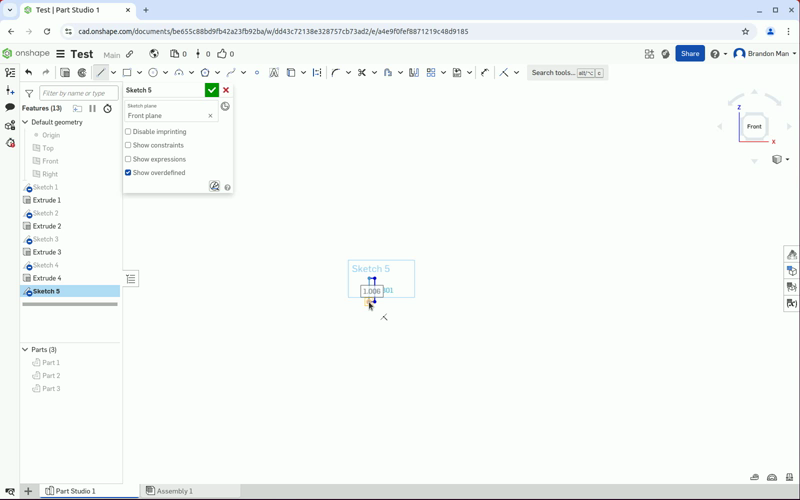
mouse_move(371, 288)
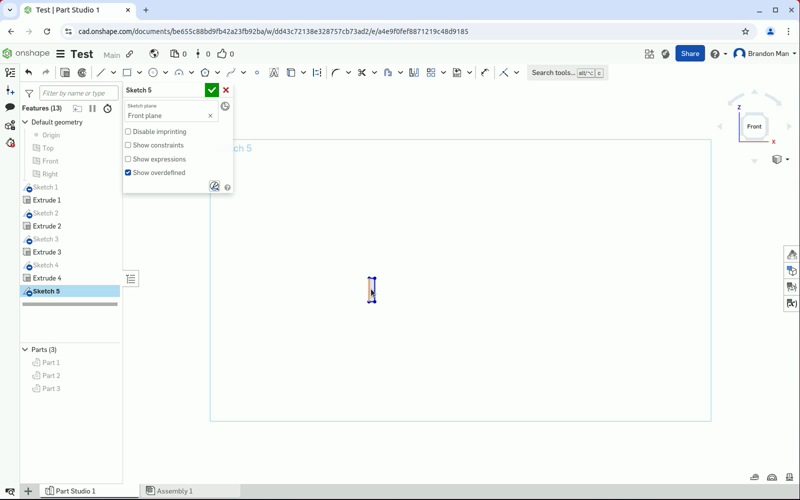
scroll(6)
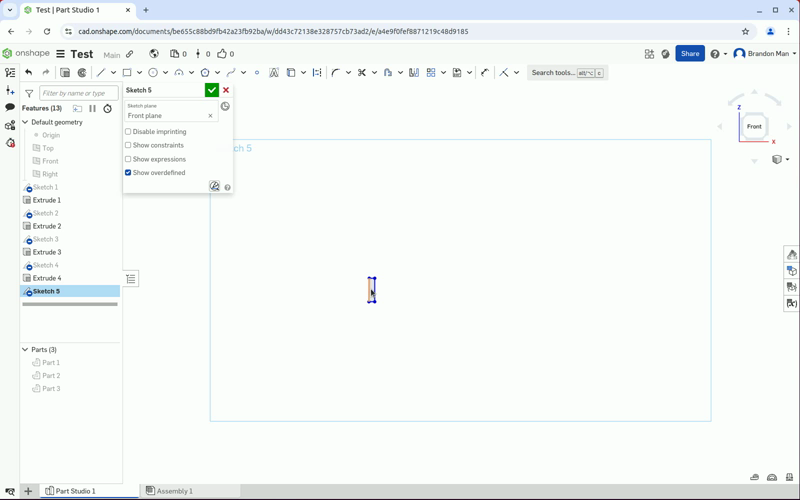
scroll(6)
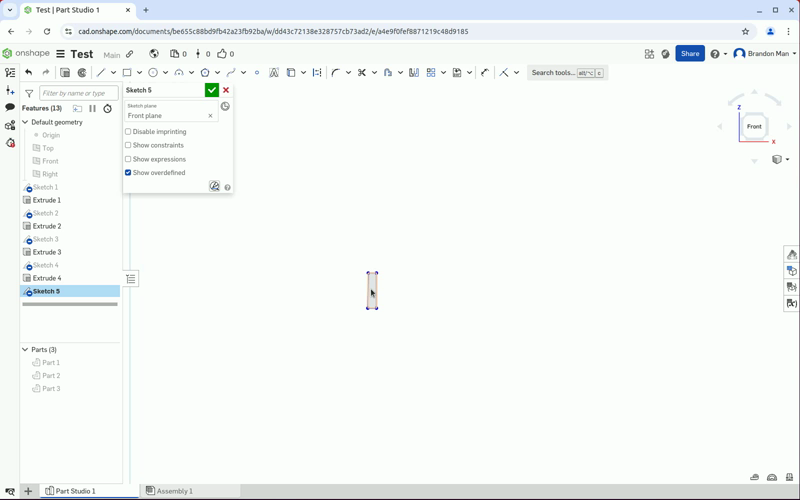
scroll(6)
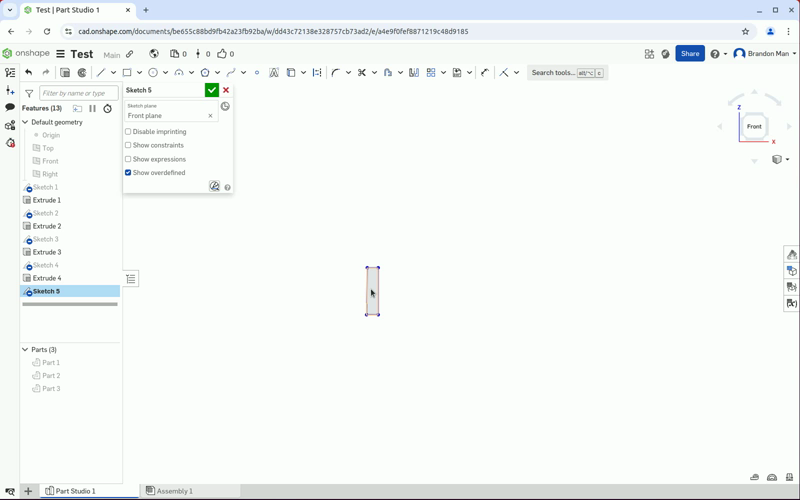
scroll(6)
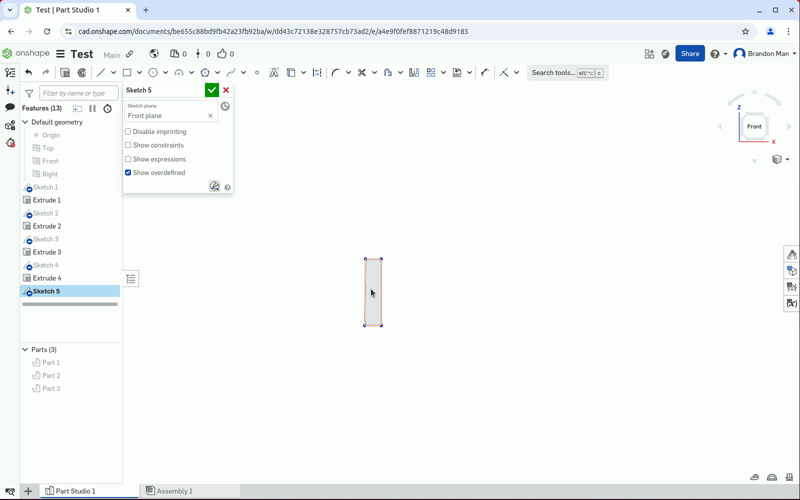
scroll(6)
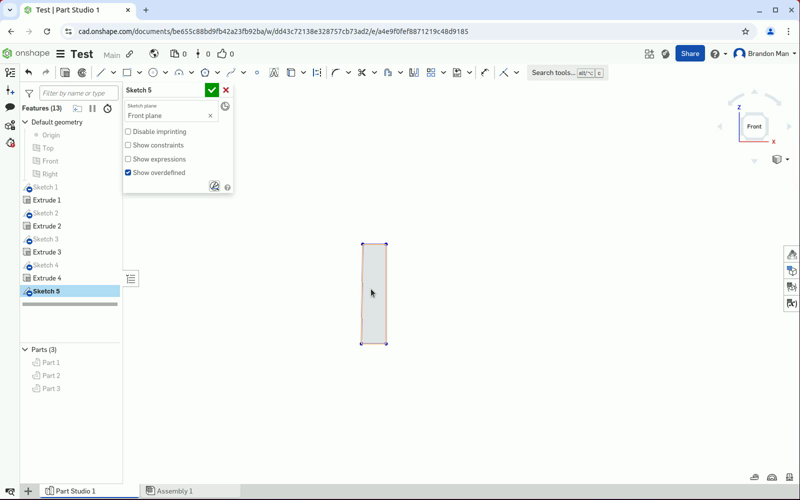
scroll(6)
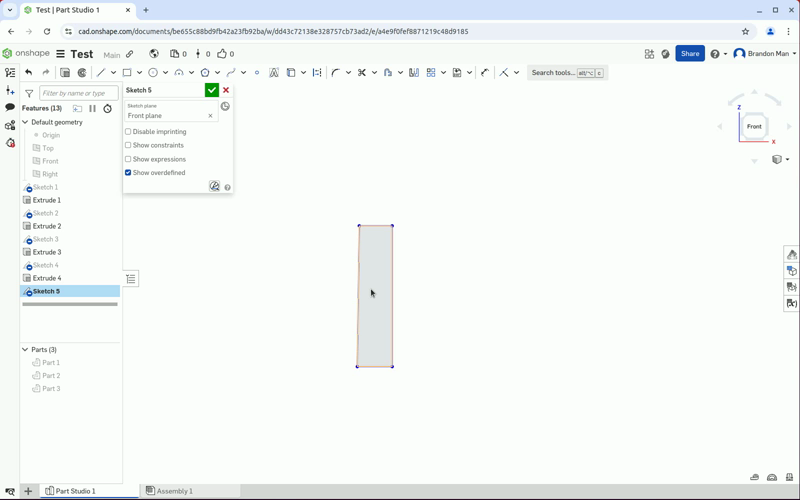
scroll(6)
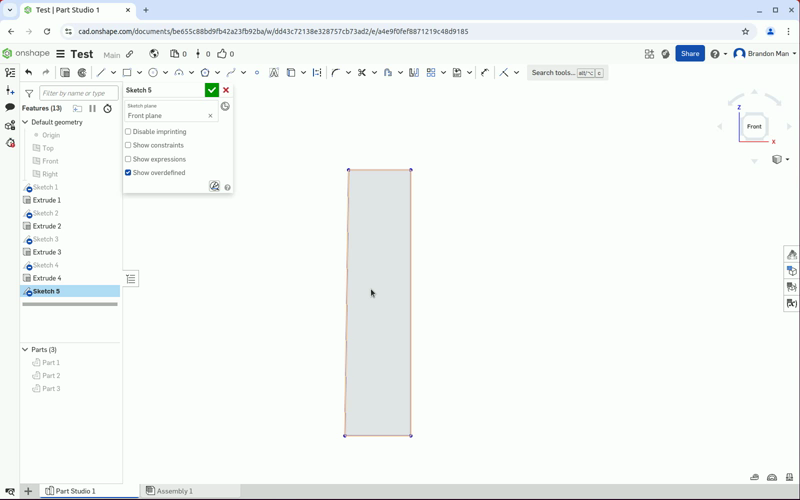
click(371, 288)
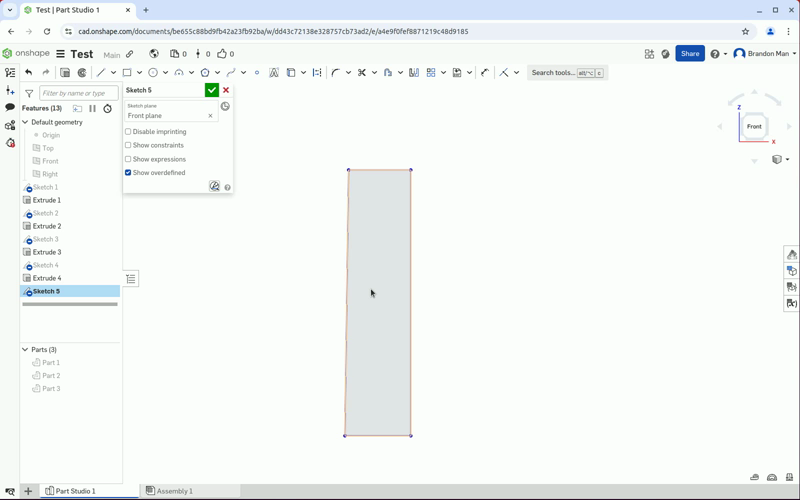
scroll(-6)
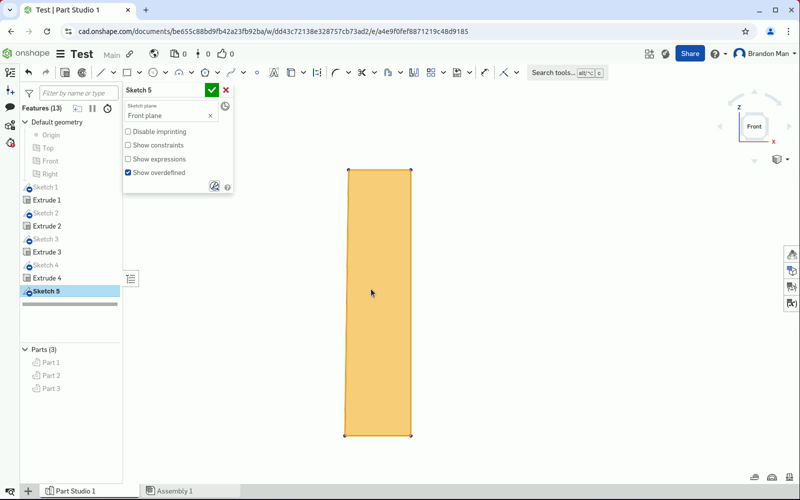
scroll(-6)
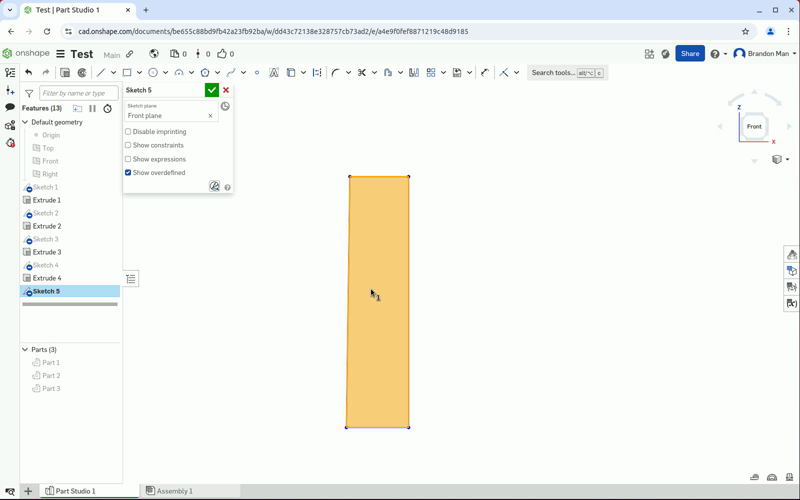
scroll(-6)
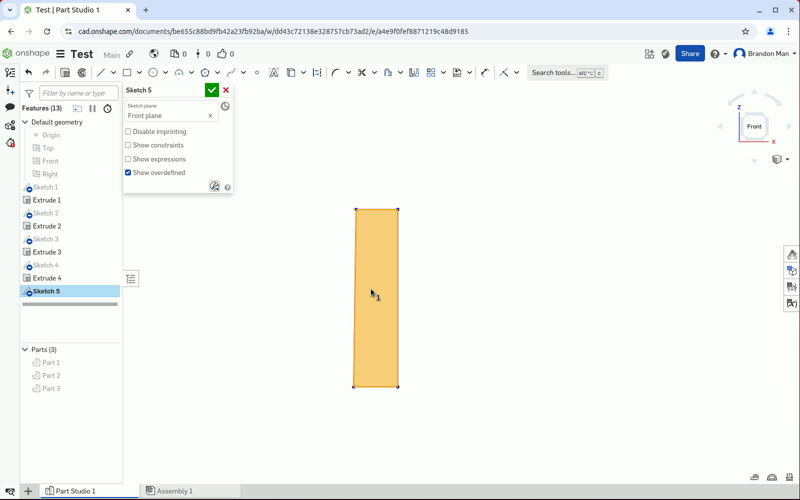
scroll(-6)
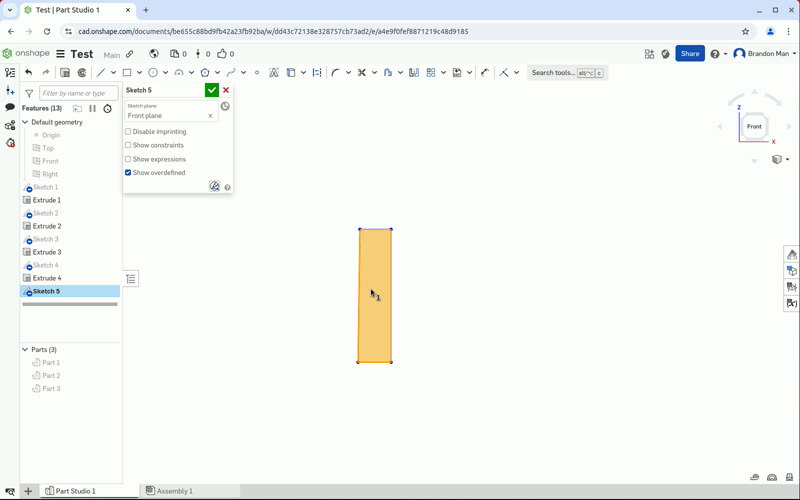
scroll(-6)
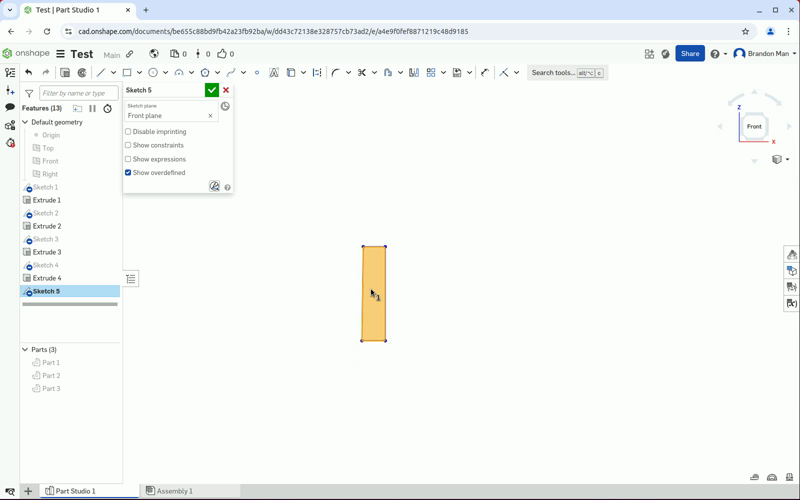
scroll(-6)
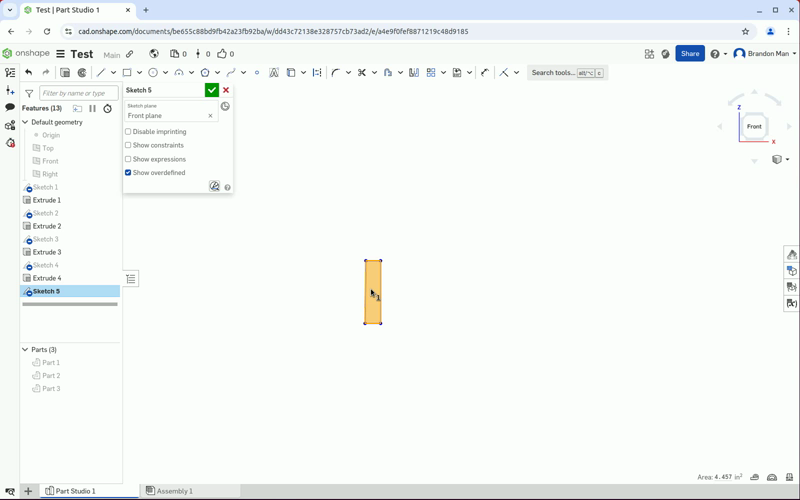
scroll(-6)
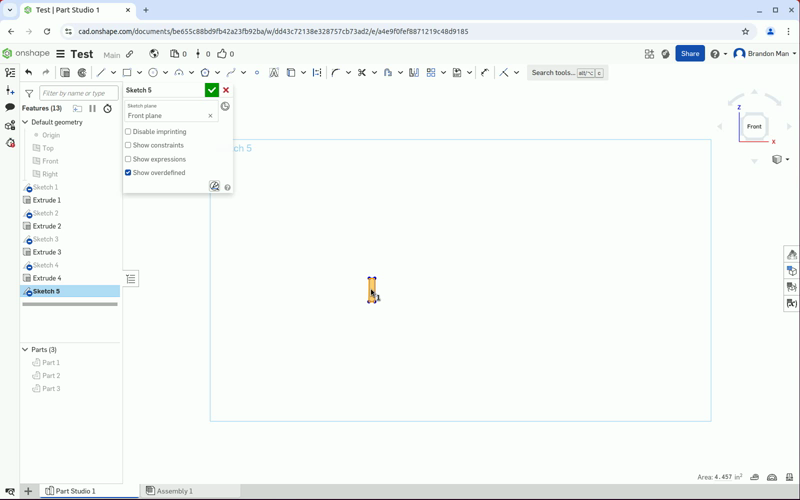
mouse_move(73, 352)
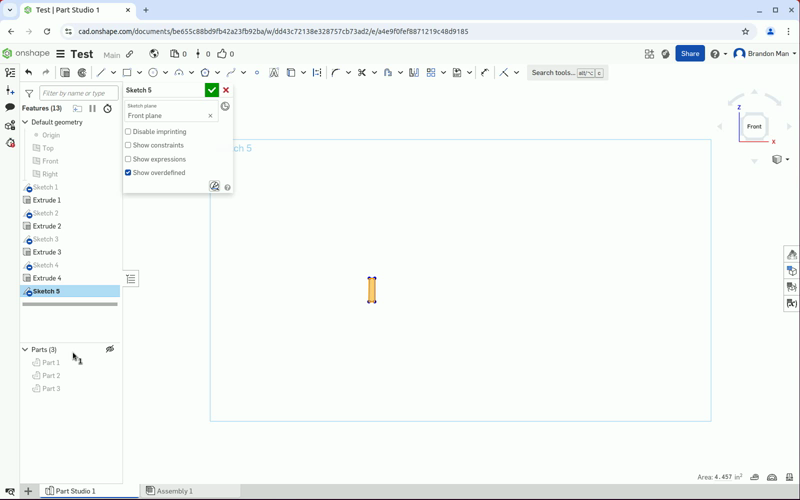
key(shift+y)
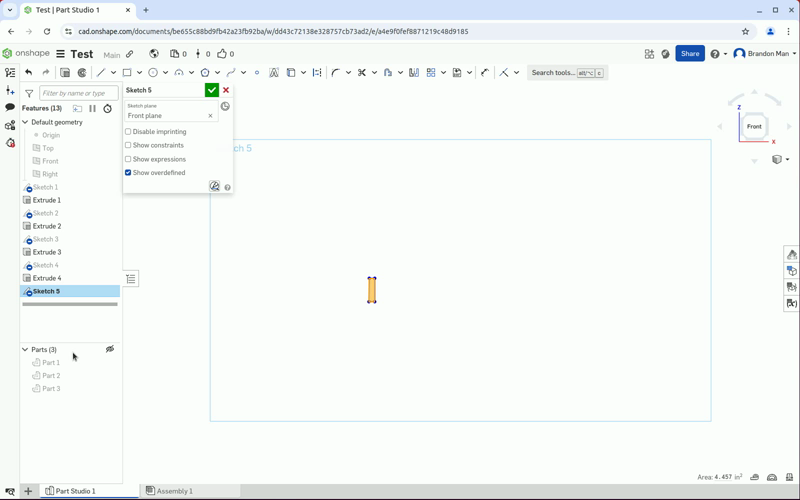
key(shift+e)
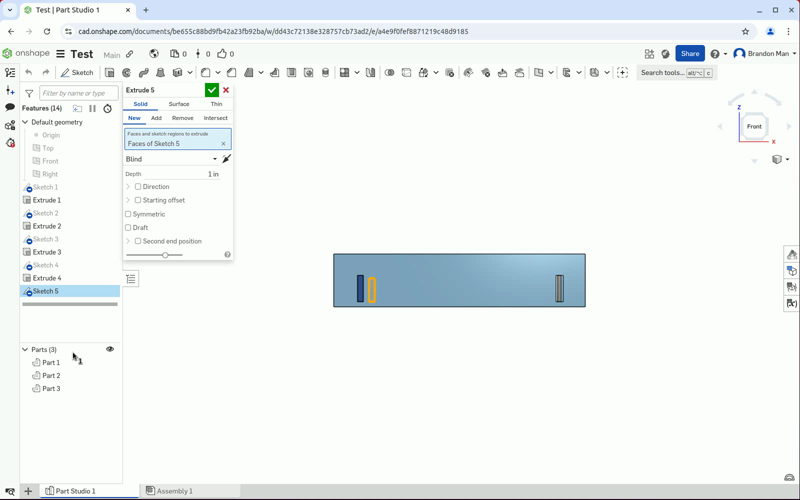
mouse_move(143, 106)
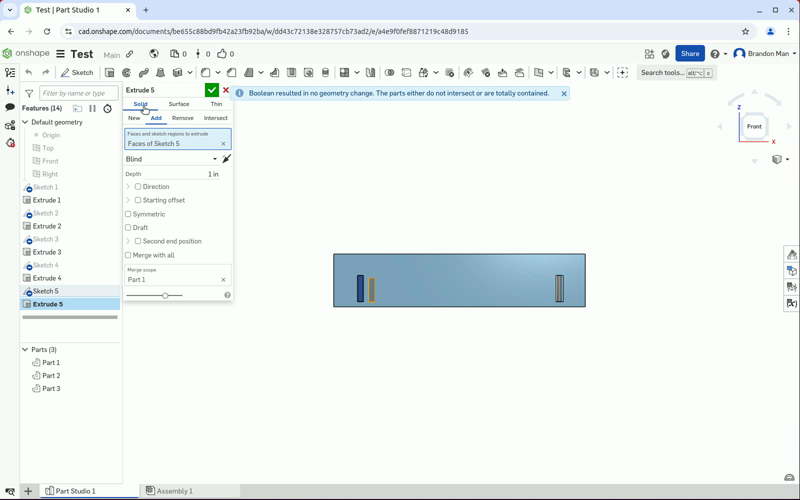
click(143, 106)
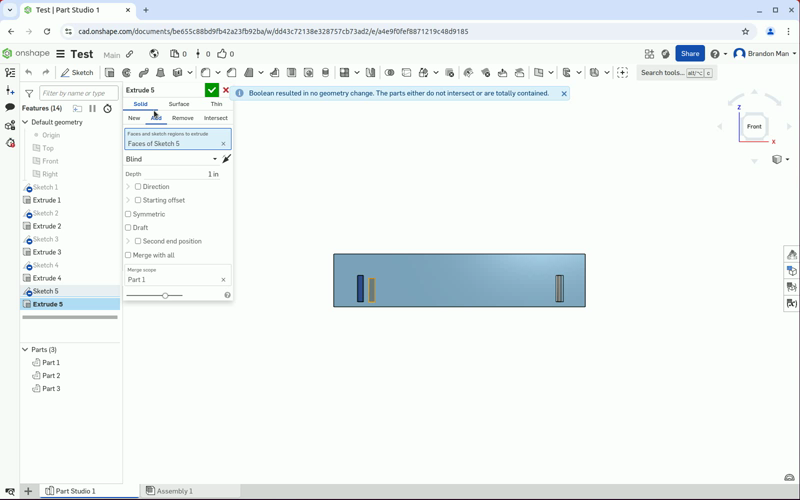
mouse_move(186, 120)
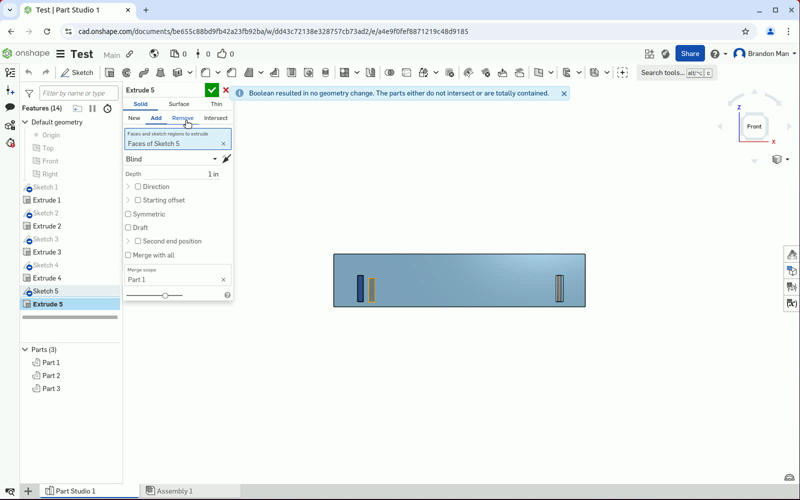
click(186, 120)
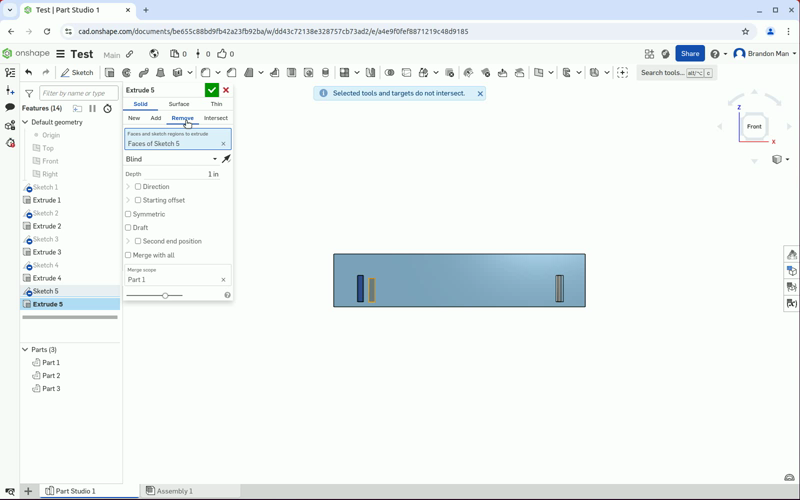
key(tab, 4)
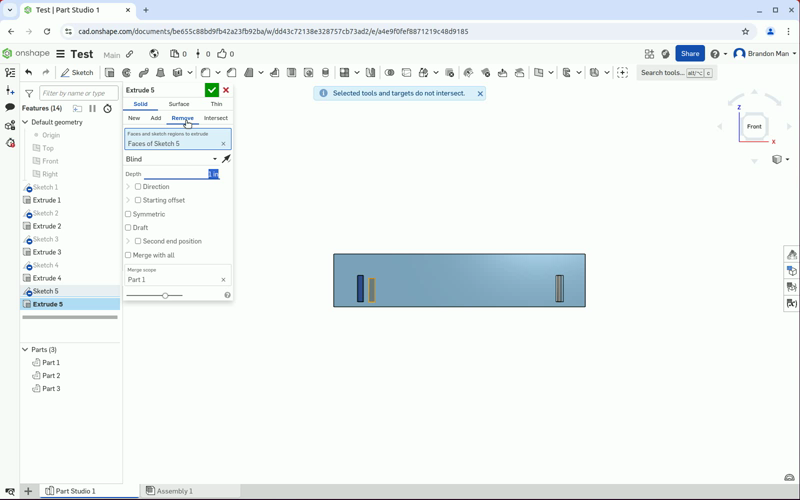
text(-0.481)
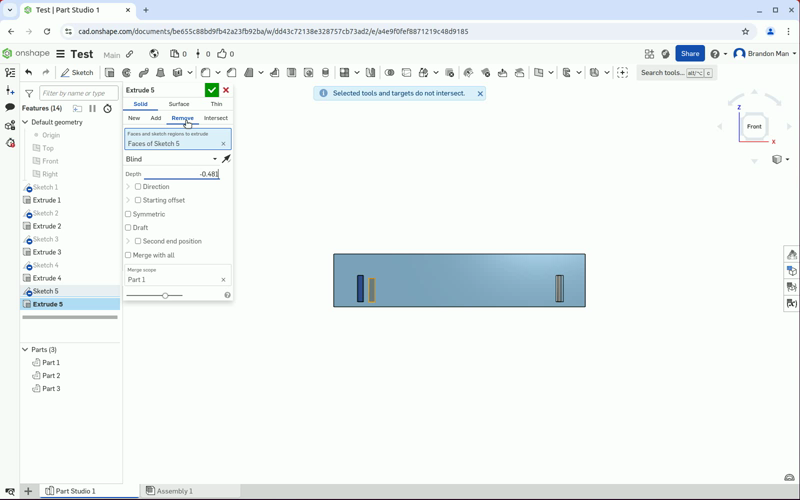
key(tab, 6)
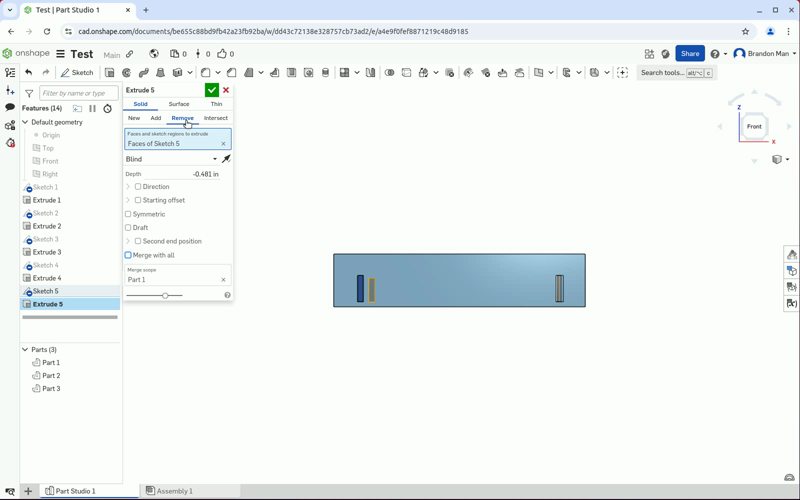
key(space)
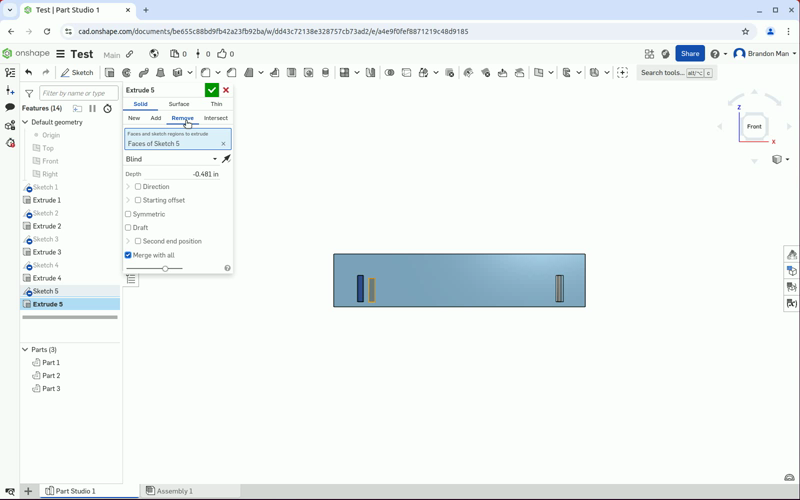
key(enter)
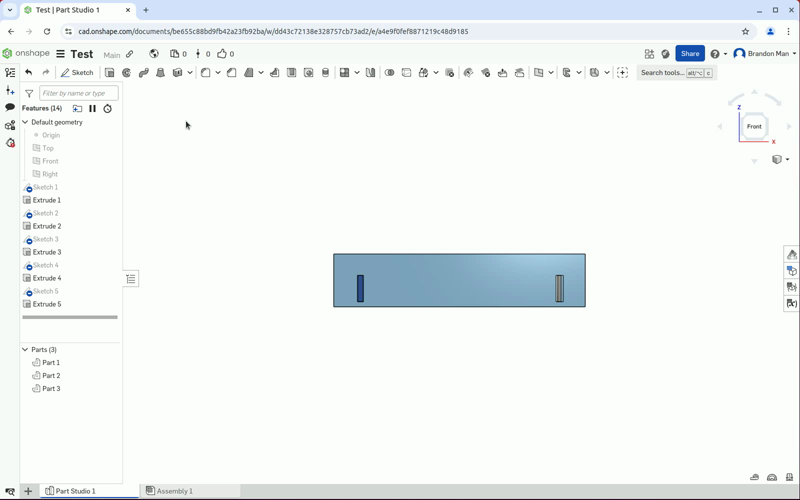
key(shift+h)
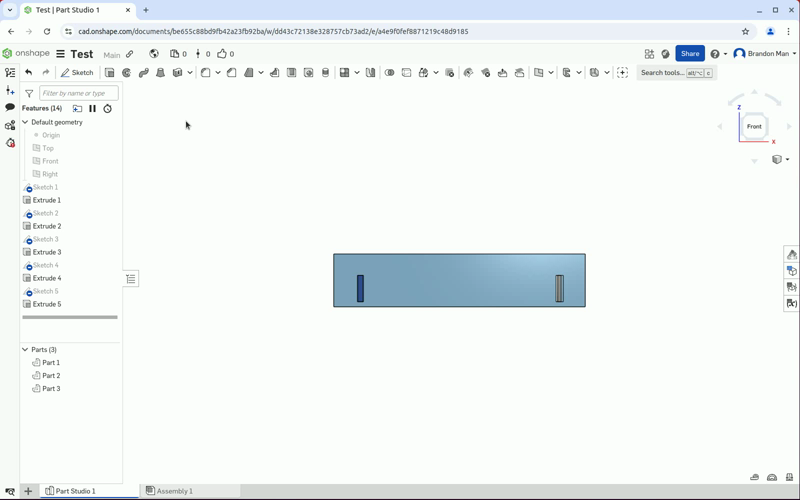
key(shift+h)
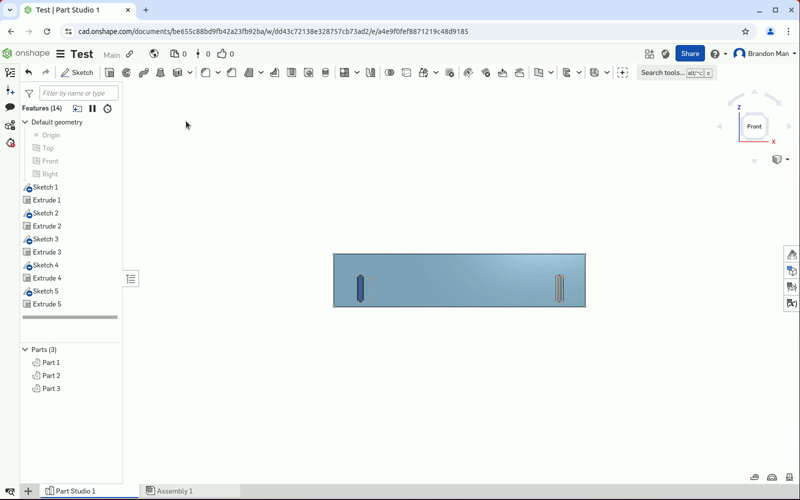
key(shift+7)
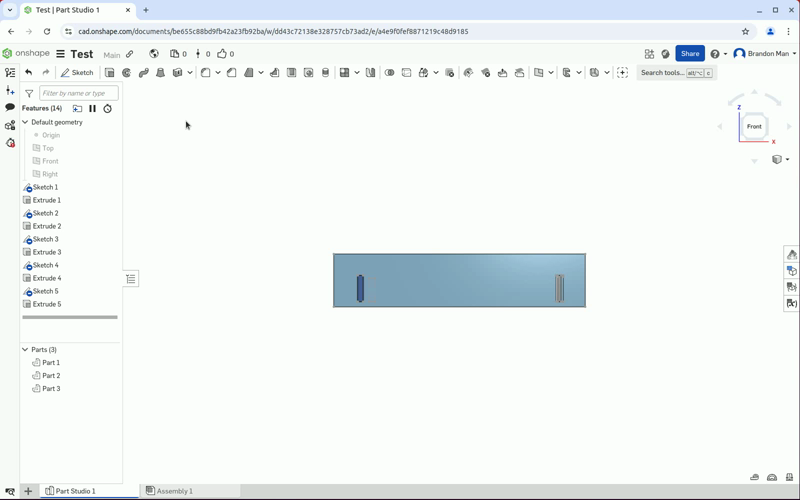
key(left, 2)
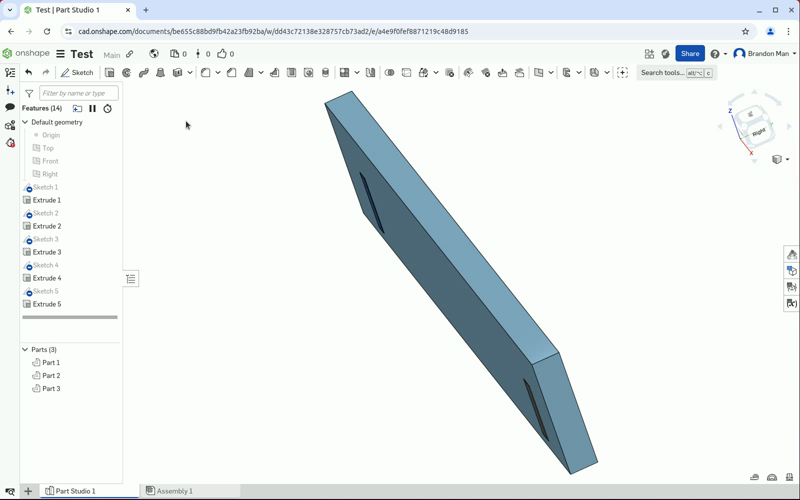
key(down, 2)
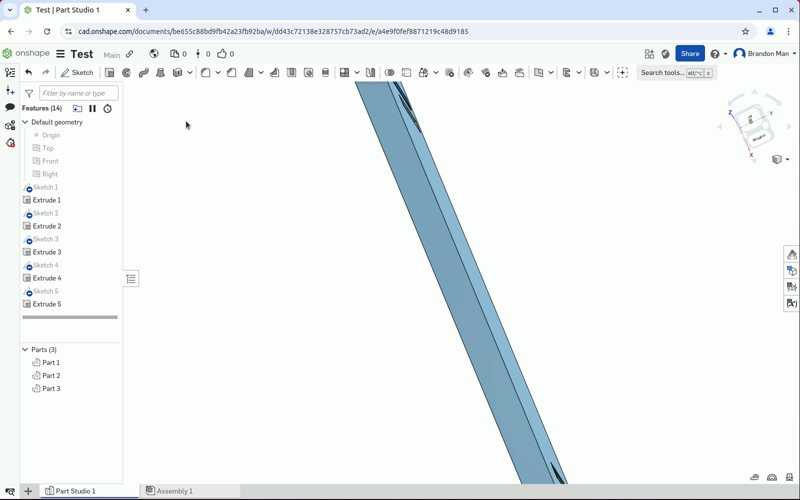
key(up, 2)
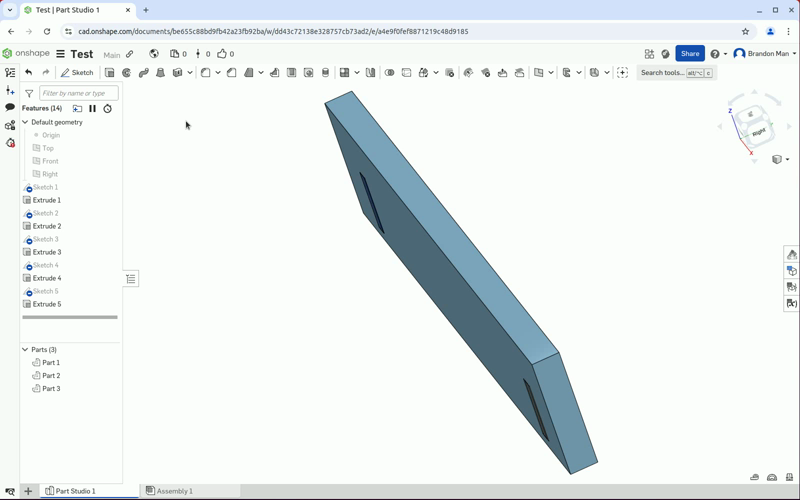
key(right, 2)
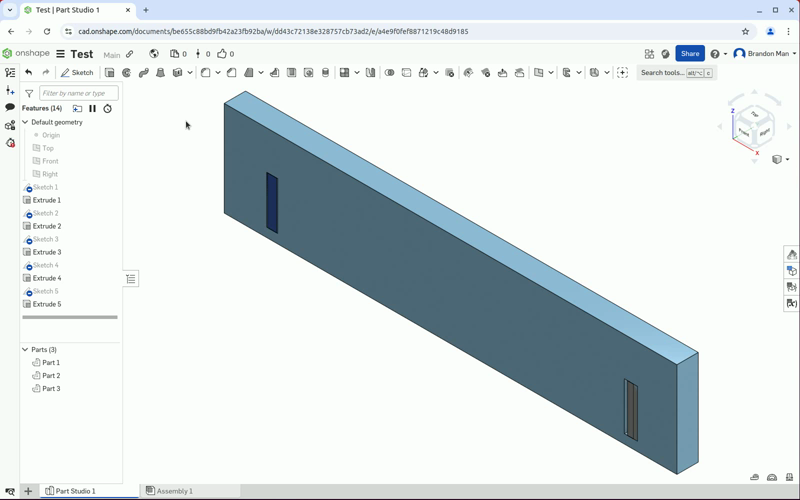
mouse_move(73, 189)
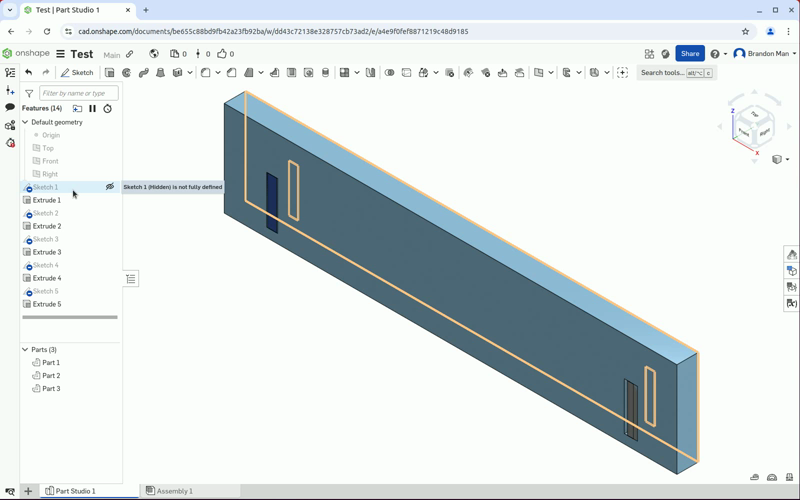
click(73, 189)